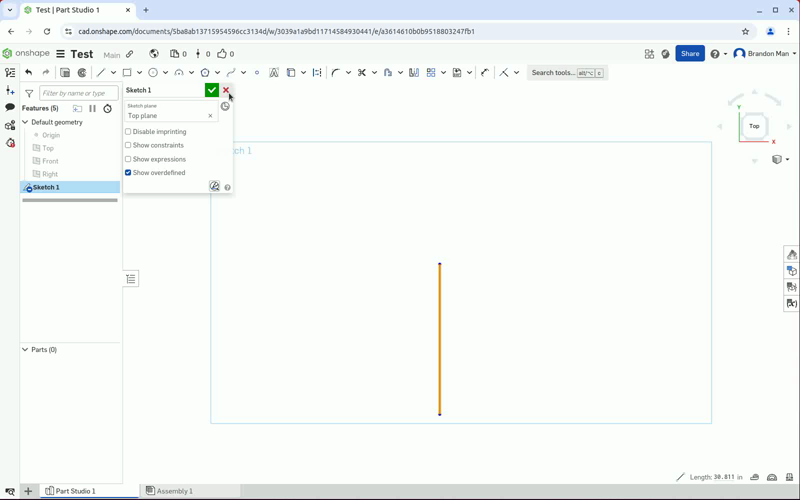
key(shift+h)
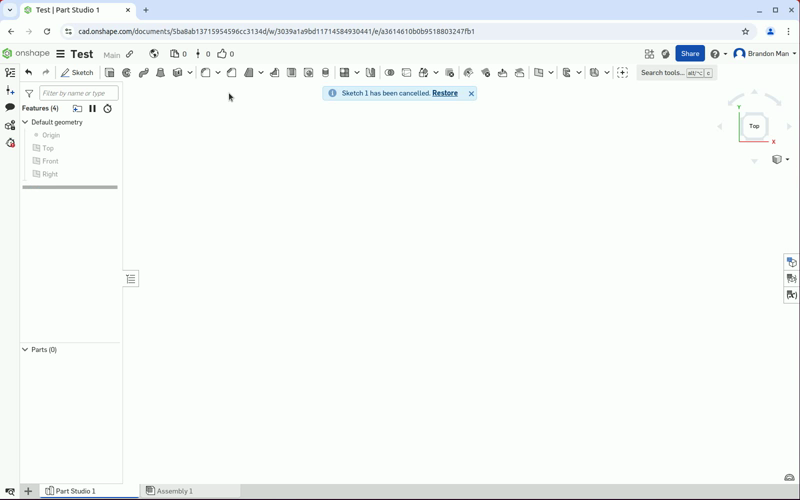
mouse_move(73, 352)
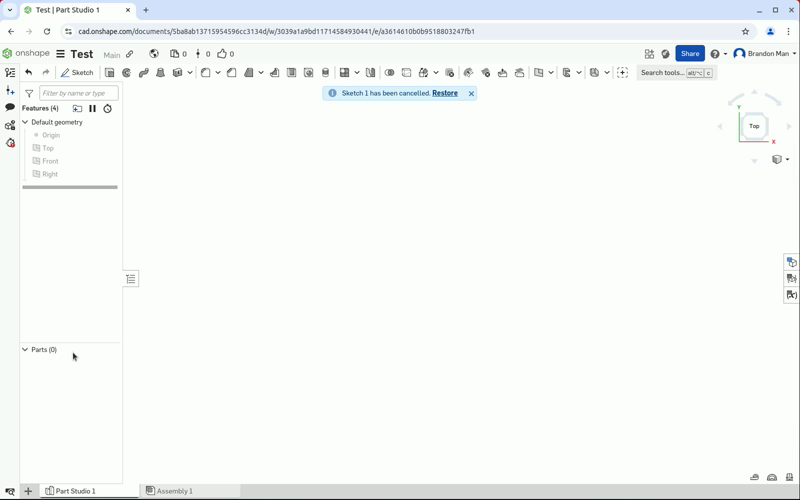
key(y)
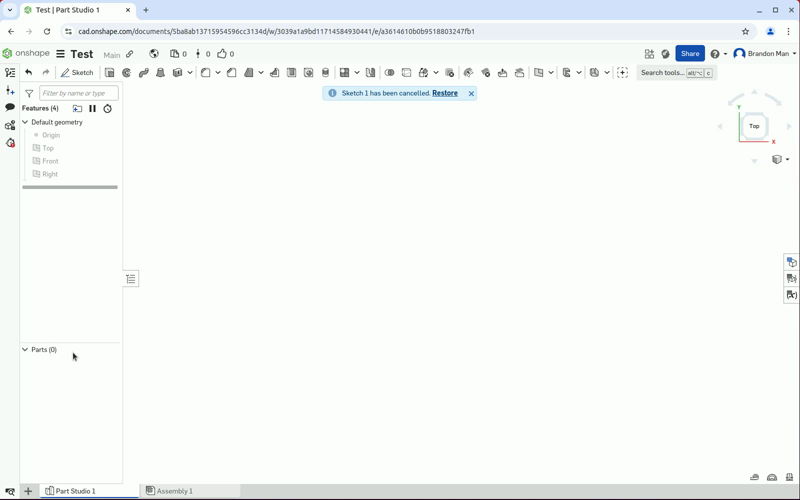
key(shift+p)
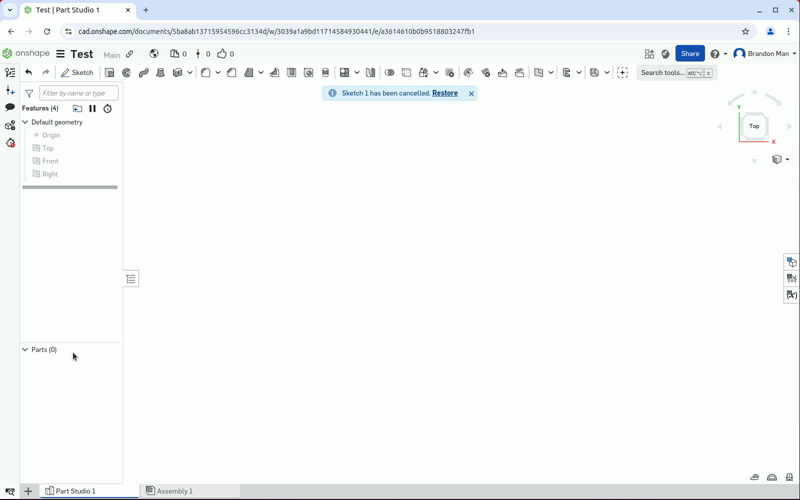
key(space)
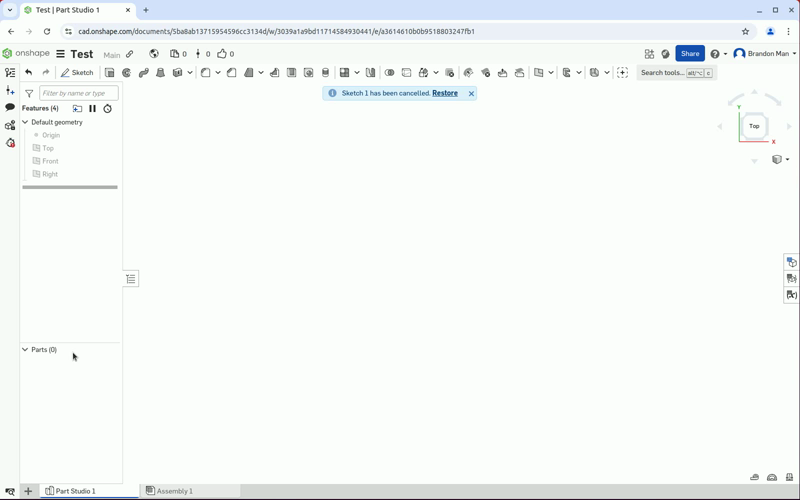
key_down(shift)
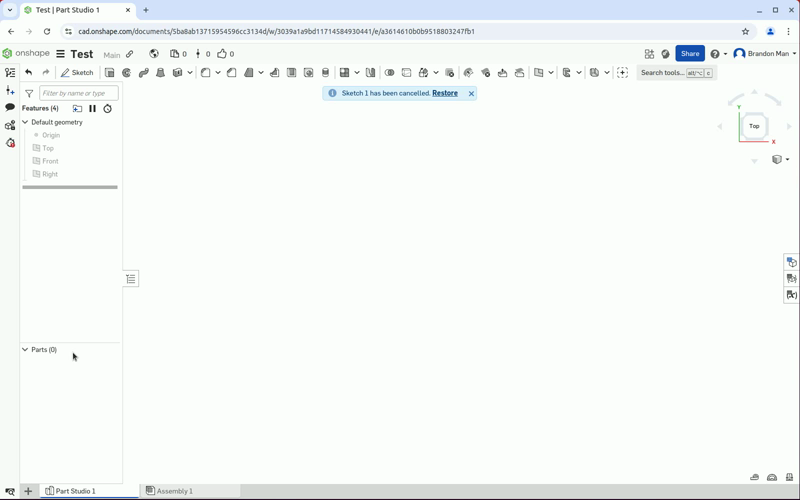
key(up)
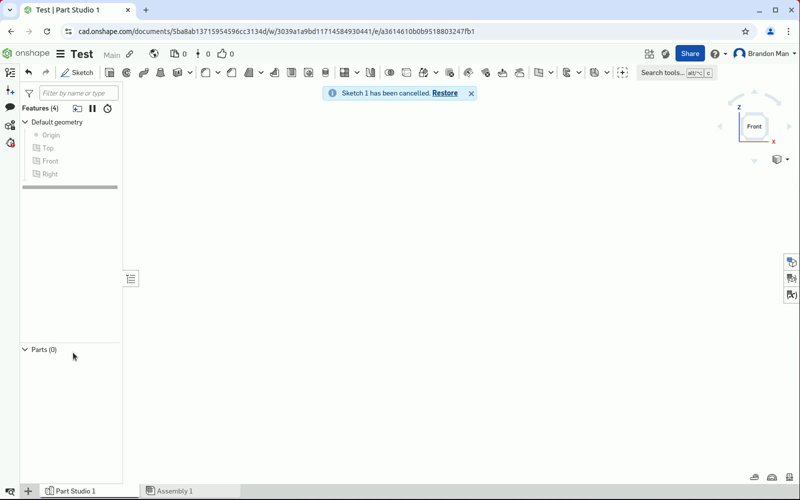
key_up(shift)
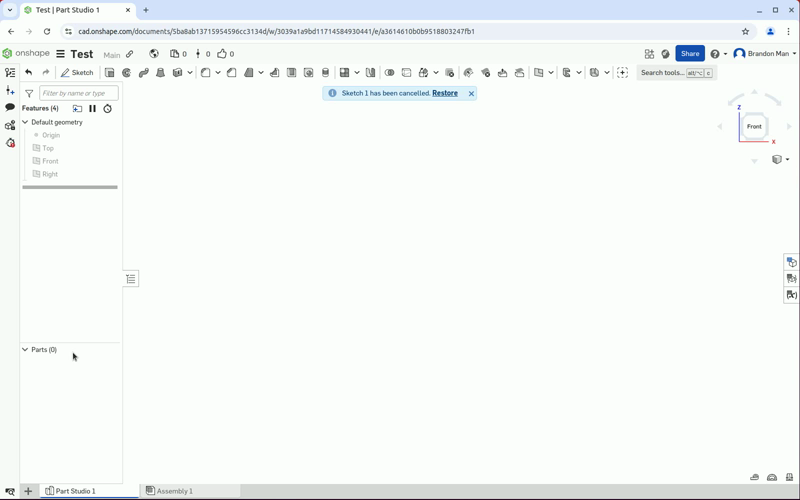
mouse_move(73, 352)
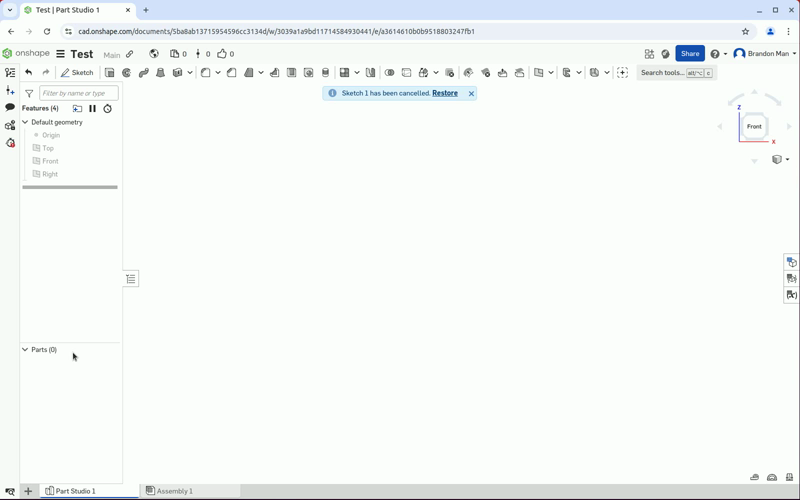
key(shift+y)
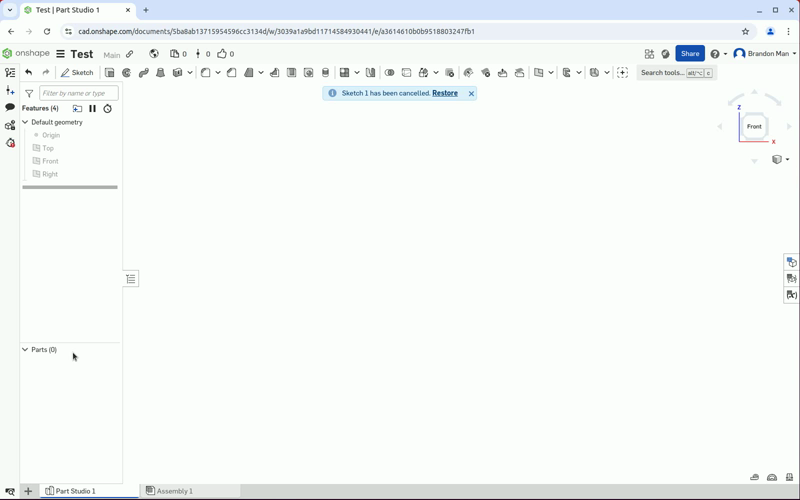
key(shift+s)
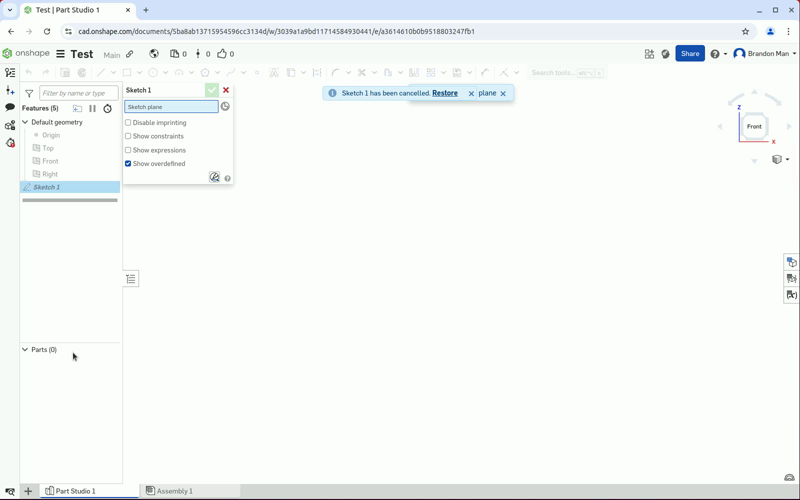
mouse_move(73, 163)
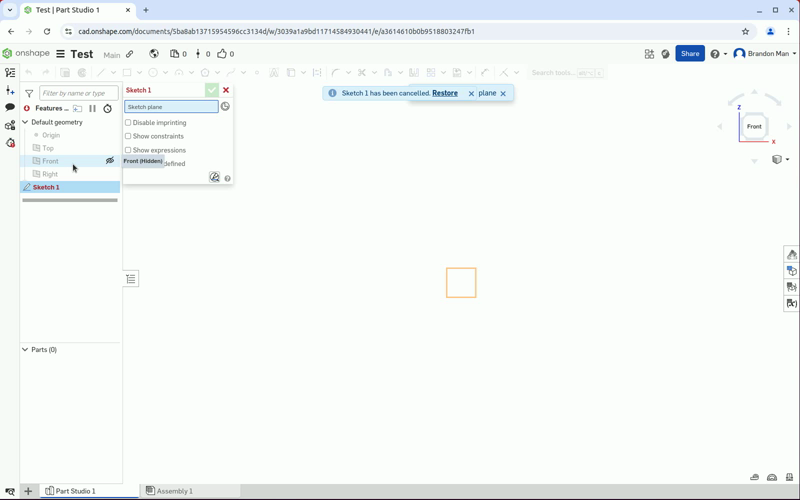
click(73, 163)
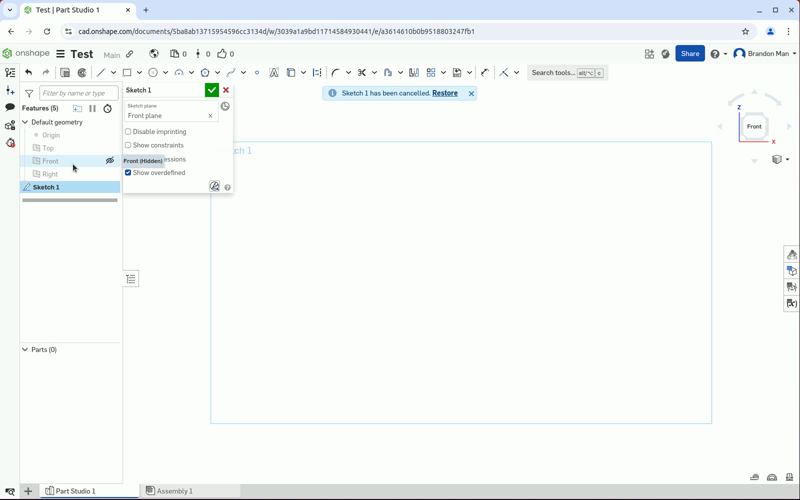
mouse_move(73, 352)
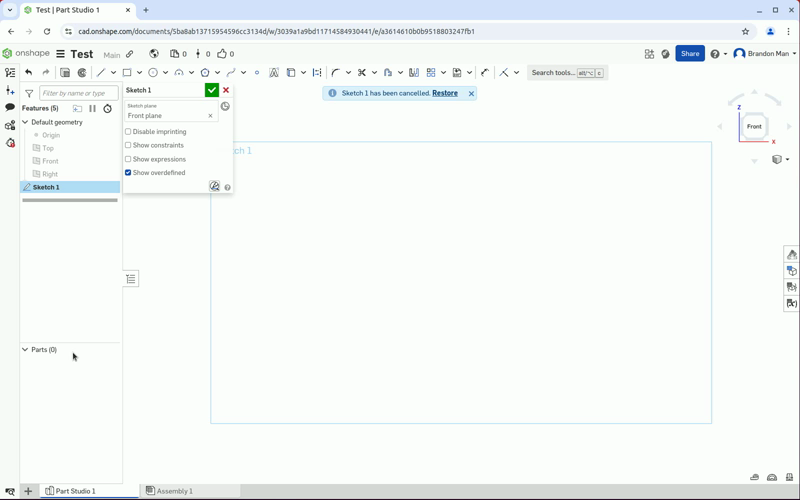
key(y)
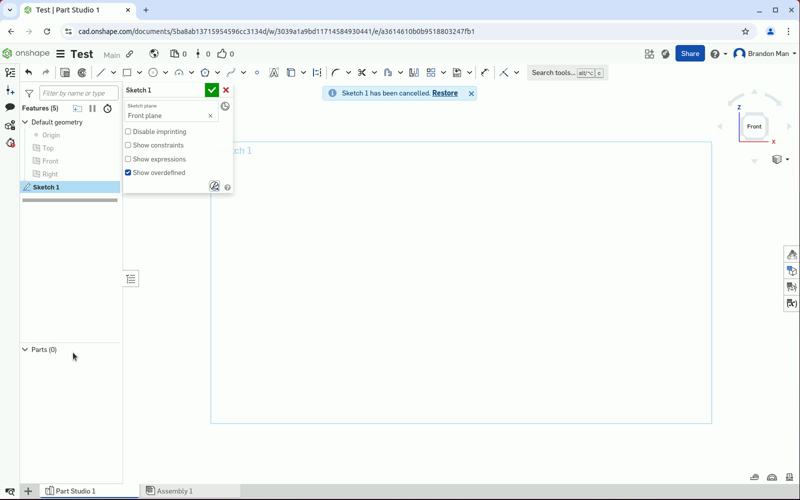
key(l)
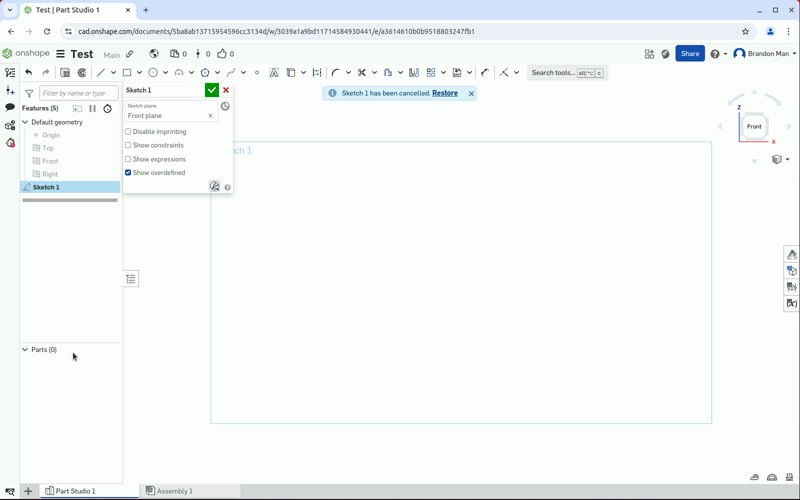
key_down(shift)
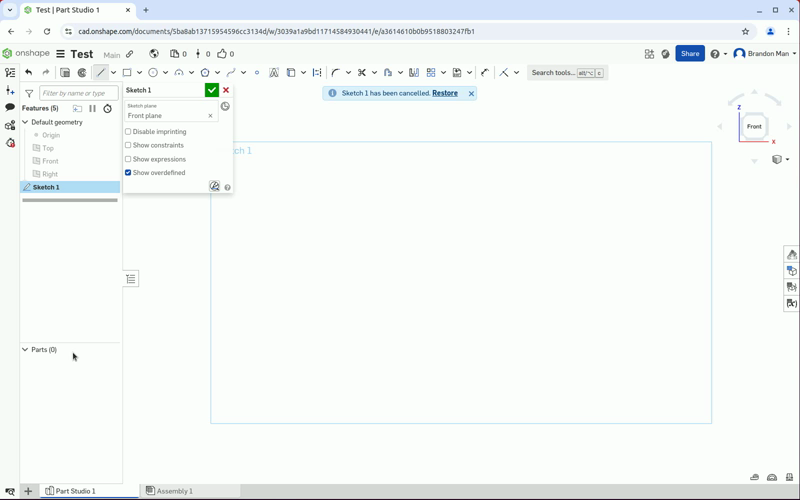
mouse_move(382, 281)
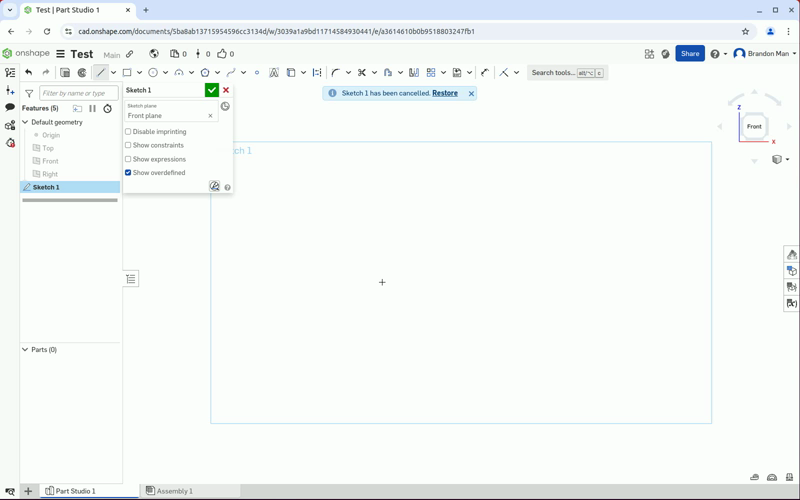
click(382, 281)
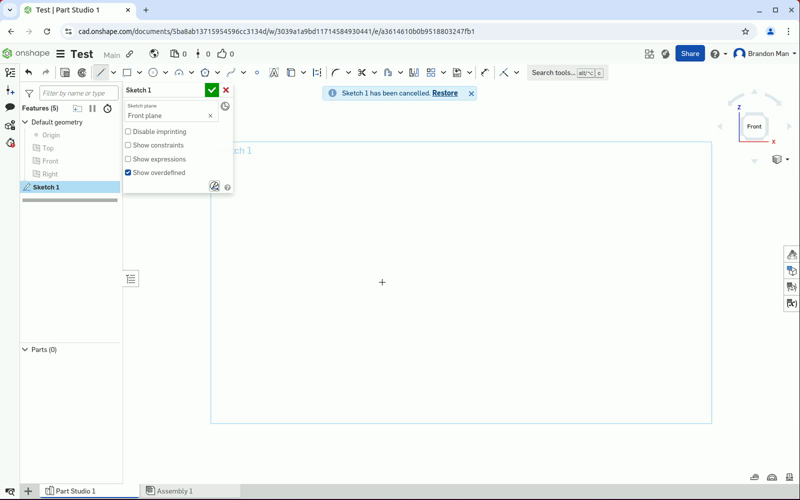
key_up(shift)
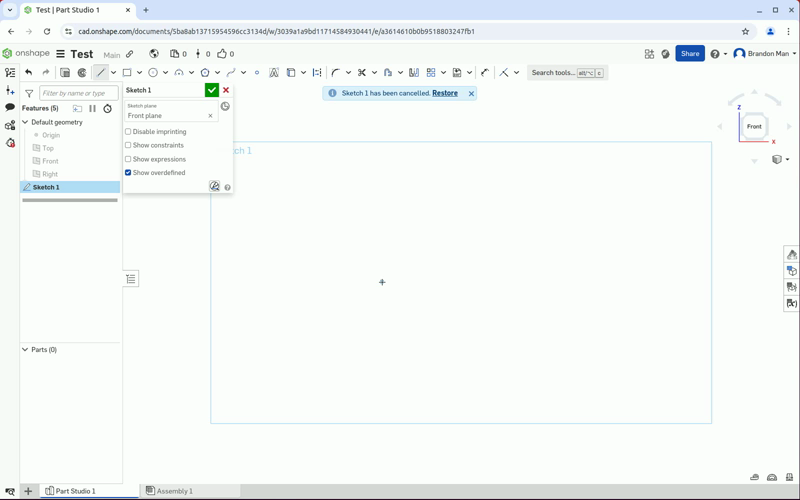
key_down(shift)
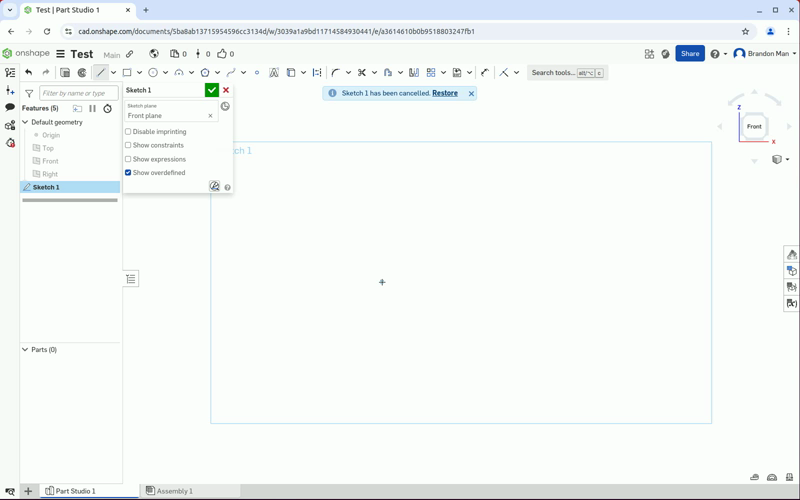
mouse_move(412, 281)
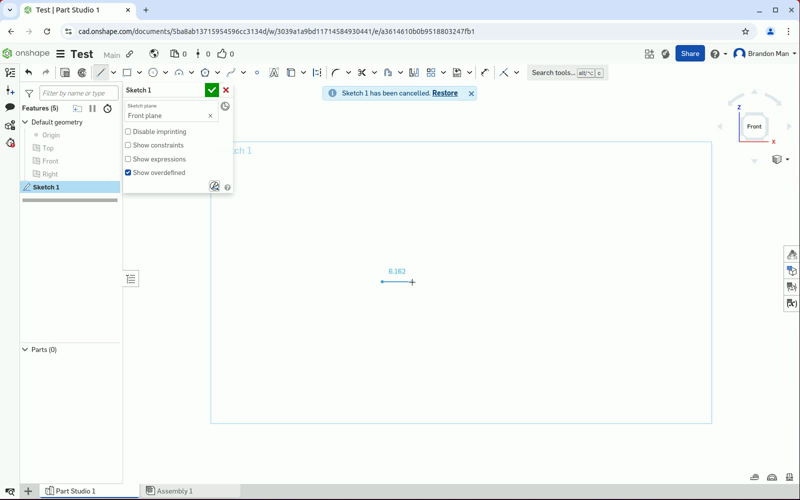
mouse_move(389, 281)
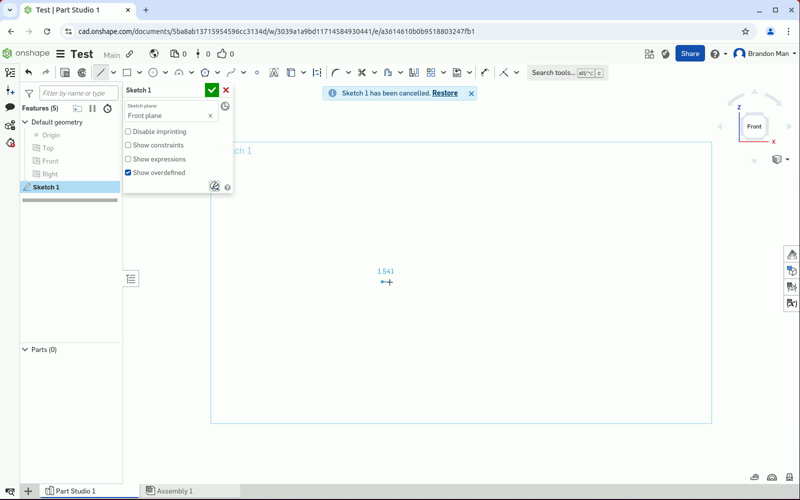
click(389, 281)
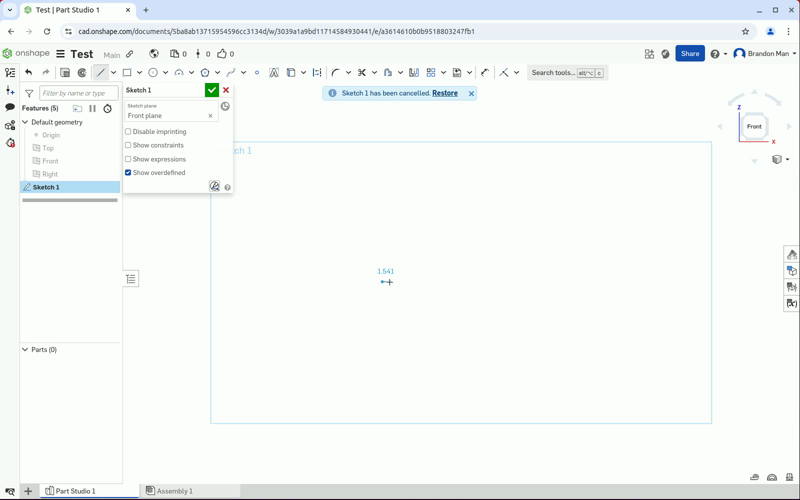
key_up(shift)
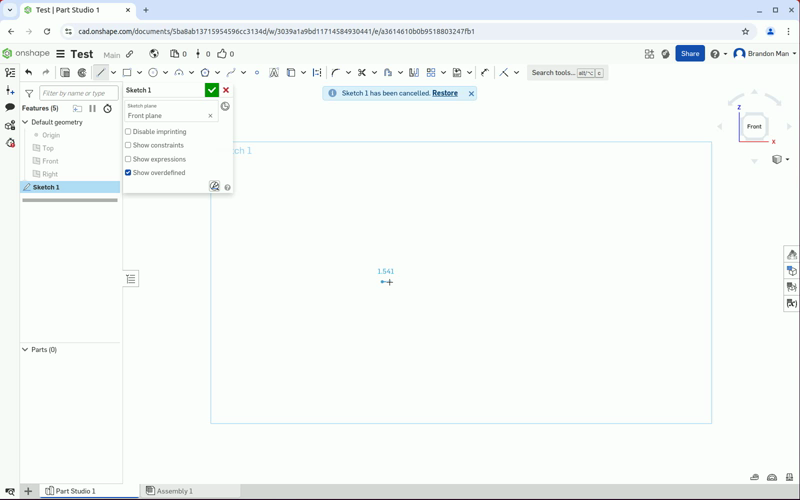
key(esc)
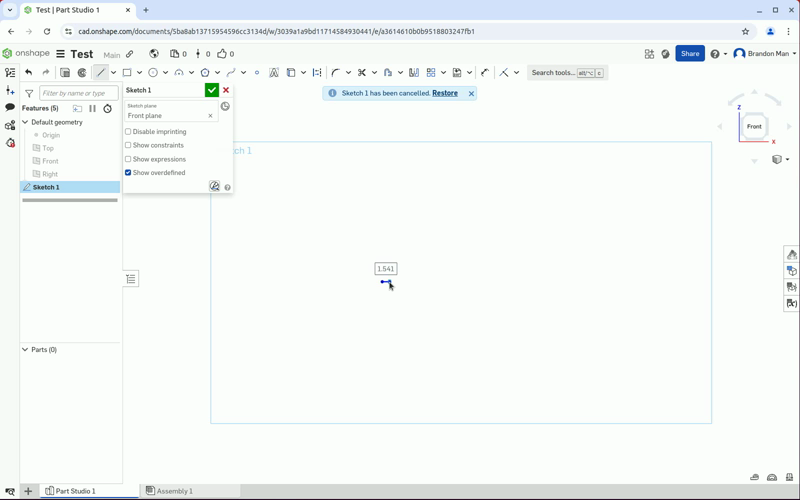
key(a)
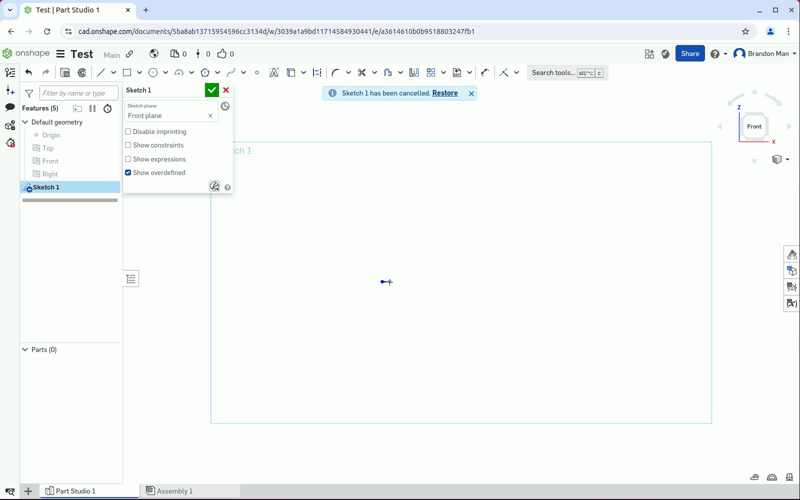
mouse_move(389, 281)
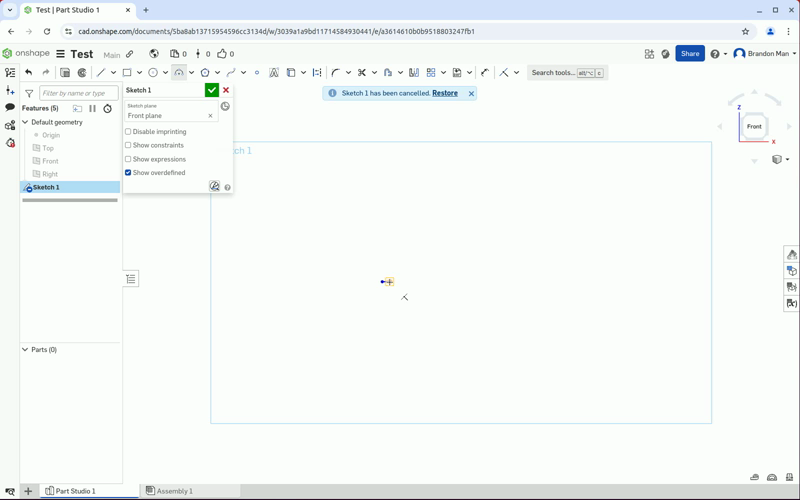
click(389, 281)
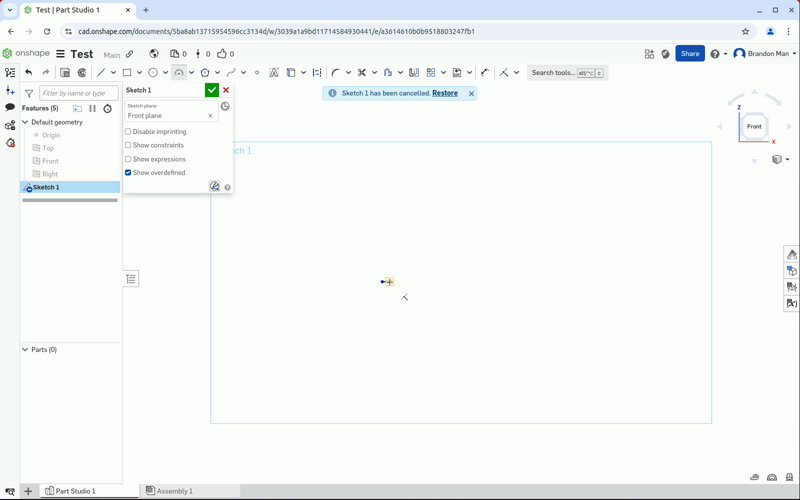
key_down(shift)
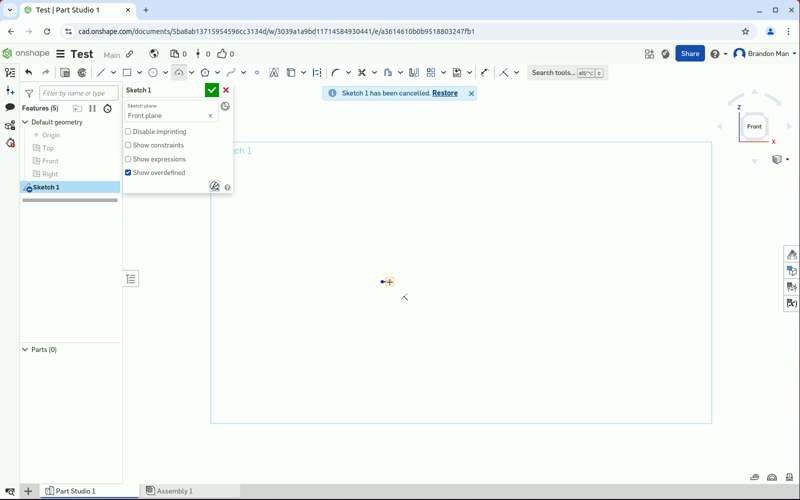
mouse_move(398, 281)
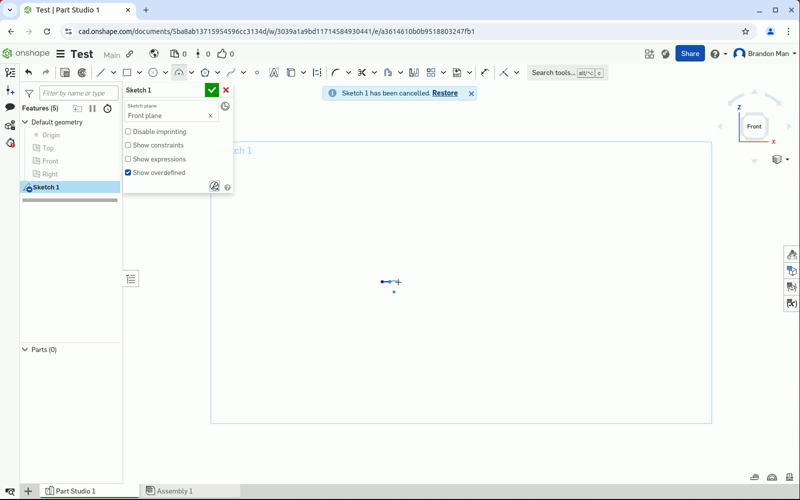
click(398, 281)
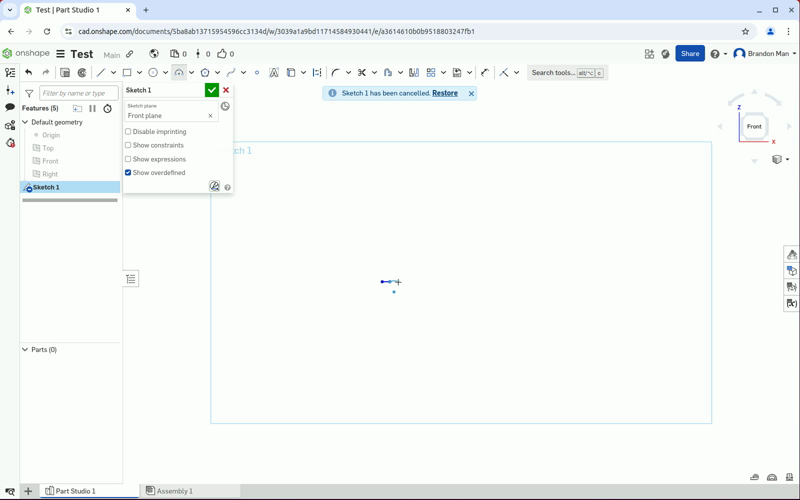
mouse_move(394, 194)
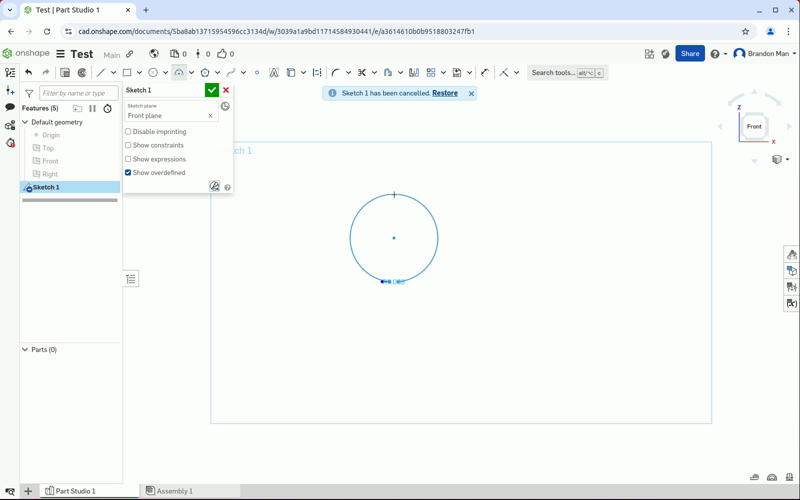
click(394, 194)
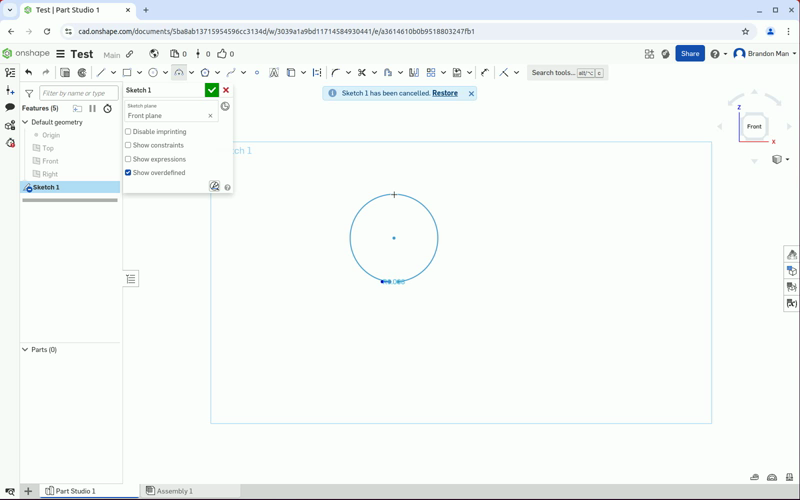
key_up(shift)
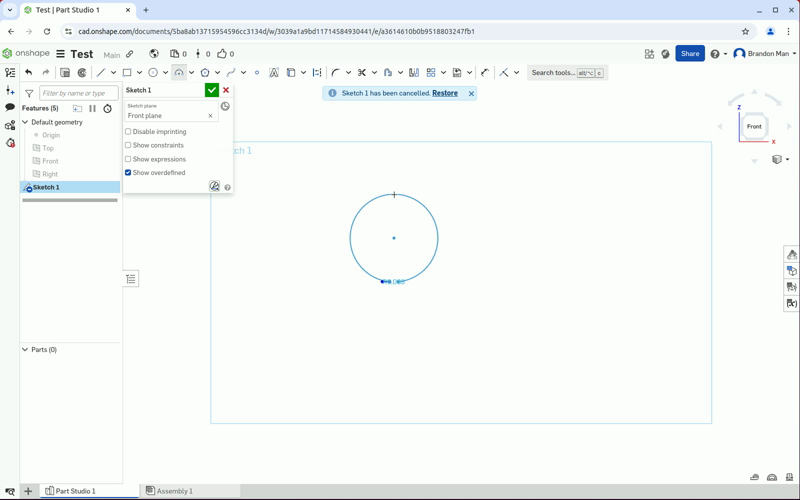
key(esc)
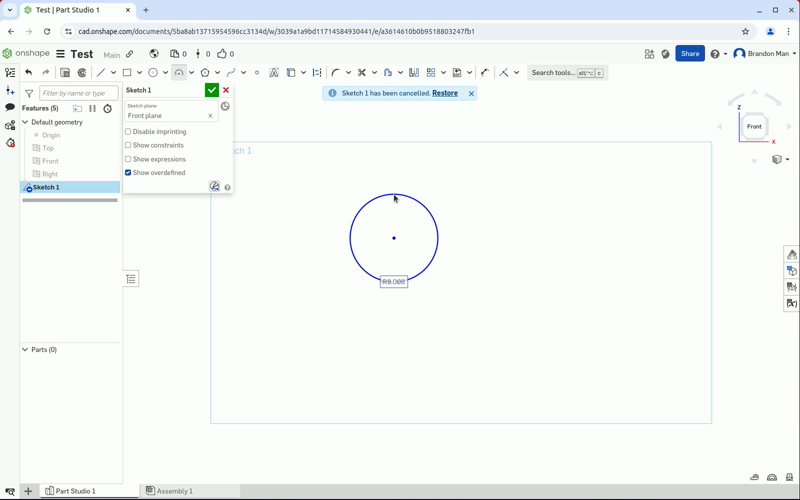
key(l)
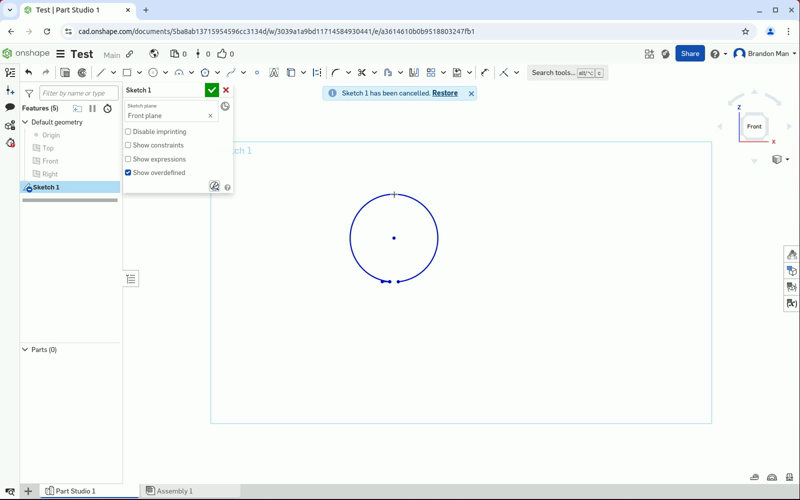
mouse_move(398, 281)
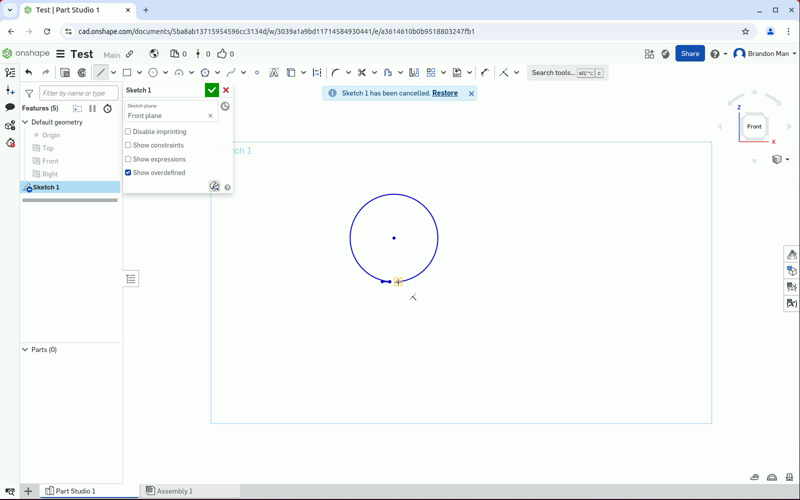
click(398, 281)
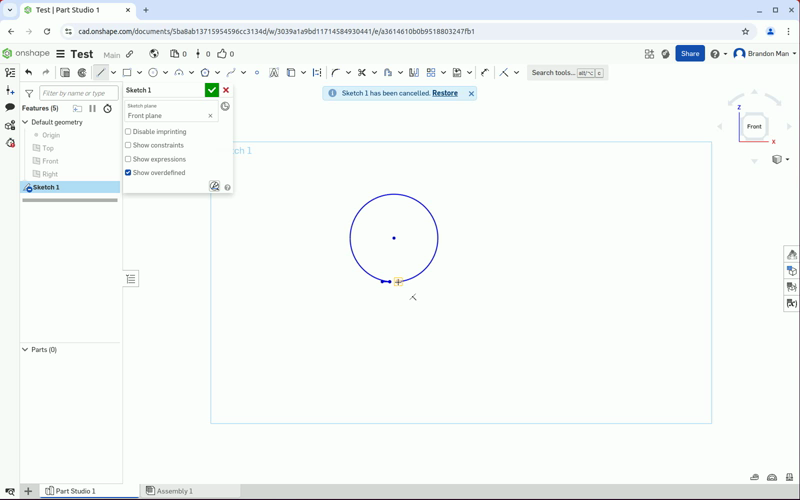
key_down(shift)
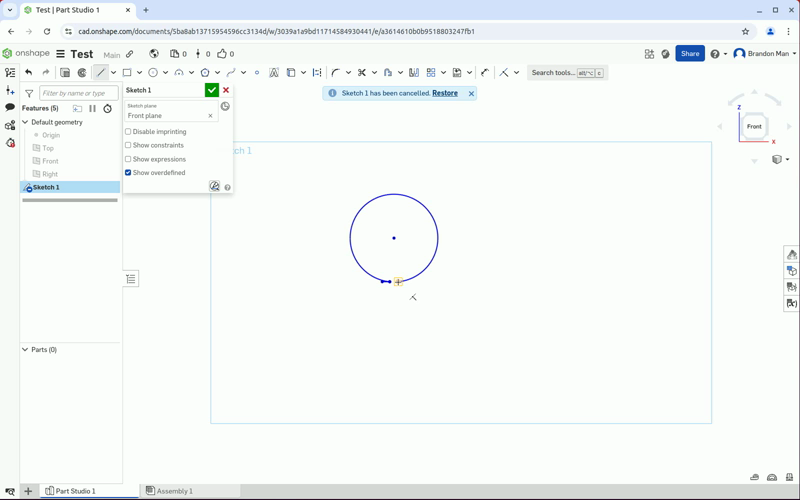
mouse_move(428, 281)
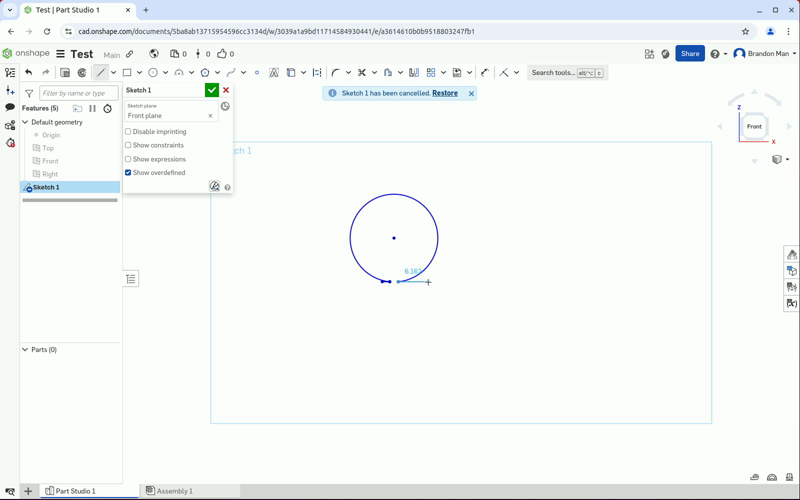
mouse_move(406, 281)
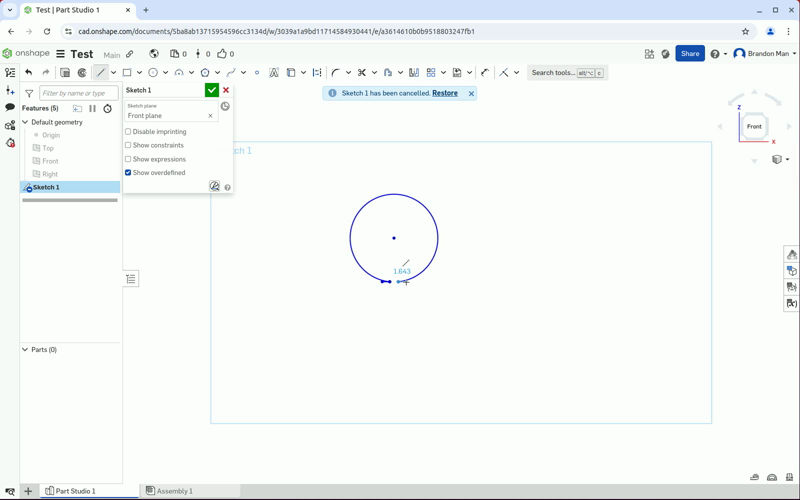
click(406, 281)
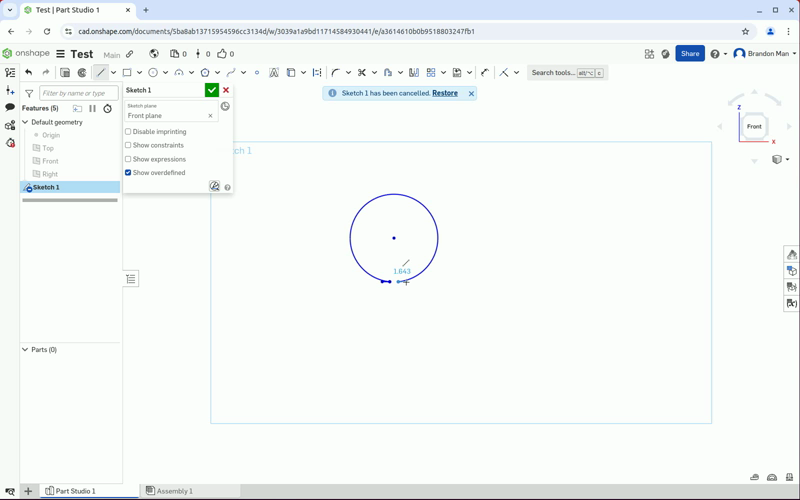
key_up(shift)
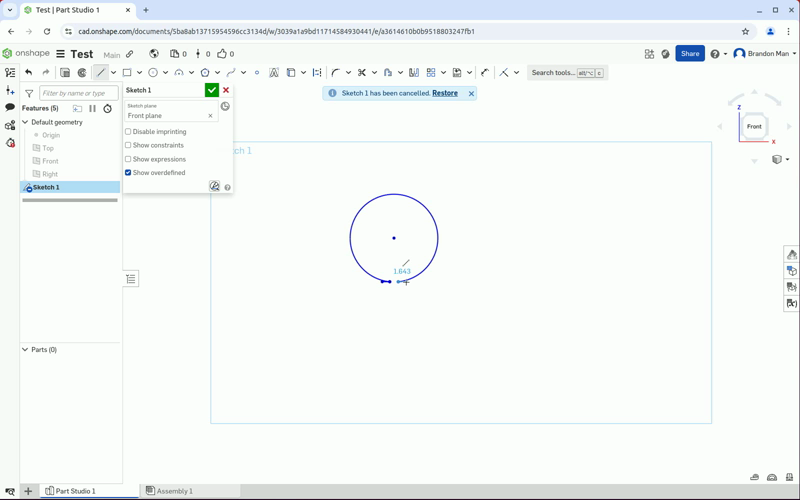
key(esc)
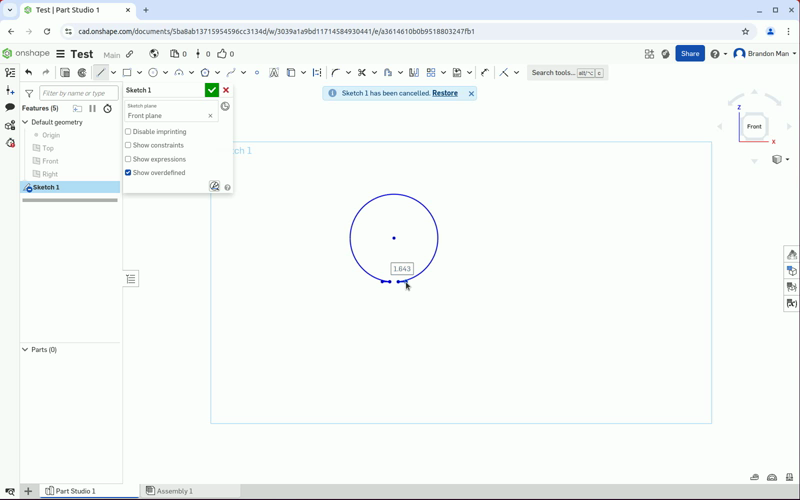
key(a)
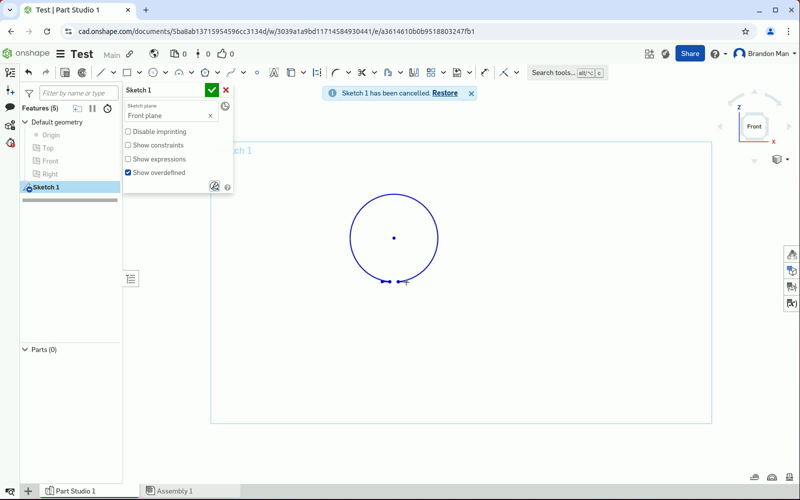
mouse_move(406, 281)
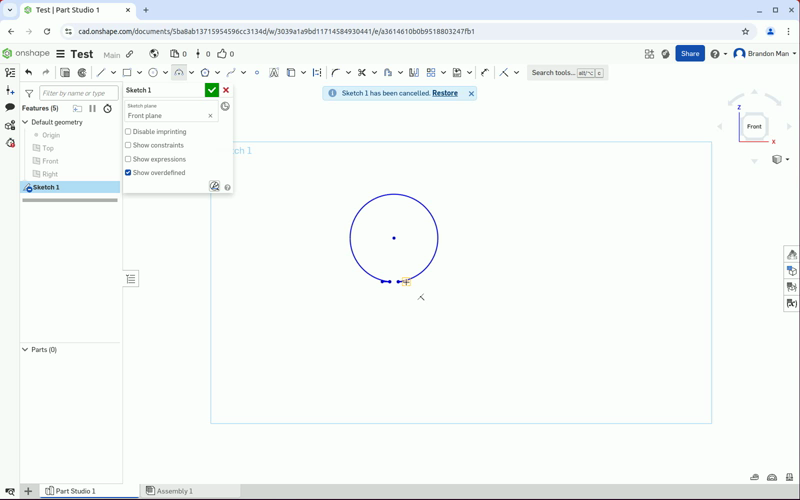
click(406, 281)
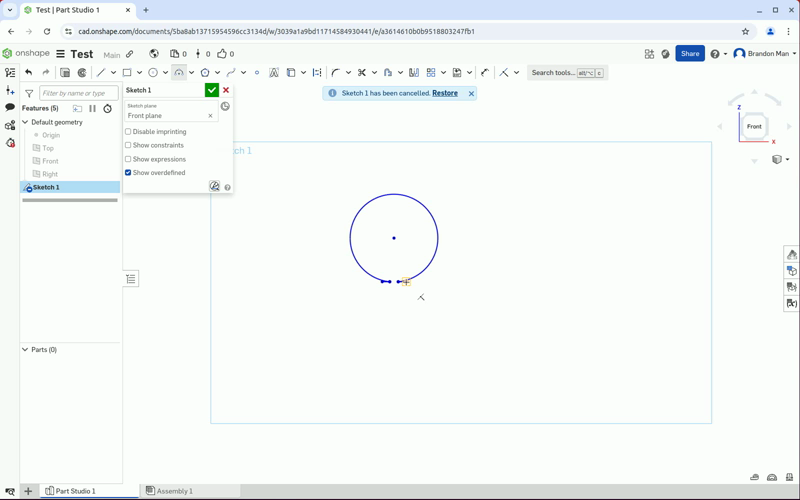
mouse_move(382, 281)
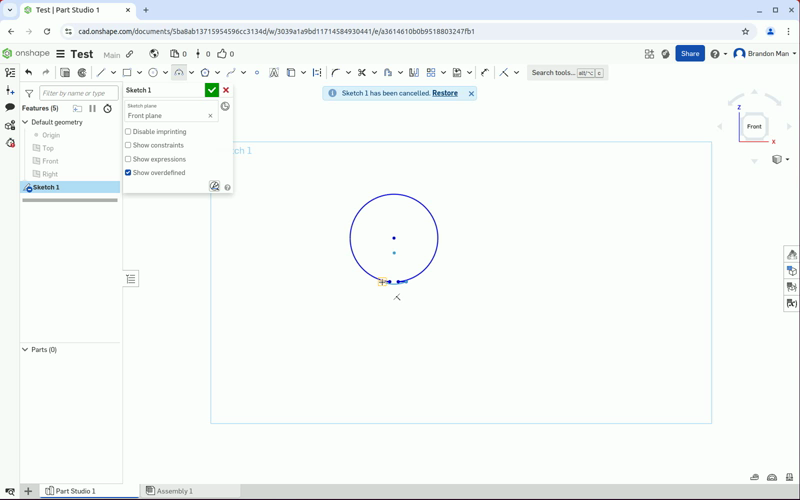
click(382, 281)
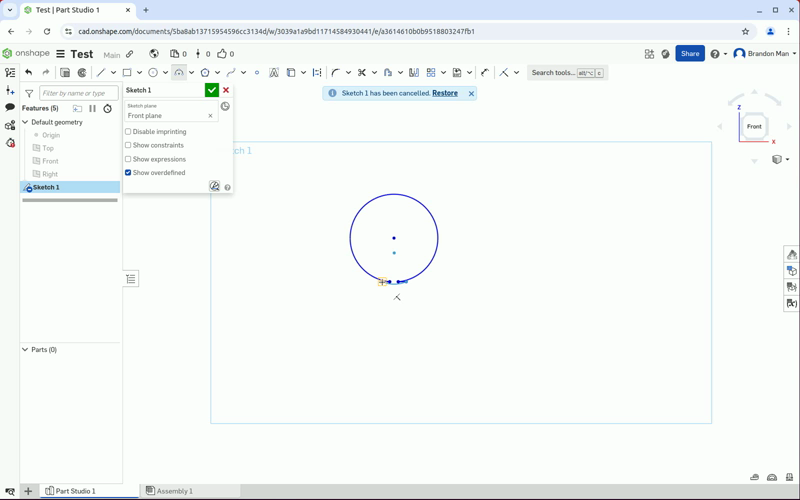
key_down(shift)
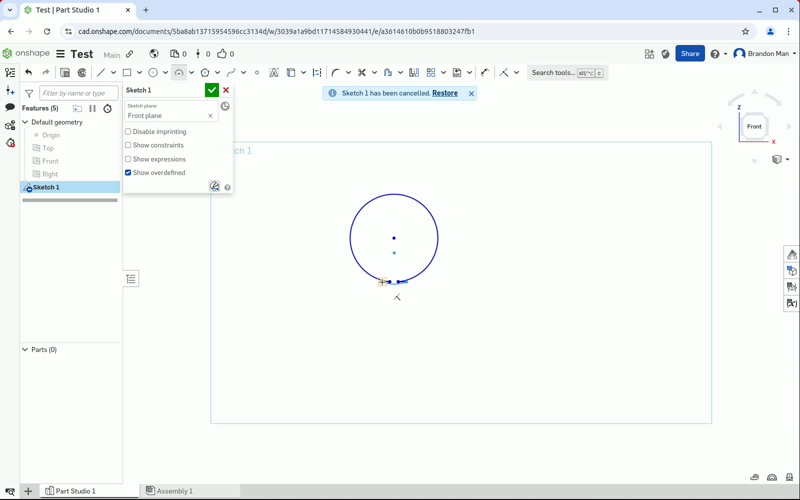
mouse_move(394, 189)
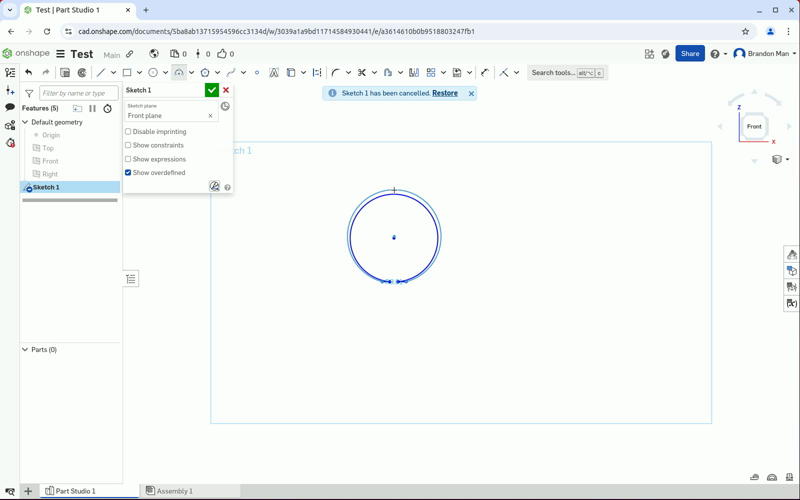
click(394, 189)
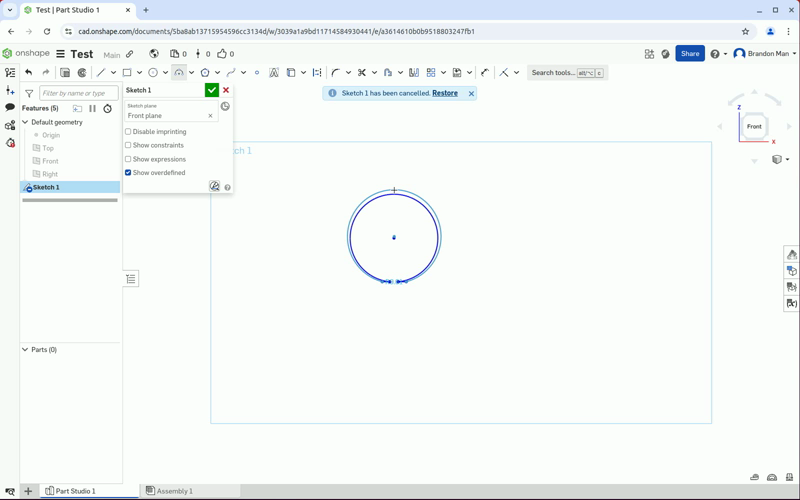
key_up(shift)
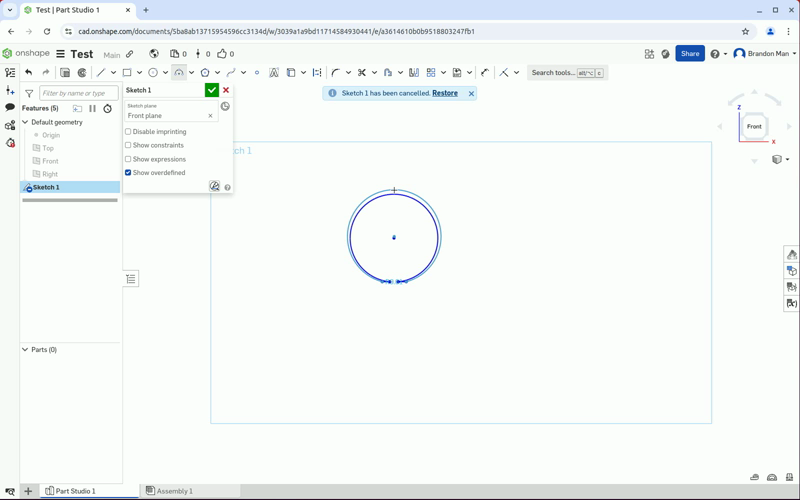
key(esc)
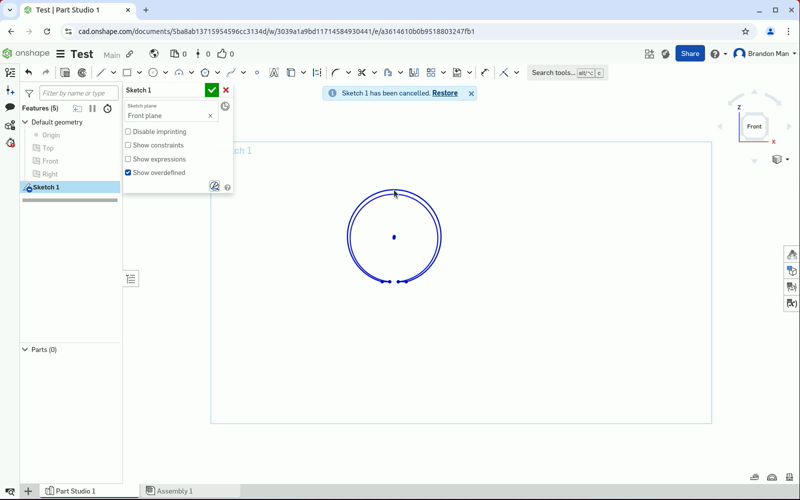
mouse_move(350, 225)
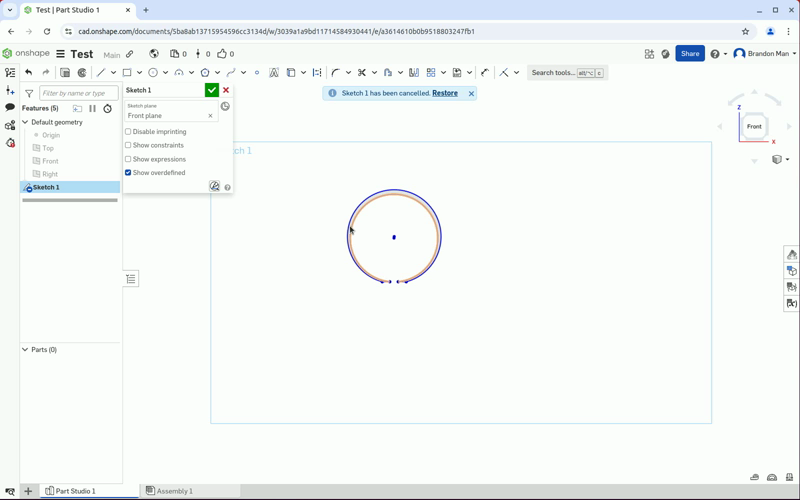
scroll(6)
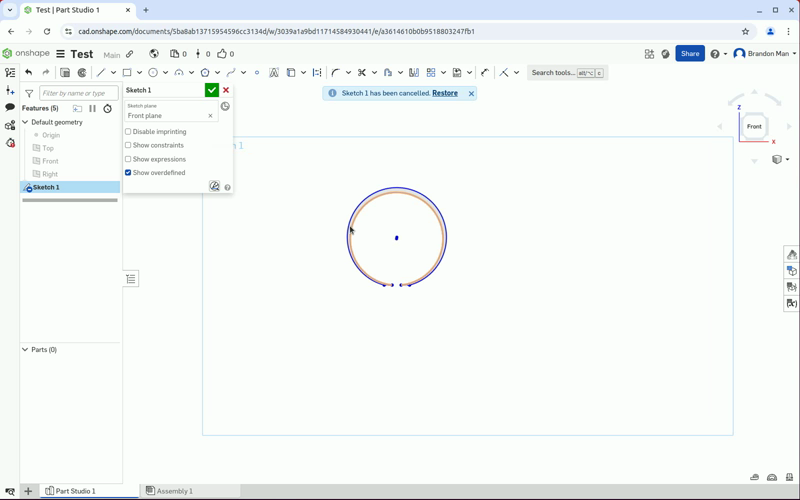
scroll(6)
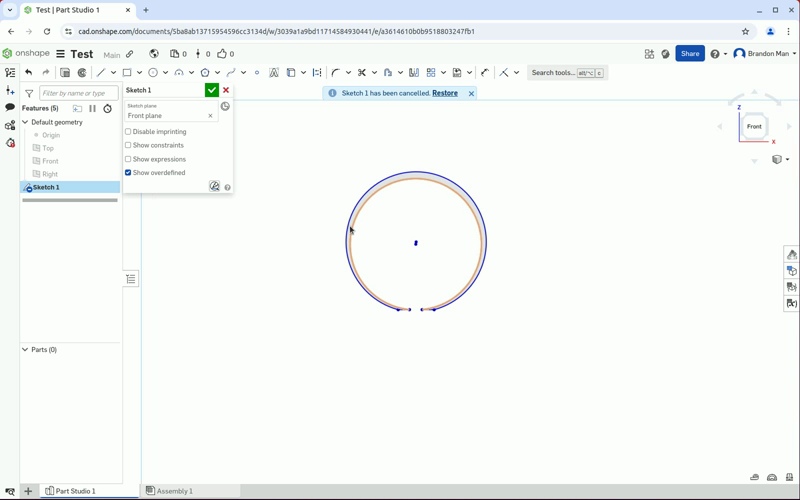
scroll(6)
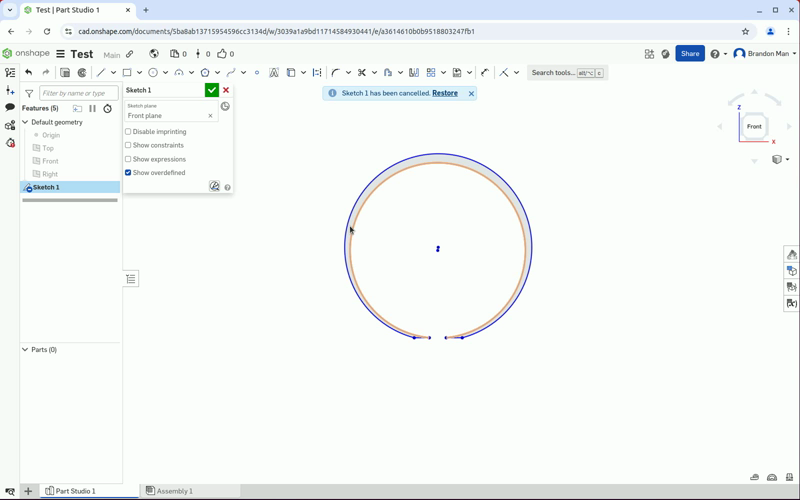
scroll(6)
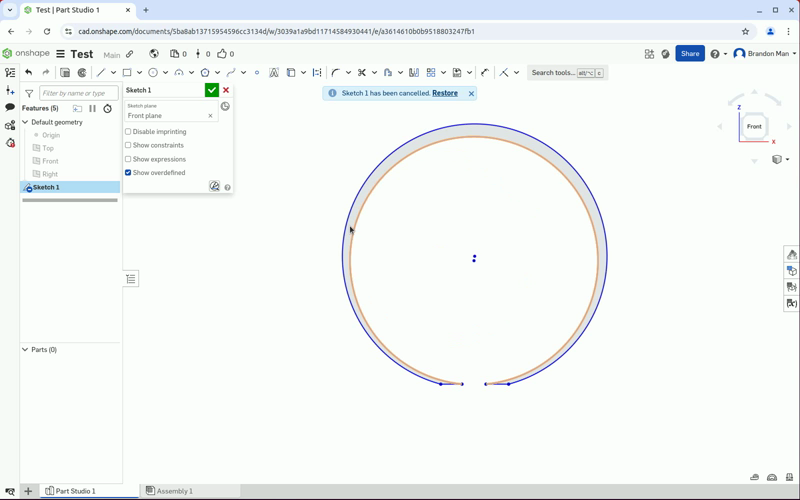
scroll(6)
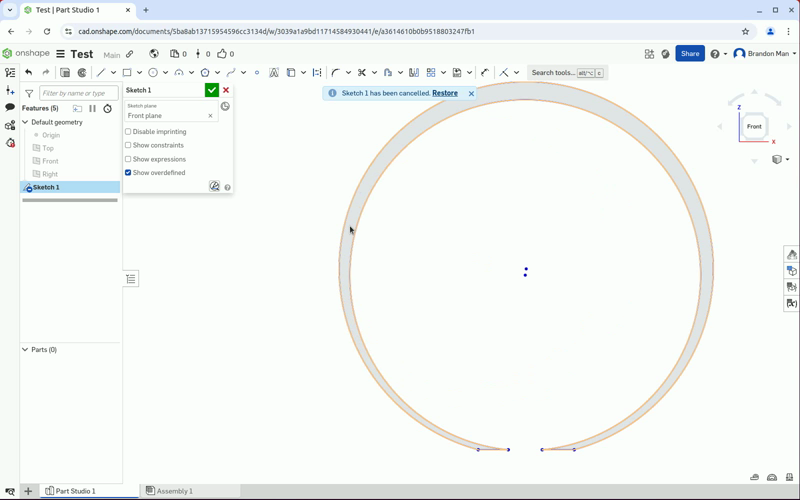
scroll(6)
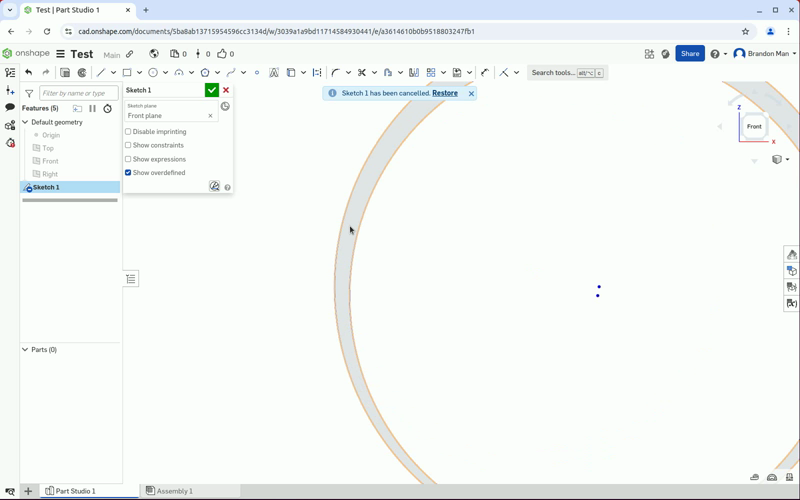
scroll(6)
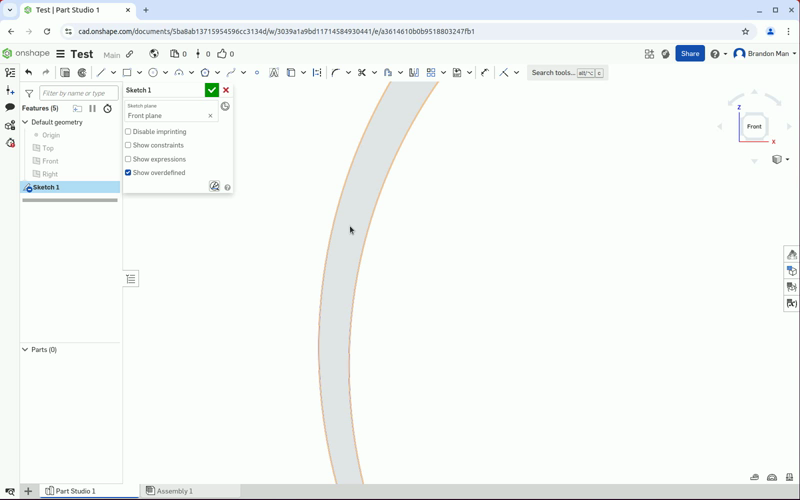
click(350, 225)
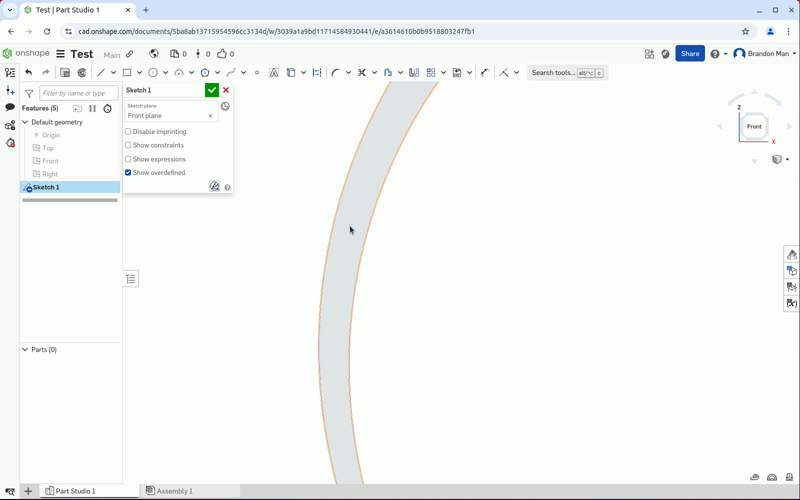
scroll(-6)
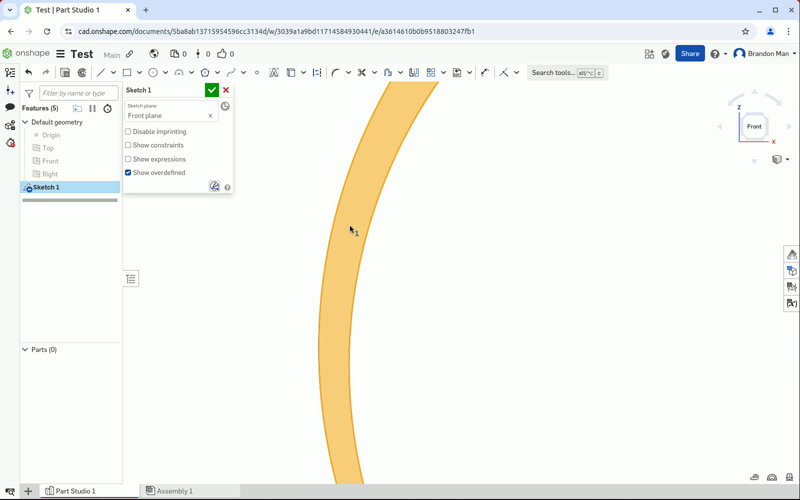
scroll(-6)
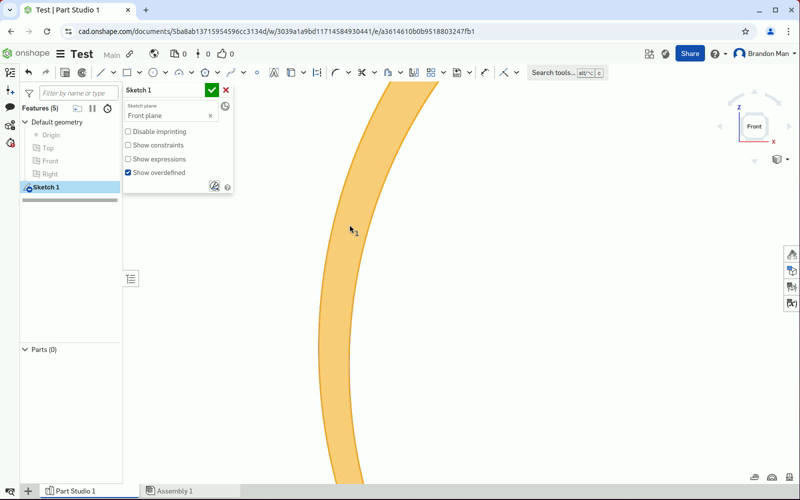
scroll(-6)
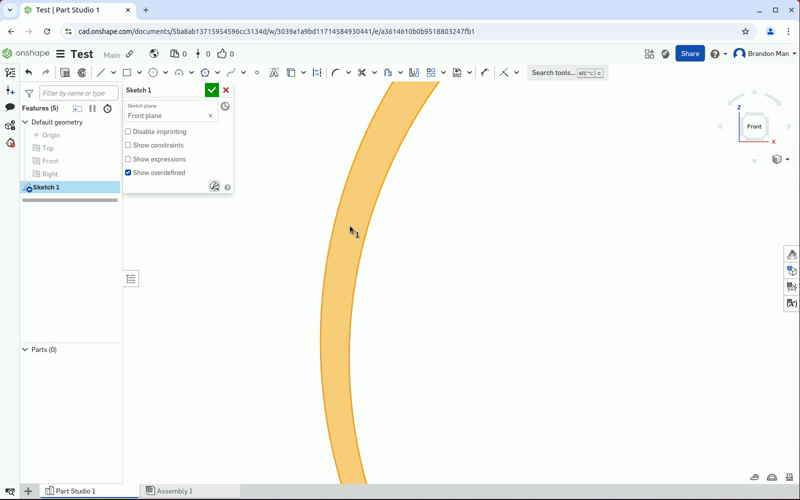
scroll(-6)
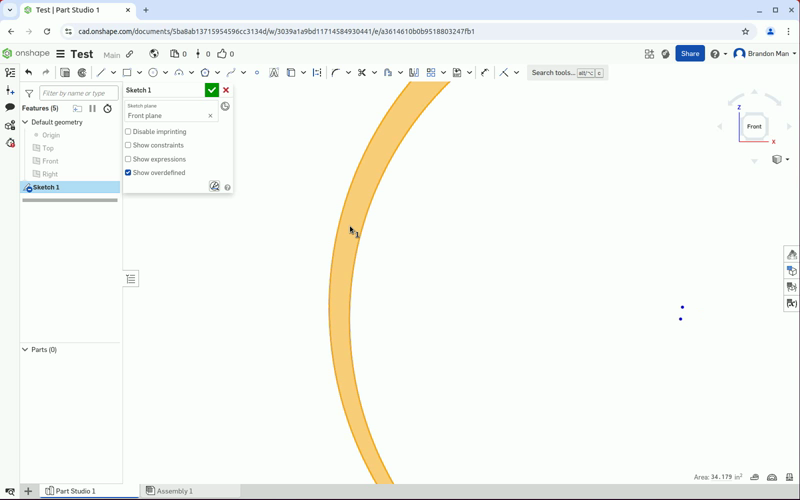
scroll(-6)
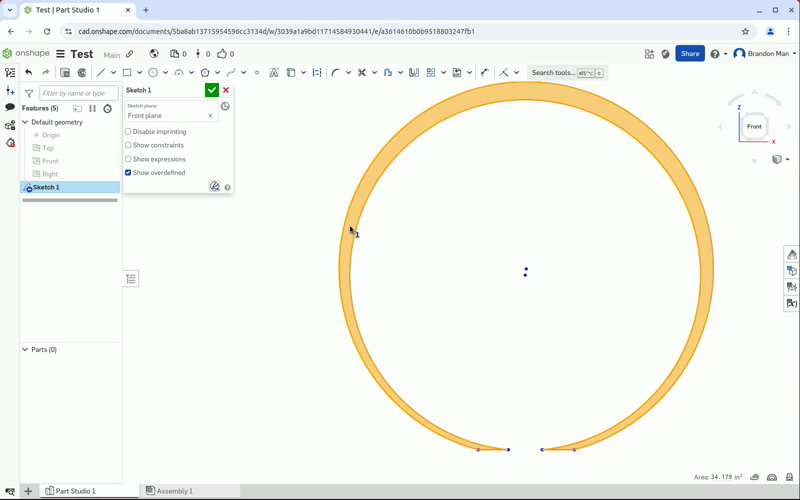
scroll(-6)
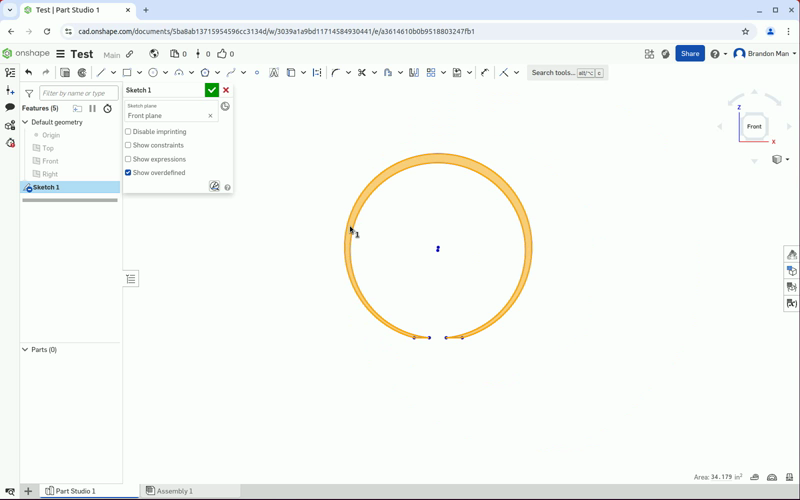
scroll(-6)
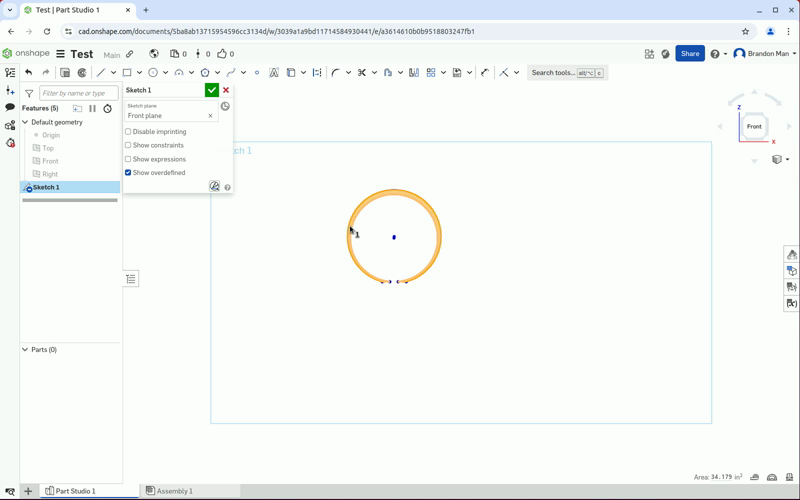
mouse_move(73, 352)
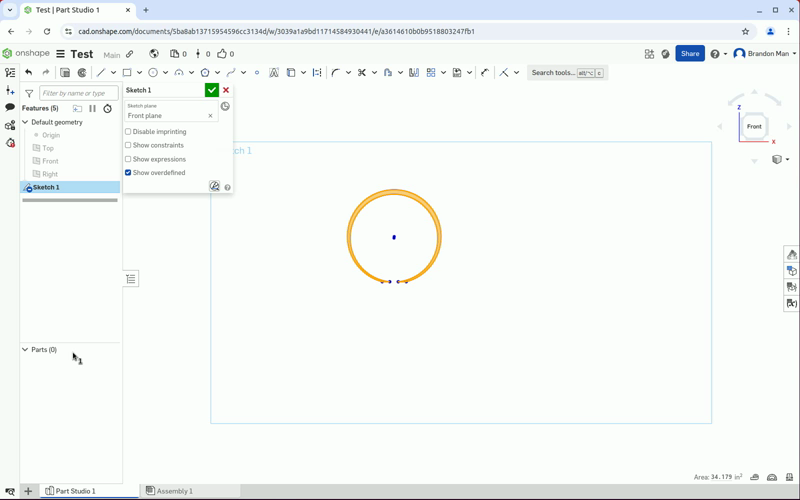
key(shift+y)
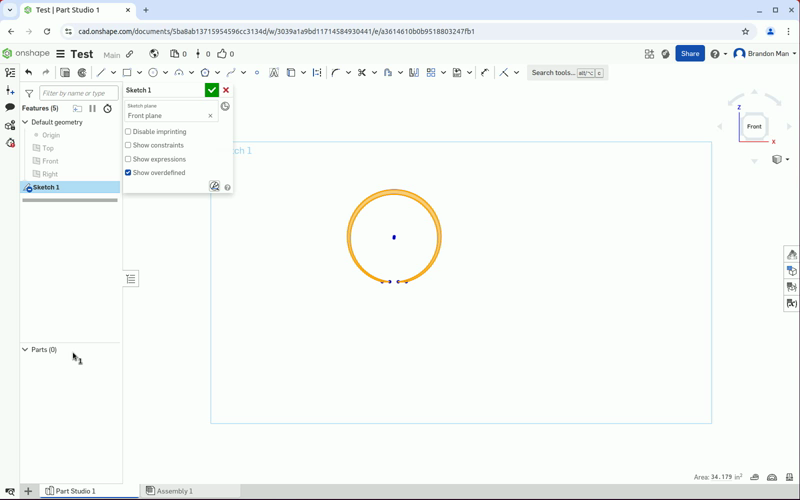
key(shift+e)
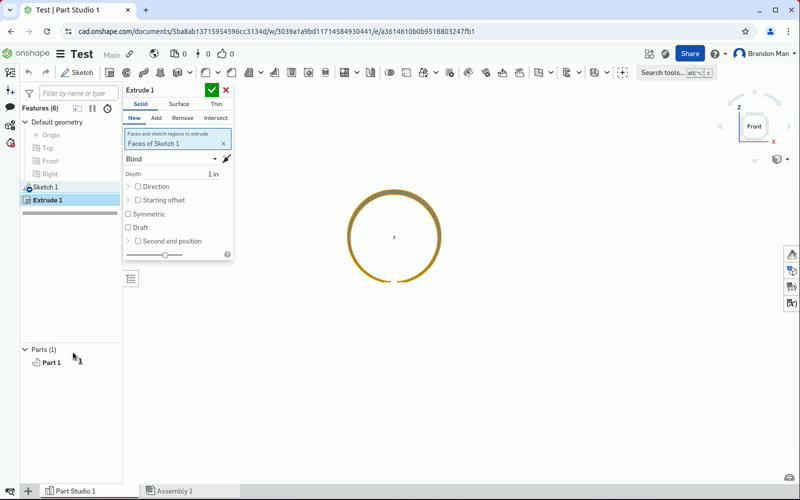
mouse_move(143, 106)
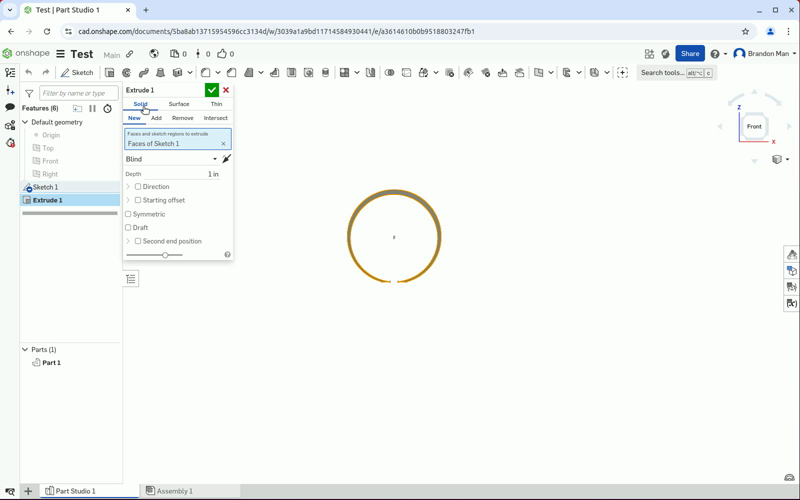
click(143, 106)
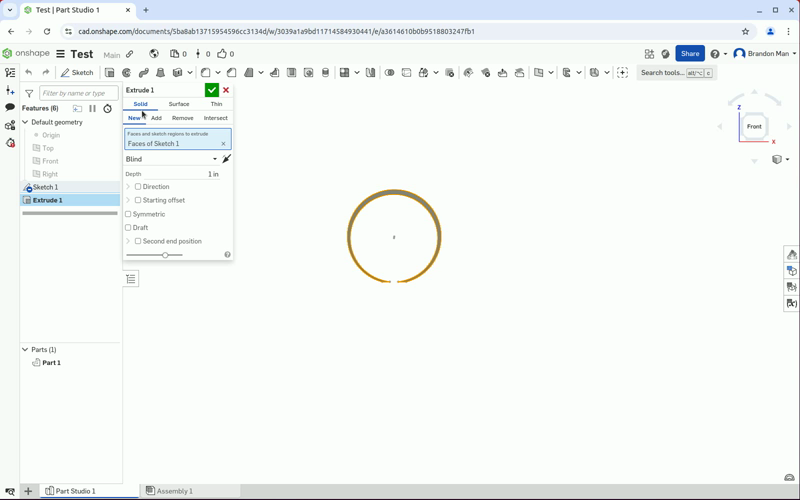
mouse_move(137, 120)
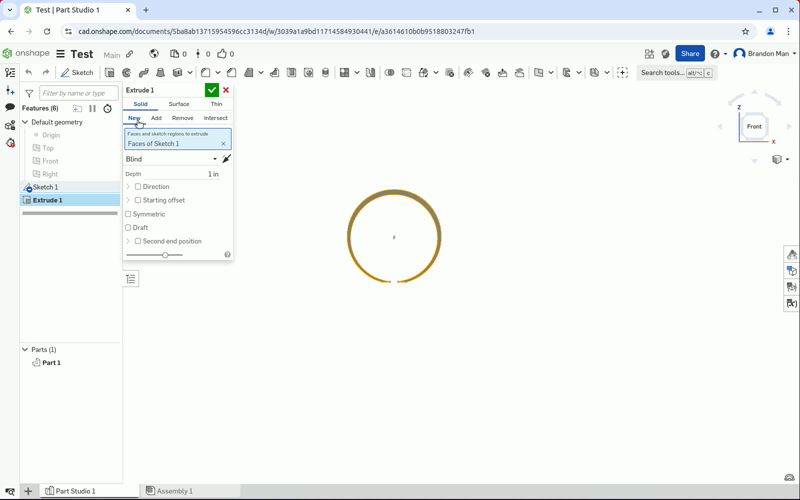
click(137, 120)
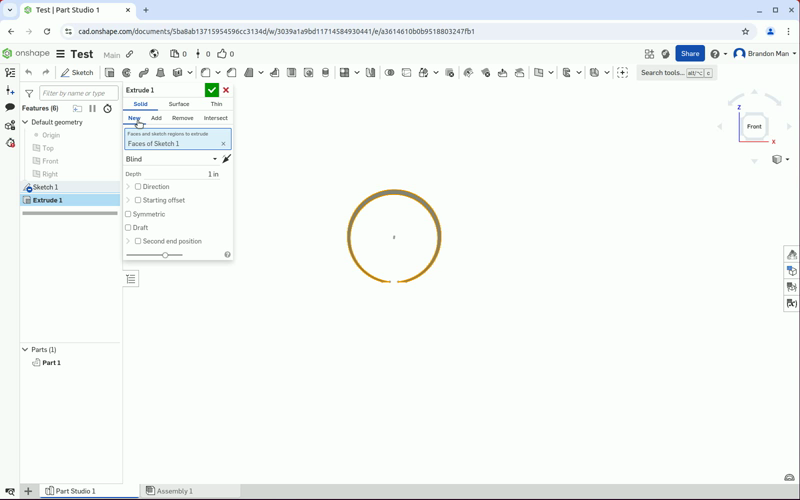
key(tab, 4)
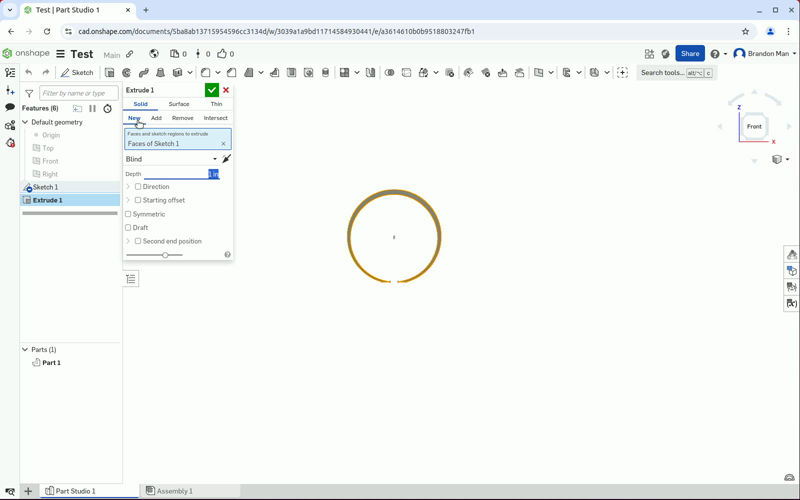
text(5.296)
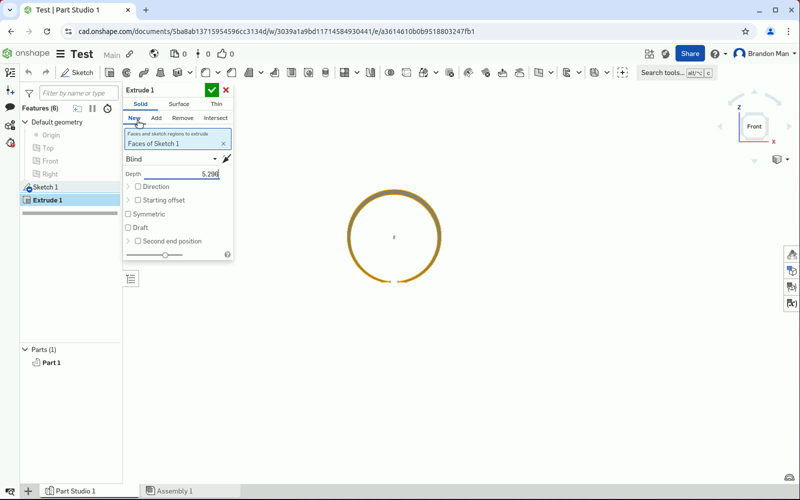
key(enter)
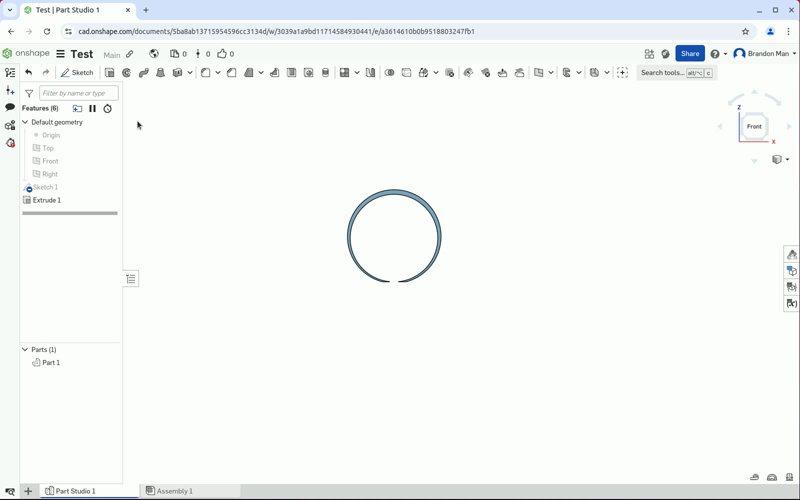
key(shift+h)
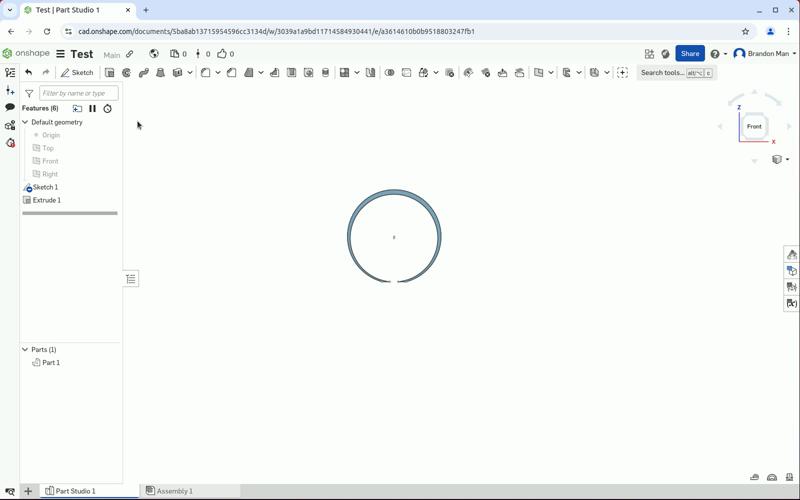
key(shift+h)
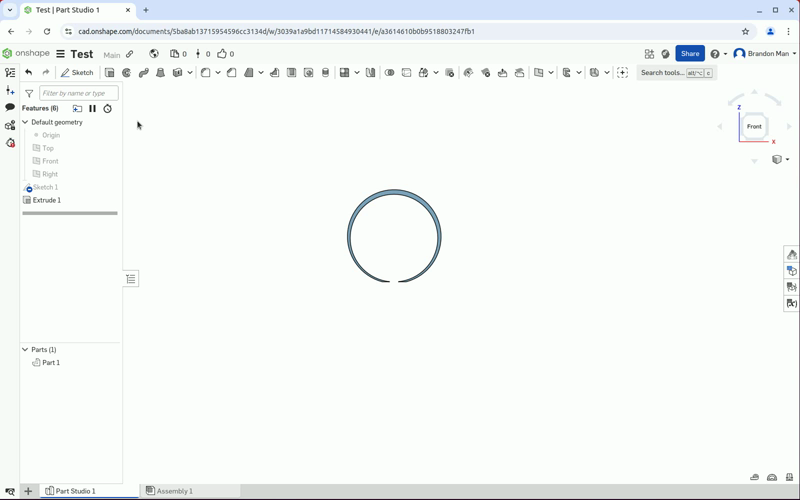
mouse_move(73, 189)
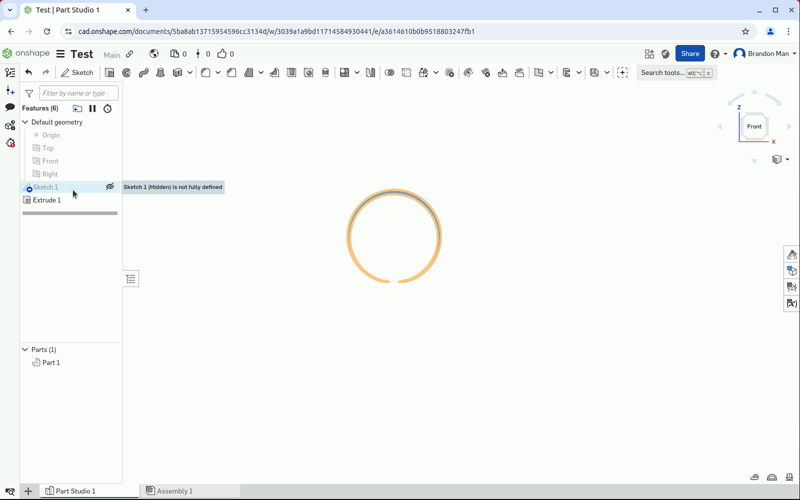
click(73, 189)
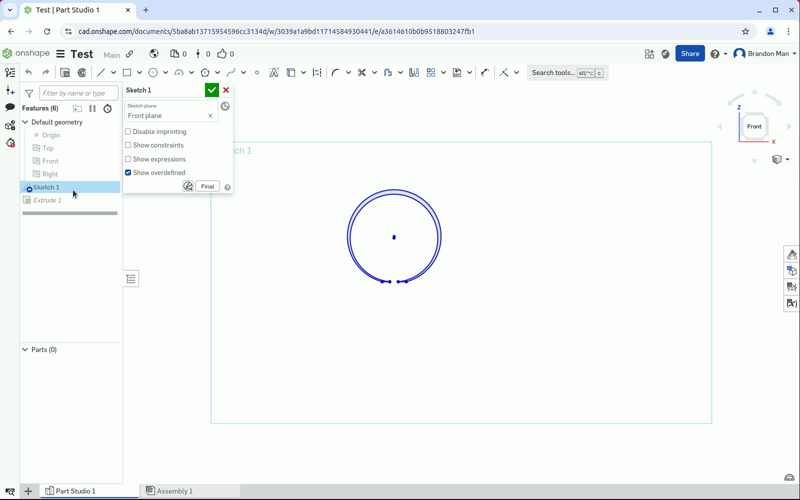
mouse_move(229, 92)
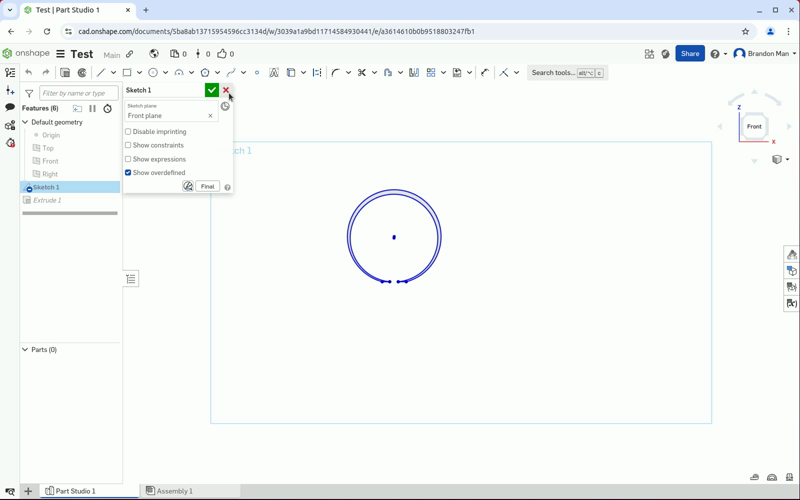
click(229, 92)
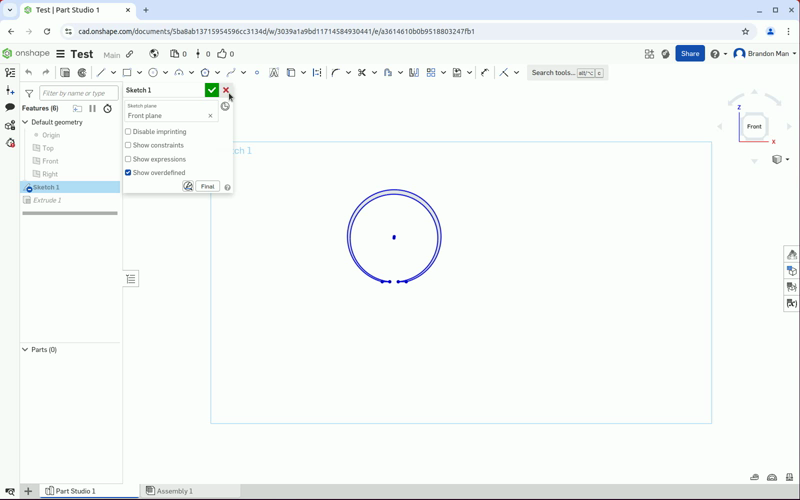
key(shift+s)
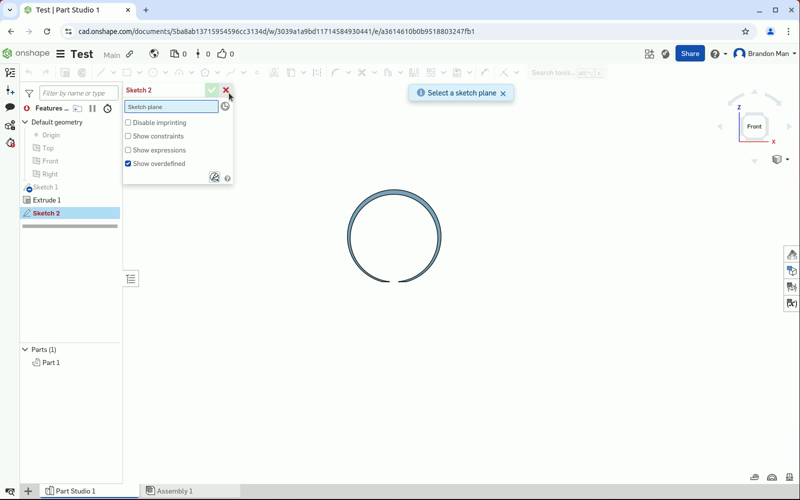
mouse_move(73, 163)
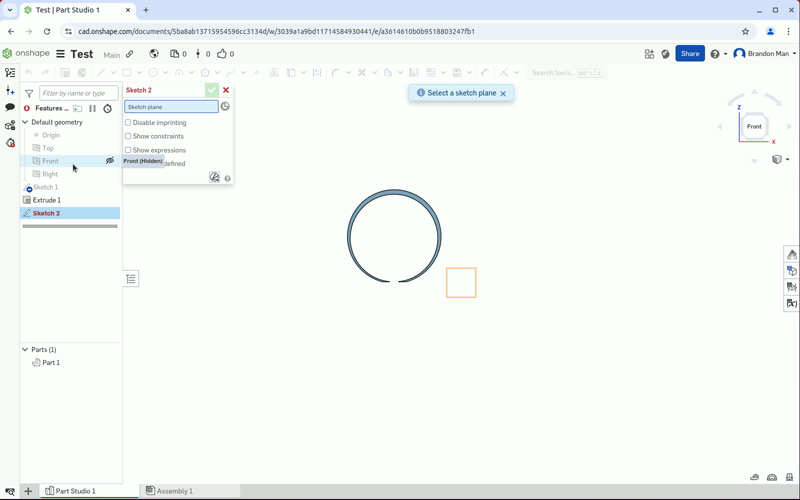
click(73, 163)
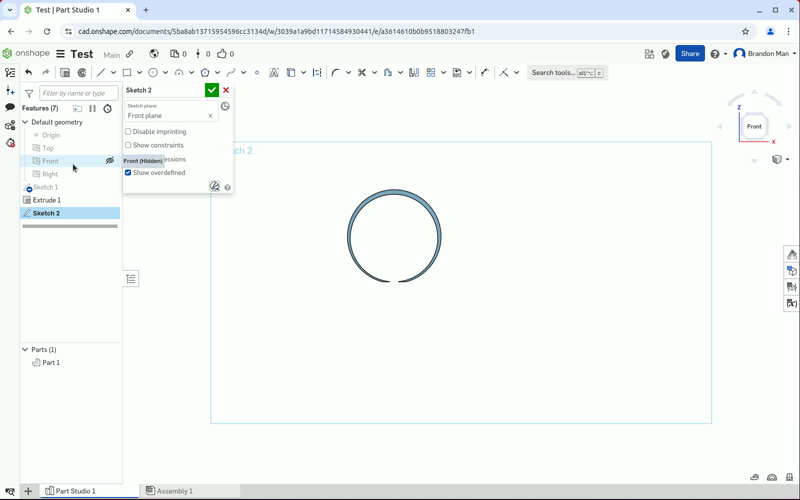
mouse_move(73, 352)
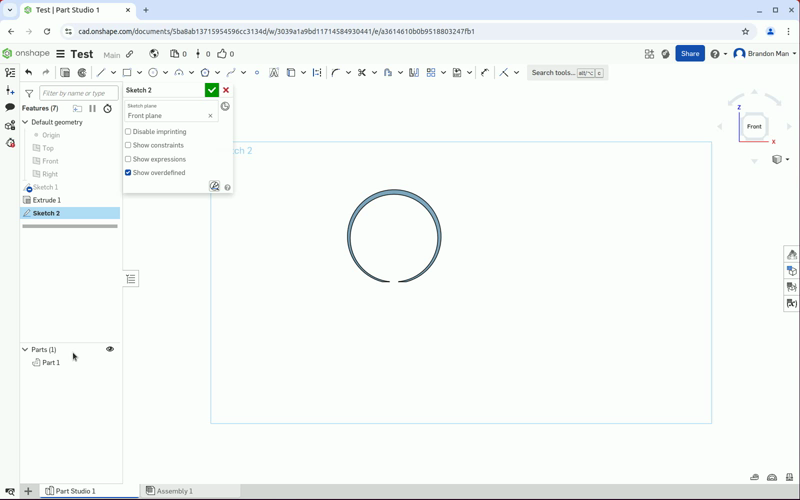
key(y)
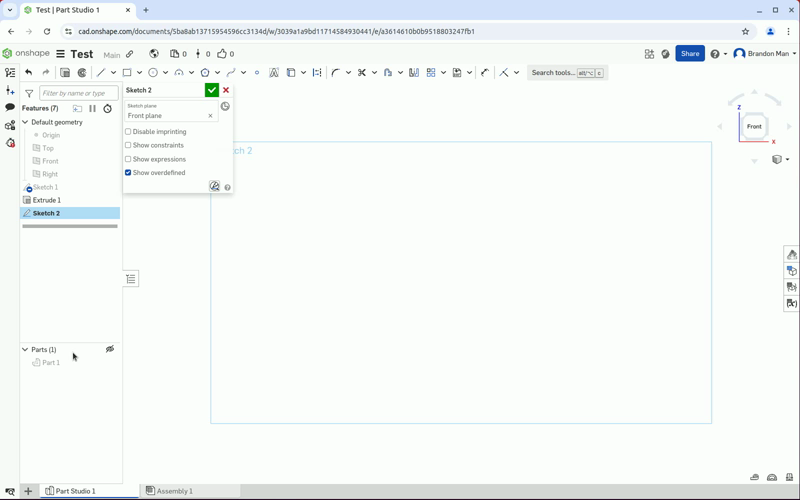
key(a)
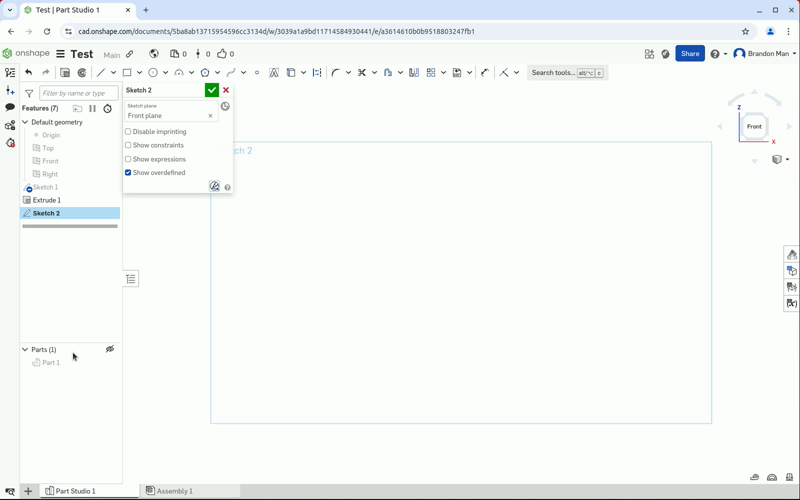
key_down(shift)
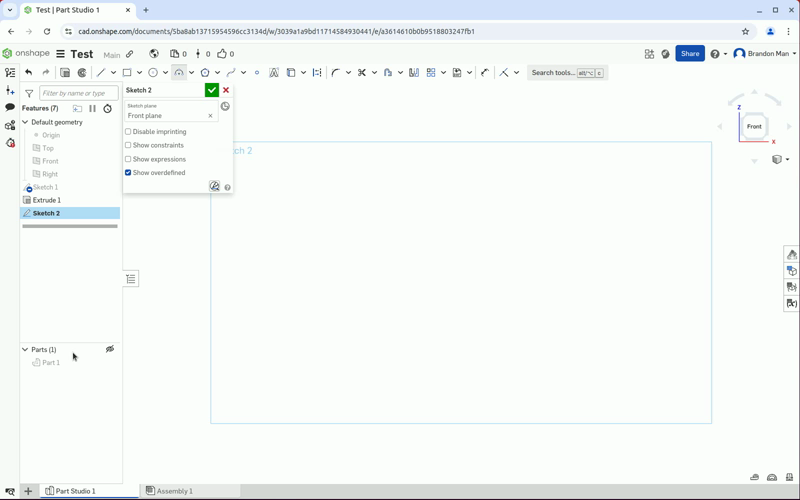
mouse_move(382, 366)
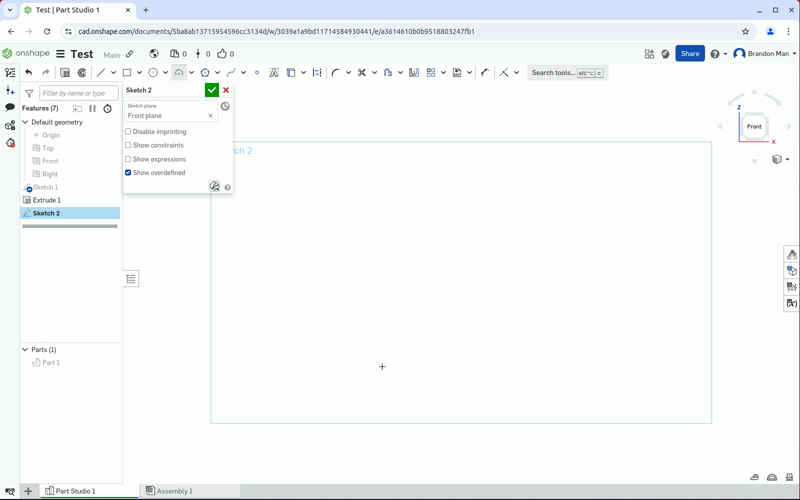
click(382, 366)
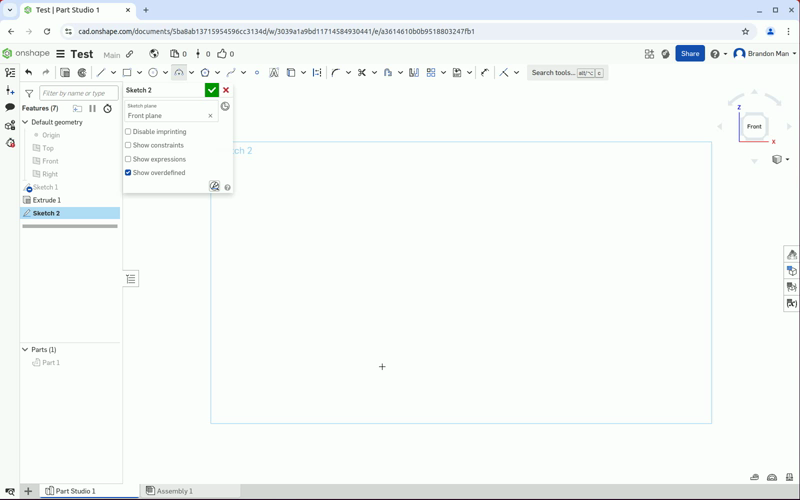
key_up(shift)
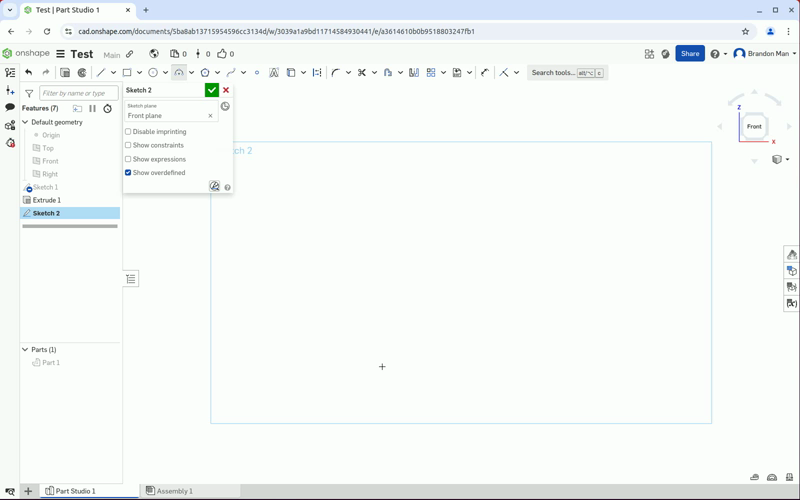
key_down(shift)
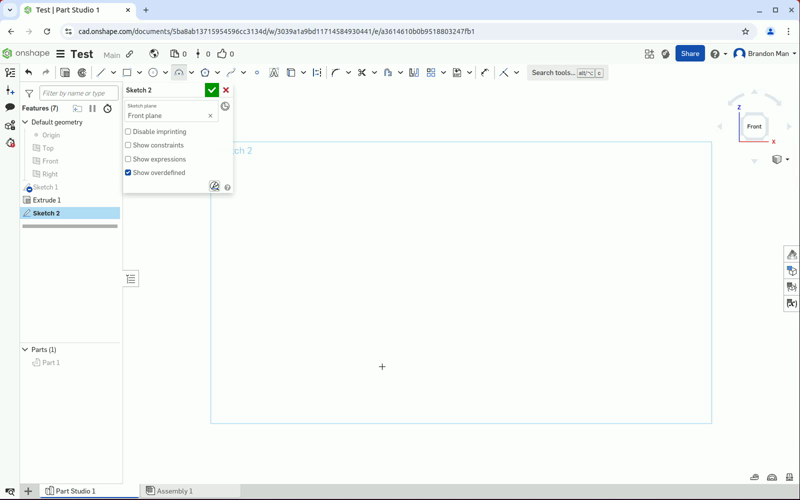
mouse_move(388, 372)
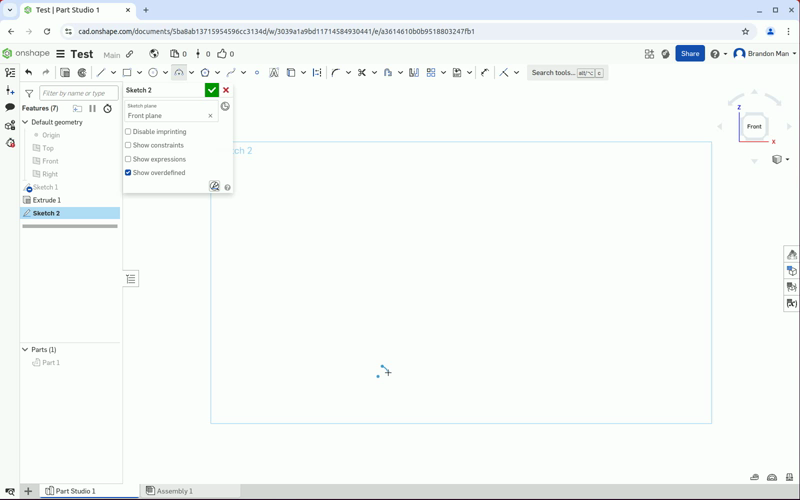
click(388, 372)
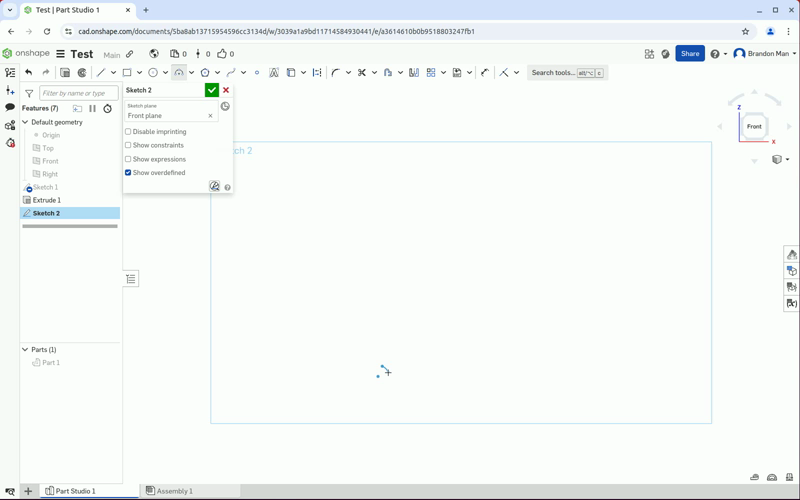
mouse_move(384, 370)
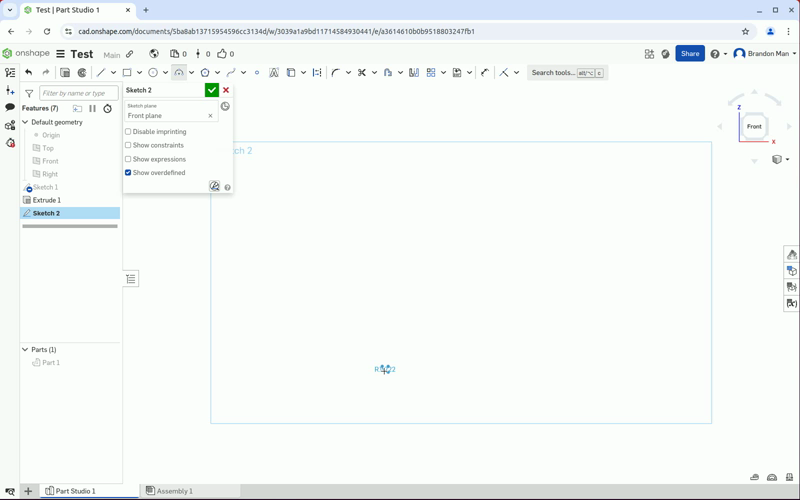
click(384, 370)
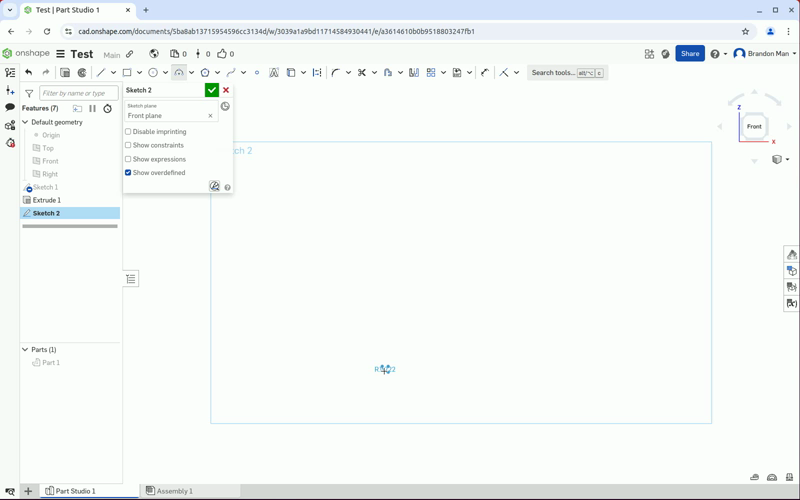
key_up(shift)
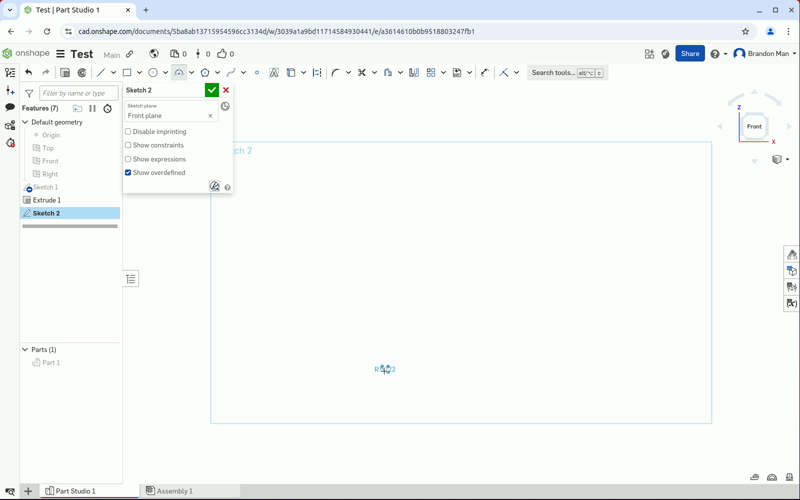
key(esc)
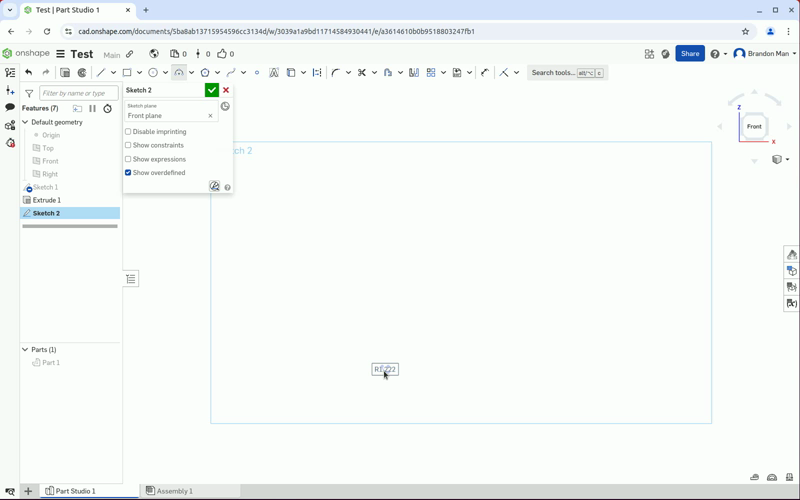
key(l)
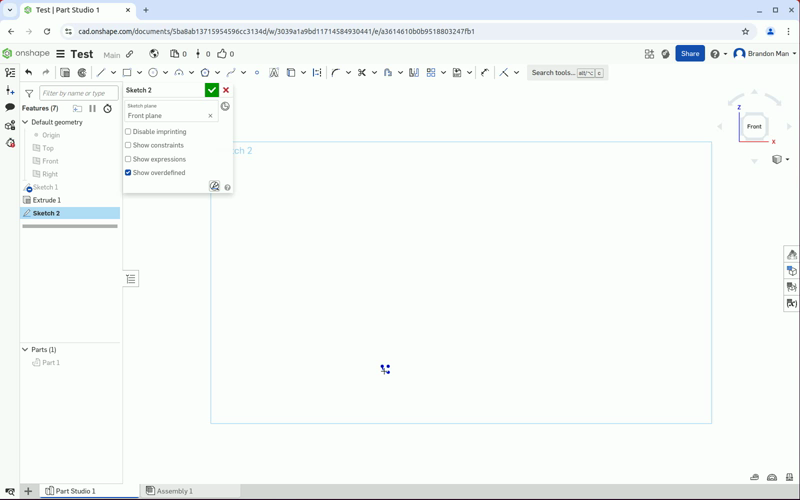
mouse_move(388, 372)
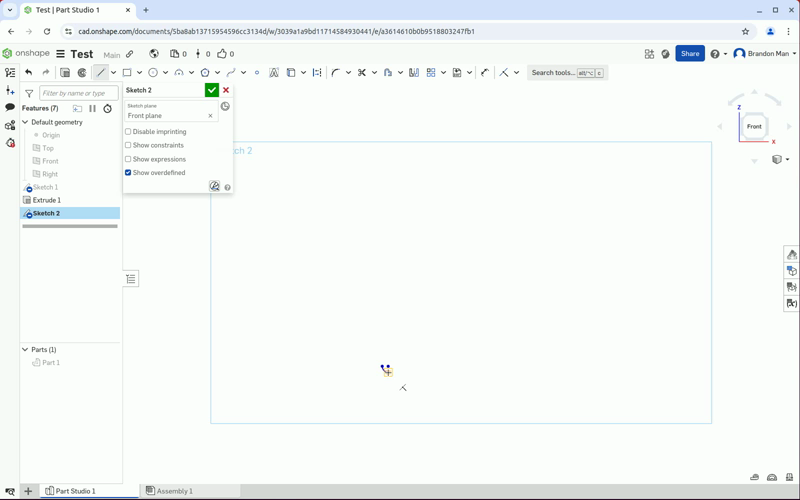
click(388, 372)
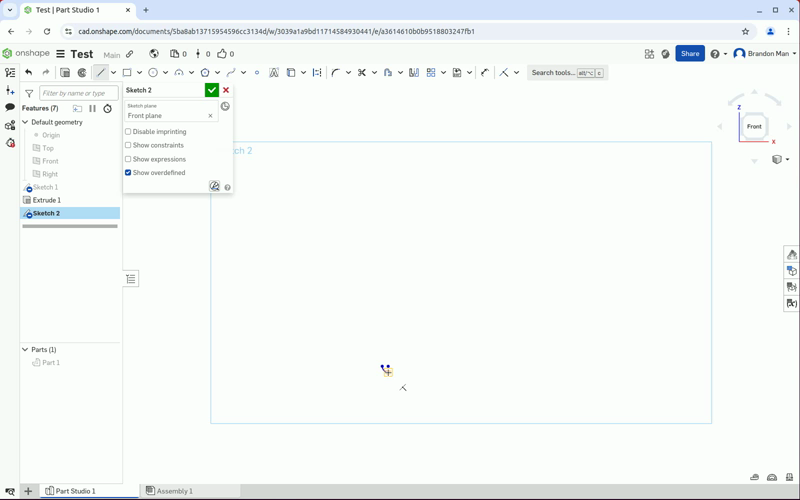
key_down(shift)
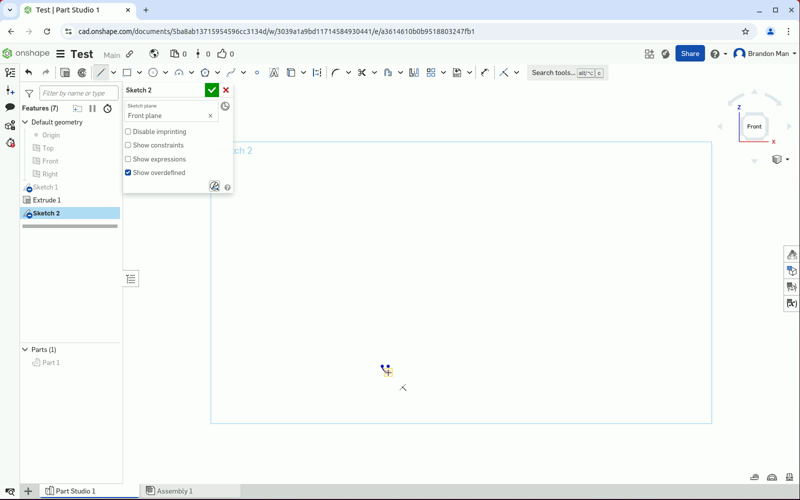
mouse_move(418, 372)
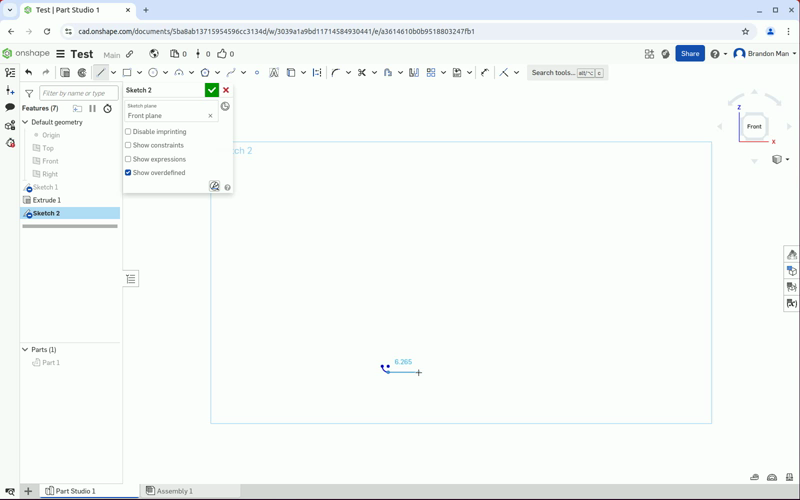
mouse_move(399, 372)
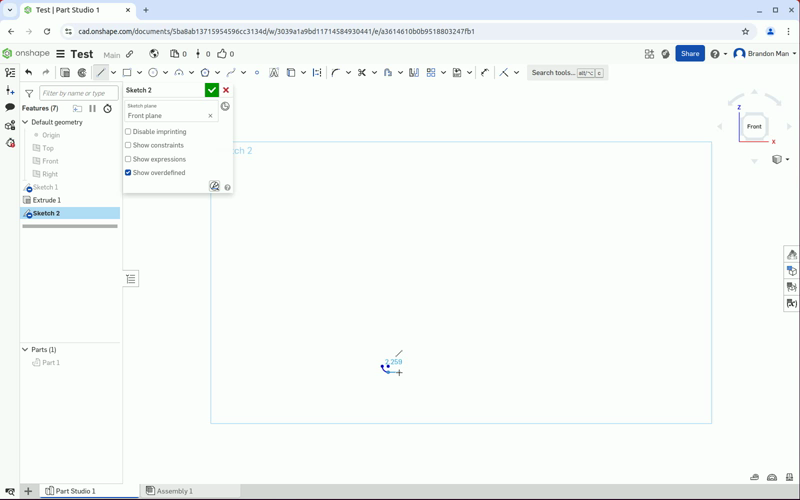
click(399, 372)
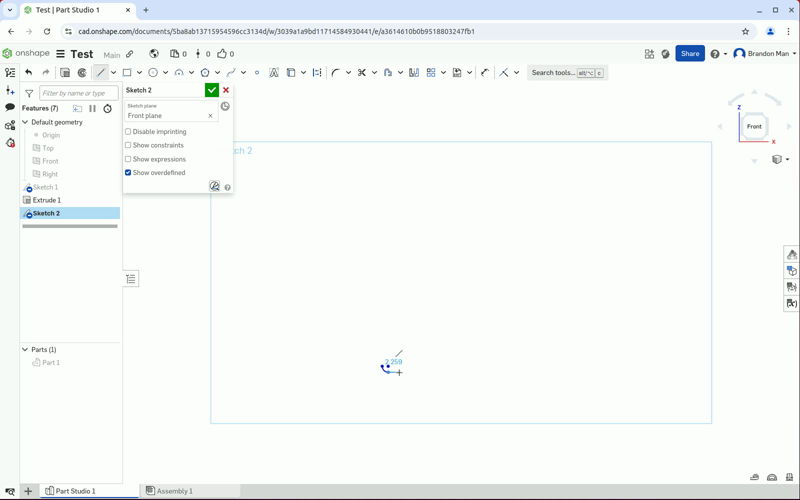
key_up(shift)
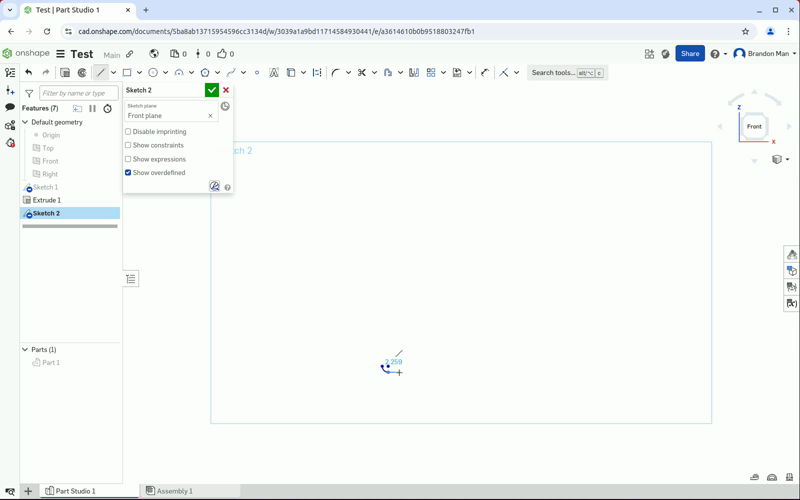
key(esc)
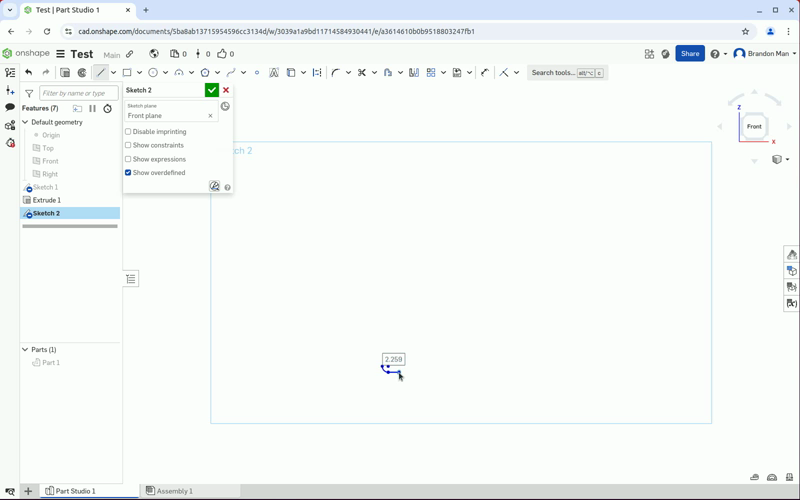
key(a)
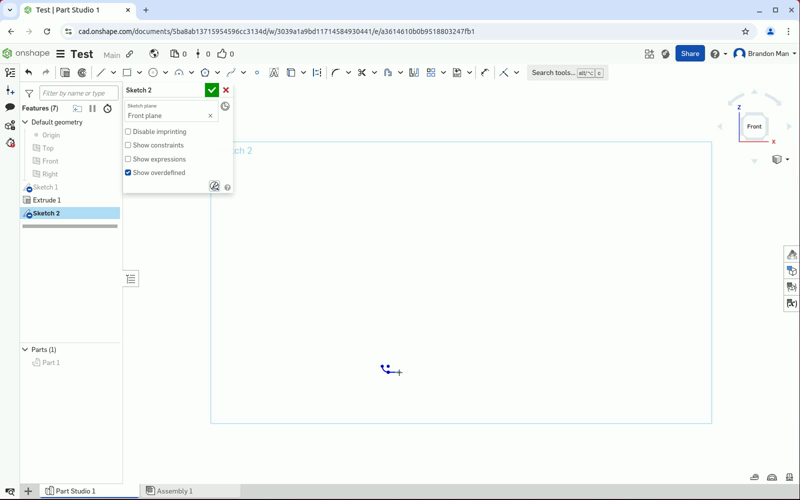
mouse_move(399, 372)
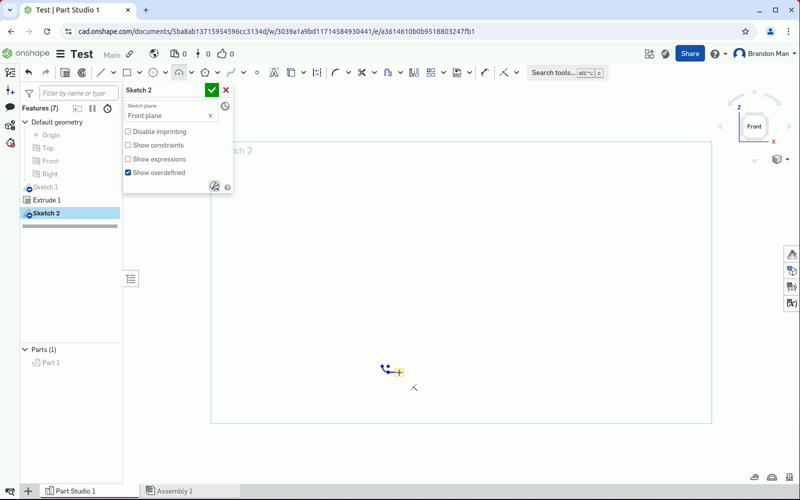
click(399, 372)
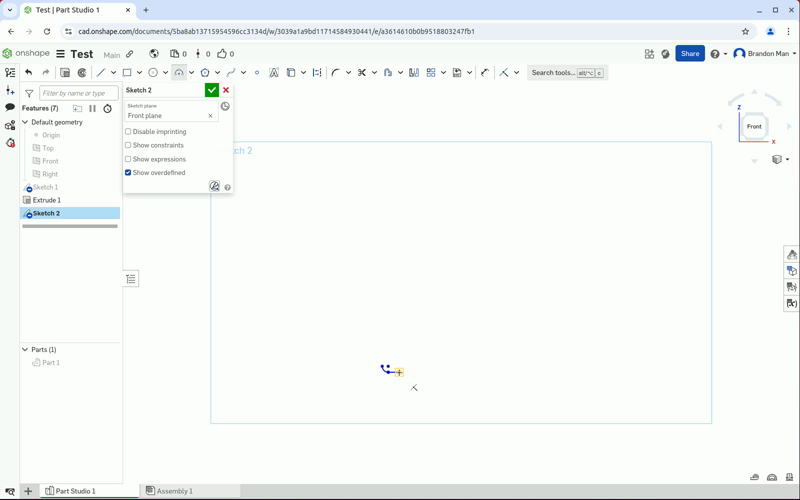
key_down(shift)
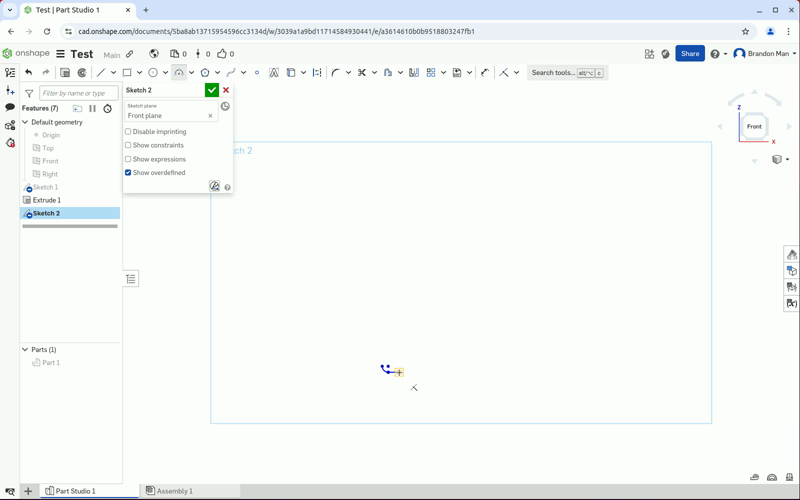
mouse_move(405, 366)
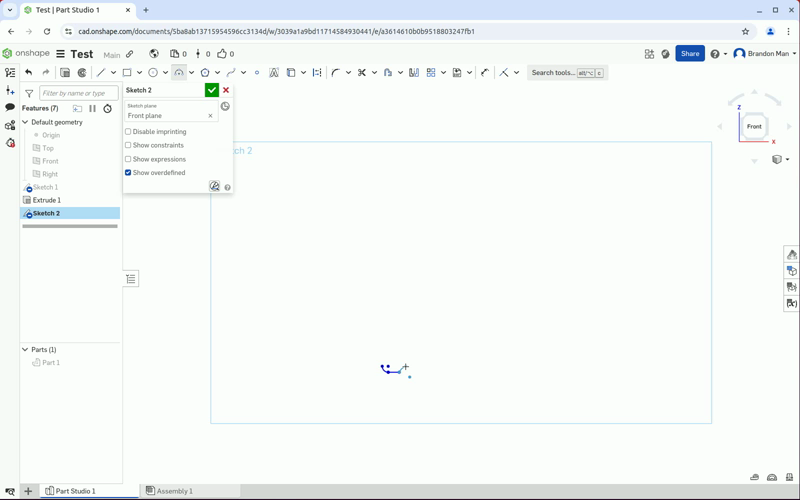
click(405, 366)
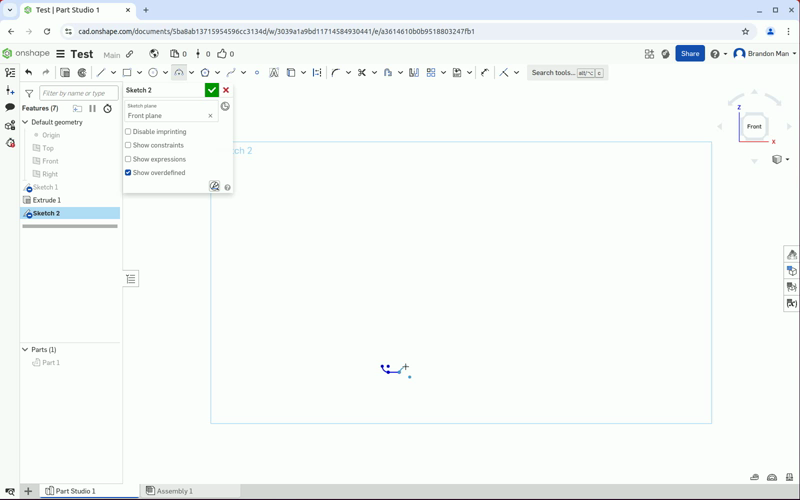
mouse_move(403, 370)
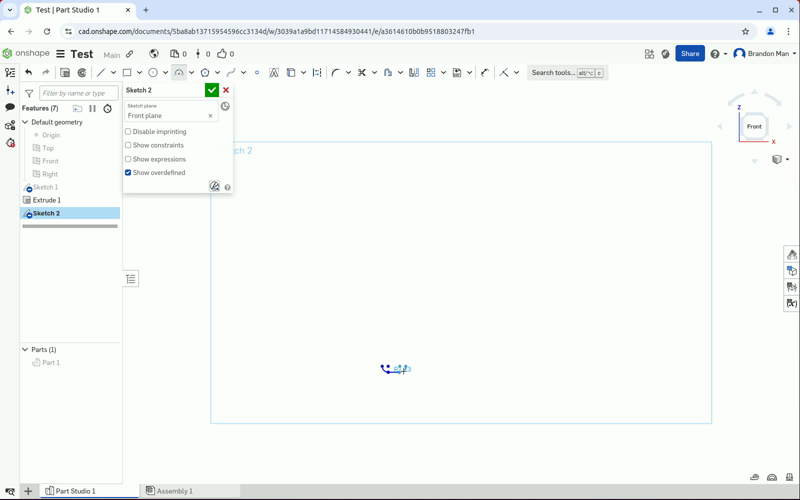
click(403, 370)
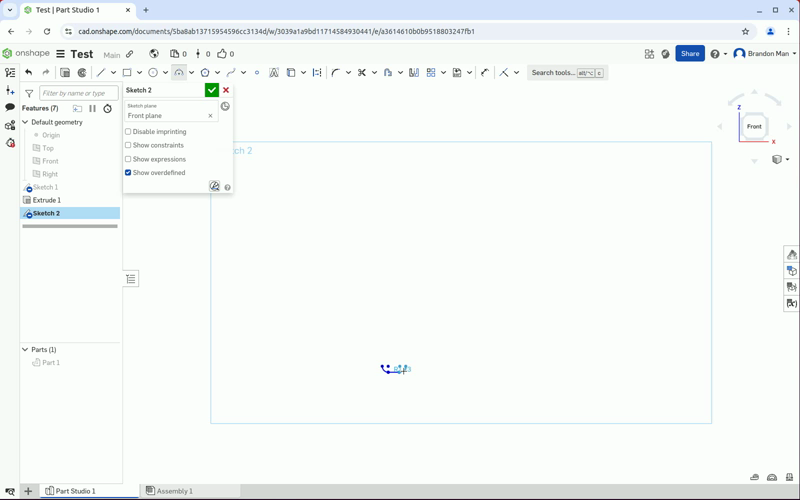
key_up(shift)
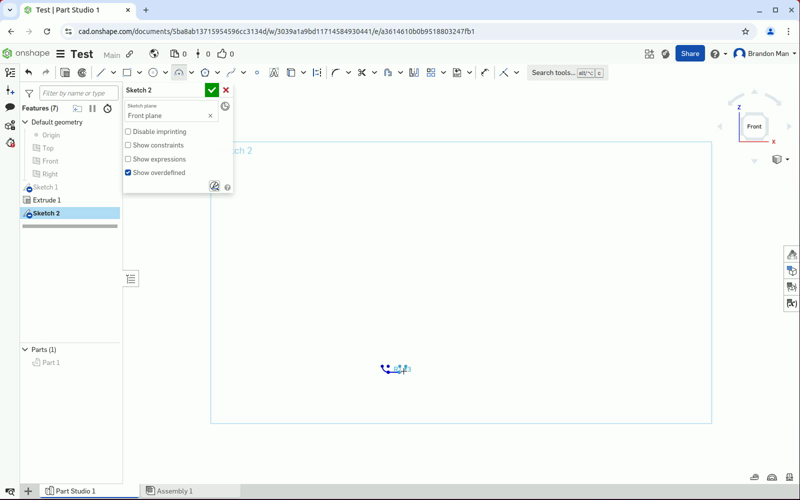
key(esc)
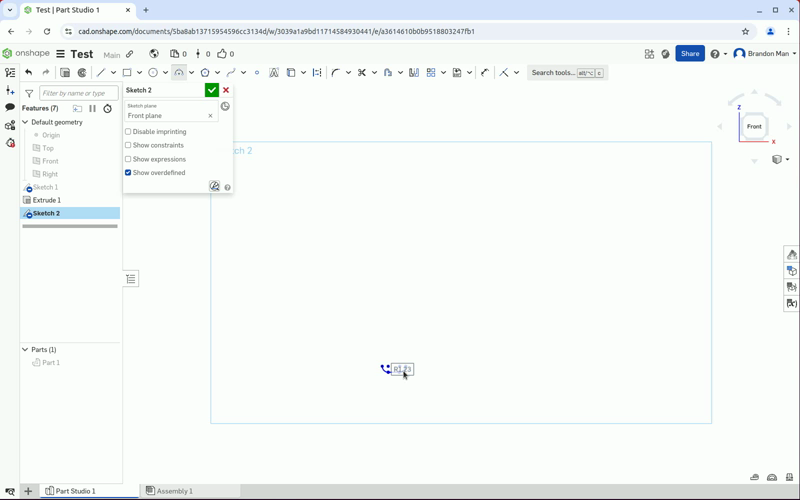
key(l)
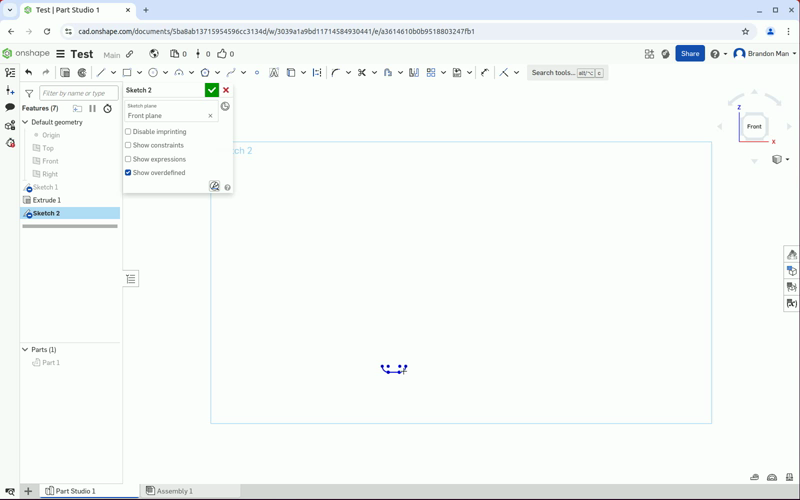
mouse_move(405, 366)
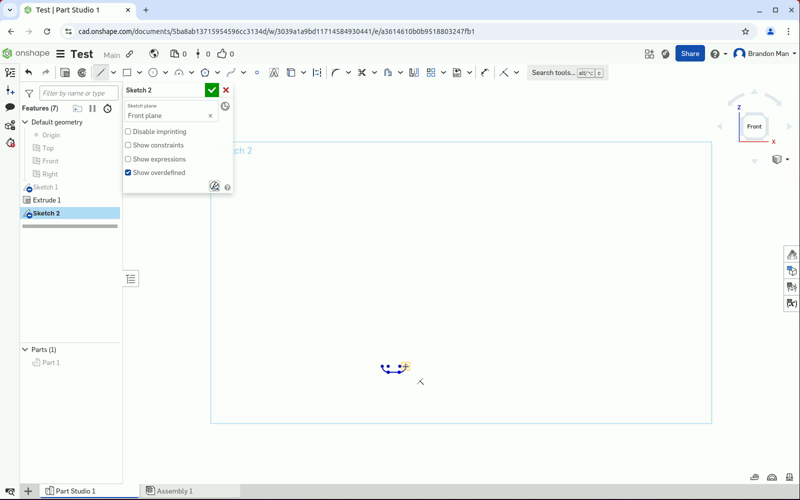
click(405, 366)
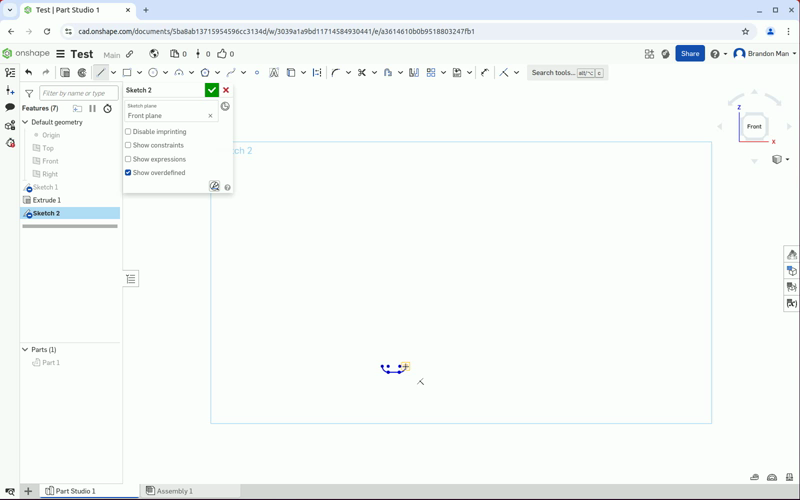
key_down(shift)
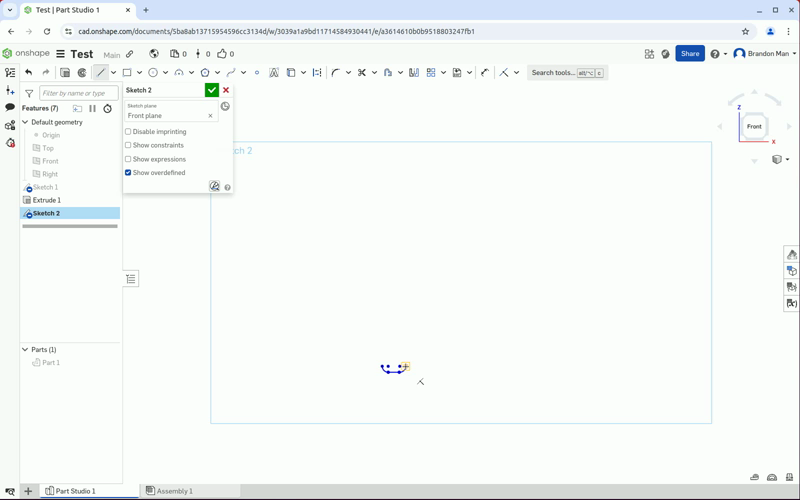
mouse_move(405, 281)
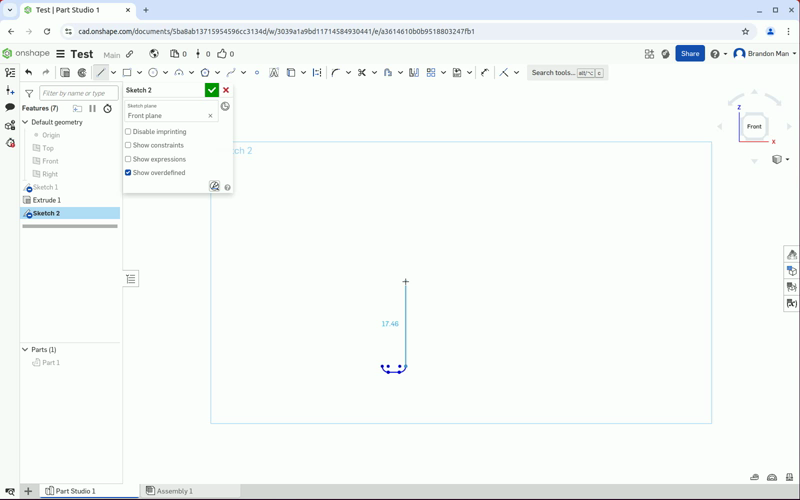
click(405, 281)
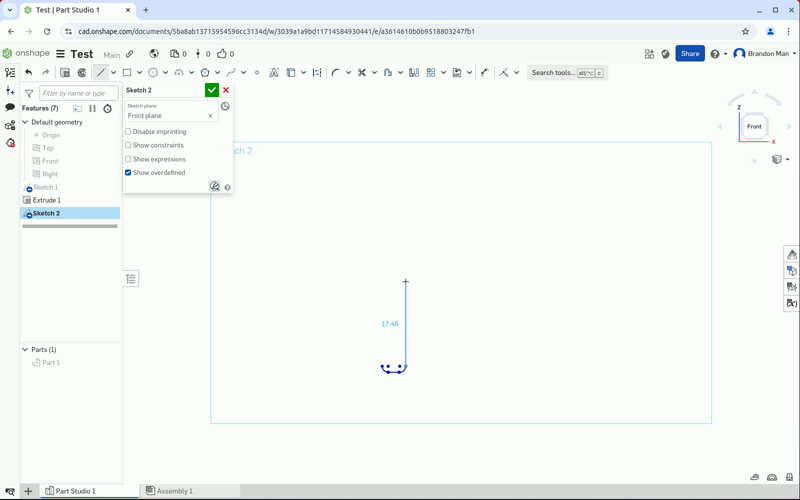
key_up(shift)
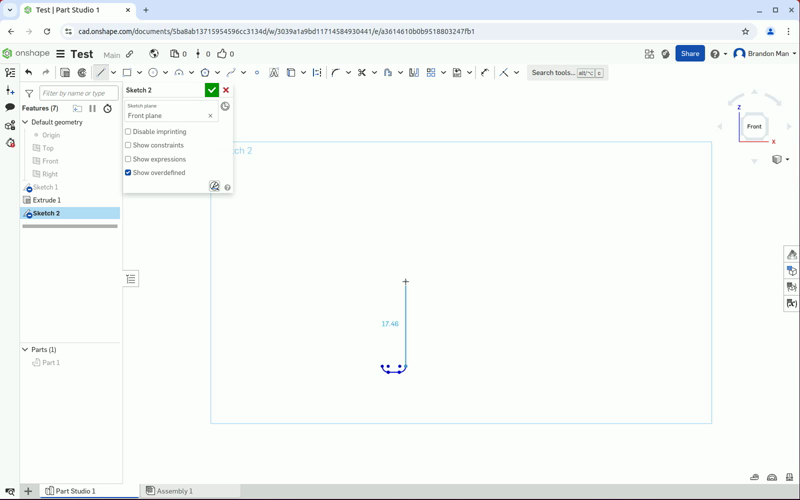
key(esc)
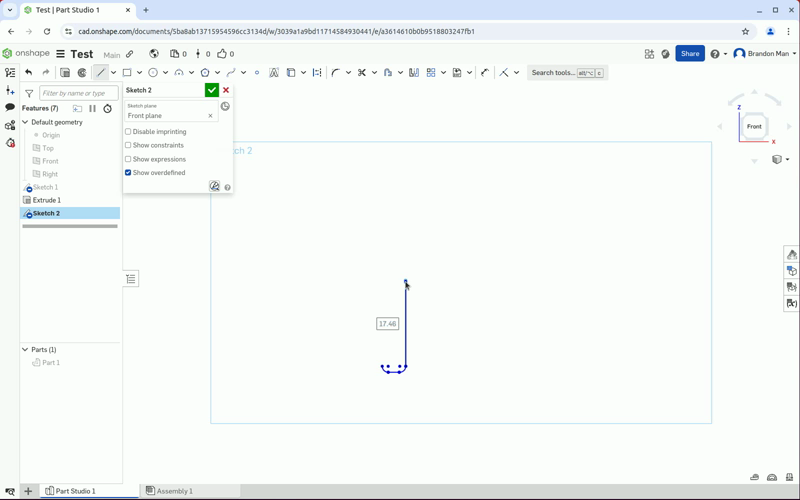
key(a)
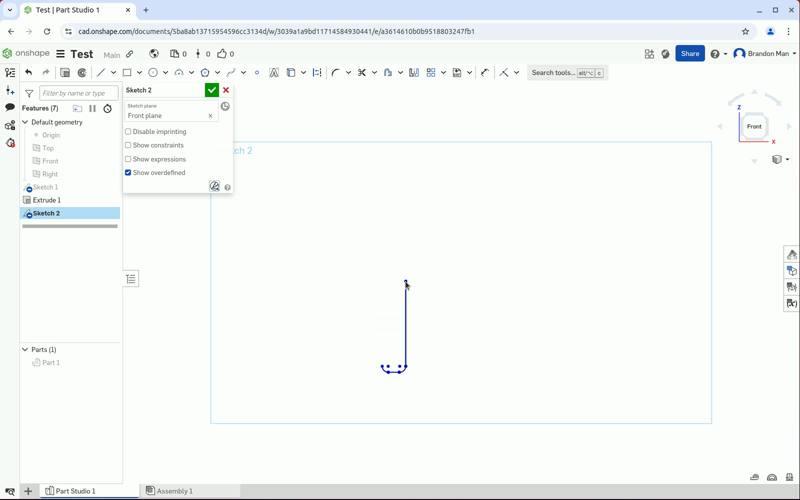
mouse_move(405, 281)
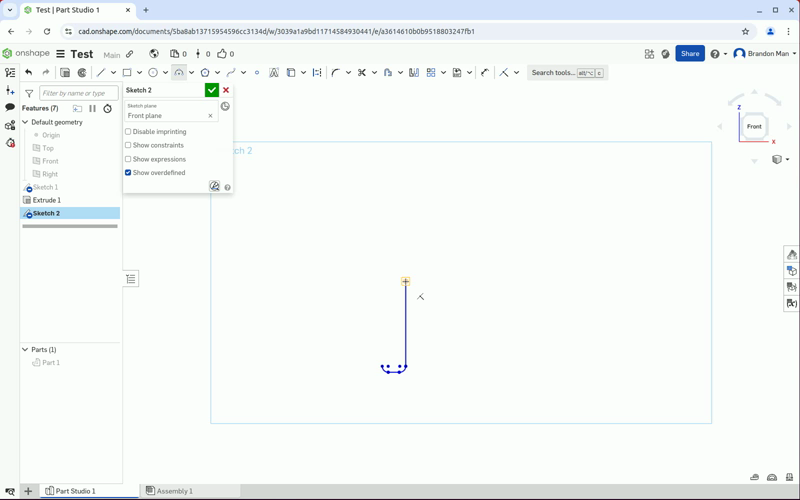
click(405, 281)
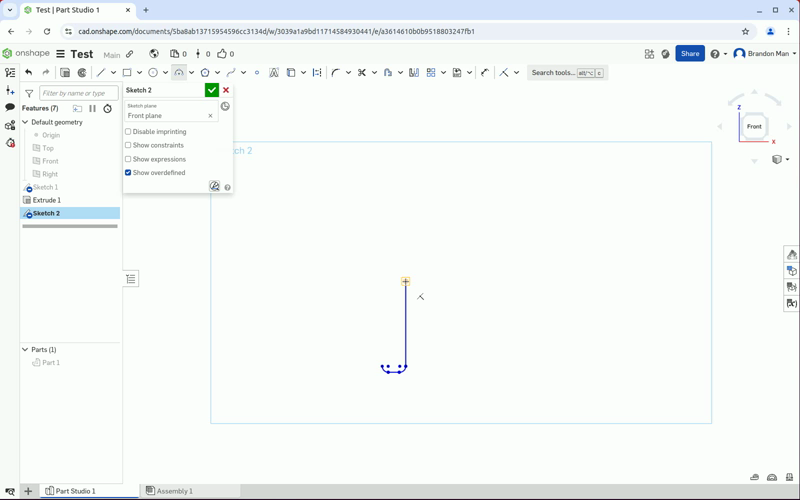
key_down(shift)
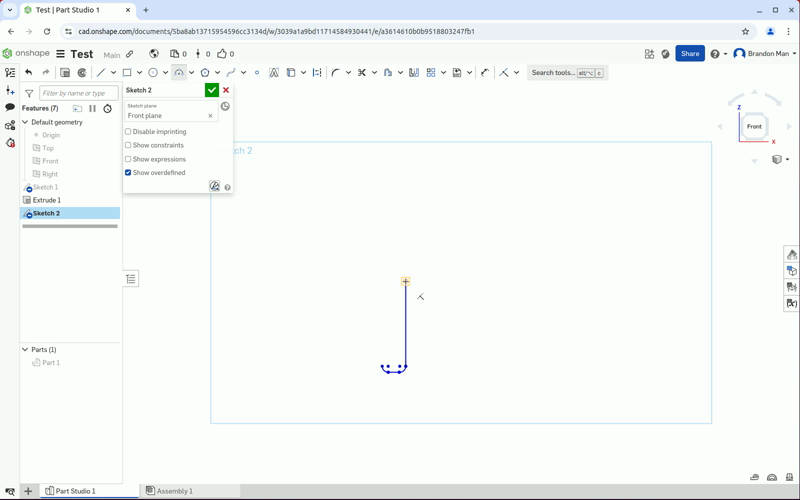
mouse_move(382, 281)
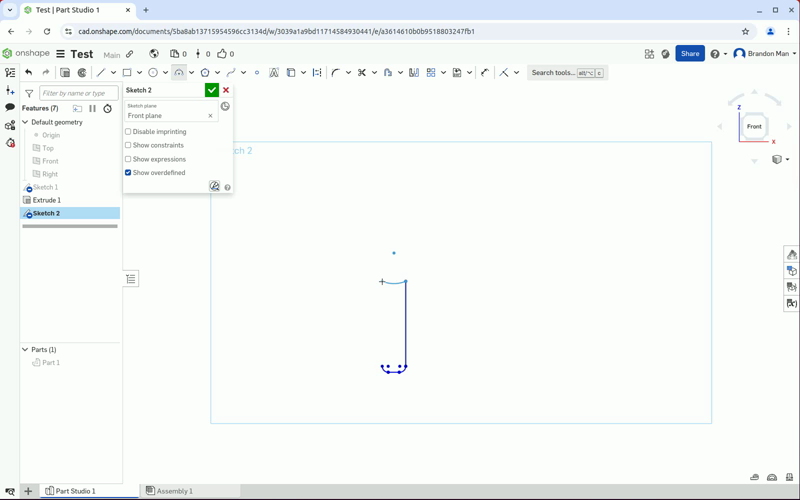
click(382, 281)
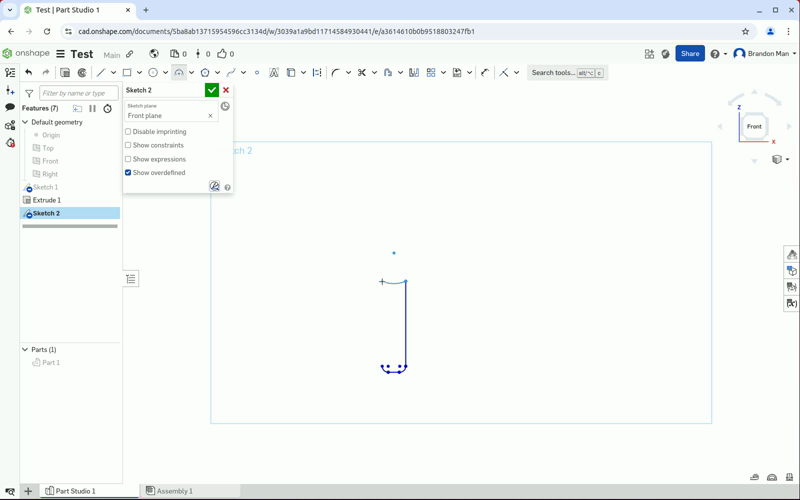
mouse_move(393, 282)
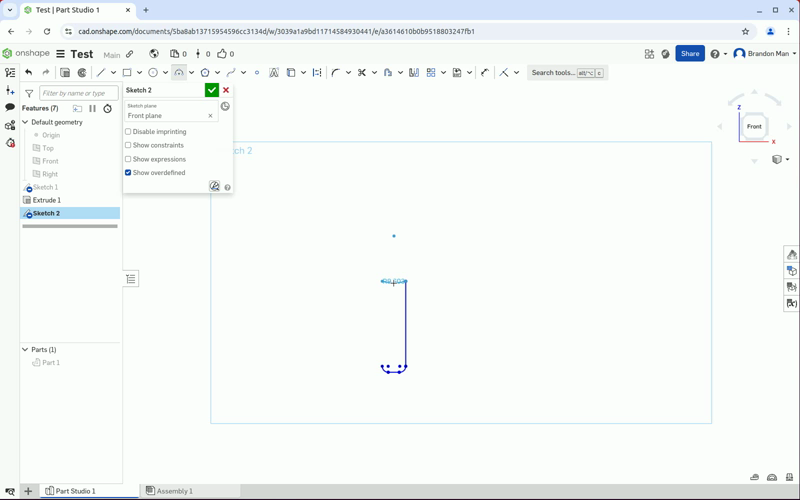
click(393, 282)
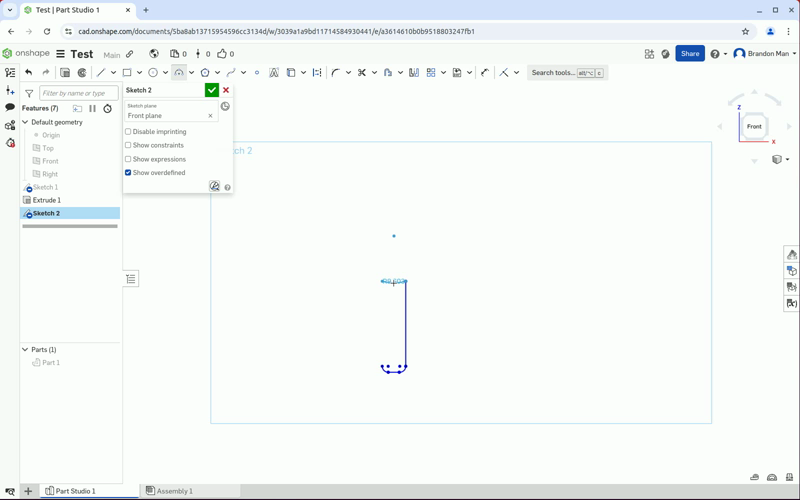
key_up(shift)
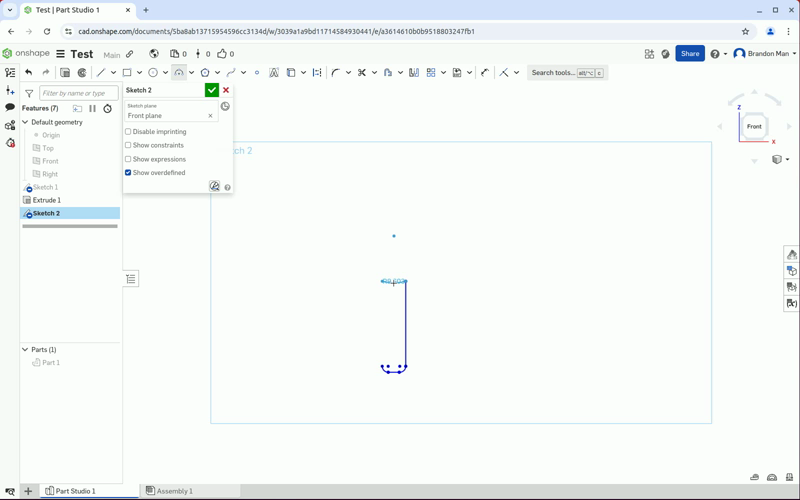
key(esc)
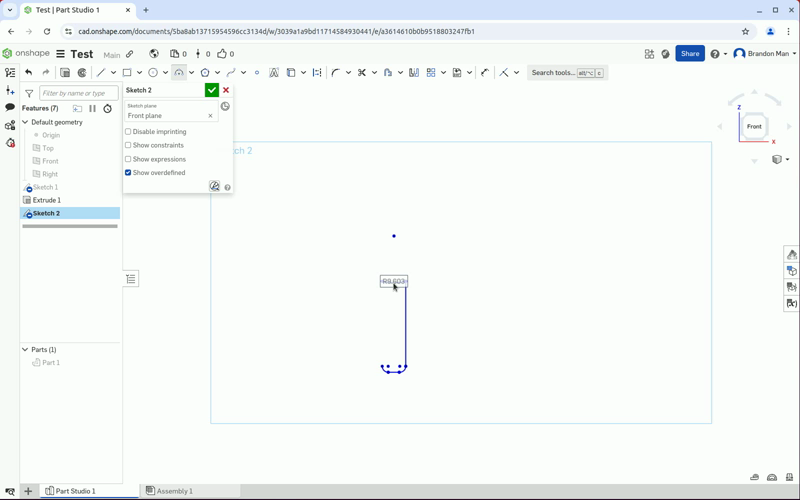
key(l)
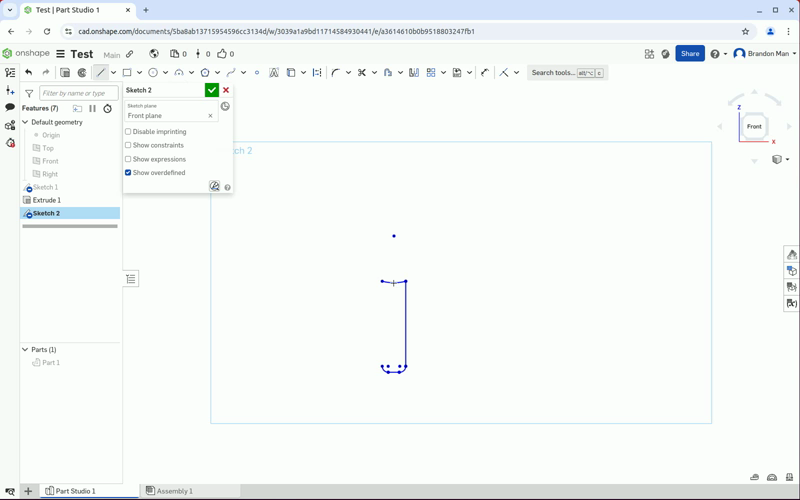
mouse_move(382, 281)
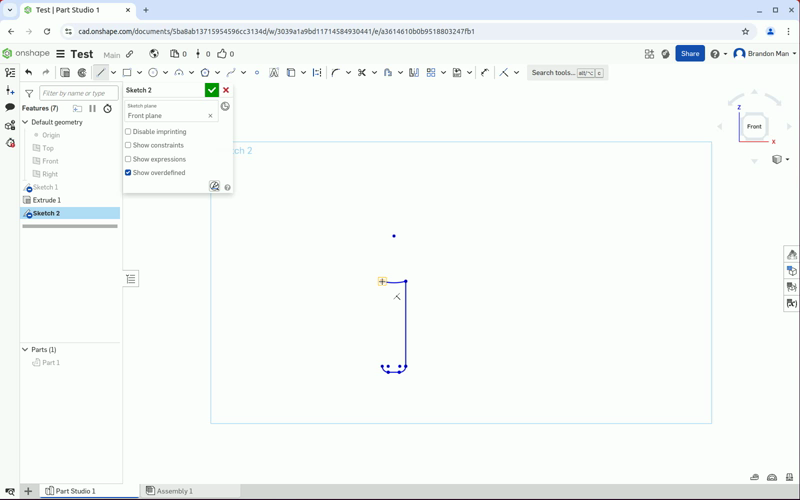
click(382, 281)
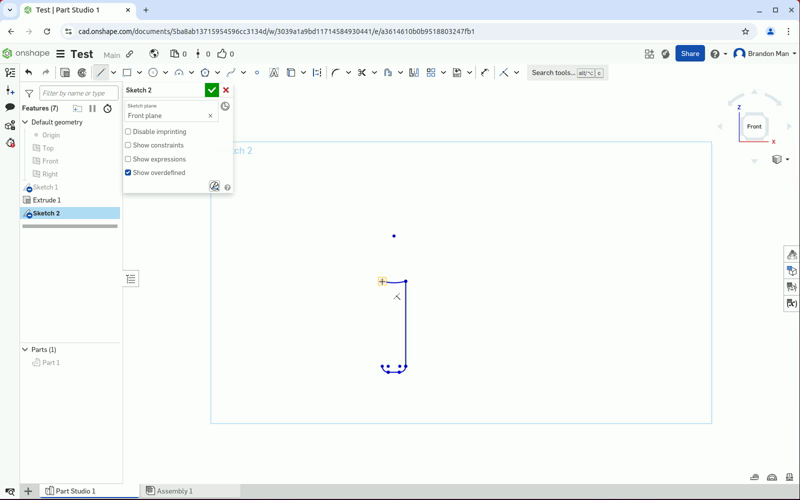
key_down(shift)
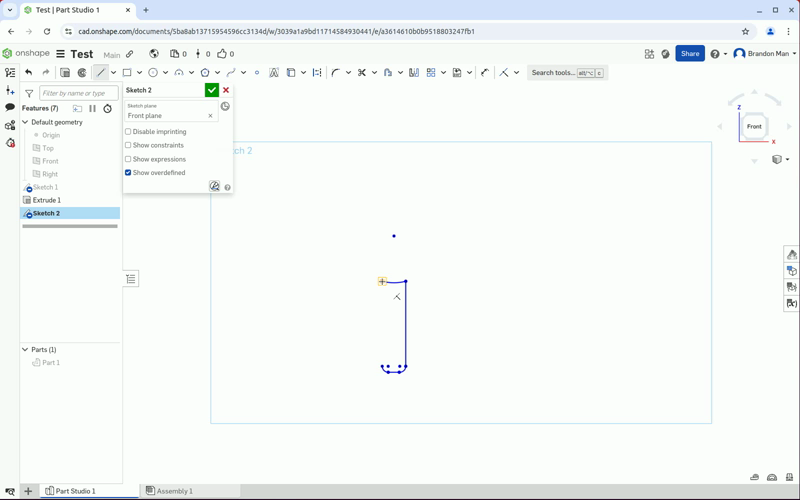
mouse_move(382, 366)
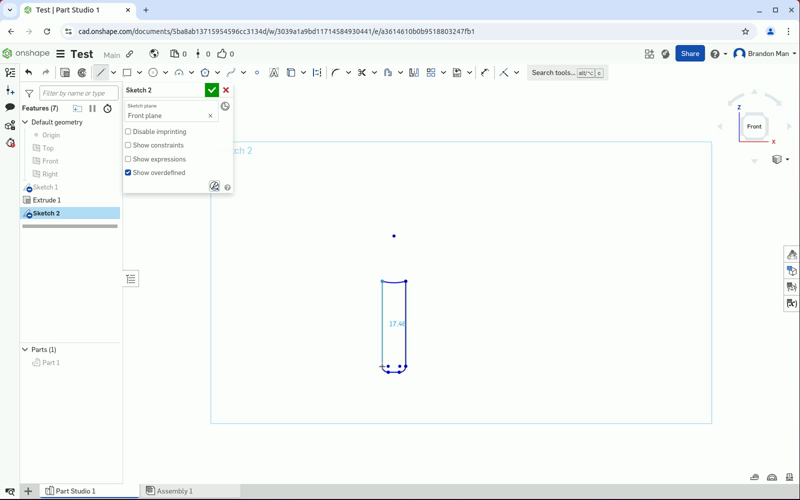
key_up(shift)
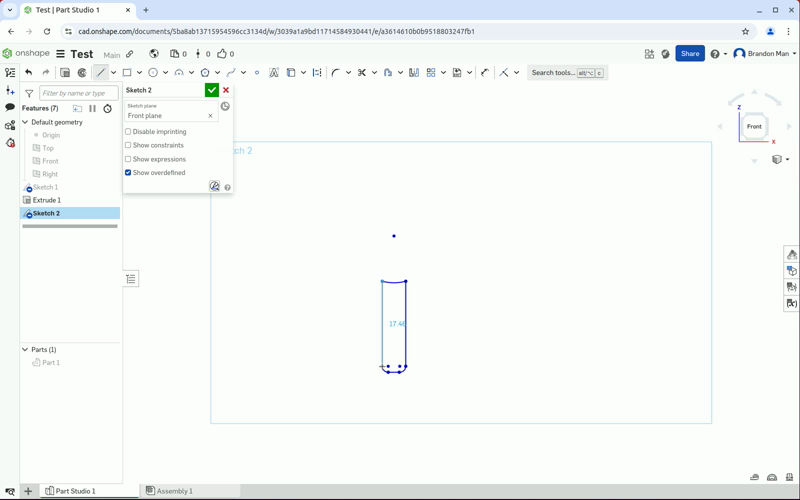
click(382, 366)
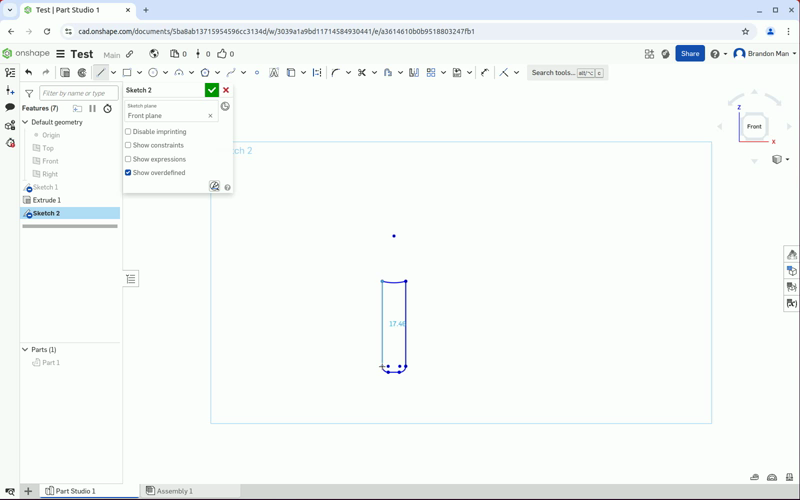
key(esc)
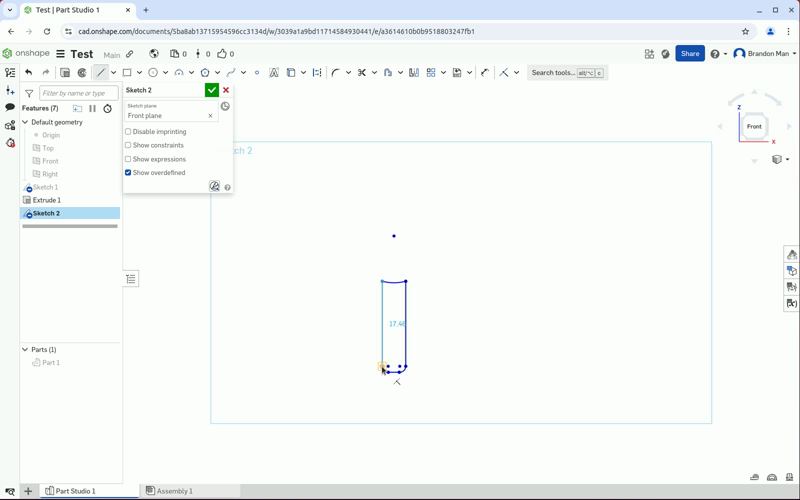
mouse_move(403, 315)
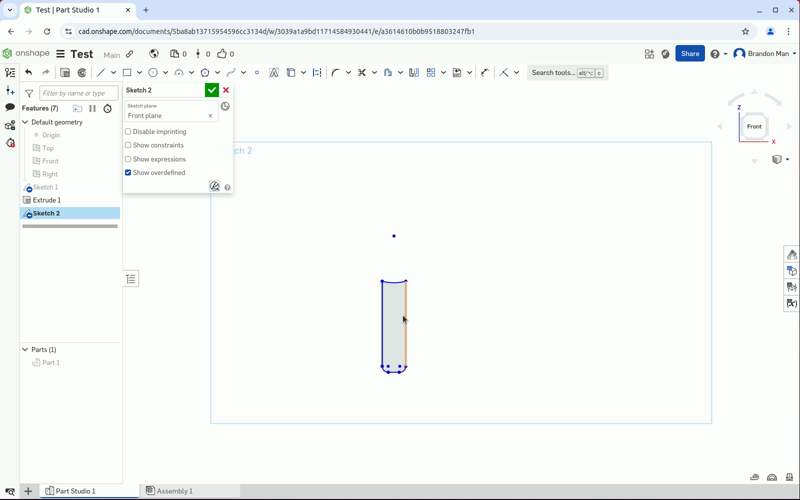
click(403, 315)
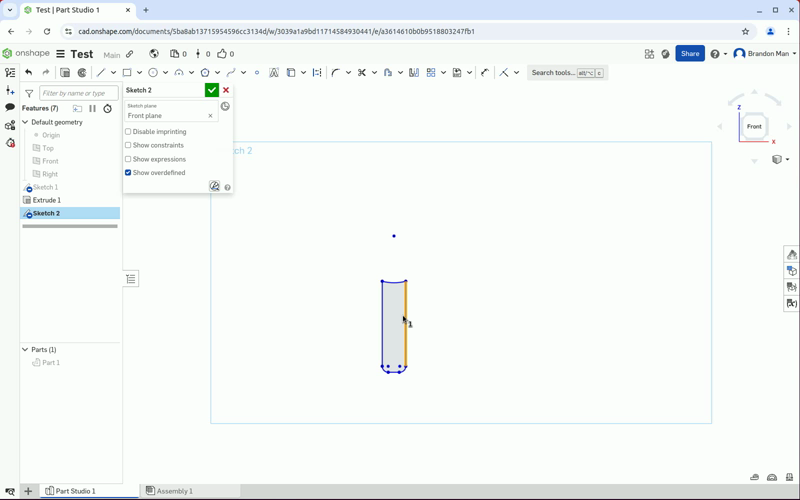
mouse_move(73, 352)
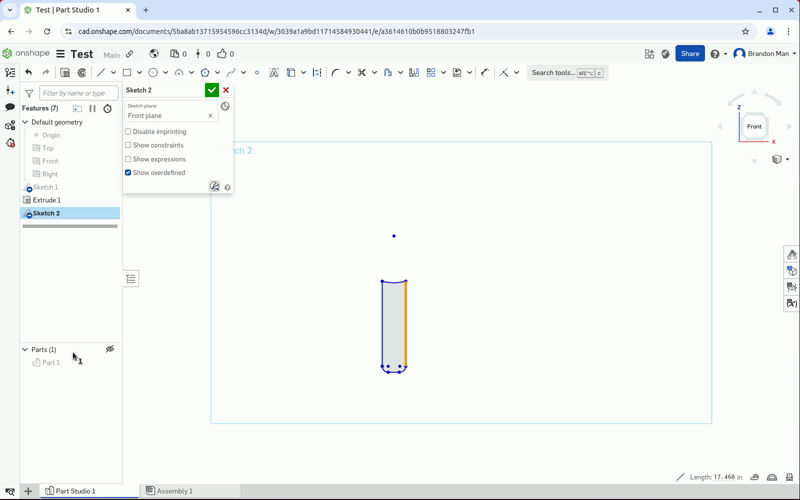
key(shift+y)
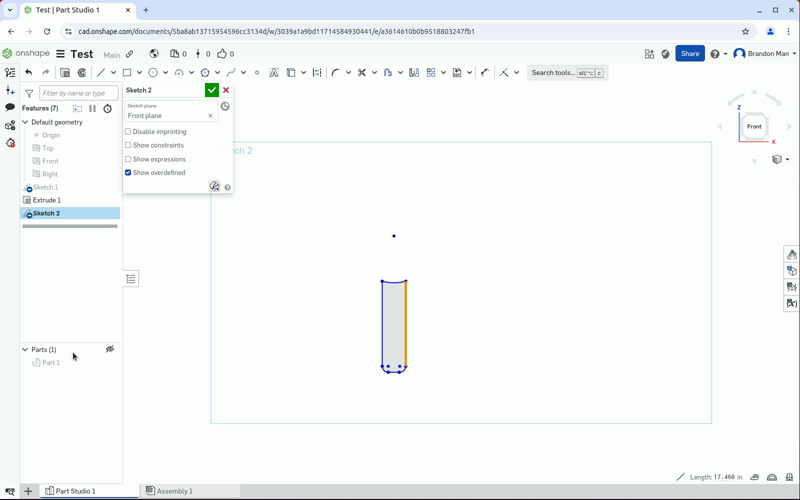
key(shift+e)
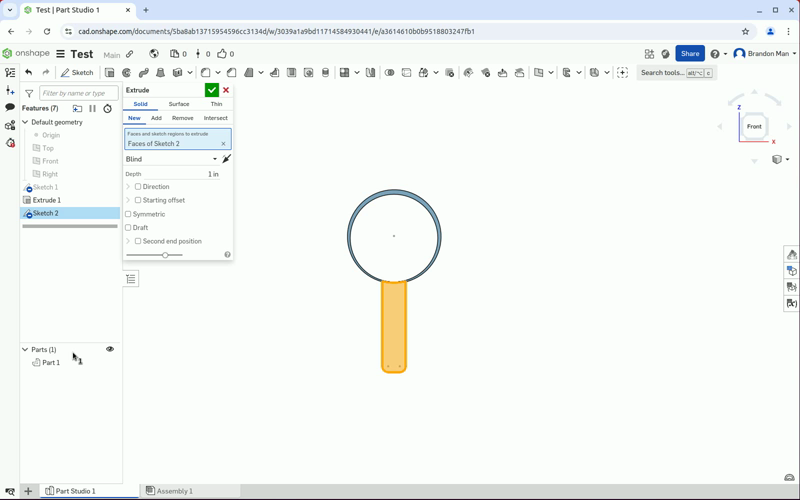
mouse_move(143, 106)
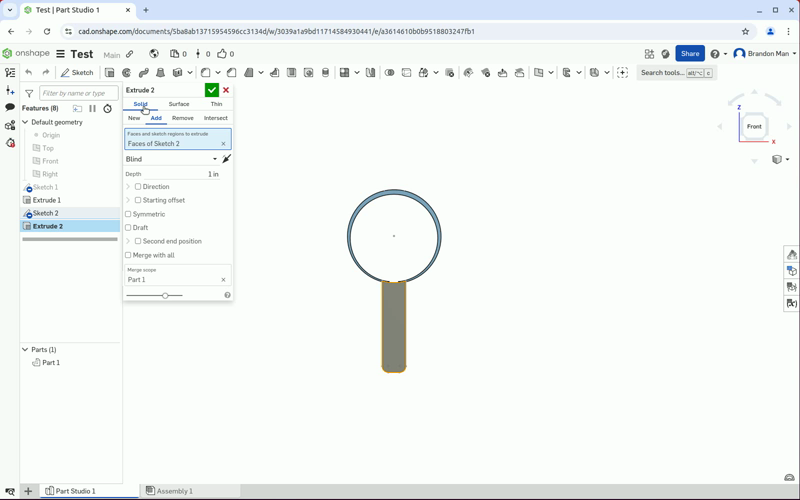
click(143, 106)
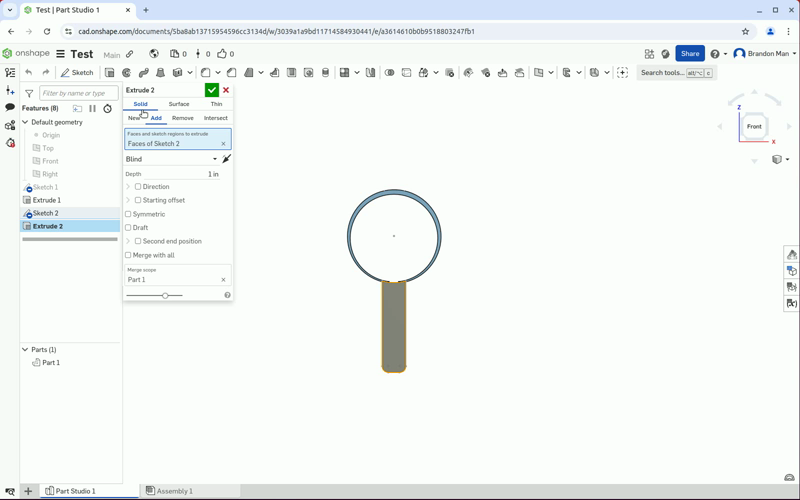
mouse_move(137, 120)
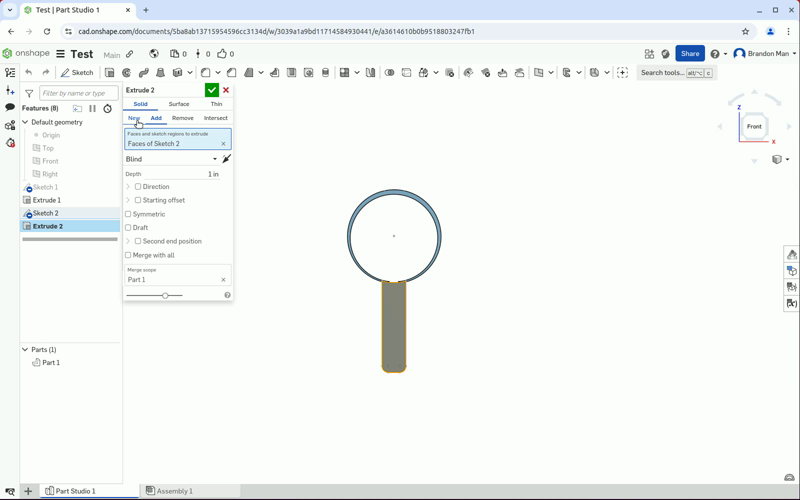
click(137, 120)
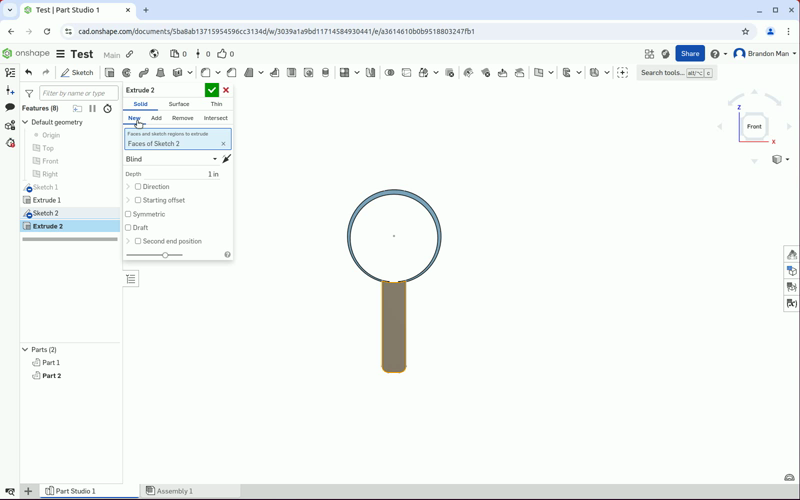
key(tab, 4)
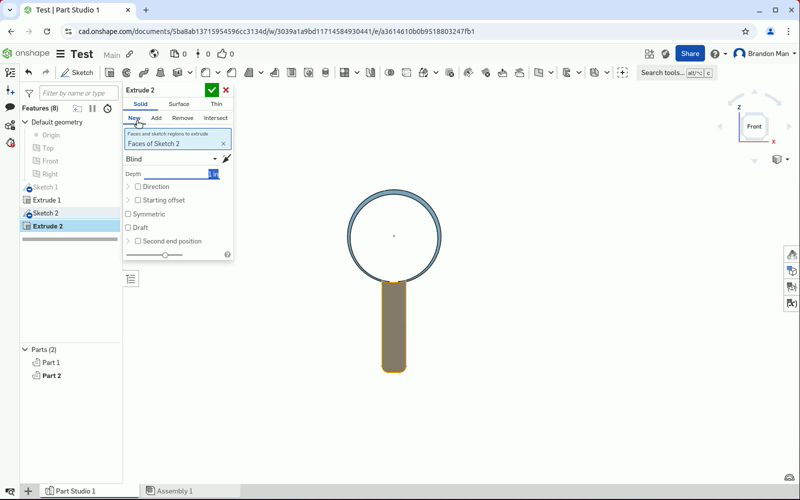
text(5.296)
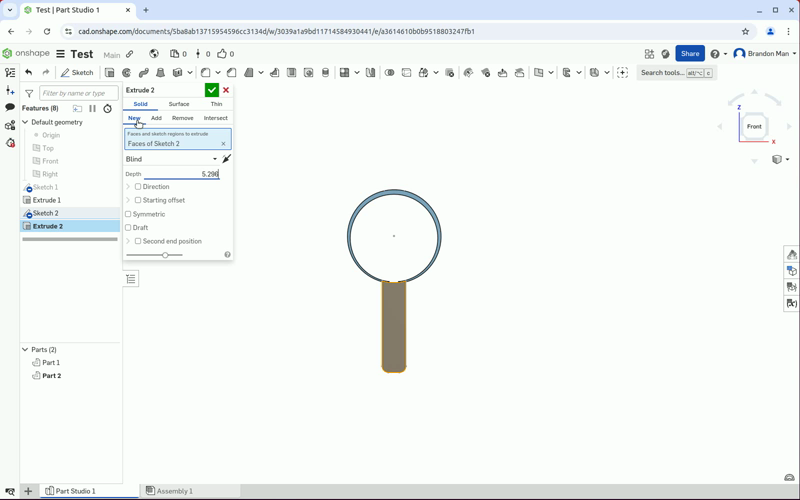
key(enter)
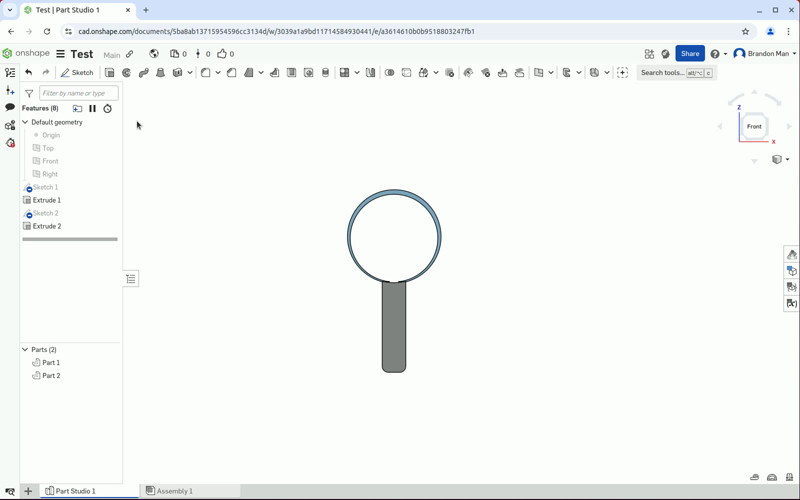
key(shift+h)
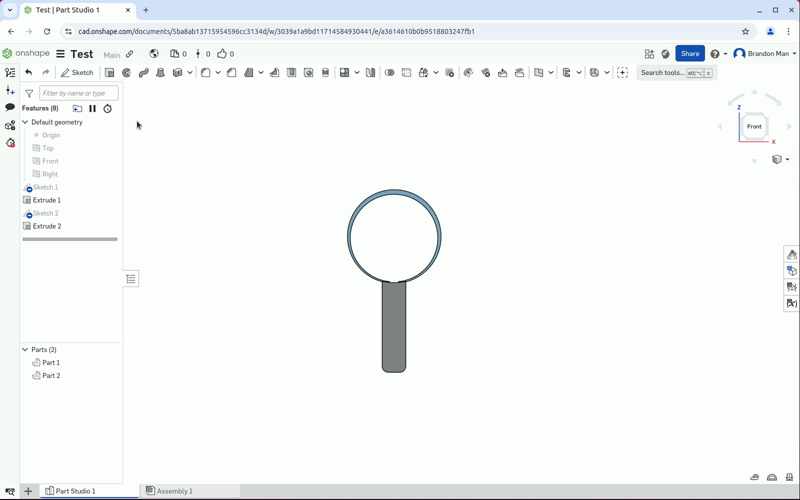
key(shift+h)
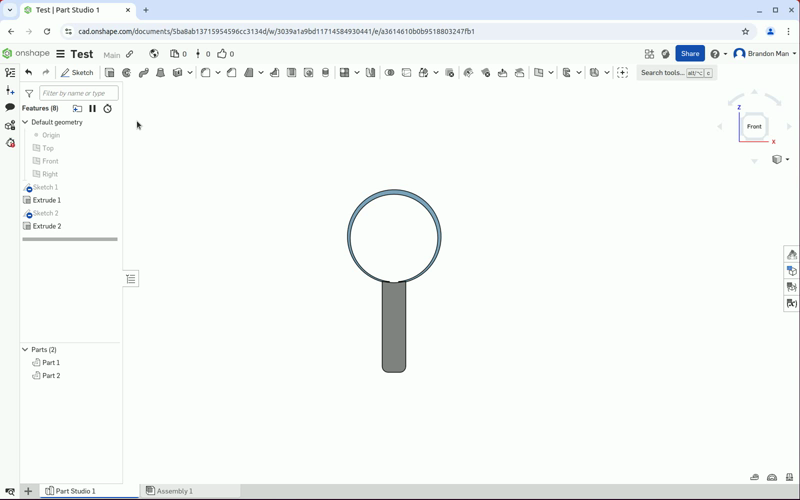
mouse_move(73, 189)
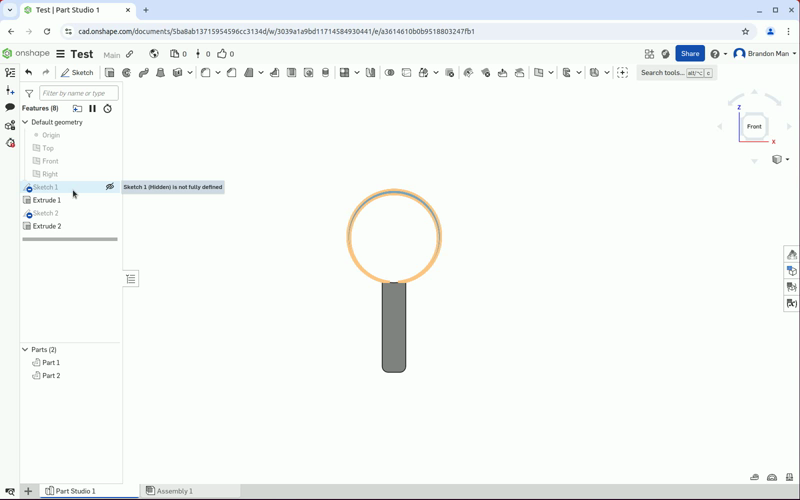
click(73, 189)
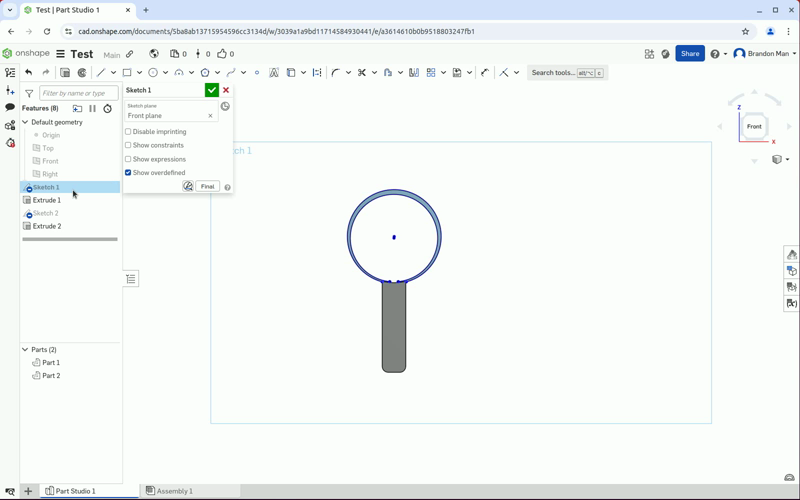
mouse_move(229, 92)
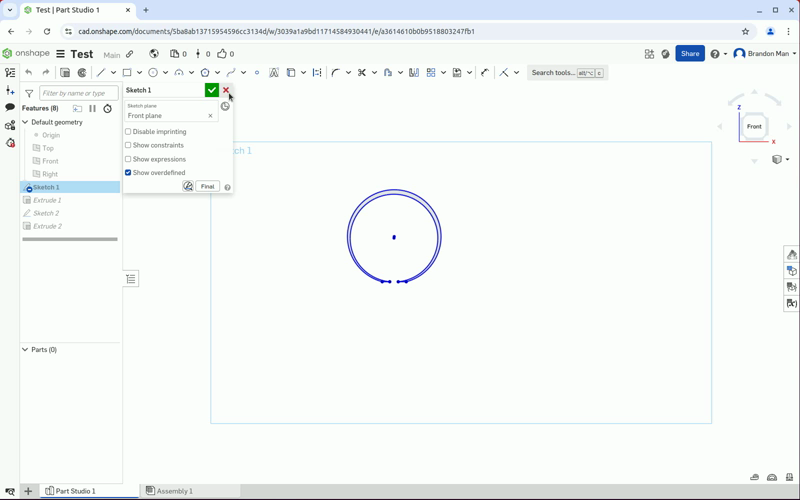
click(229, 92)
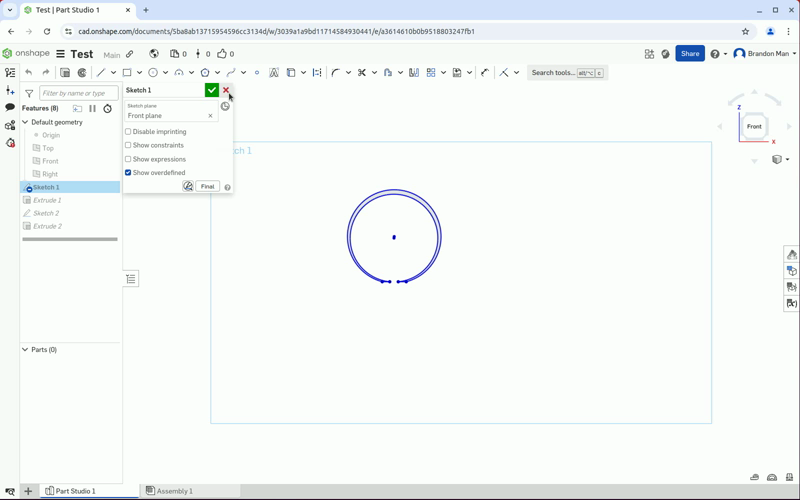
key(shift+s)
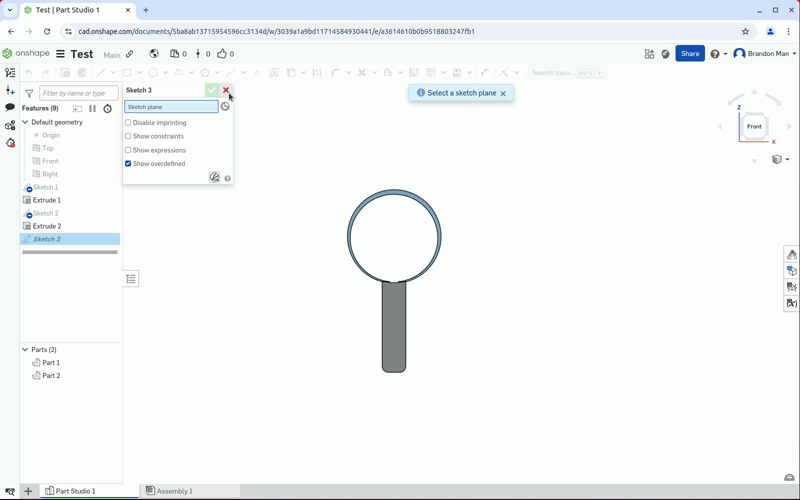
mouse_move(73, 163)
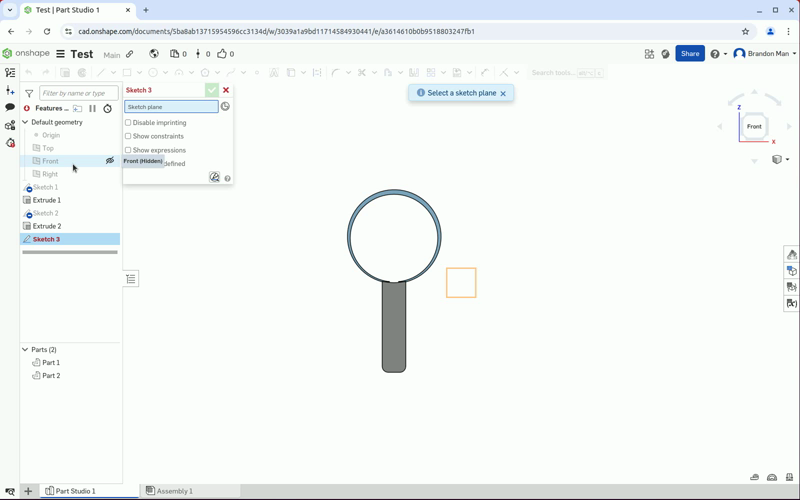
click(73, 163)
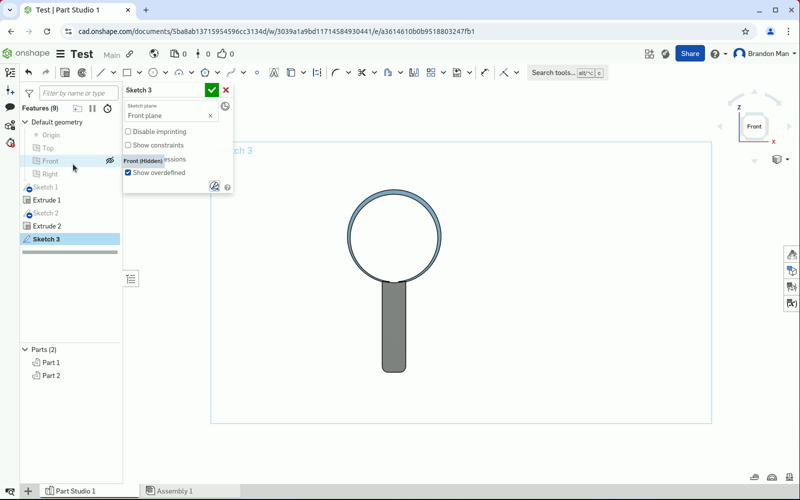
mouse_move(73, 352)
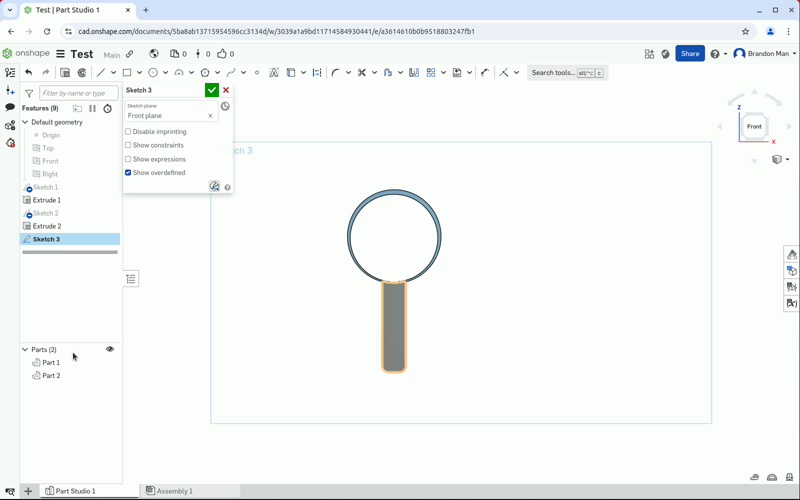
key(y)
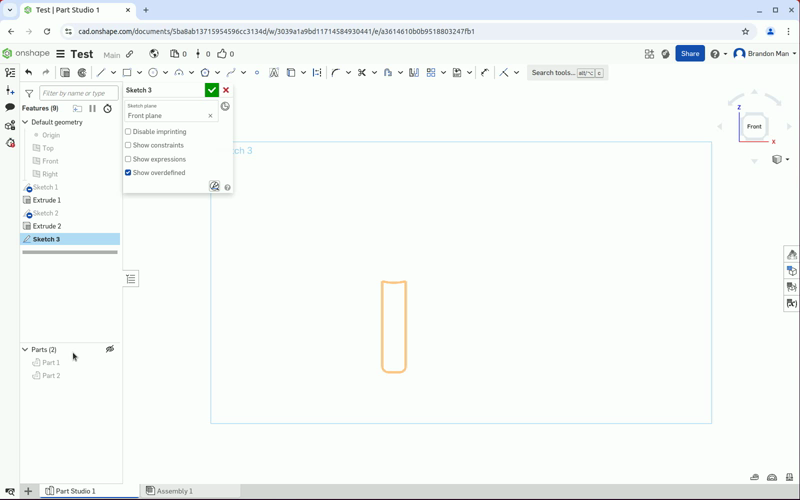
key(a)
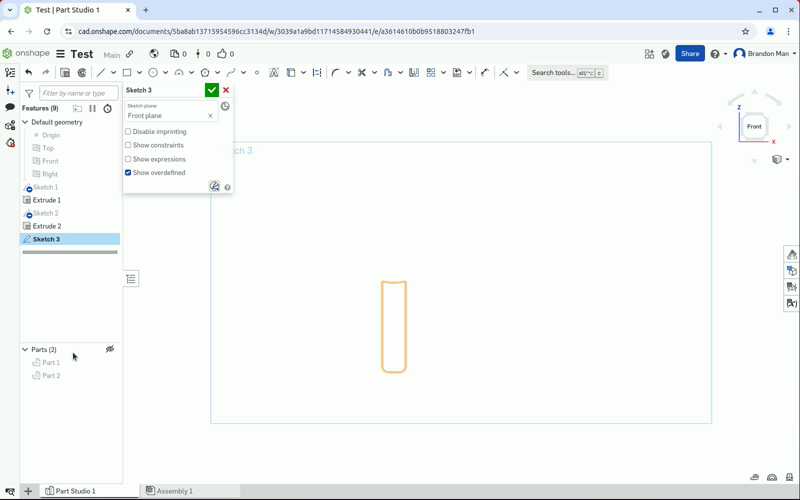
key_down(shift)
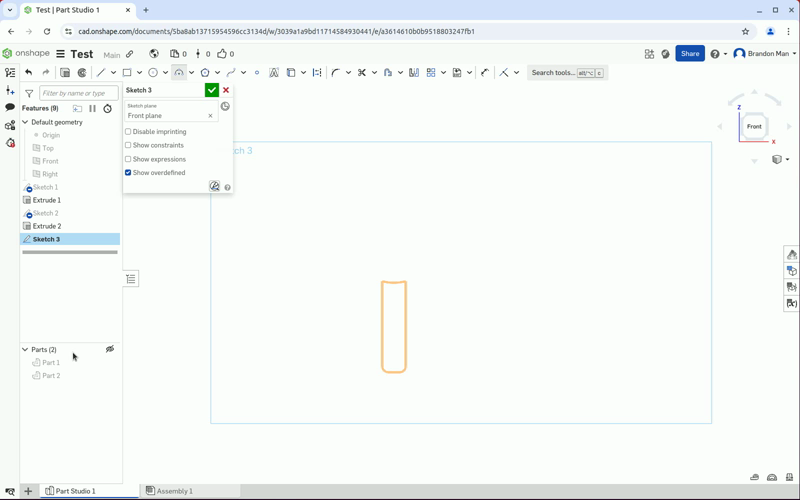
mouse_move(382, 281)
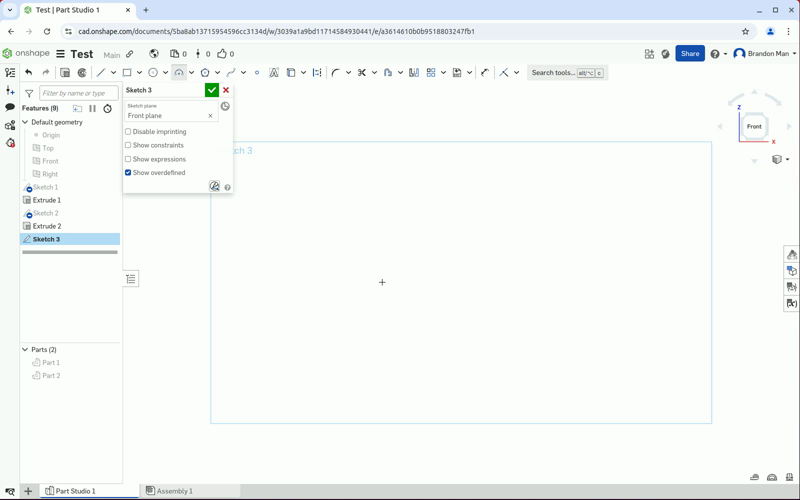
click(382, 281)
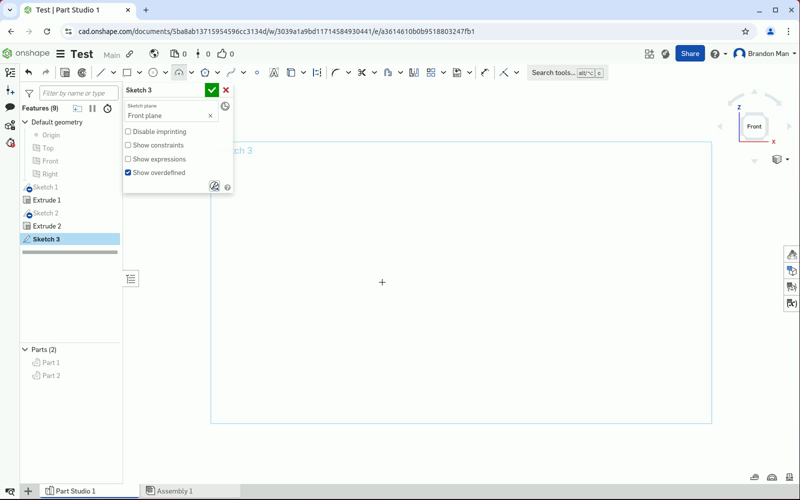
key_up(shift)
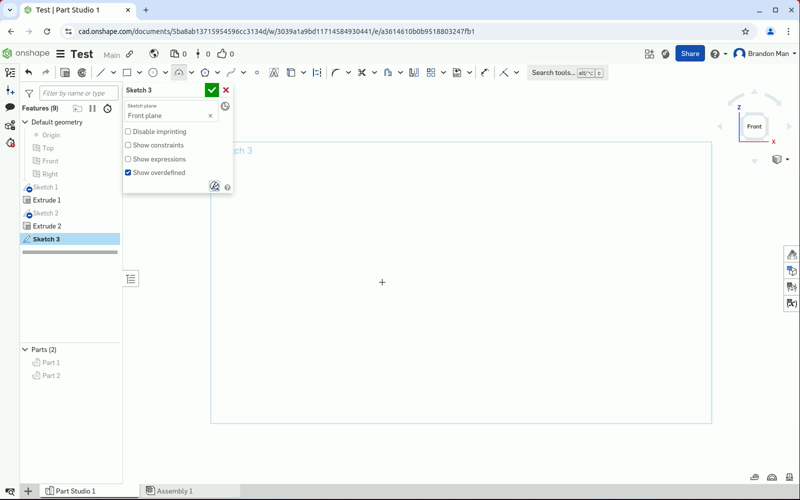
key_down(shift)
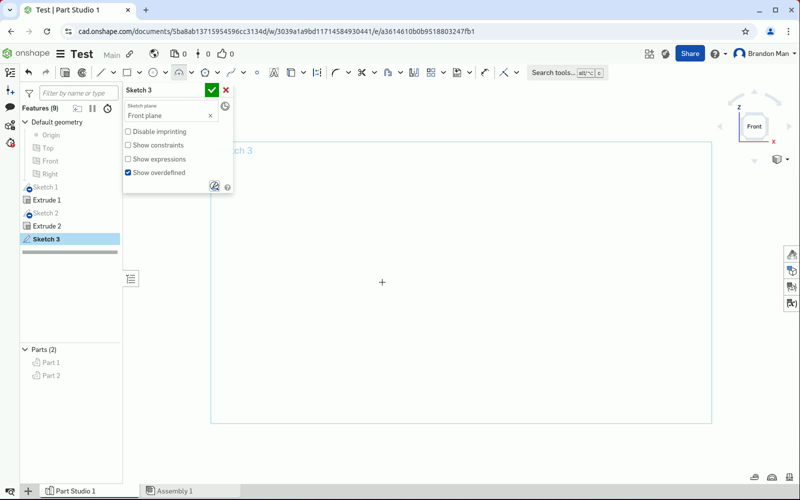
mouse_move(406, 281)
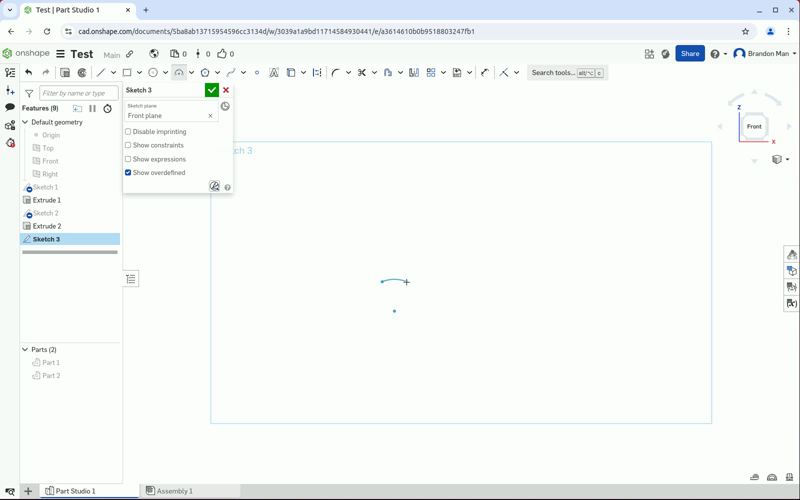
click(406, 281)
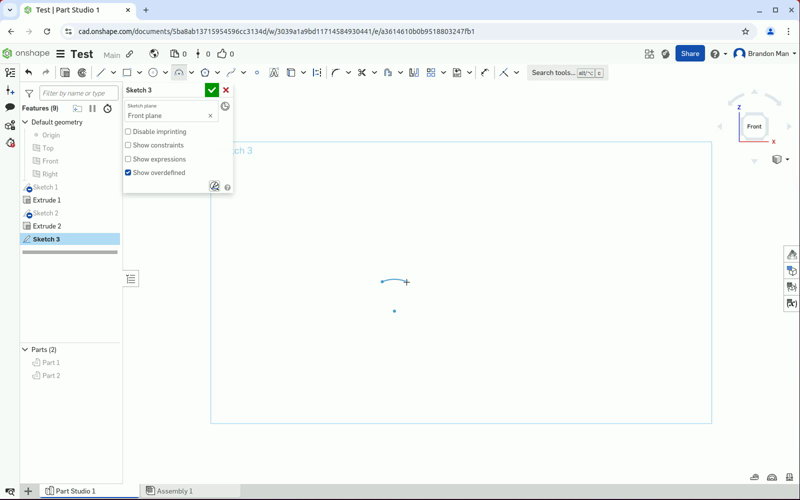
mouse_move(394, 283)
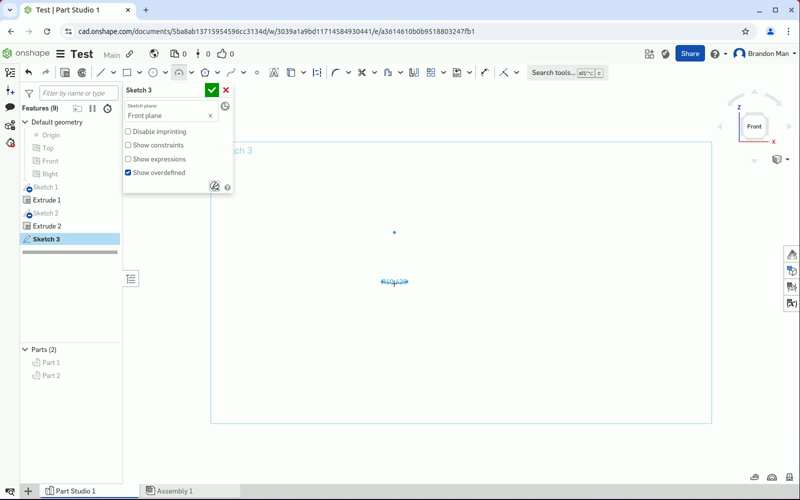
click(394, 283)
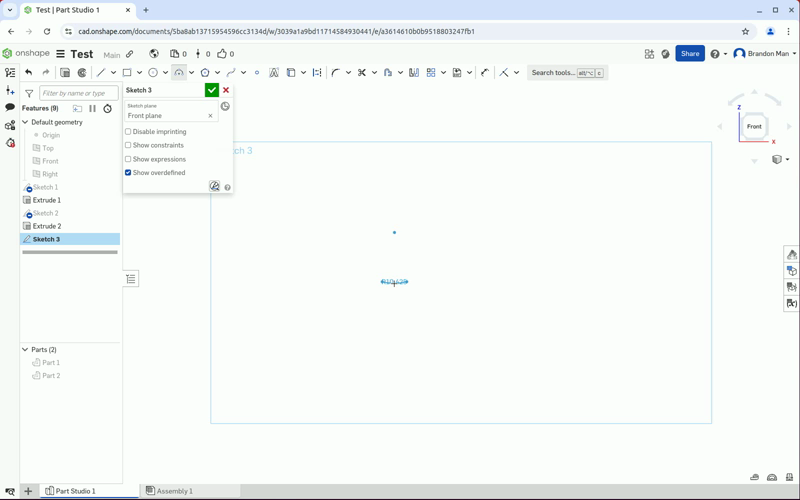
key_up(shift)
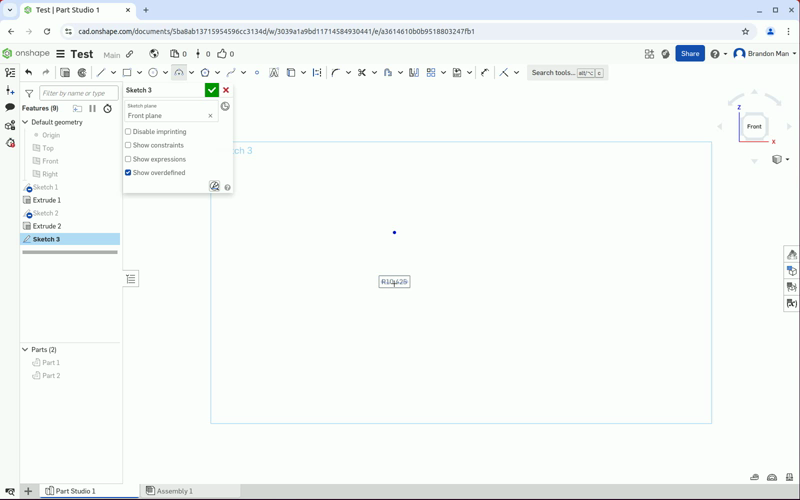
key(esc)
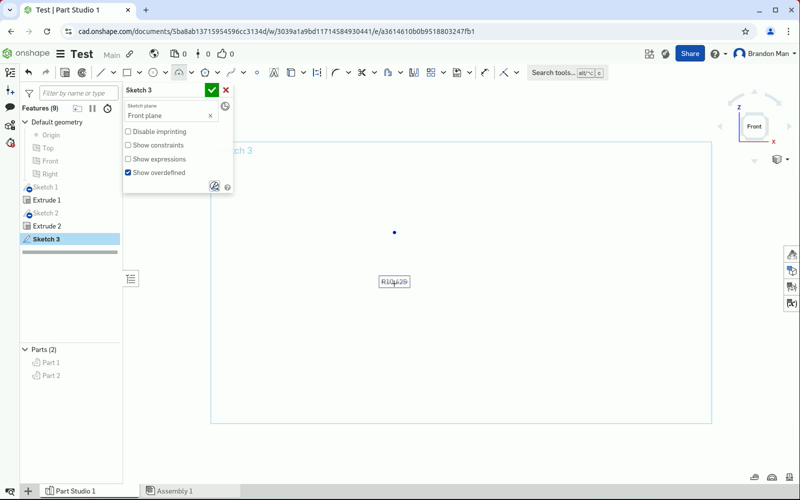
key(l)
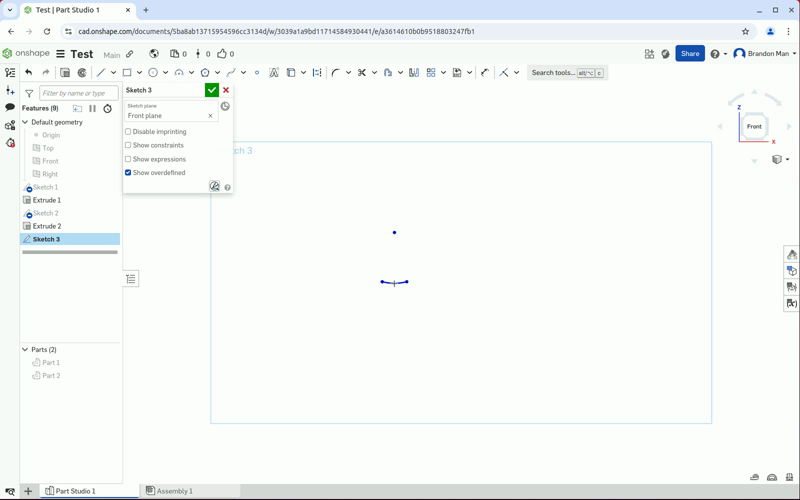
mouse_move(406, 281)
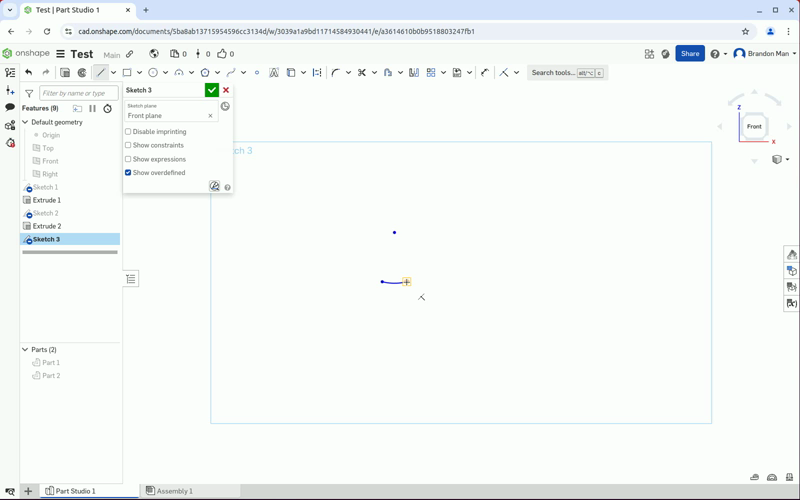
click(406, 281)
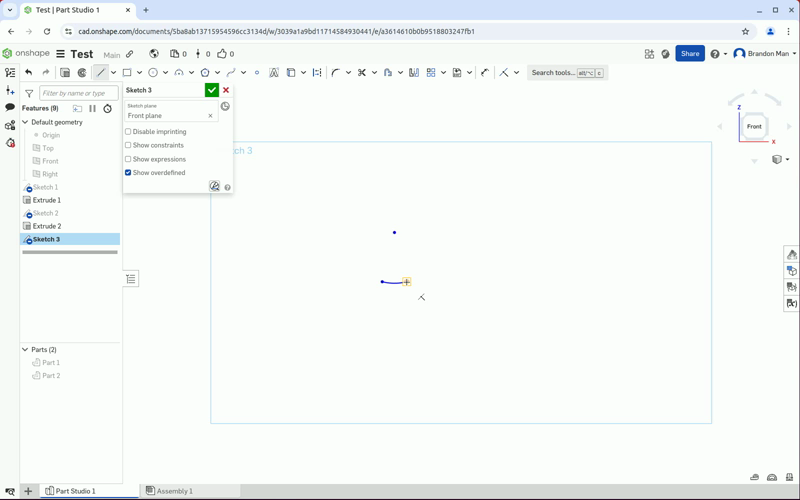
key_down(shift)
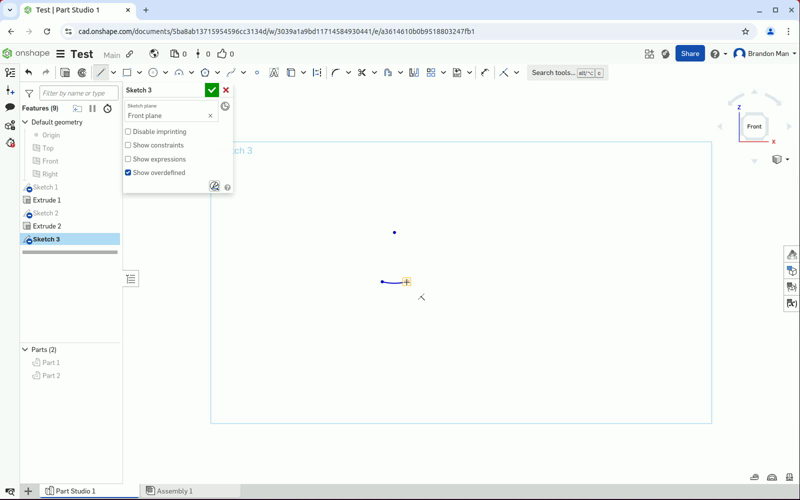
mouse_move(436, 281)
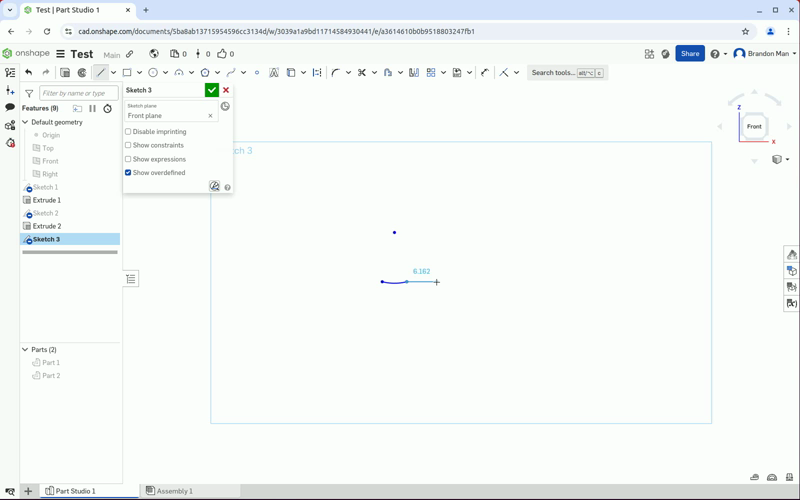
mouse_move(398, 281)
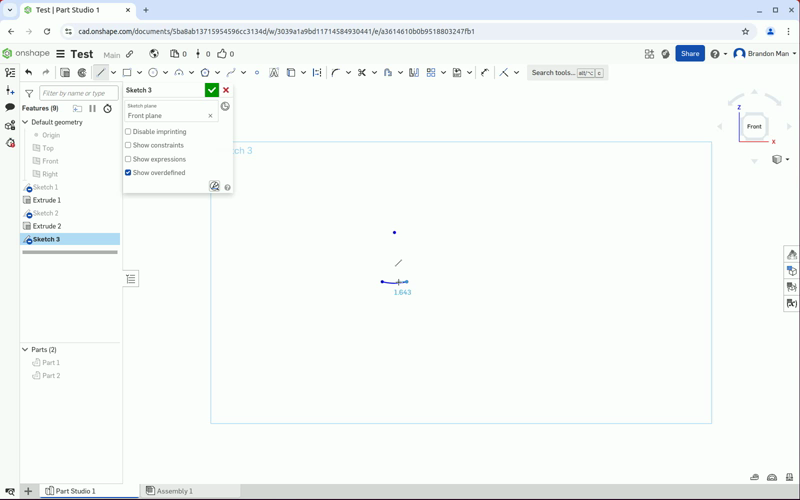
click(398, 281)
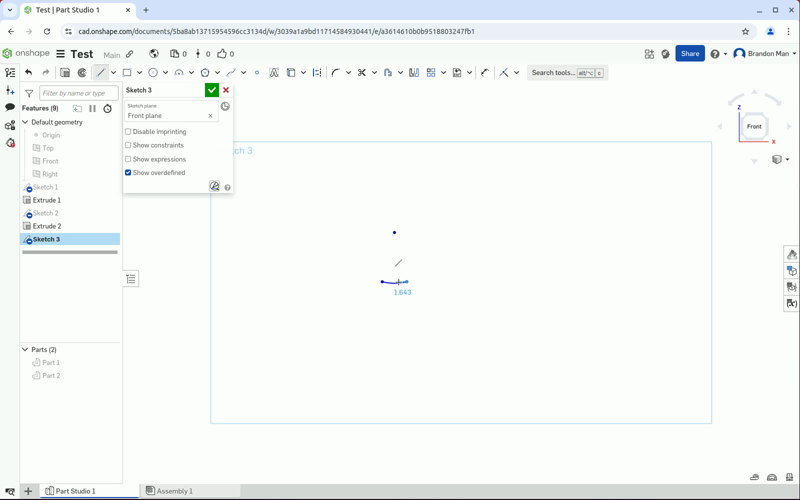
key_up(shift)
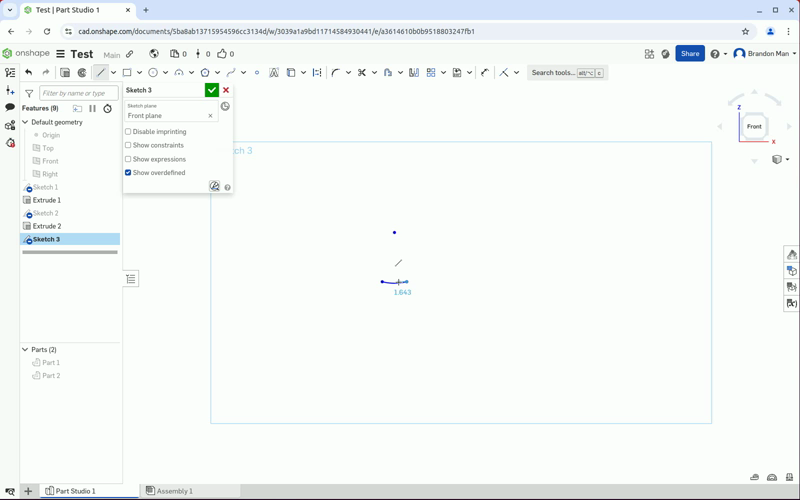
key(esc)
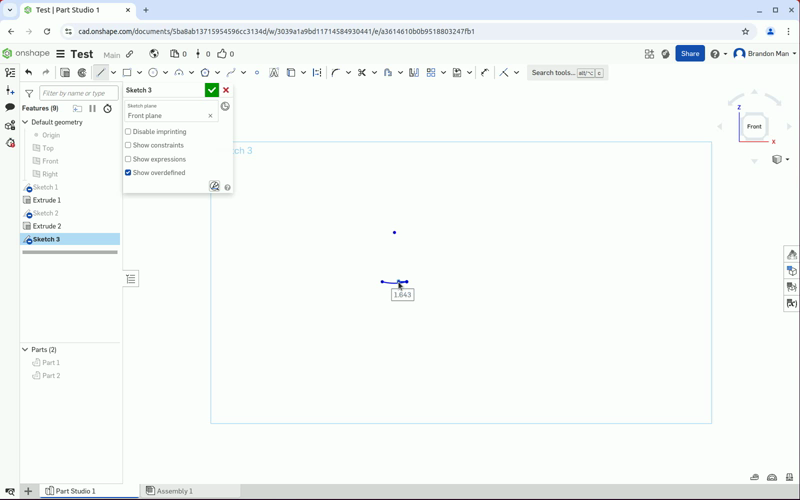
key(a)
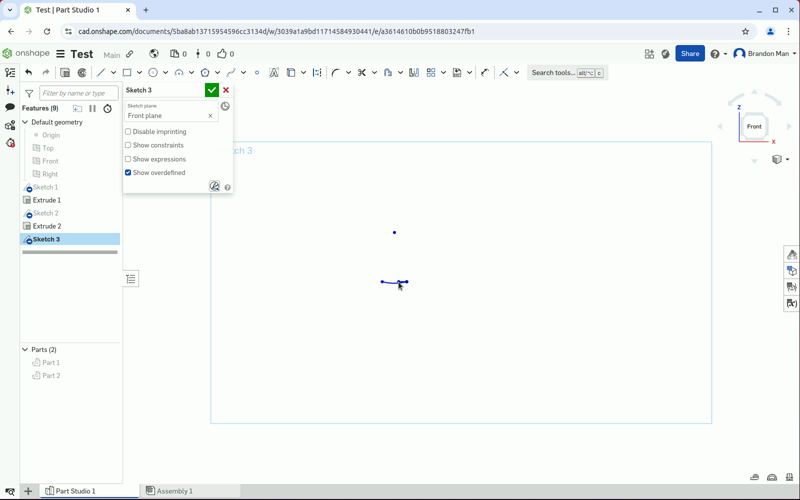
mouse_move(398, 281)
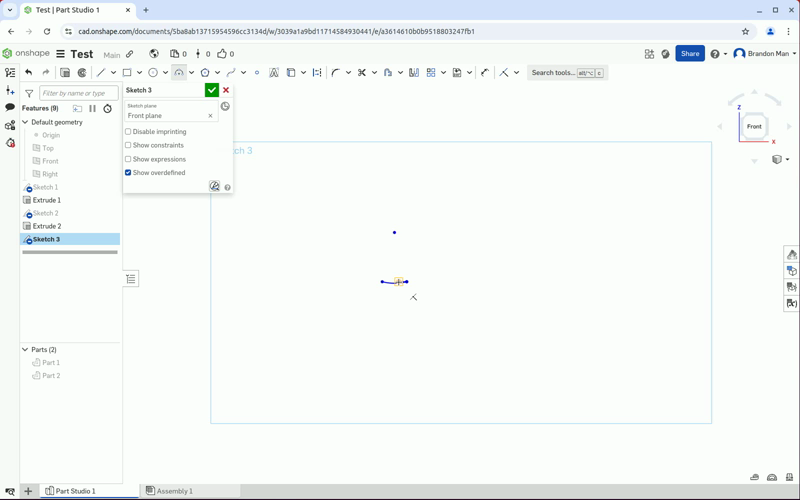
click(398, 281)
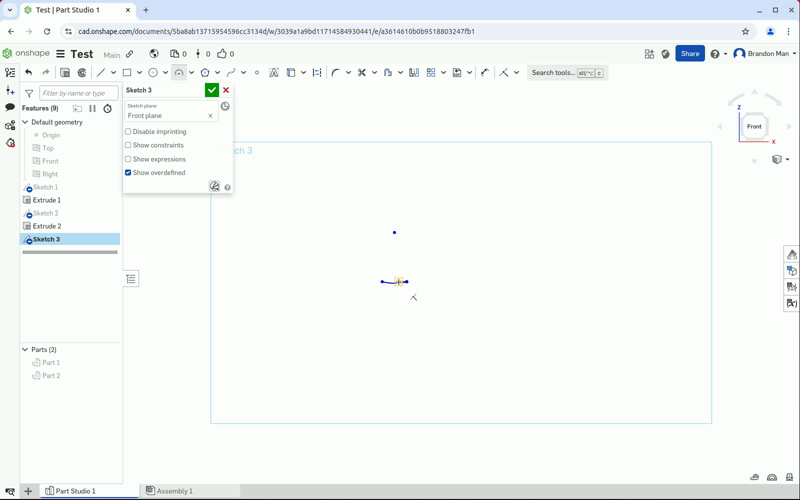
key_down(shift)
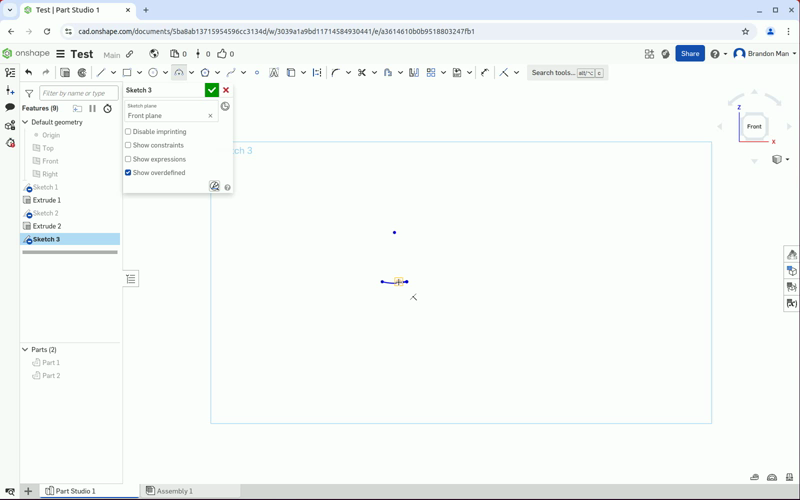
mouse_move(389, 281)
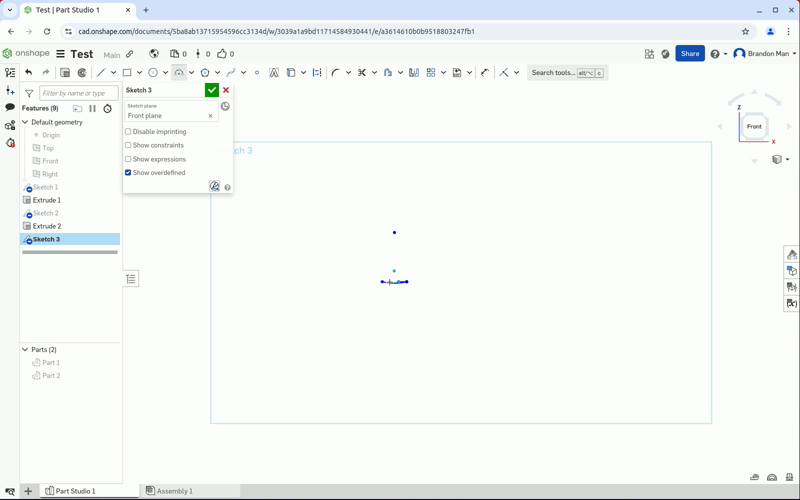
click(389, 281)
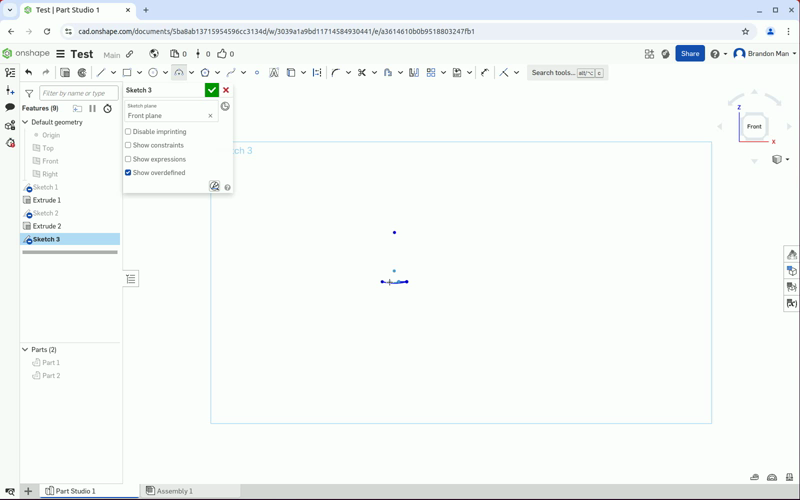
mouse_move(394, 282)
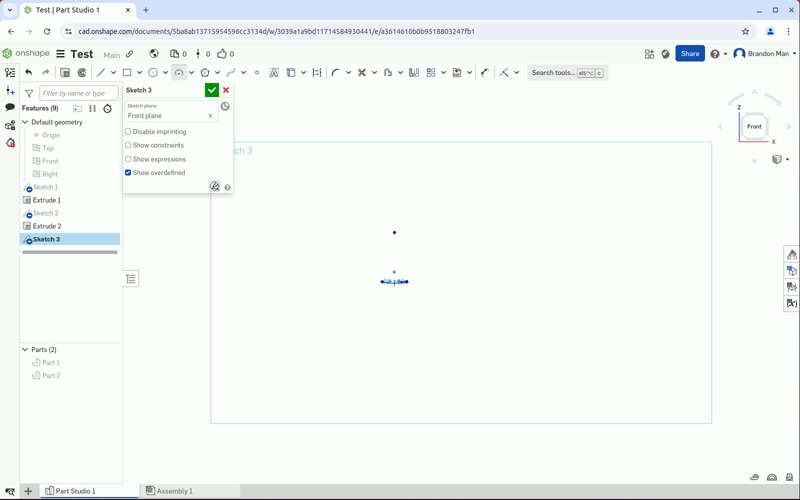
scroll(6)
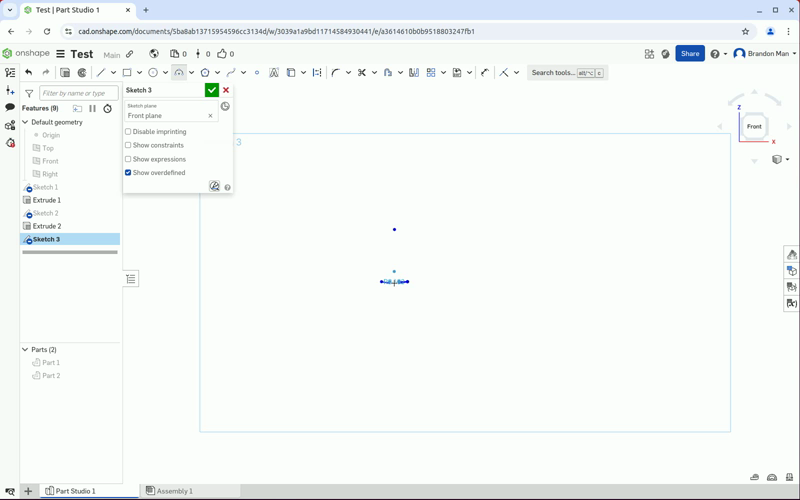
scroll(6)
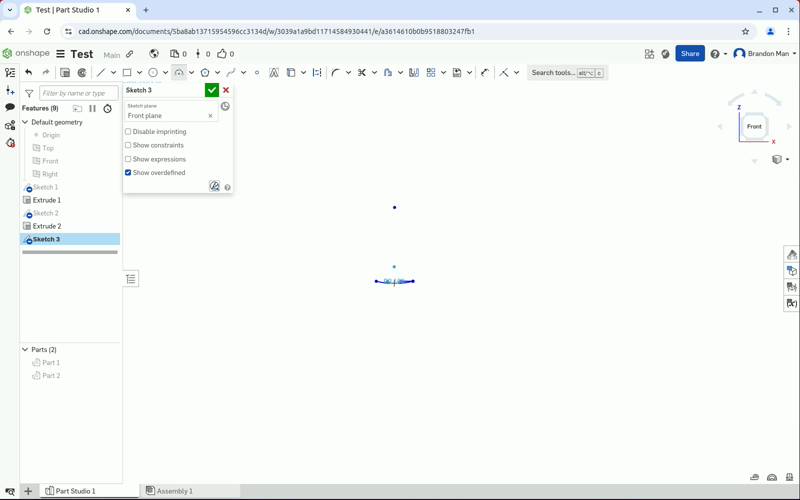
scroll(6)
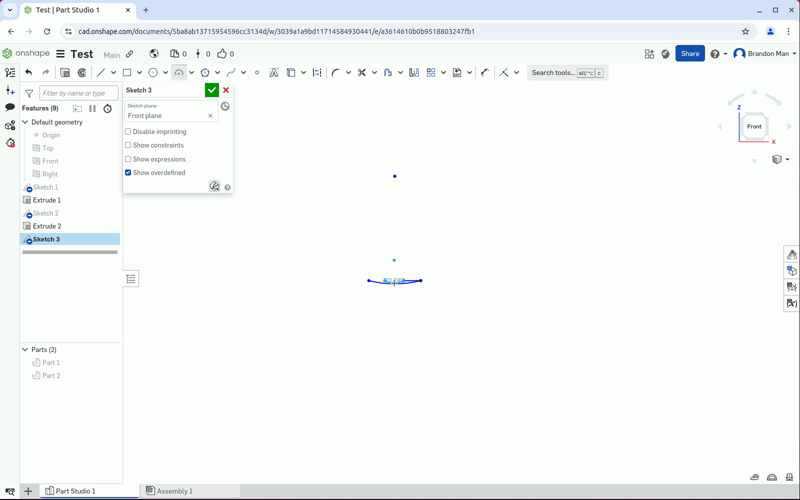
scroll(6)
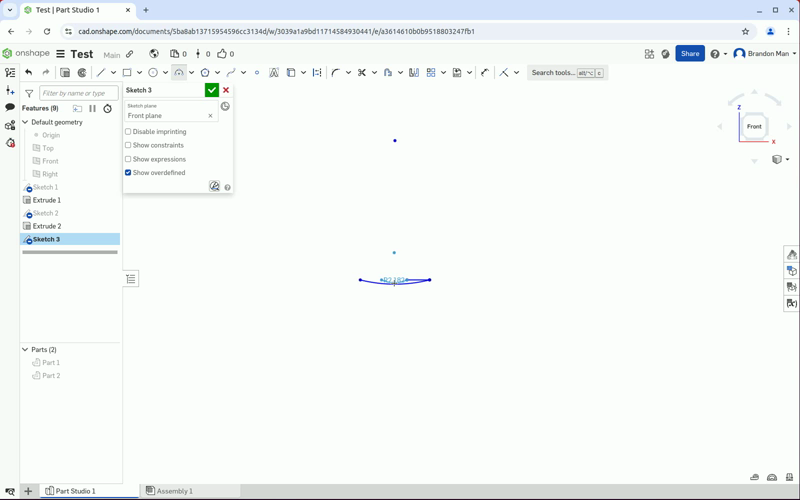
scroll(6)
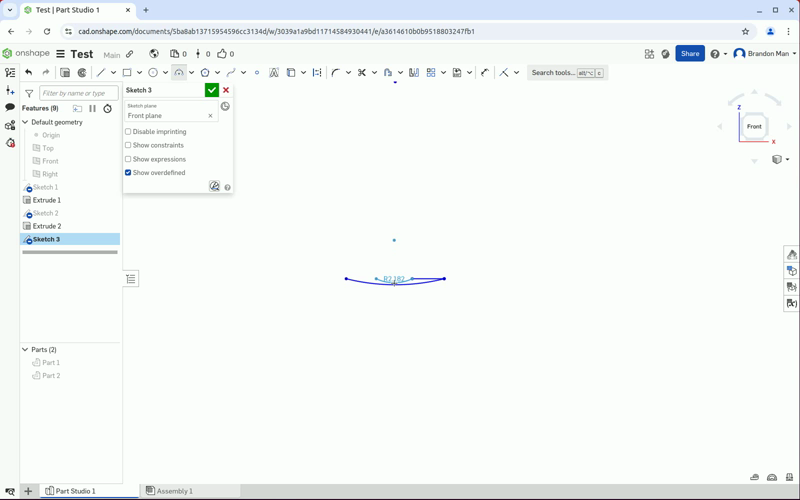
scroll(6)
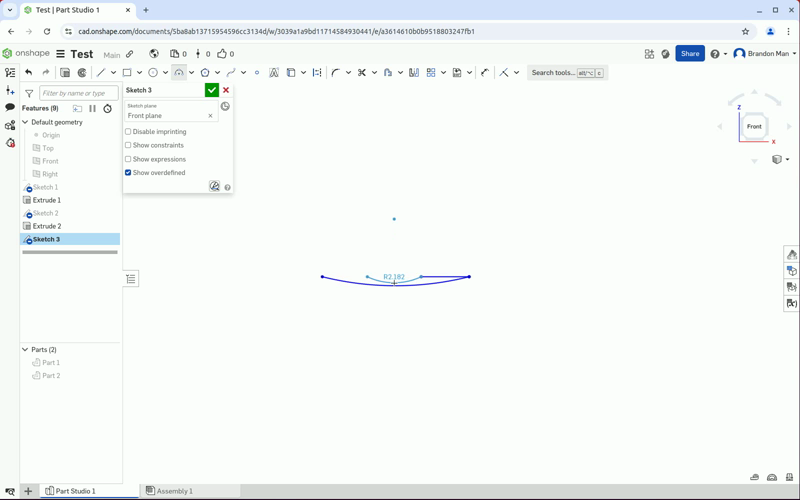
scroll(6)
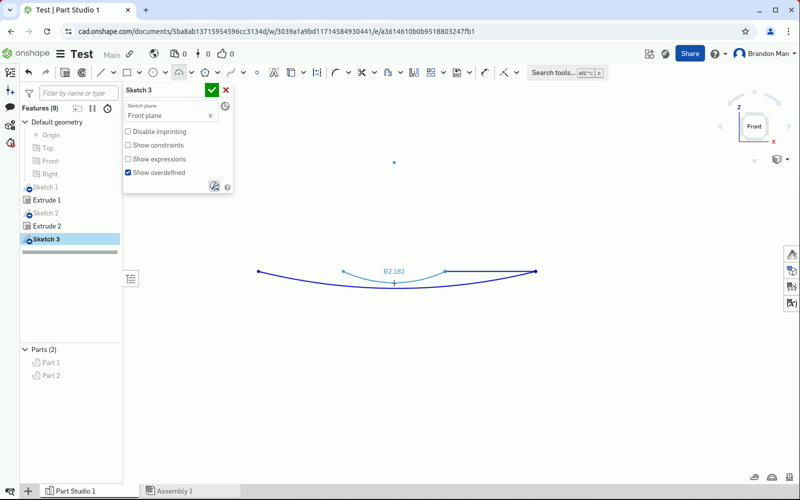
click(394, 282)
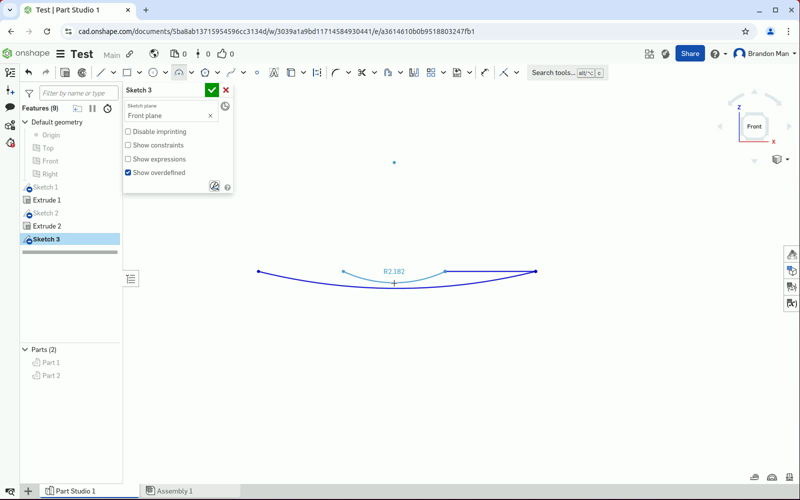
scroll(-6)
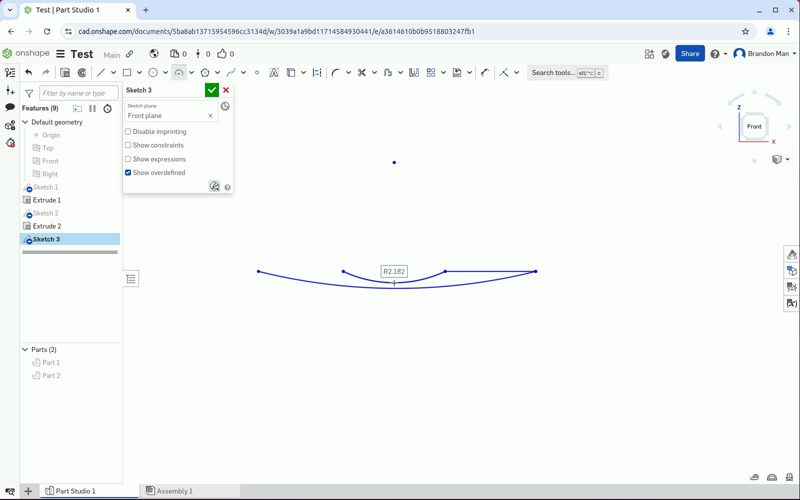
scroll(-6)
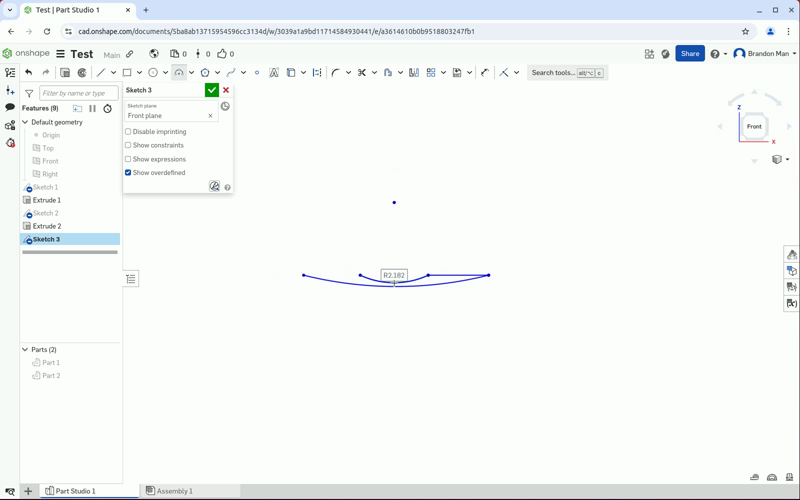
scroll(-6)
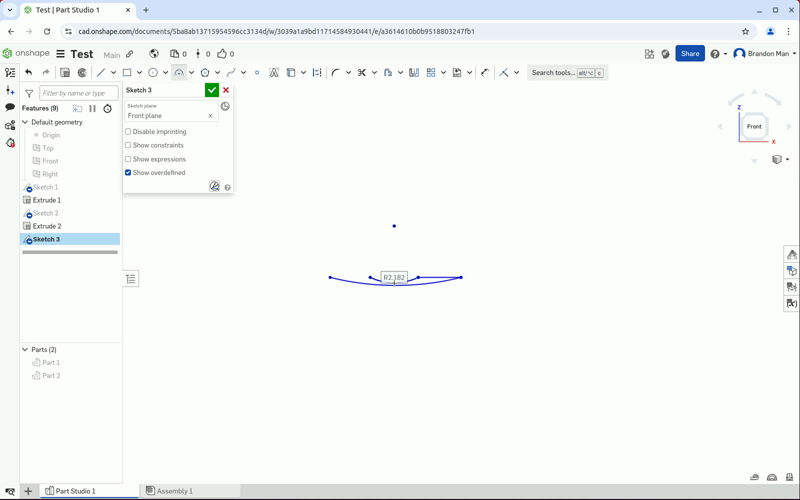
scroll(-6)
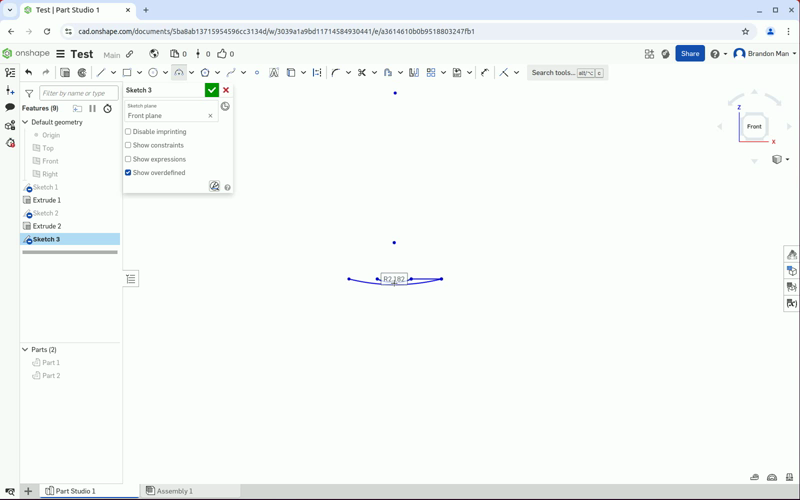
scroll(-6)
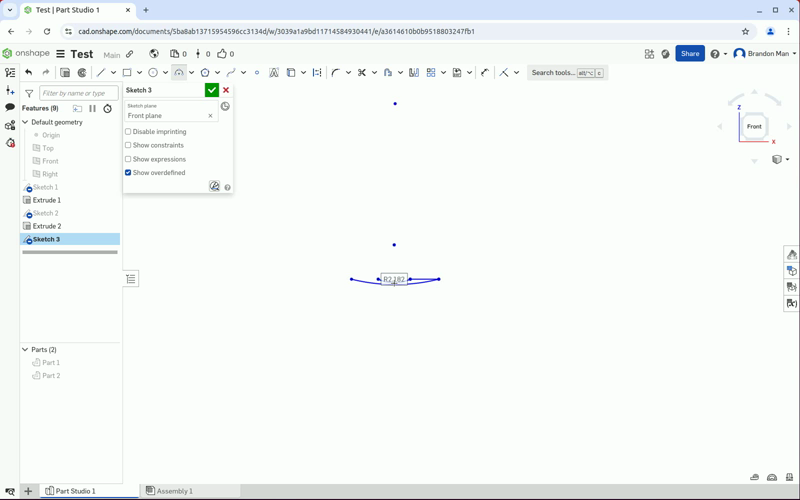
scroll(-6)
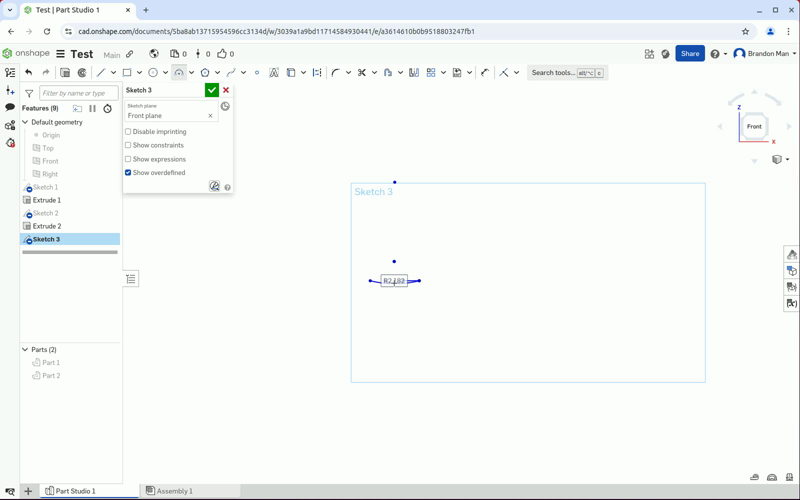
scroll(-6)
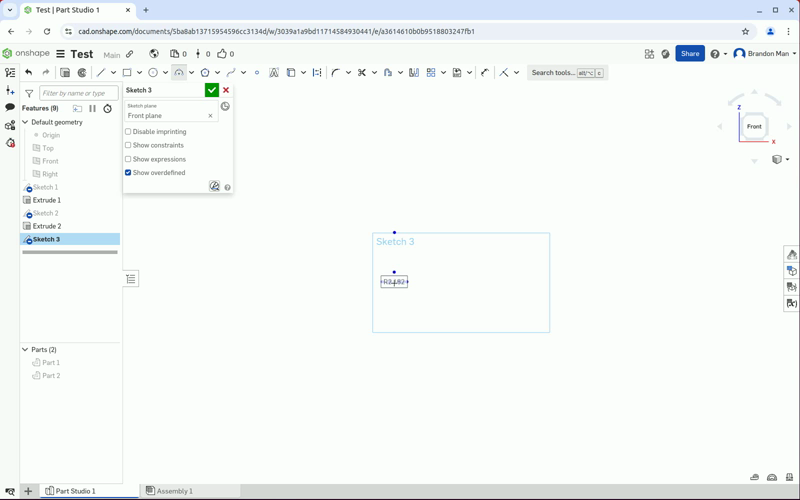
key_up(shift)
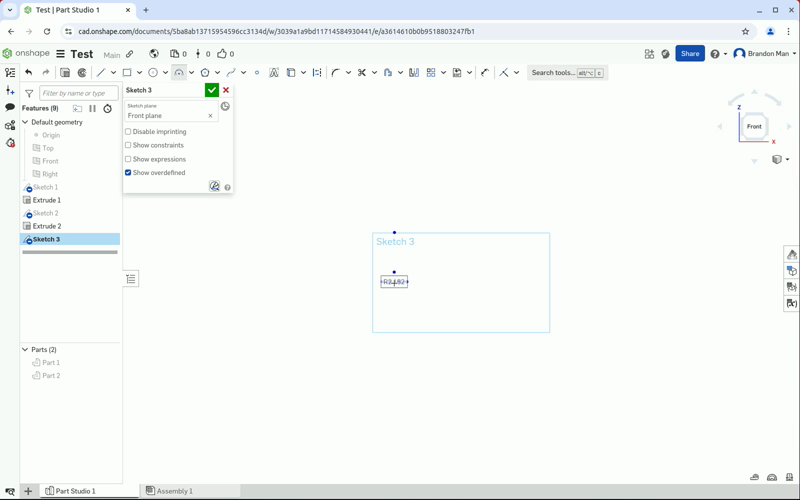
key(esc)
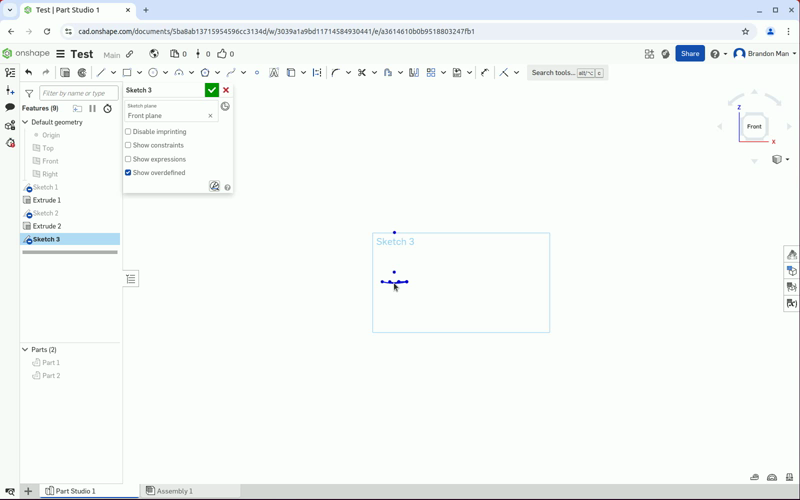
key(l)
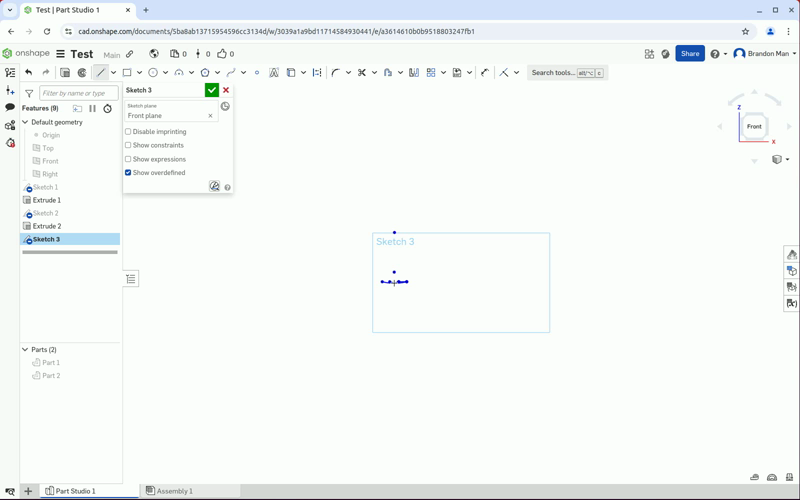
mouse_move(389, 281)
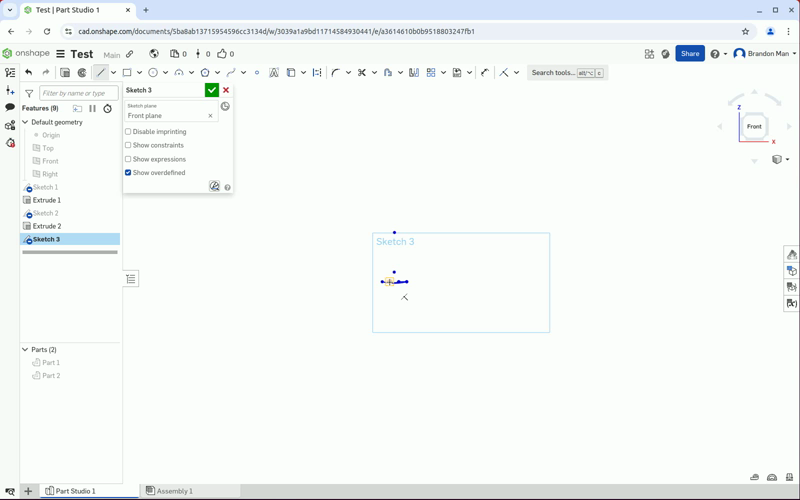
click(389, 281)
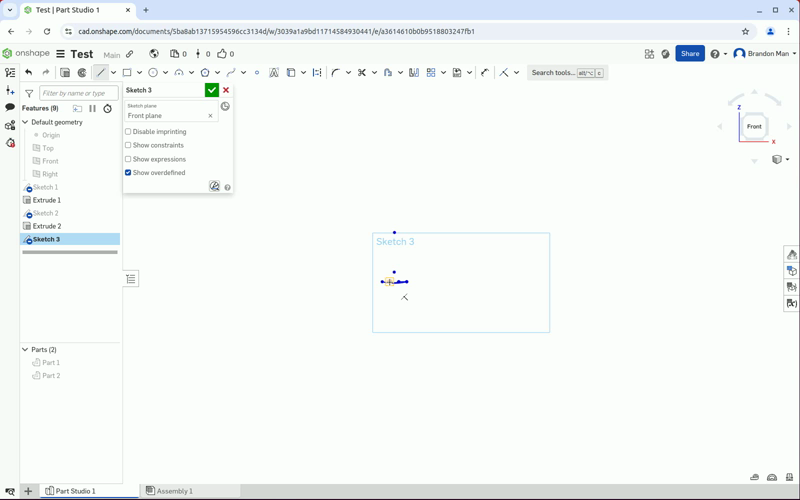
mouse_move(420, 281)
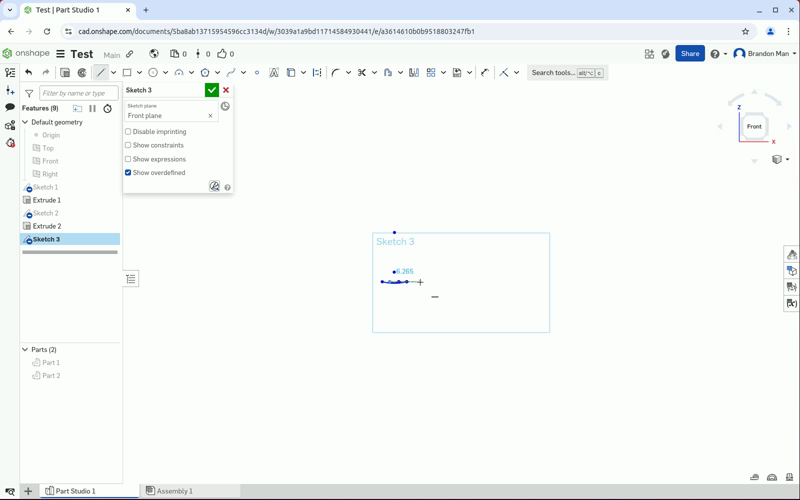
key_down(shift)
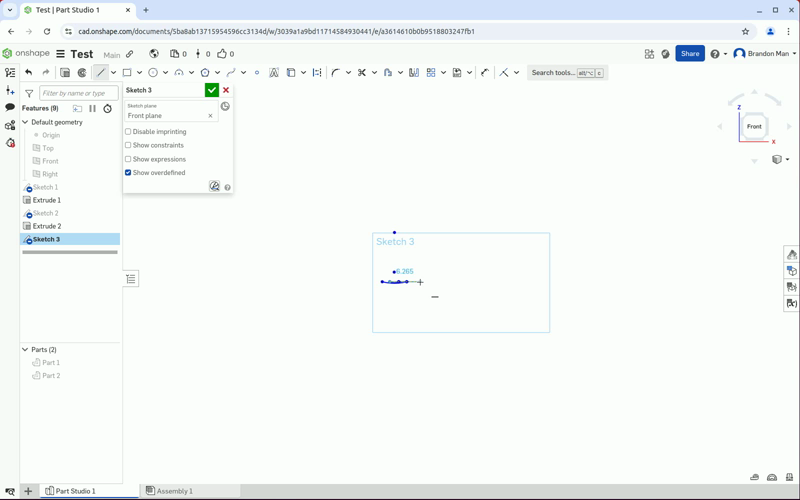
mouse_move(382, 281)
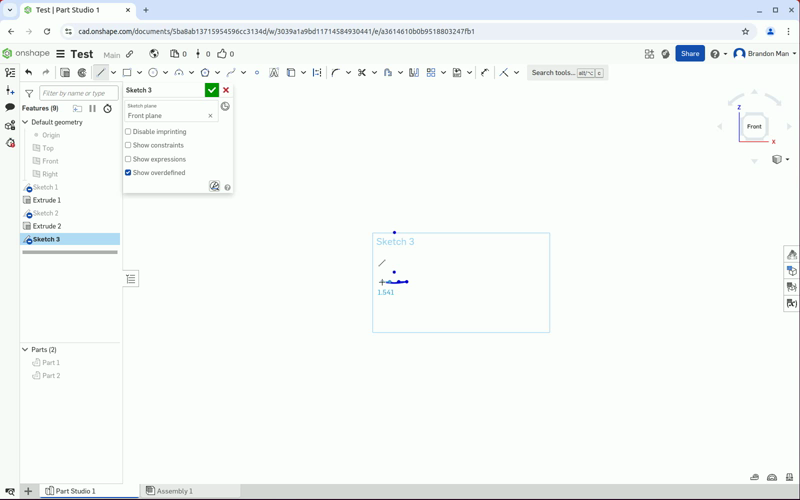
key_up(shift)
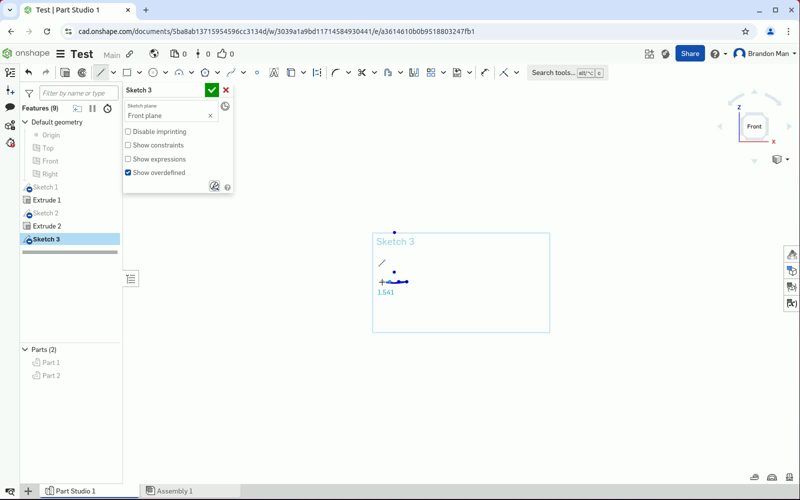
click(382, 281)
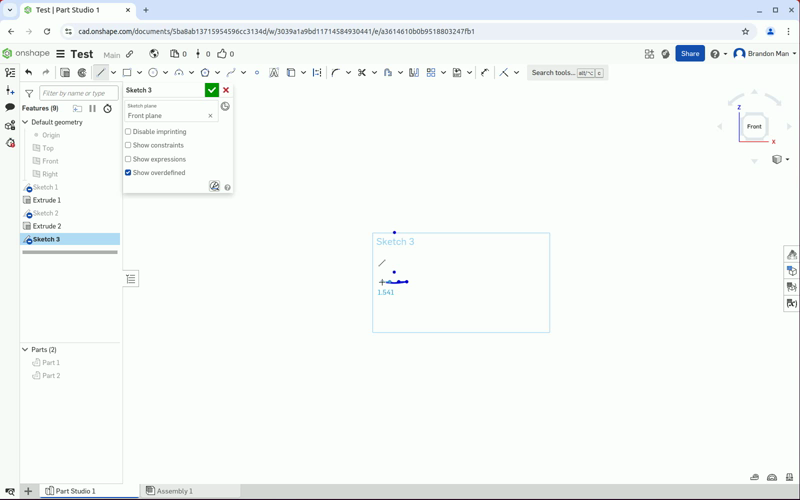
key(esc)
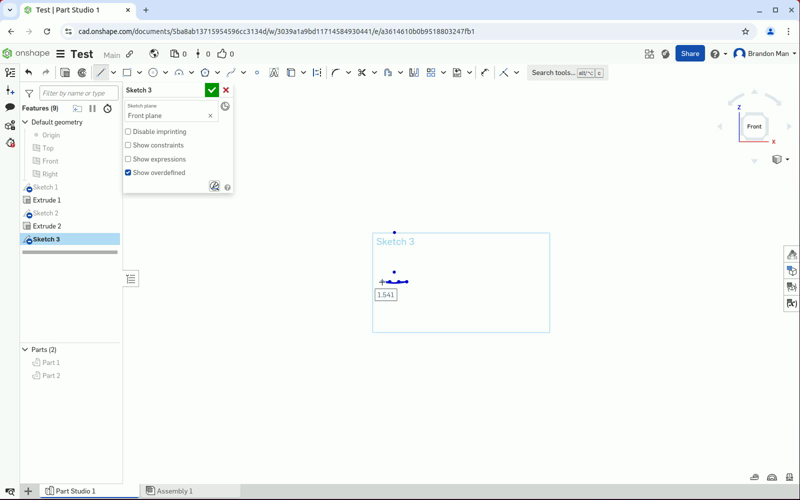
mouse_move(400, 282)
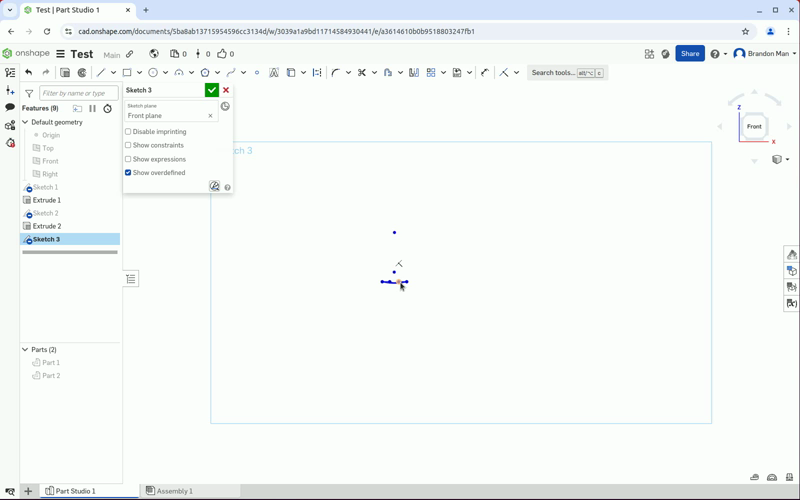
scroll(6)
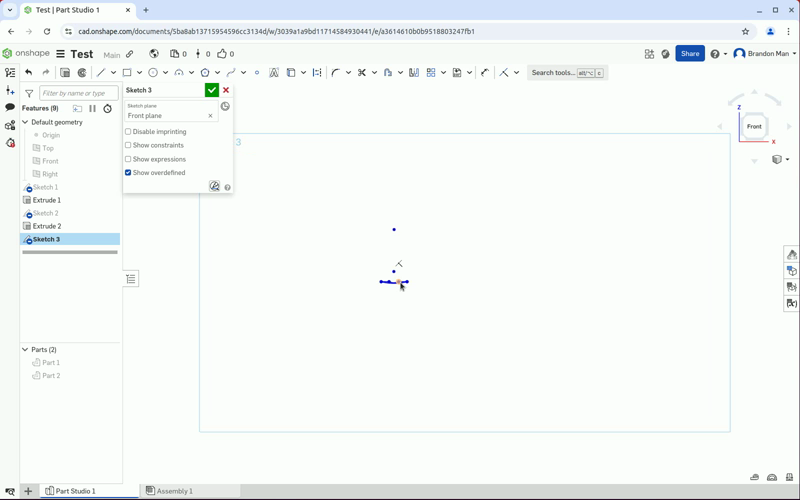
scroll(6)
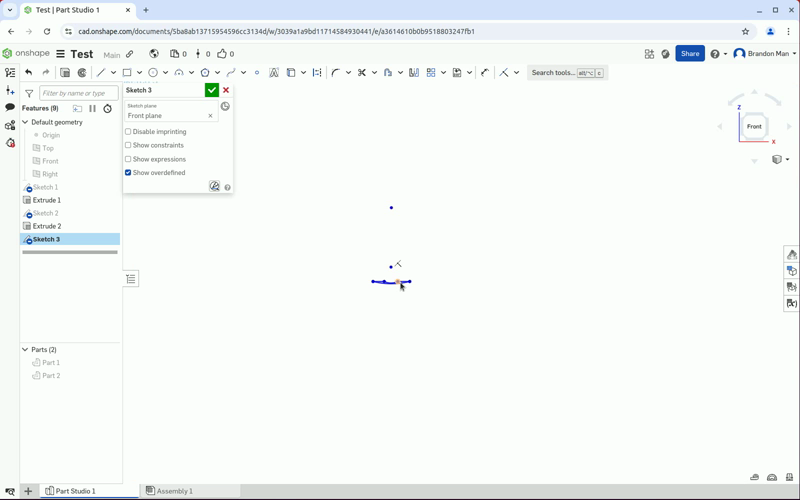
scroll(6)
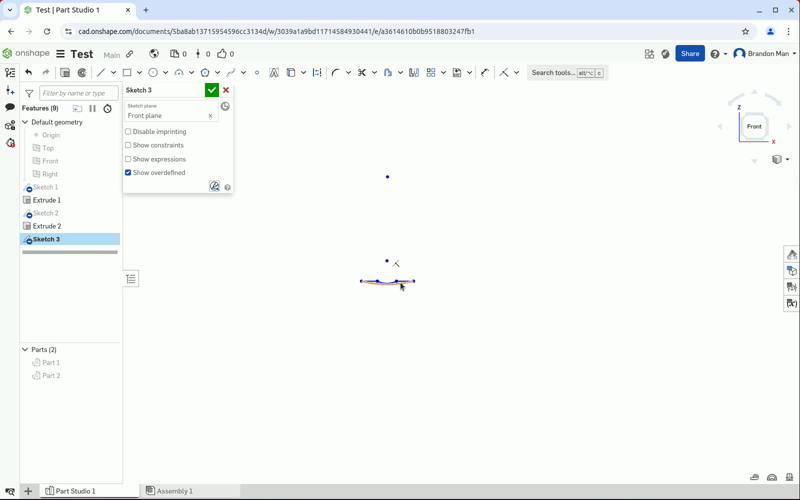
scroll(6)
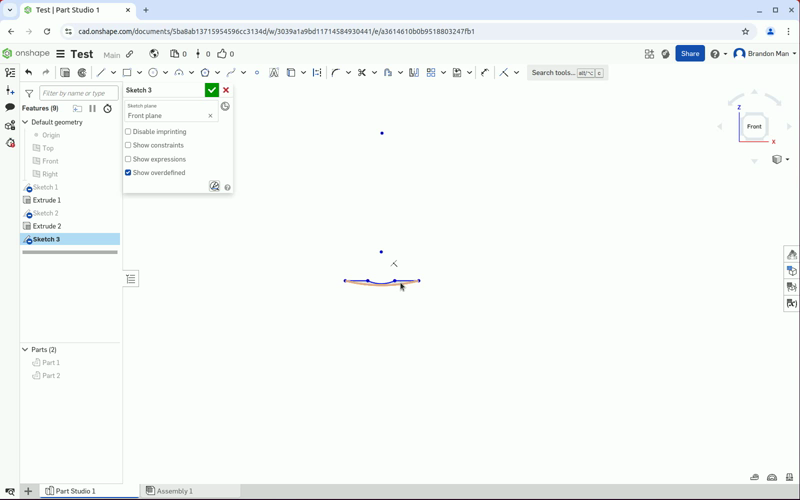
scroll(6)
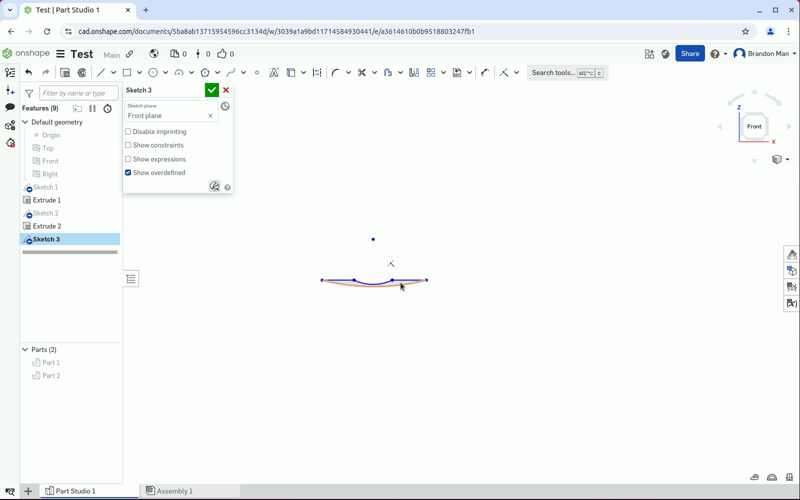
scroll(6)
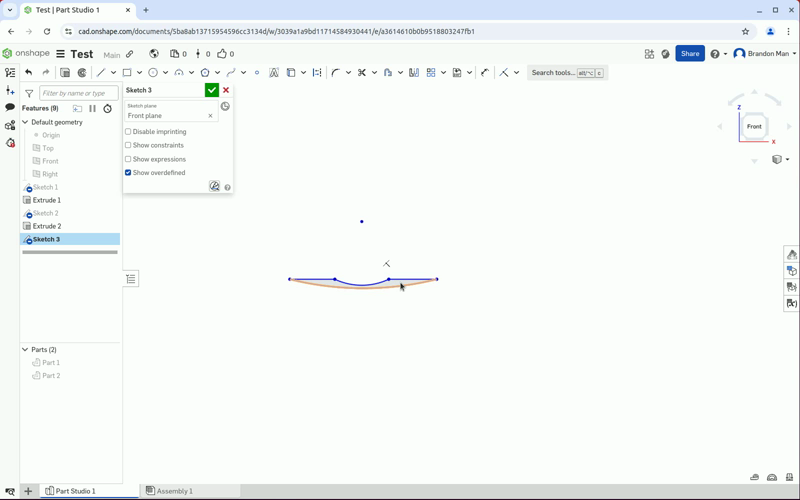
scroll(6)
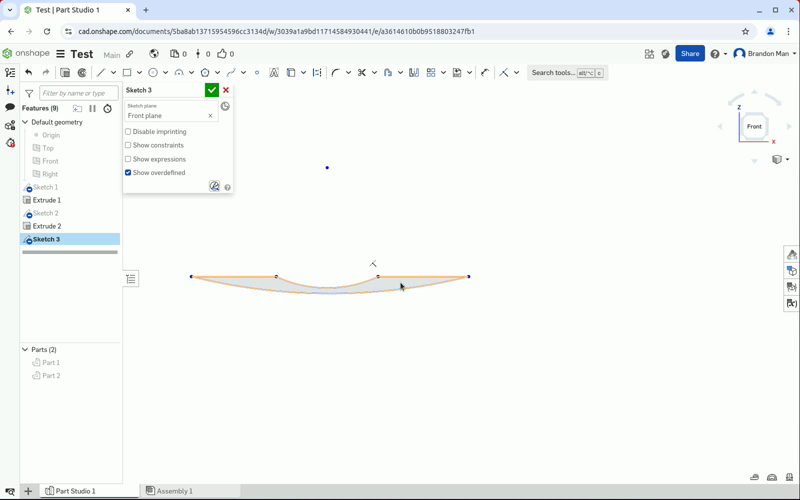
click(400, 282)
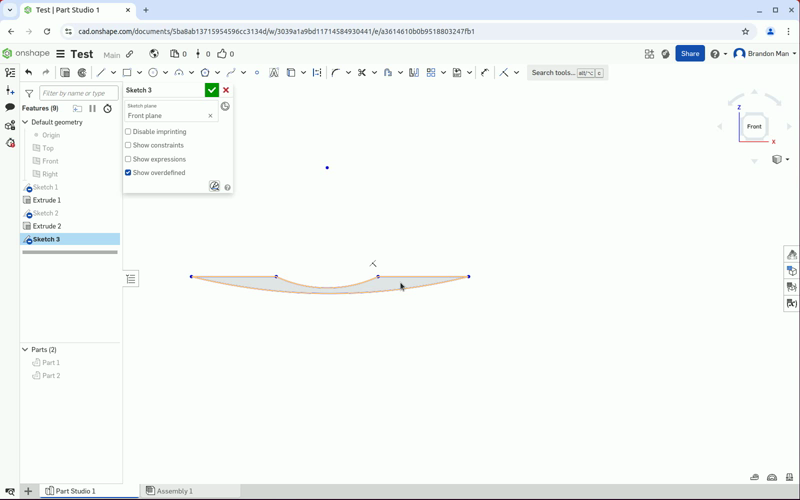
scroll(-6)
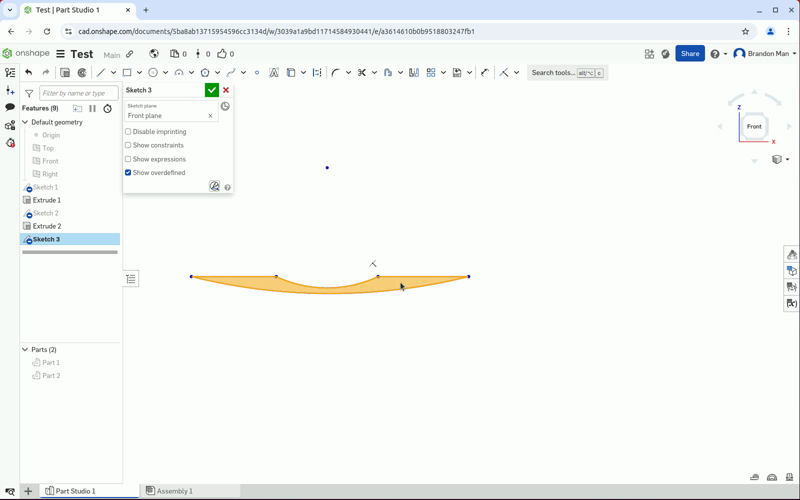
scroll(-6)
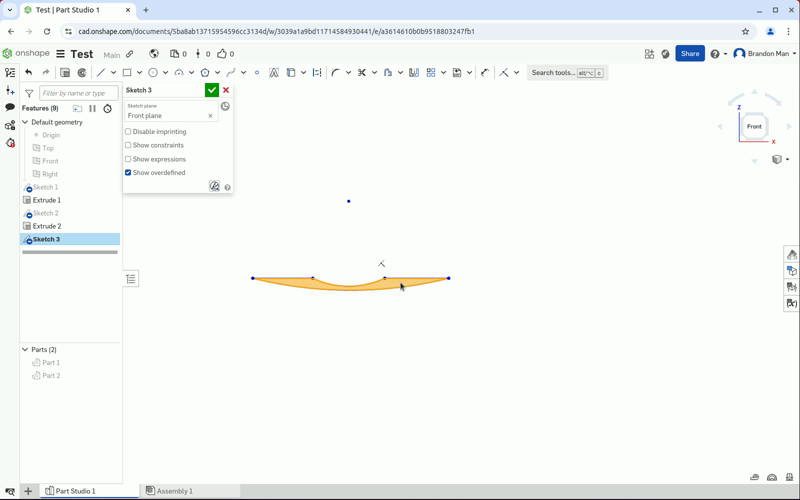
scroll(-6)
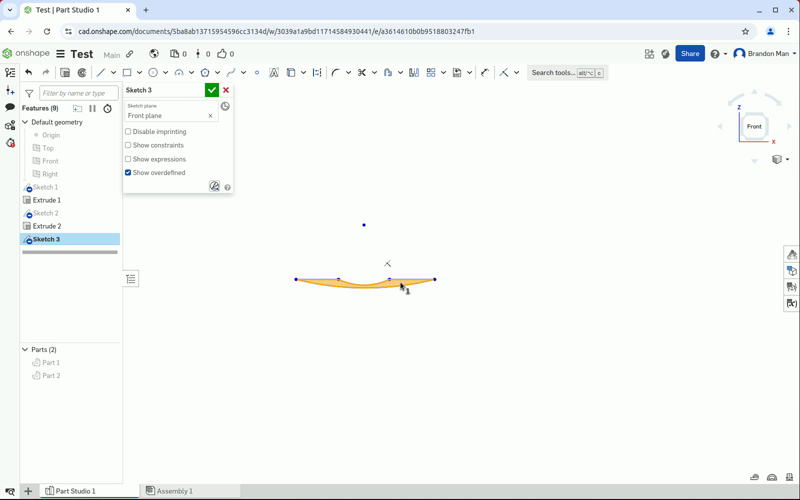
scroll(-6)
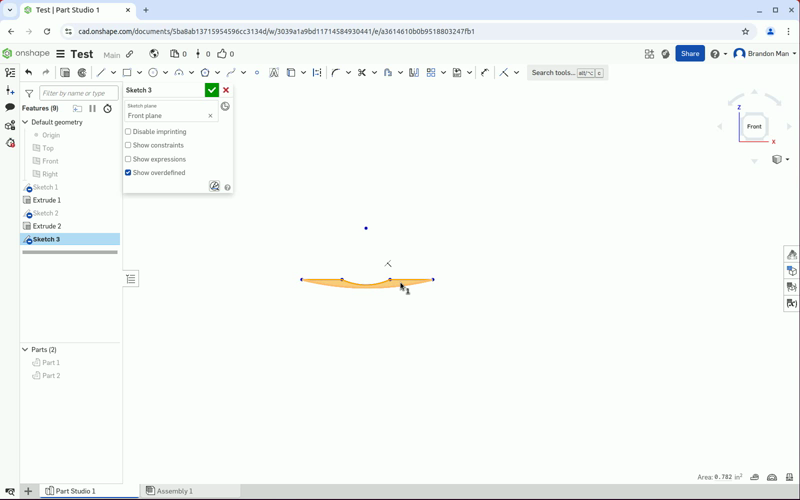
scroll(-6)
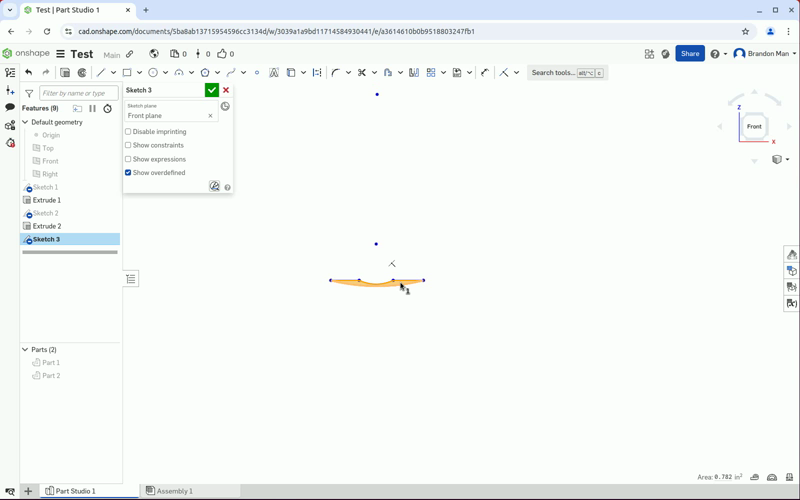
scroll(-6)
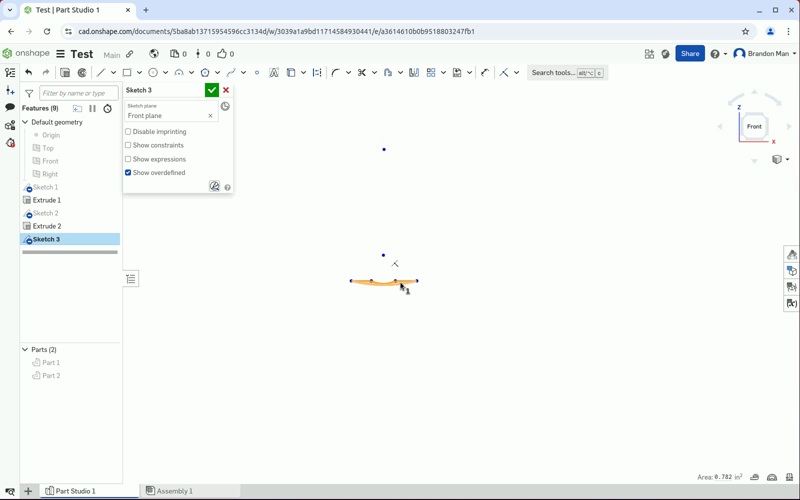
scroll(-6)
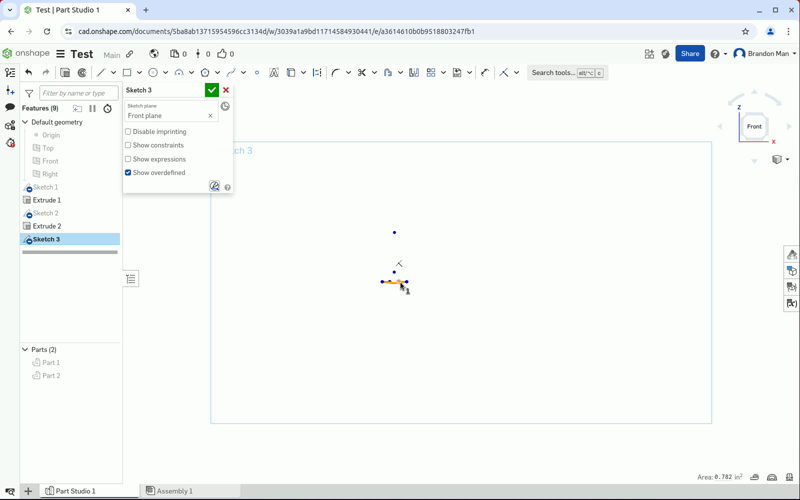
mouse_move(73, 352)
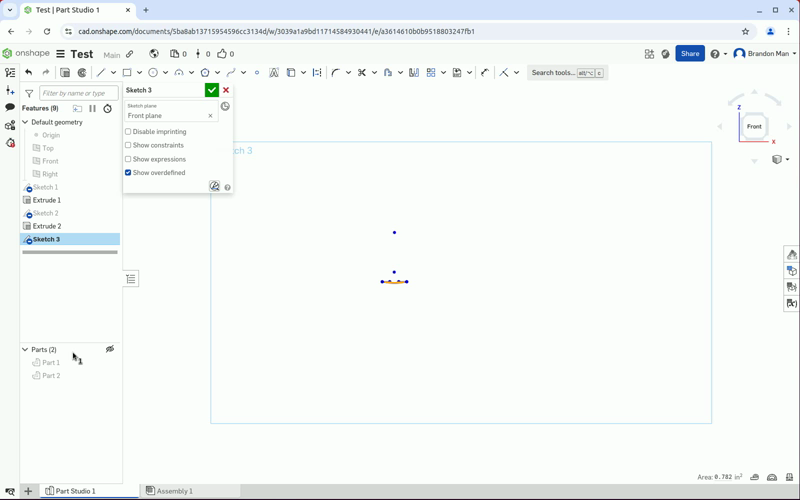
key(shift+y)
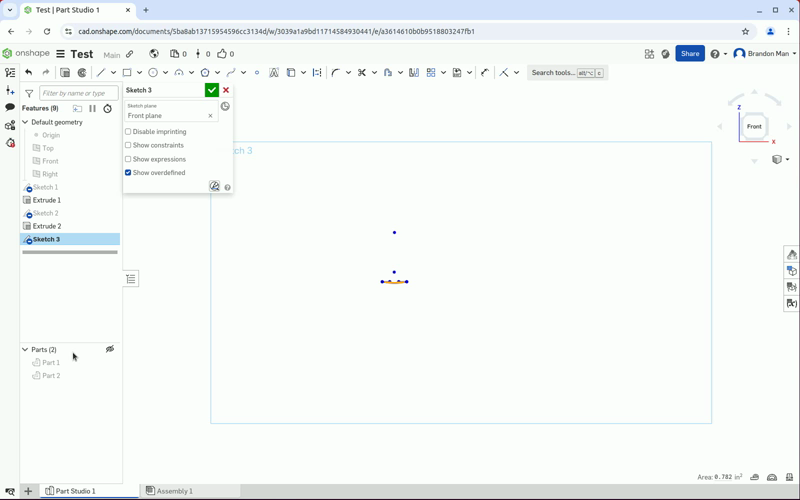
key(shift+e)
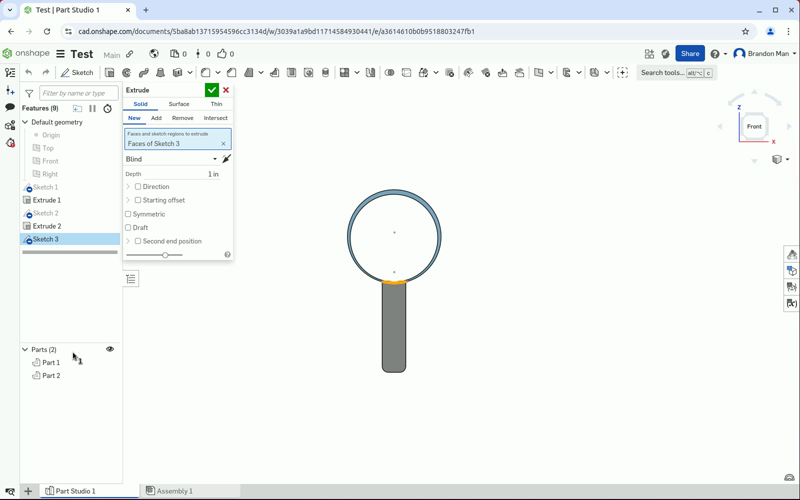
mouse_move(143, 106)
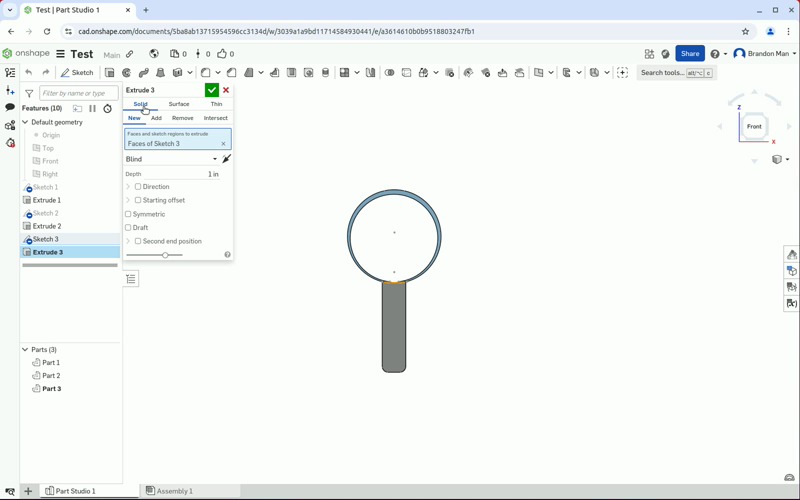
click(143, 106)
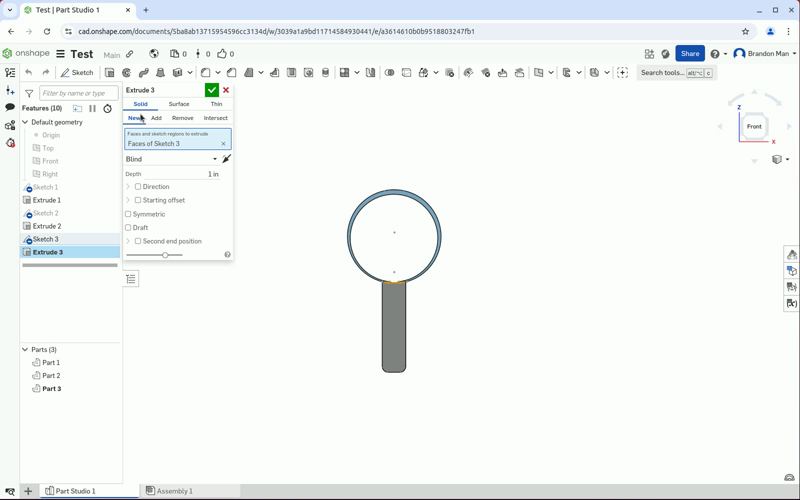
mouse_move(137, 120)
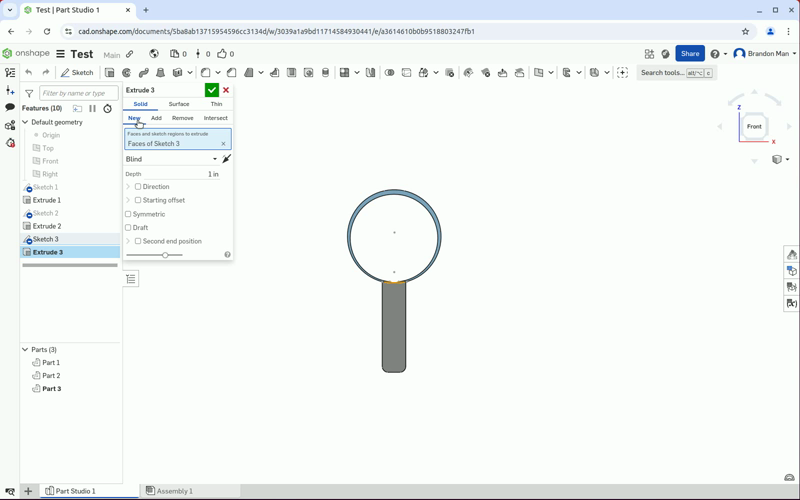
click(137, 120)
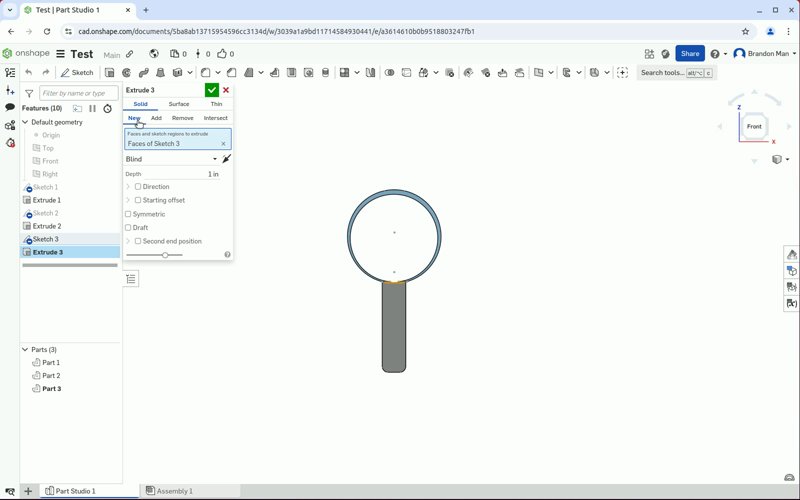
key(tab, 4)
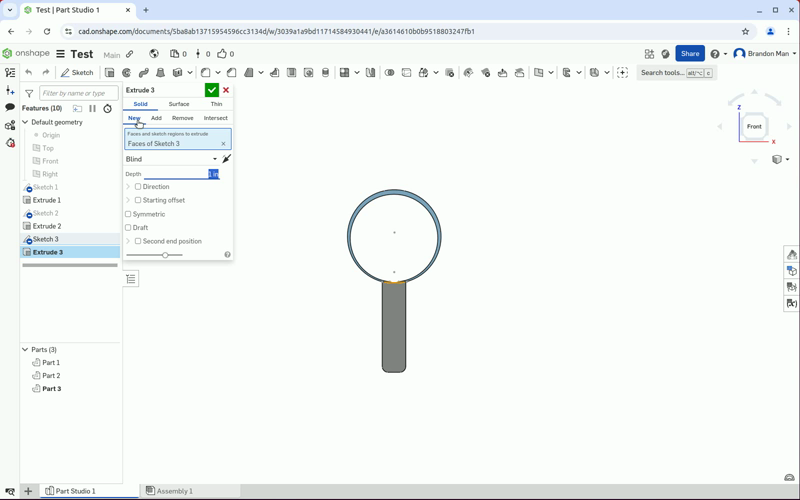
text(5.296)
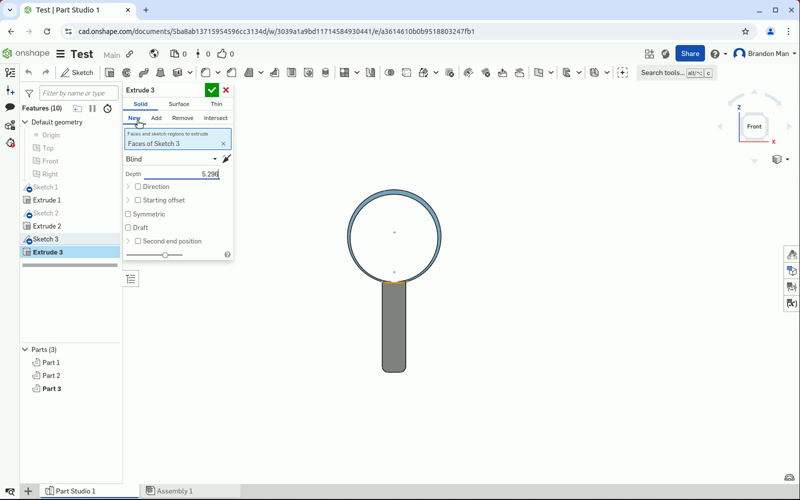
key(enter)
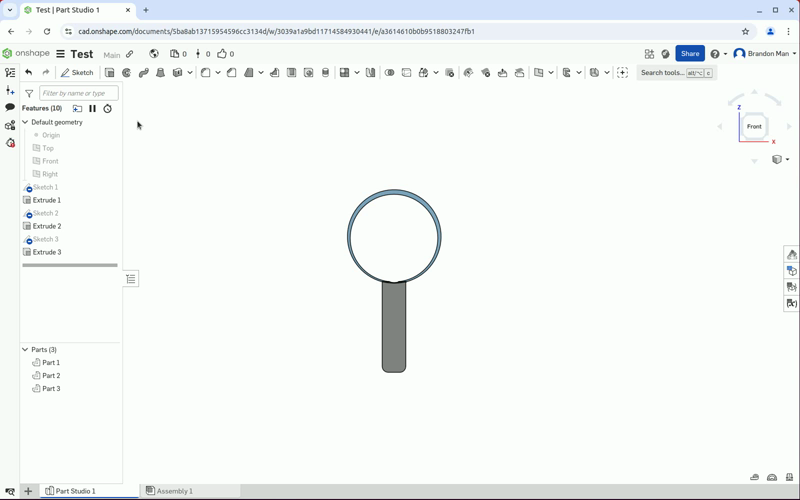
key(shift+h)
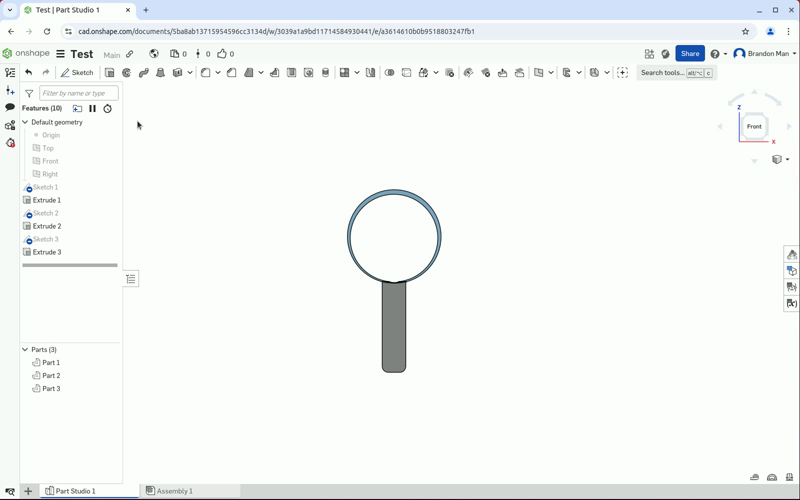
key(shift+h)
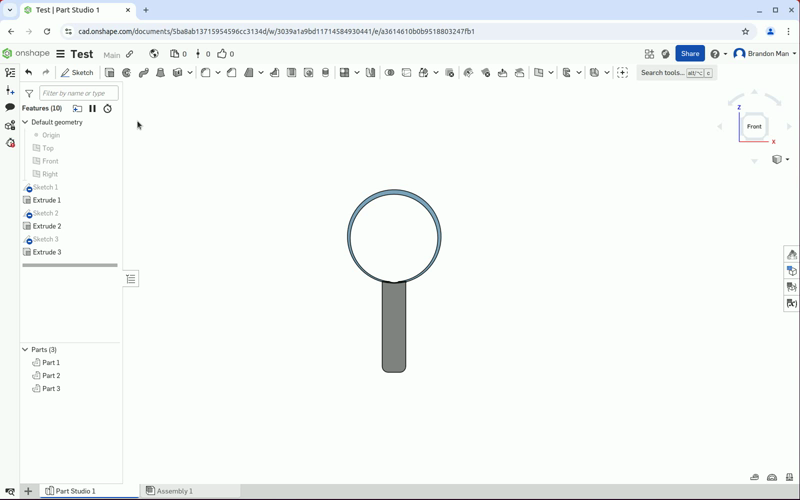
mouse_move(73, 189)
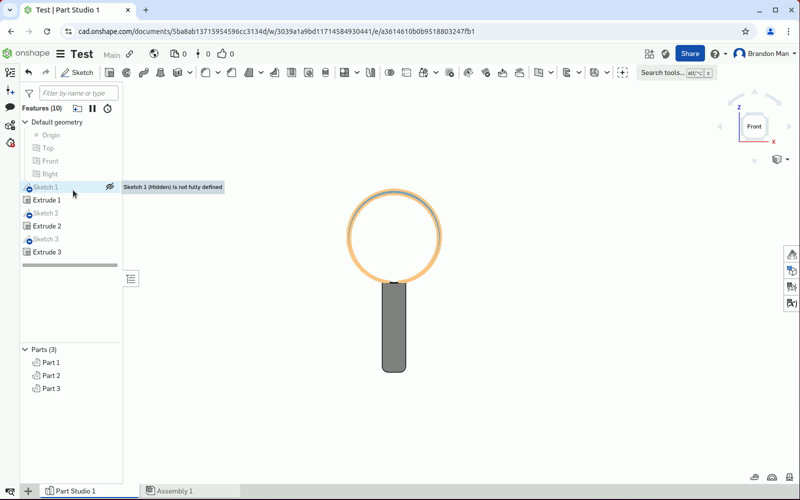
click(73, 189)
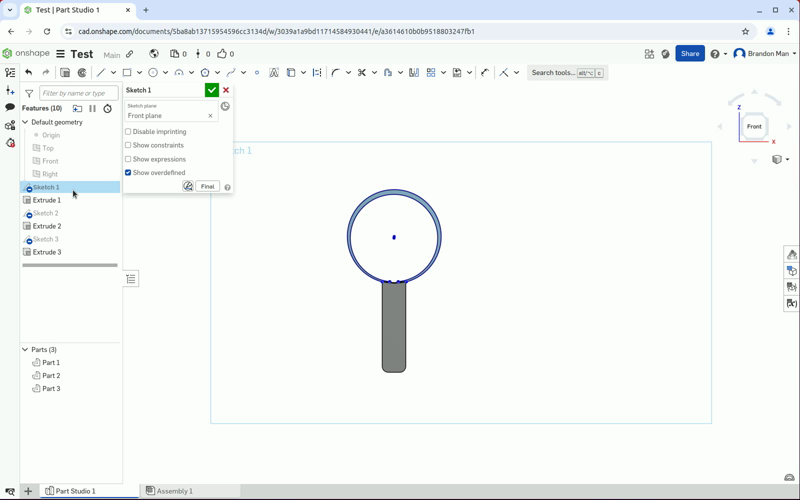
mouse_move(229, 92)
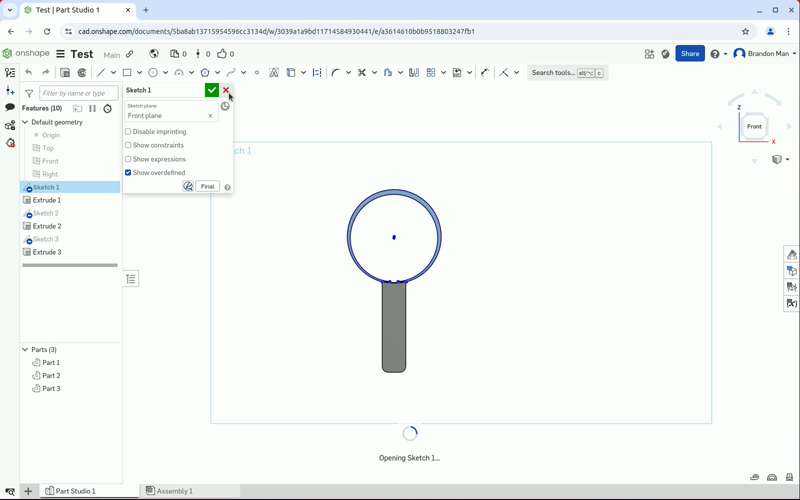
click(229, 92)
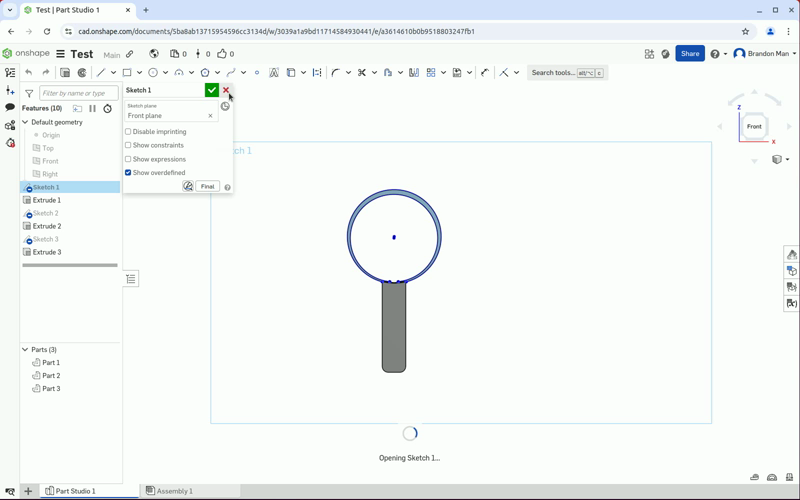
key(shift+s)
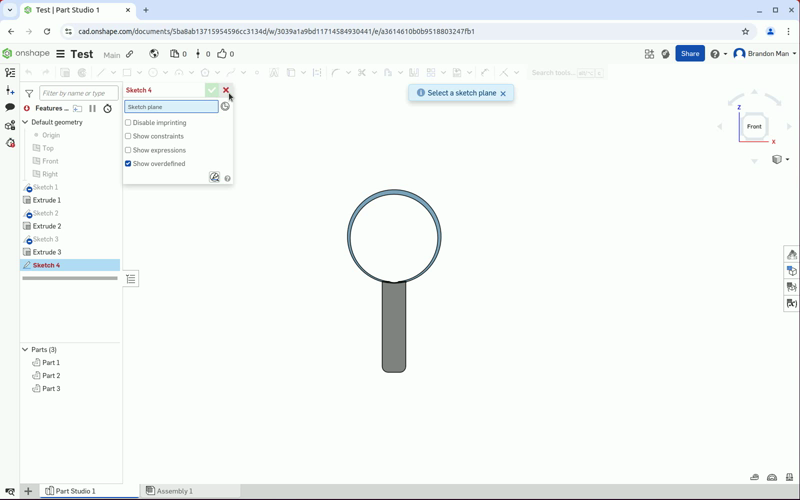
mouse_move(73, 163)
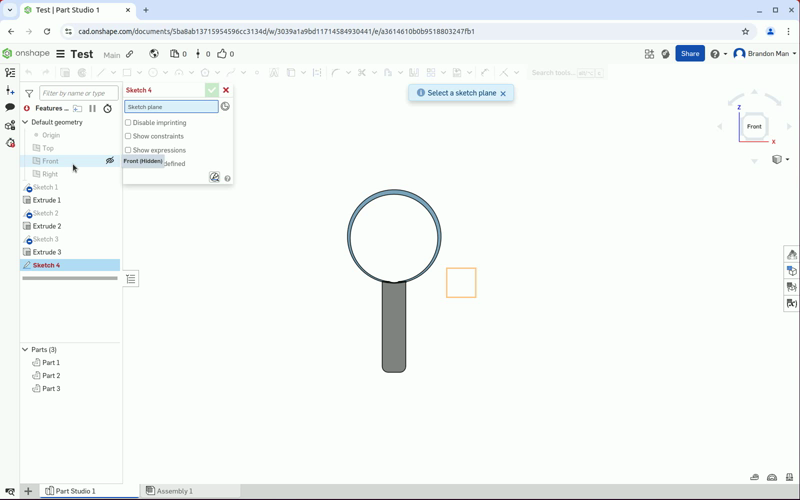
click(73, 163)
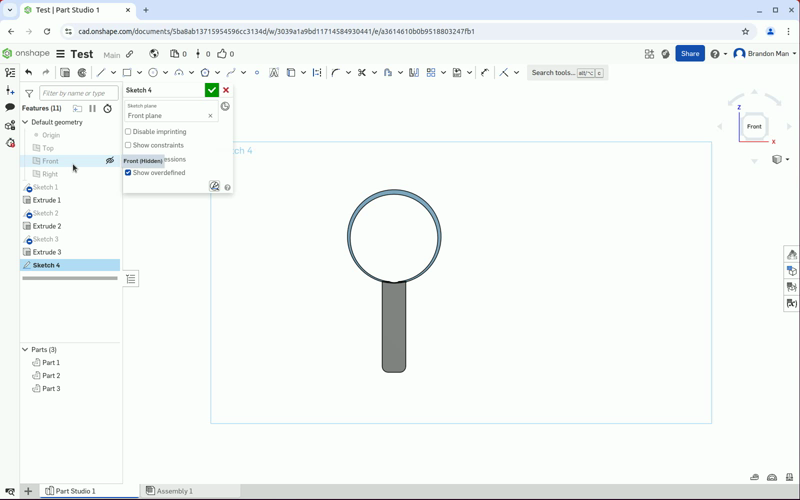
mouse_move(73, 352)
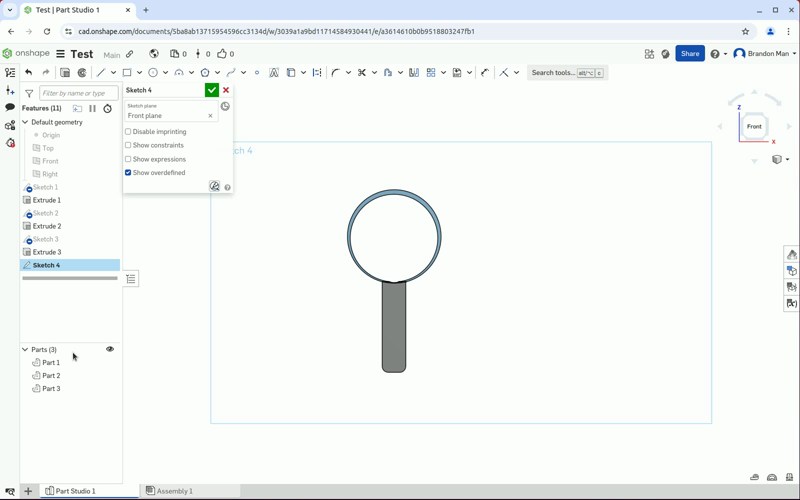
key(y)
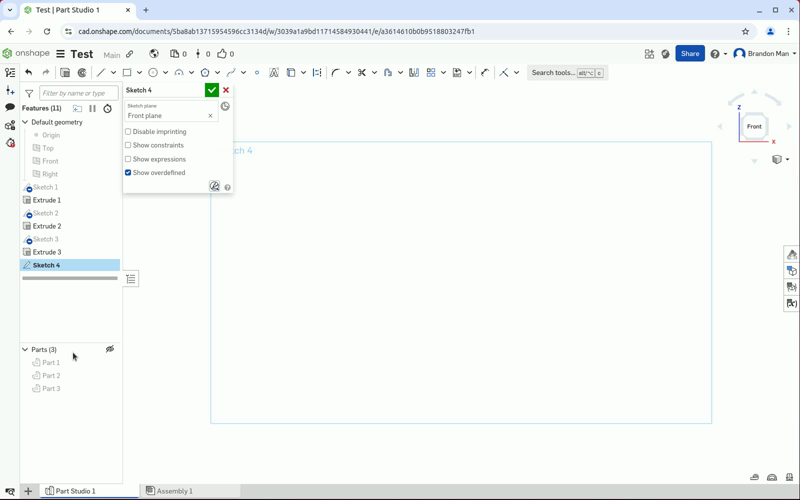
key(l)
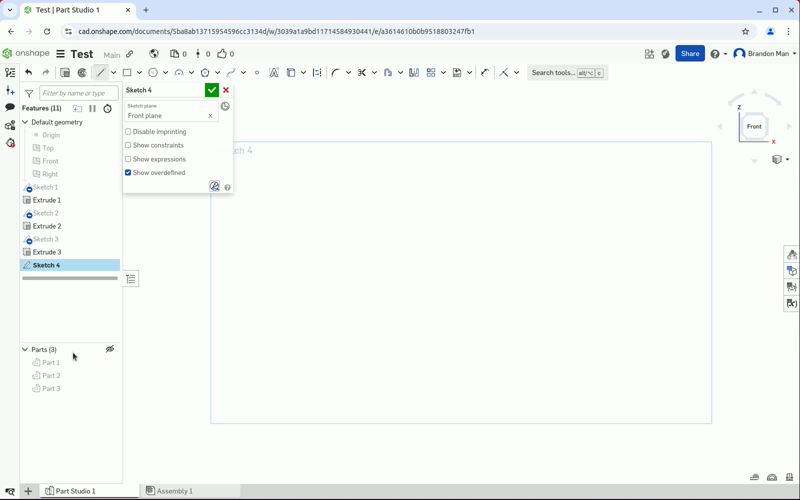
key_down(shift)
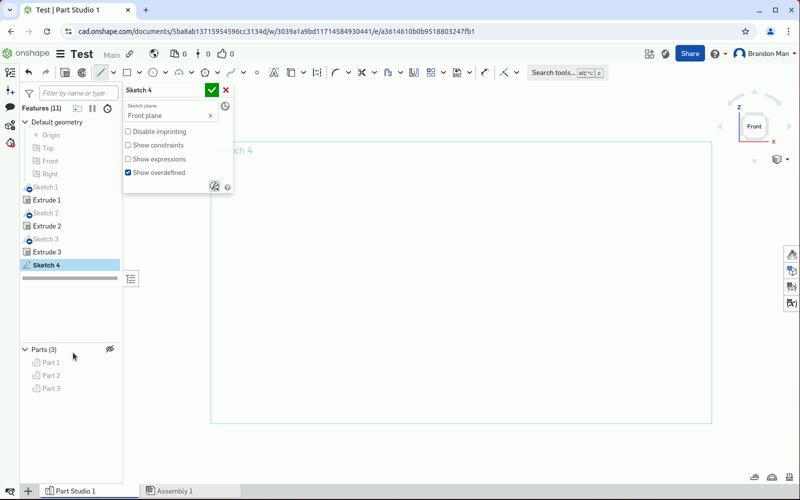
mouse_move(389, 281)
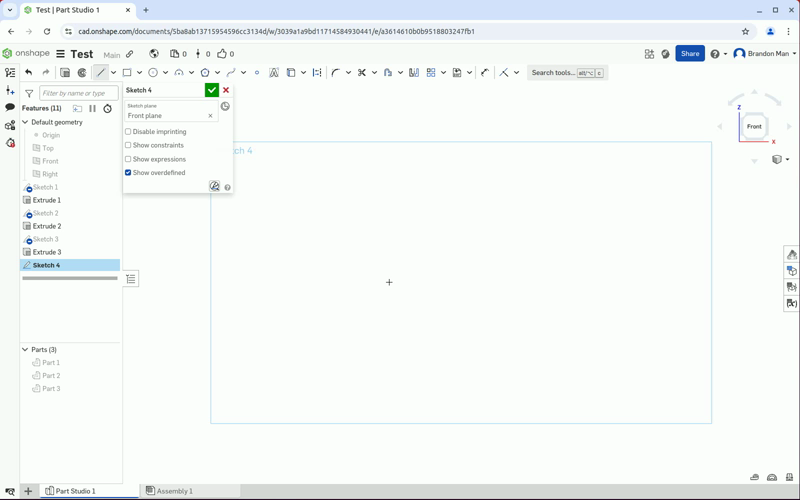
click(389, 281)
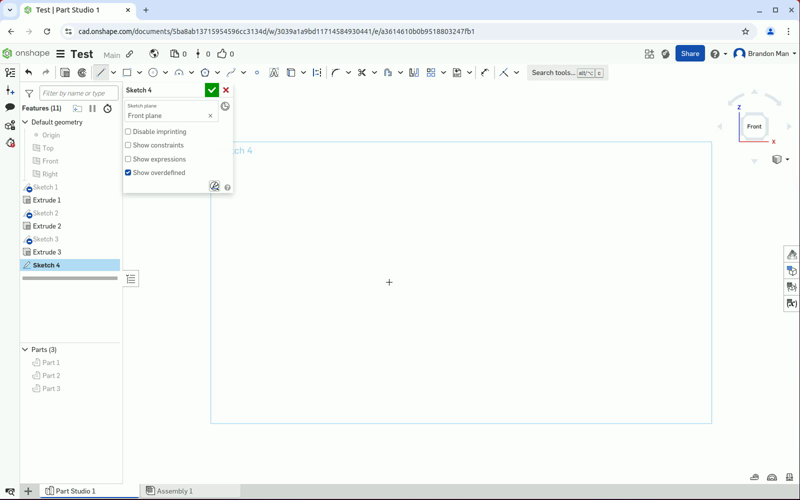
key_up(shift)
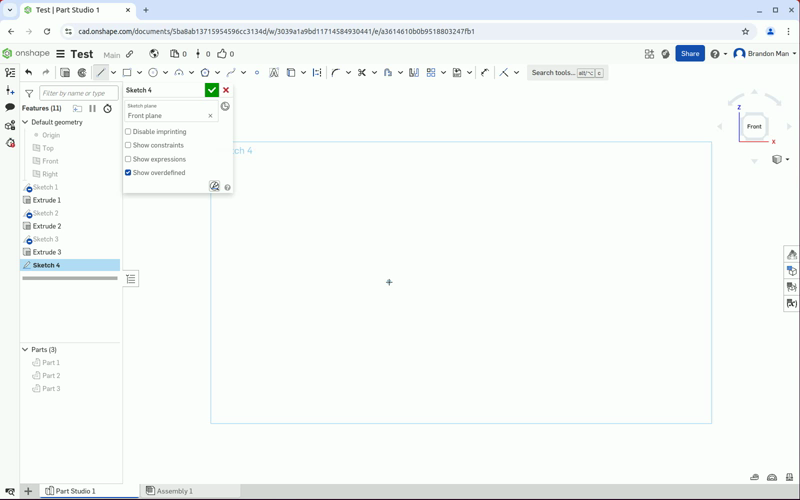
key_down(shift)
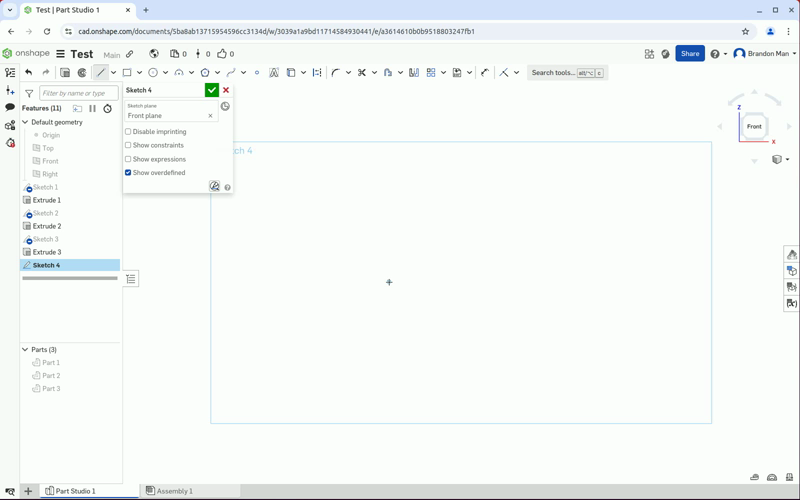
mouse_move(419, 281)
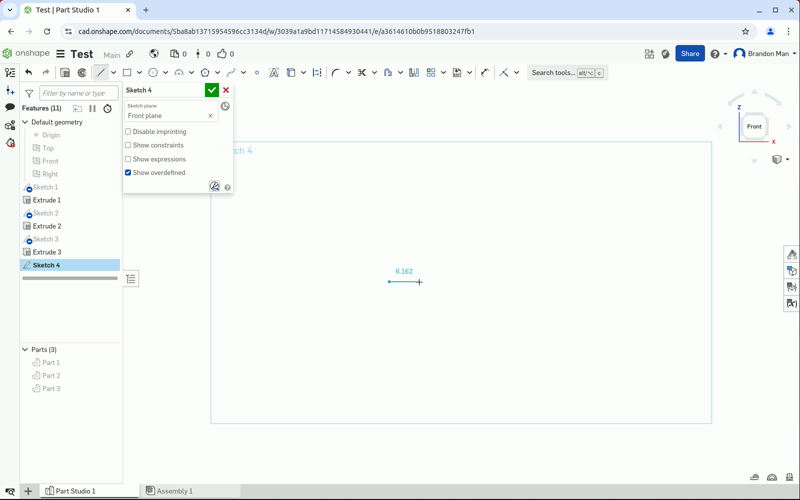
mouse_move(397, 281)
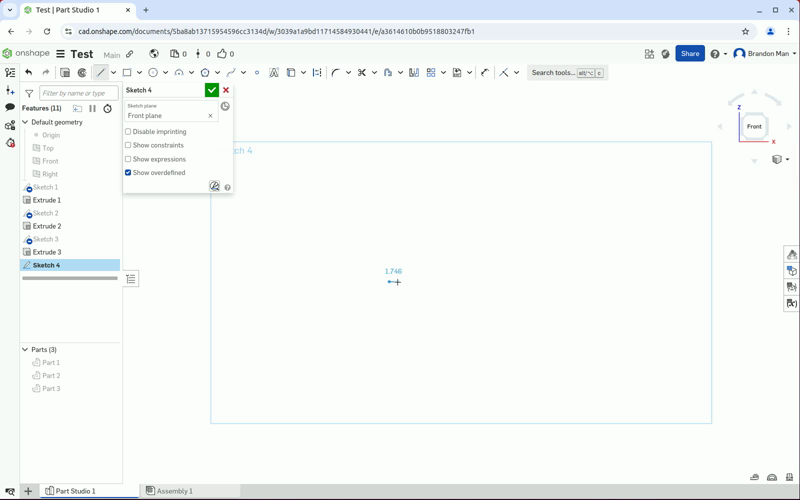
click(397, 281)
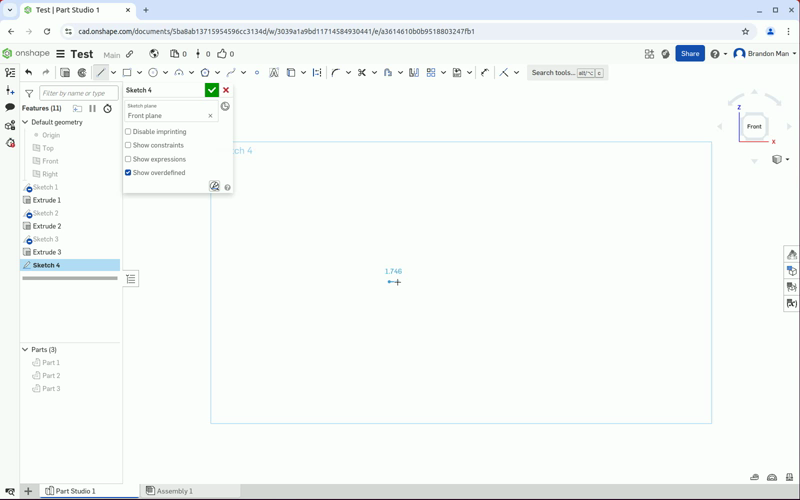
key_up(shift)
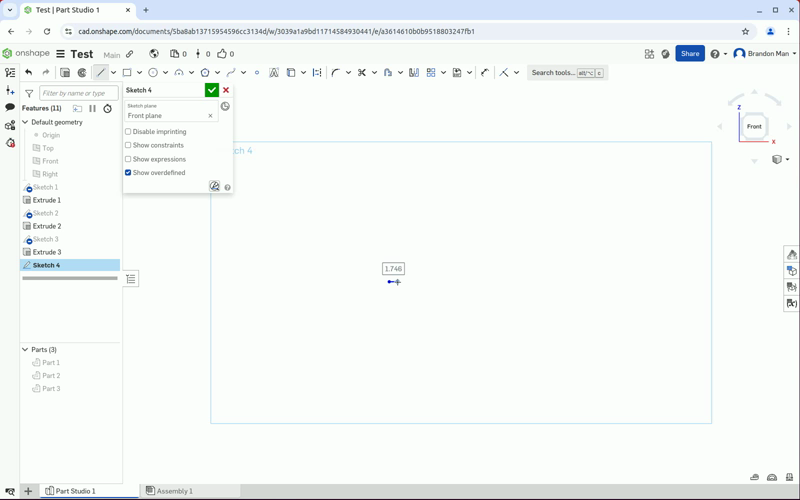
key(esc)
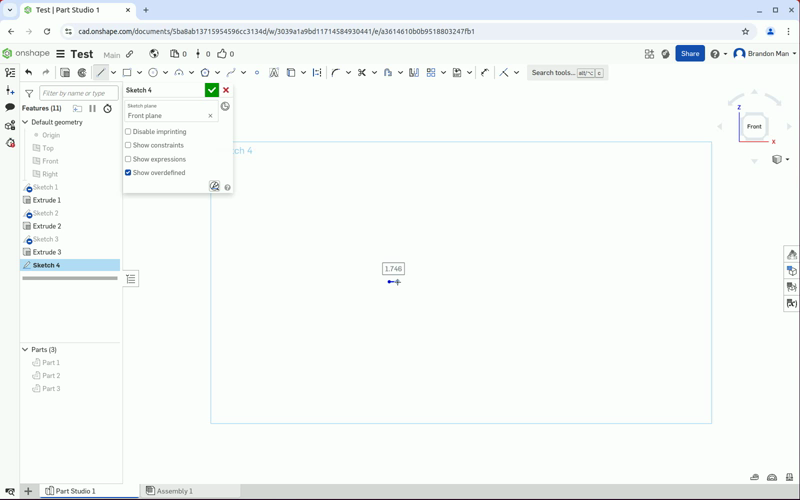
key(a)
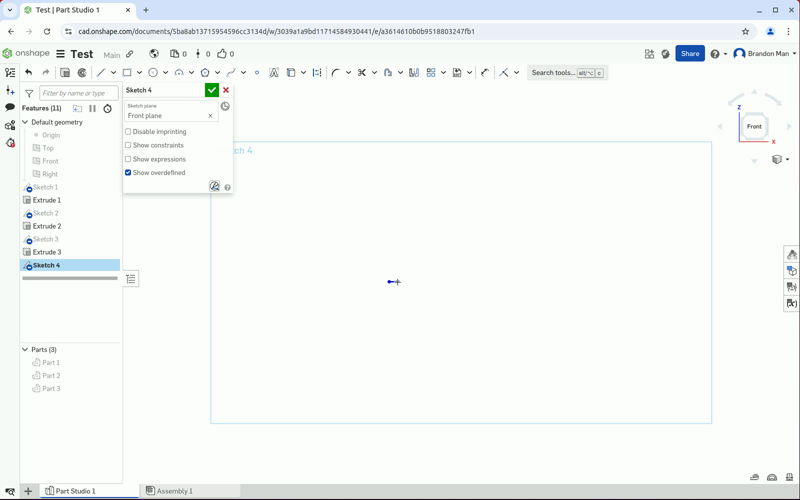
mouse_move(397, 281)
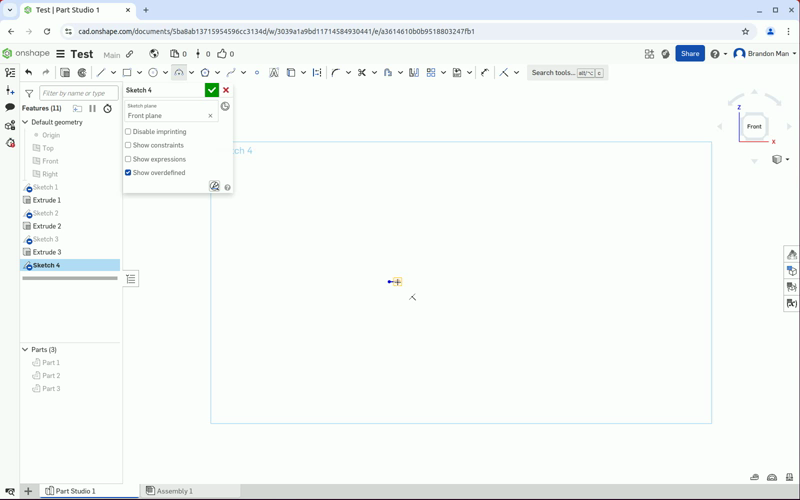
click(397, 281)
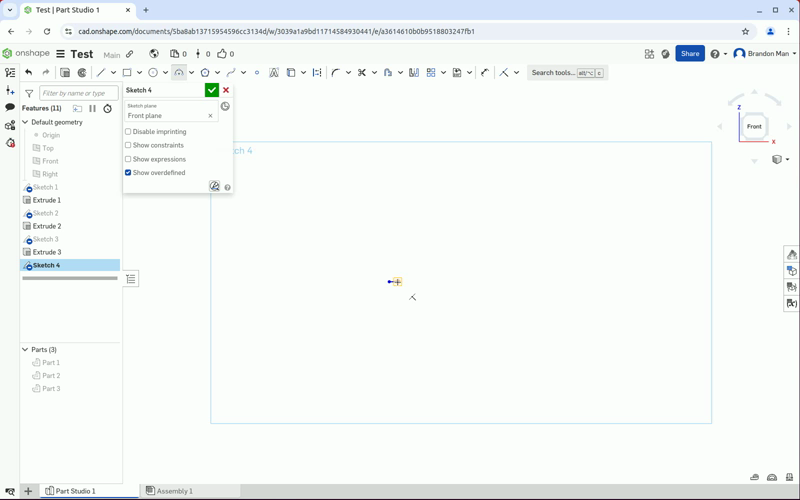
mouse_move(389, 281)
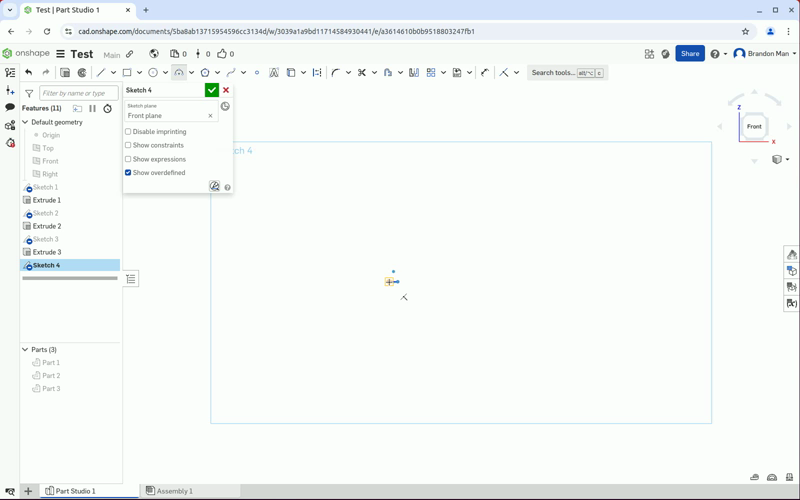
click(389, 281)
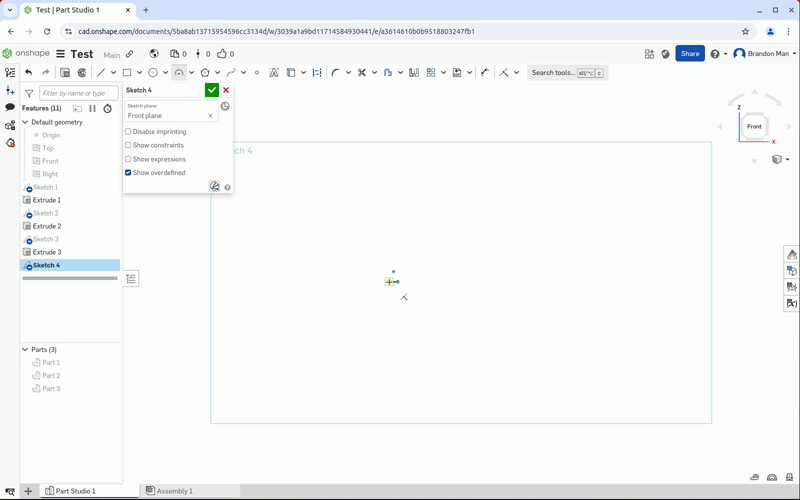
key_down(shift)
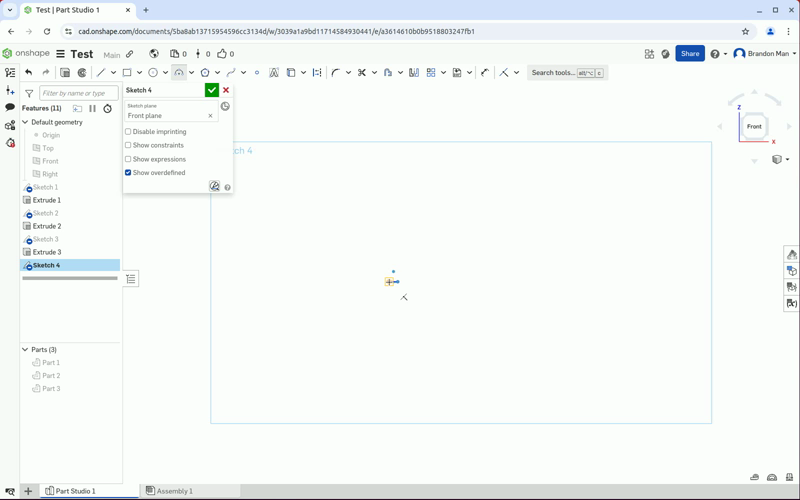
mouse_move(393, 195)
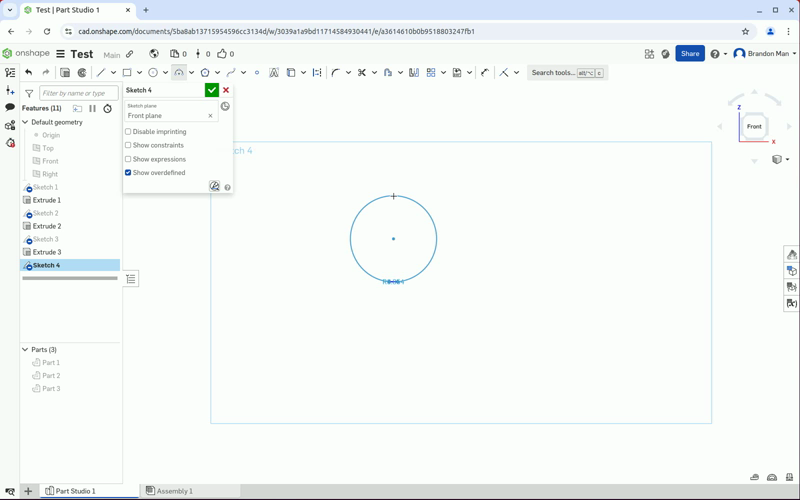
click(393, 195)
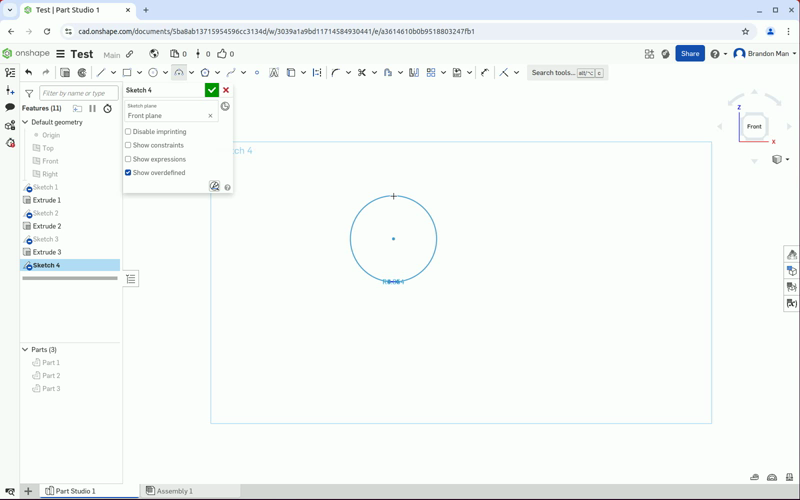
key_up(shift)
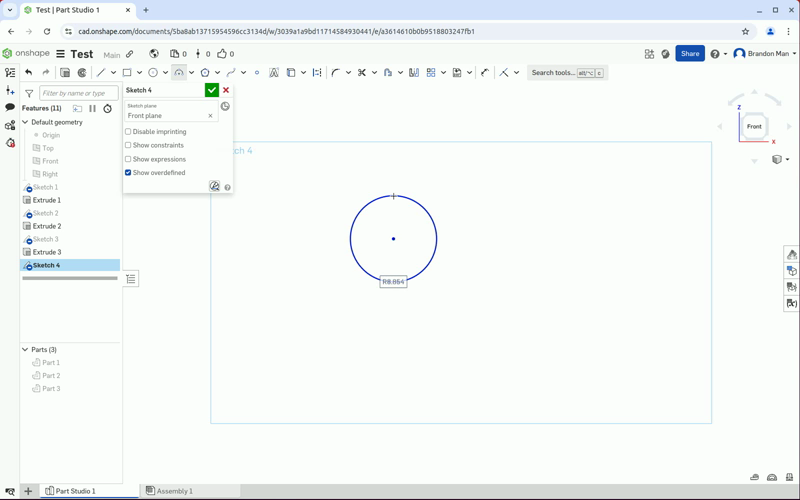
key(esc)
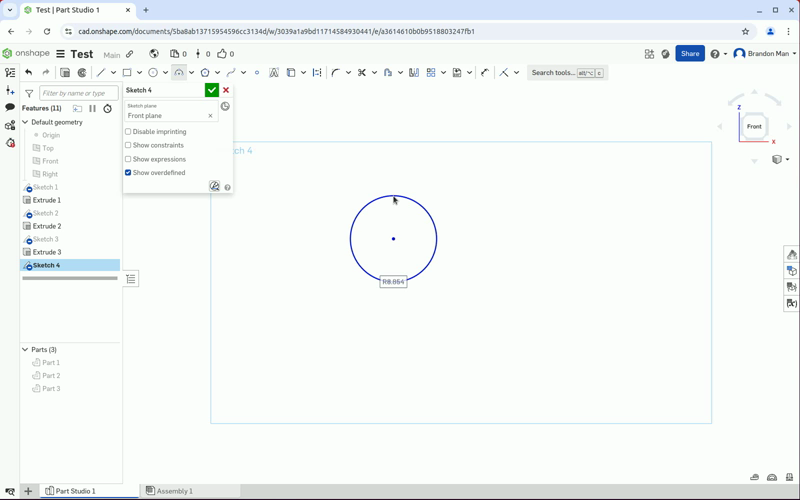
mouse_move(370, 237)
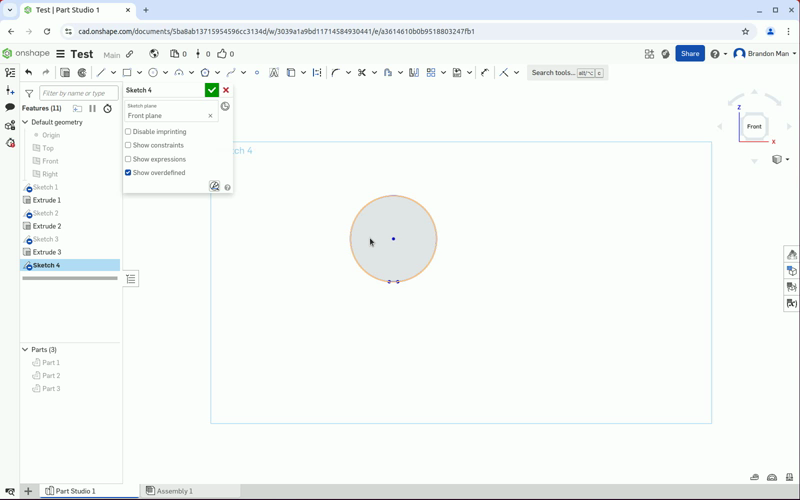
click(370, 237)
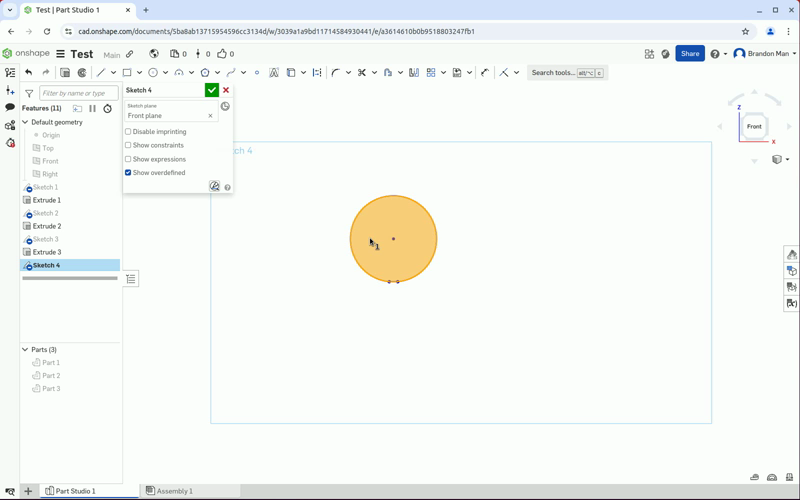
mouse_move(73, 352)
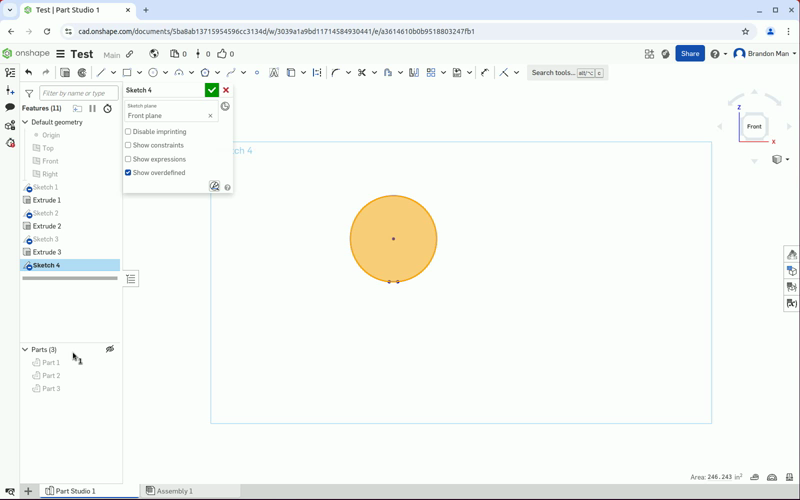
key(shift+y)
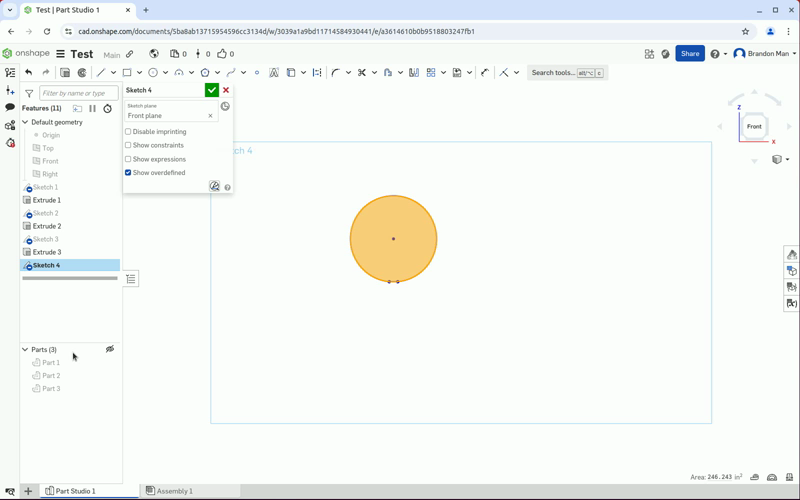
key(shift+e)
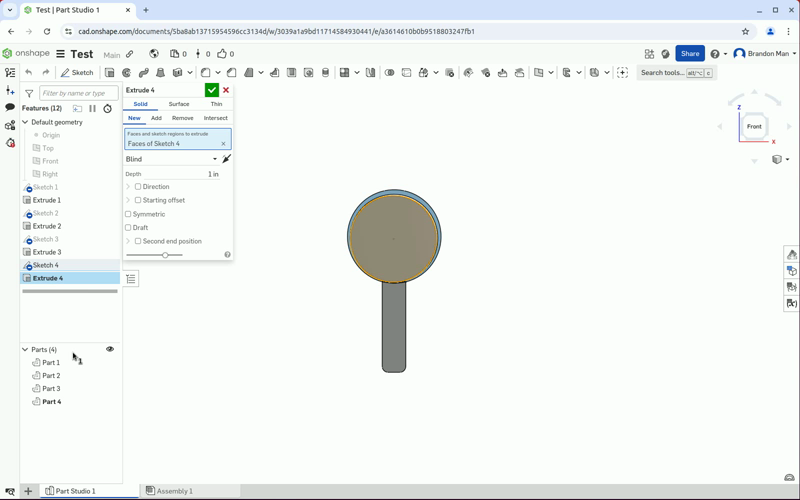
mouse_move(143, 106)
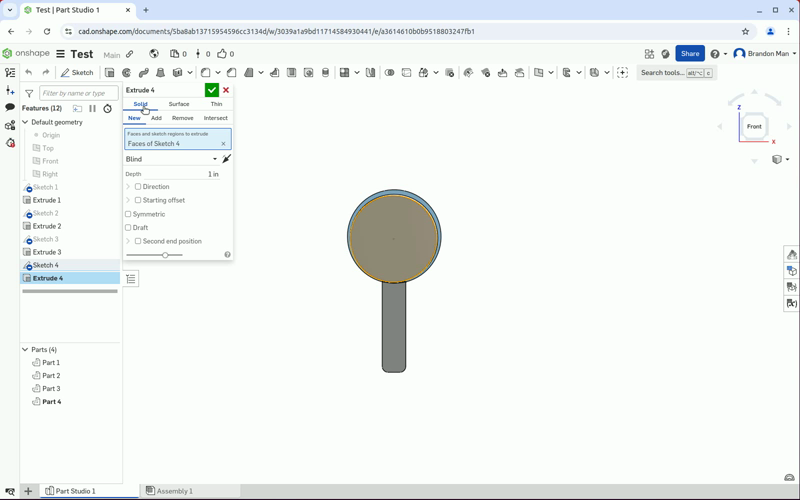
click(143, 106)
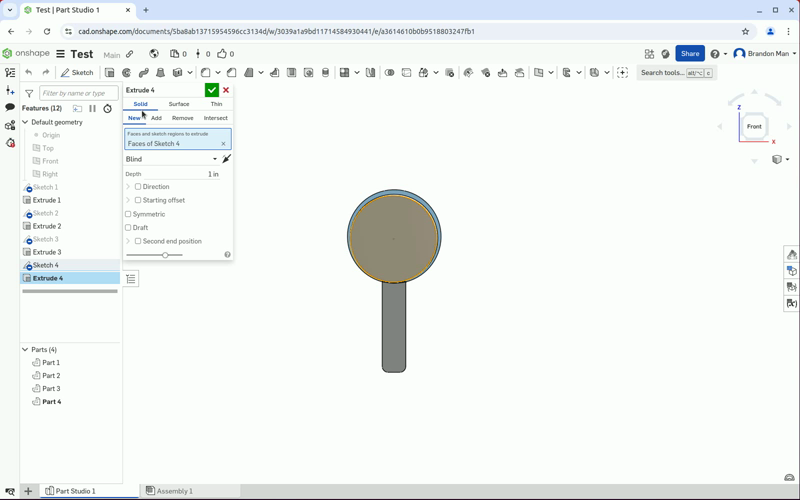
mouse_move(137, 120)
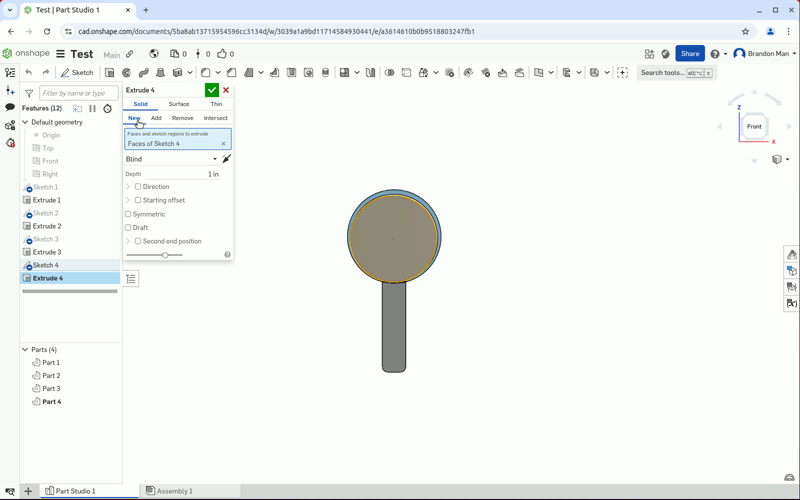
click(137, 120)
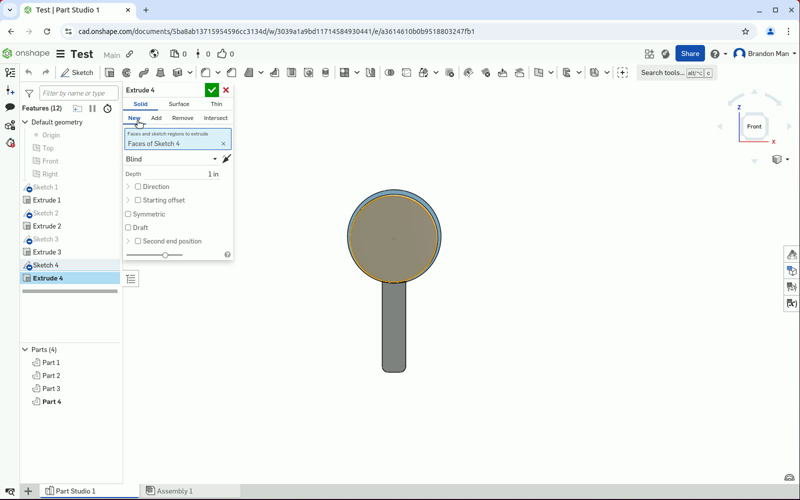
key(tab, 4)
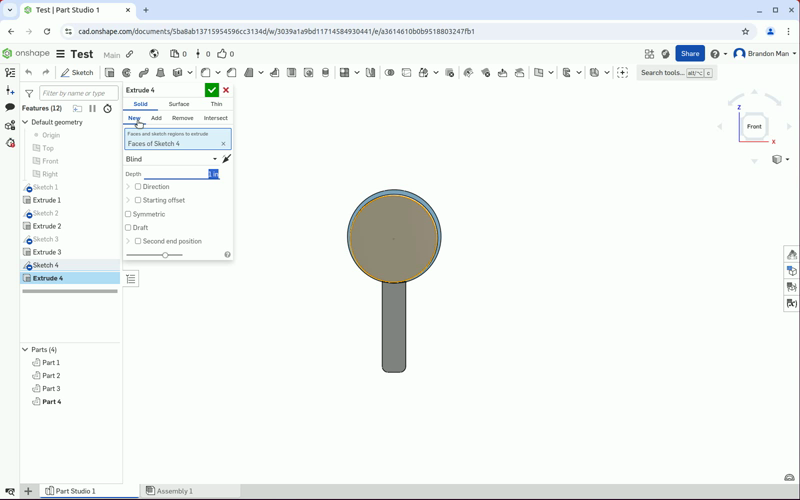
text(0.722)
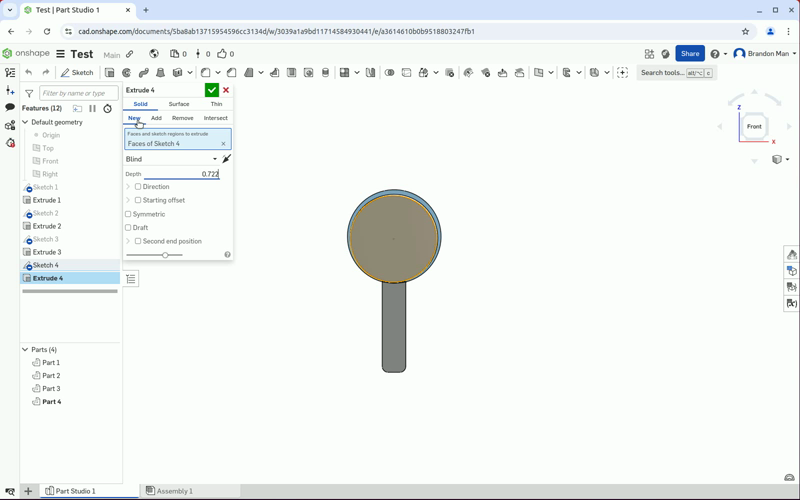
key(enter)
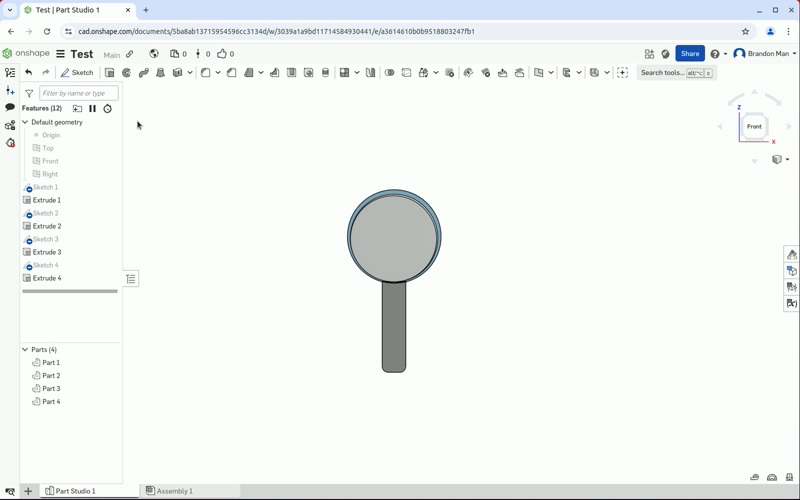
key(shift+h)
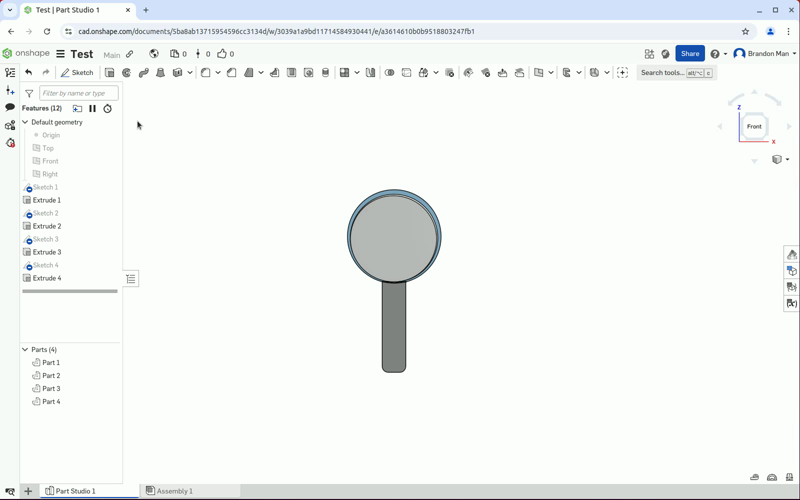
key(shift+h)
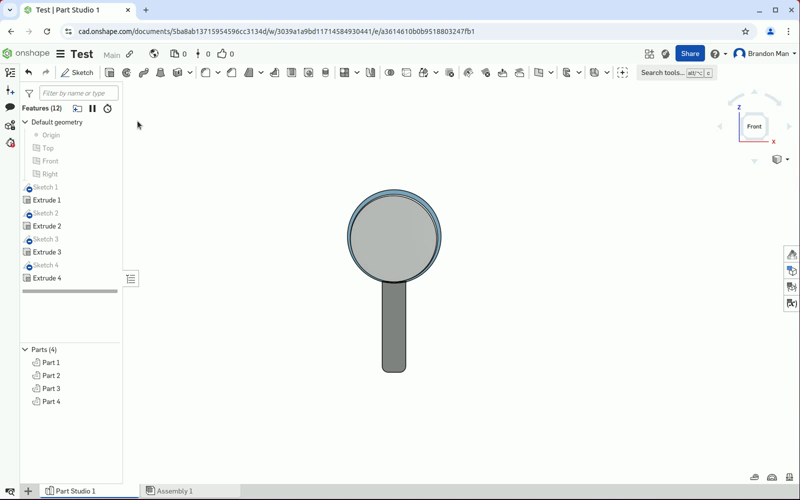
mouse_move(73, 189)
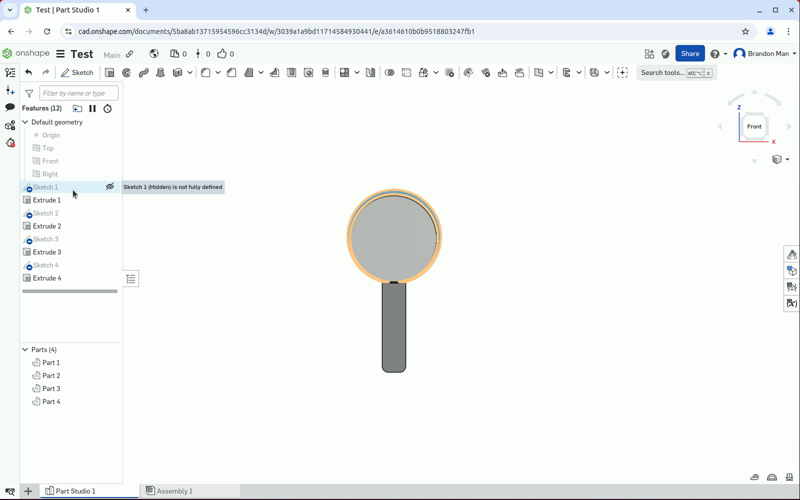
click(73, 189)
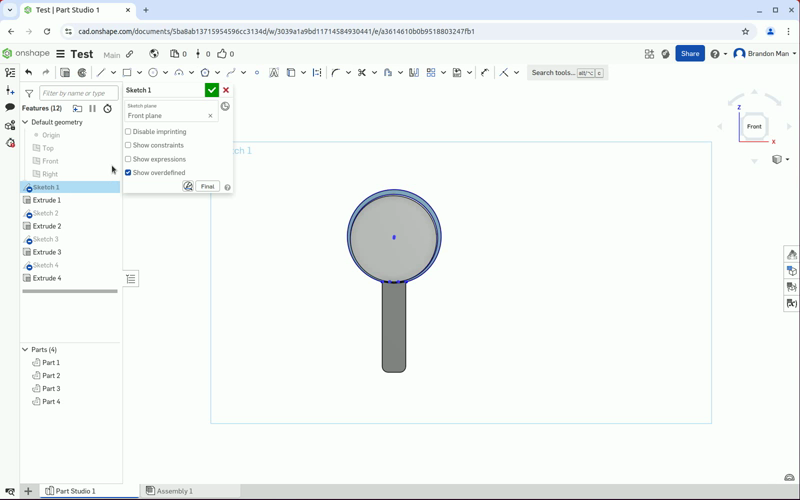
mouse_move(229, 92)
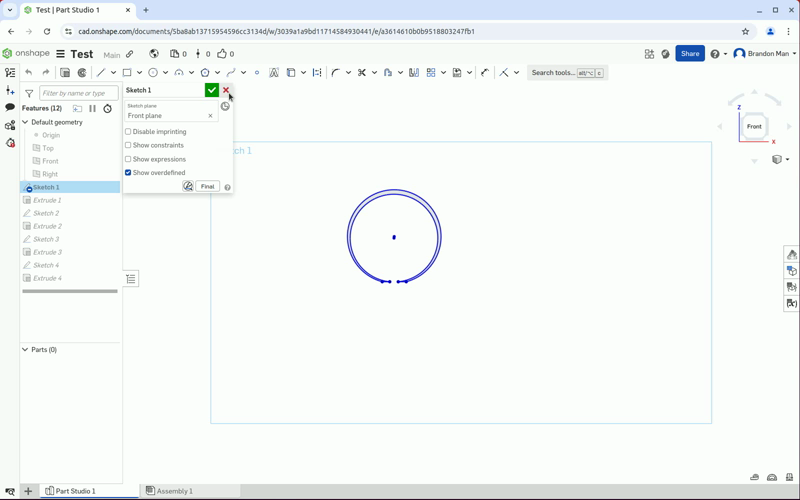
click(229, 92)
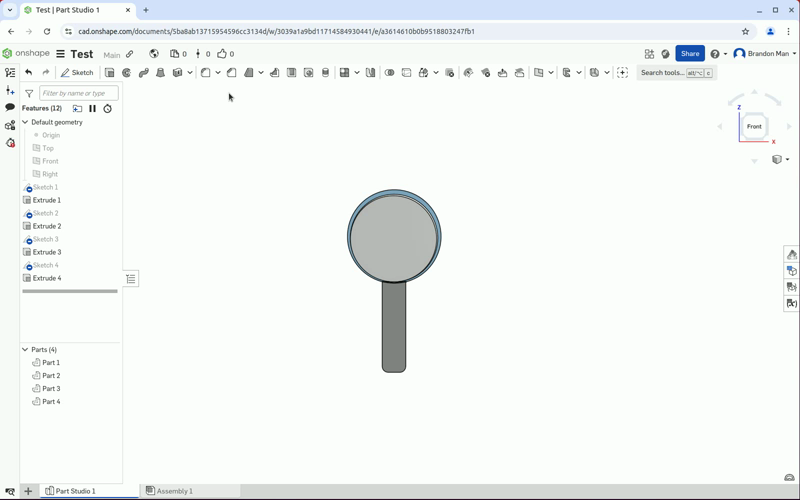
mouse_move(541, 75)
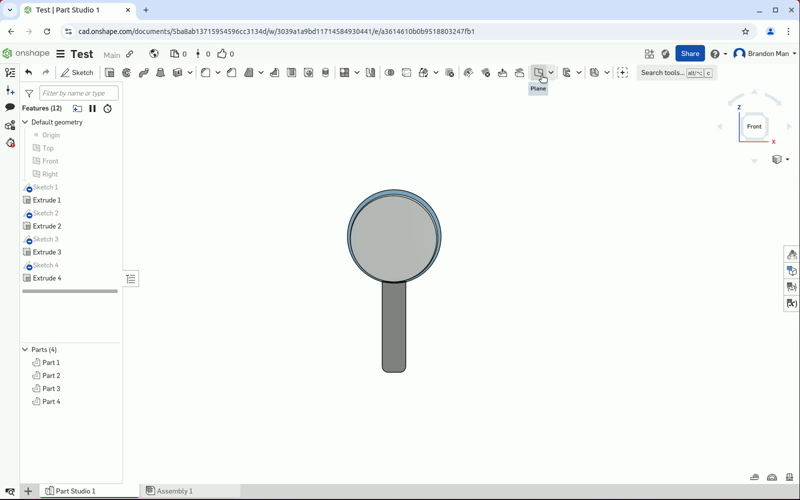
click(541, 75)
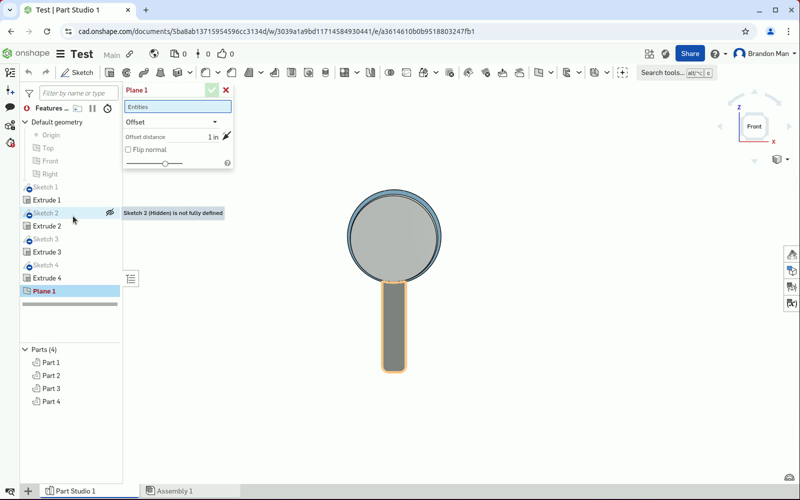
scroll(3)
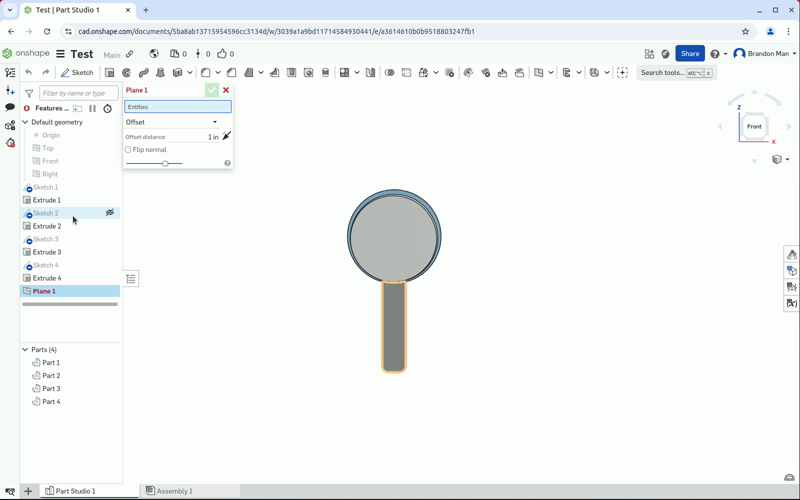
mouse_move(73, 163)
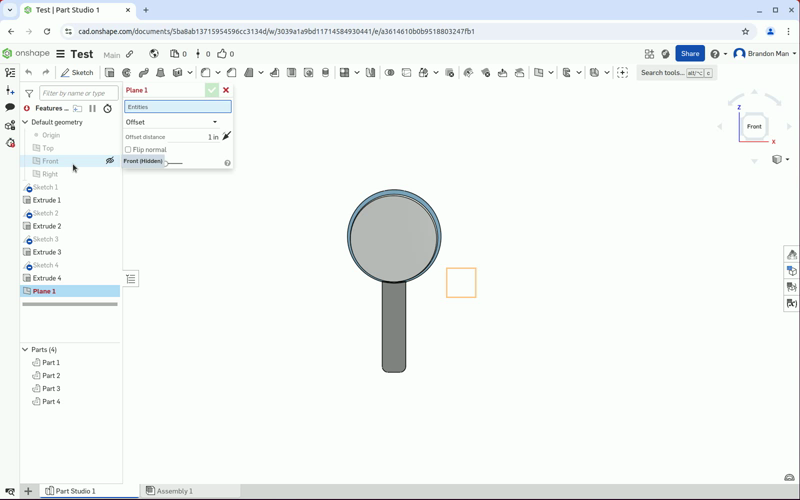
click(73, 163)
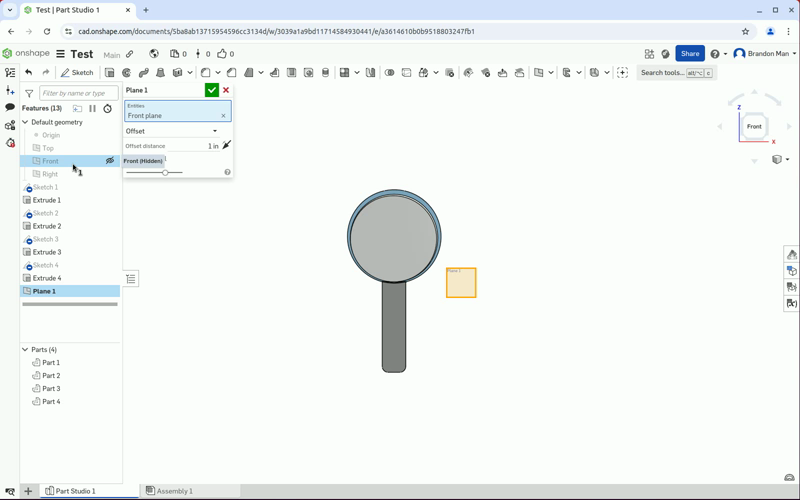
key(tab, 2)
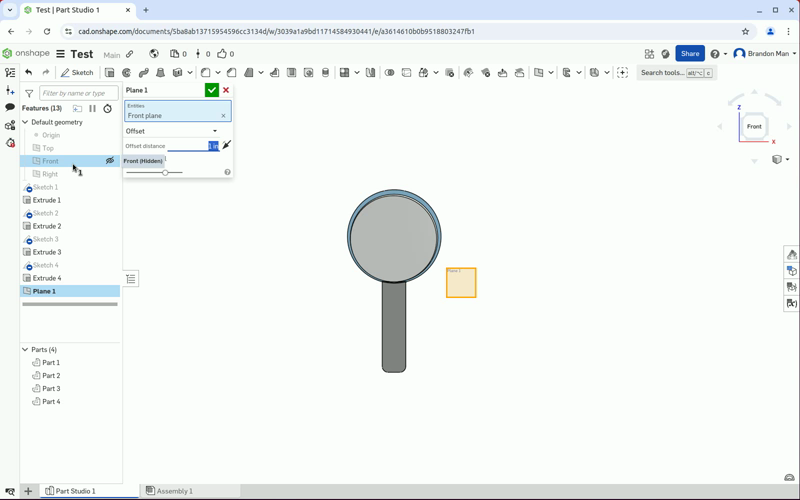
text(0.709)
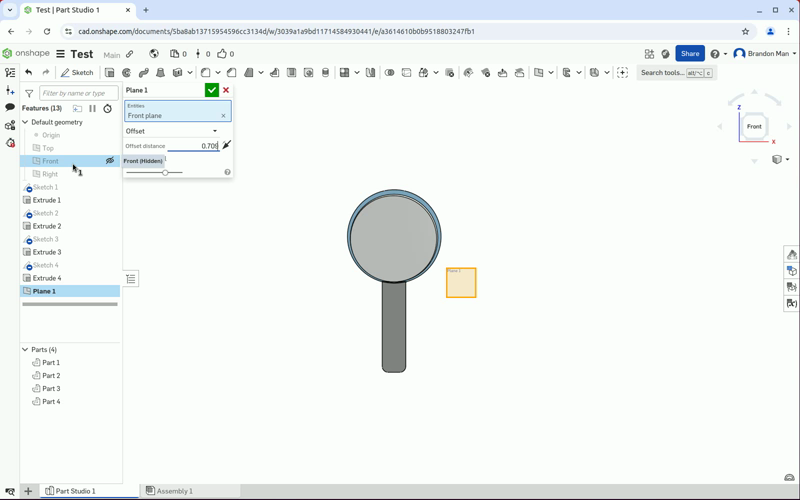
key(enter, 2)
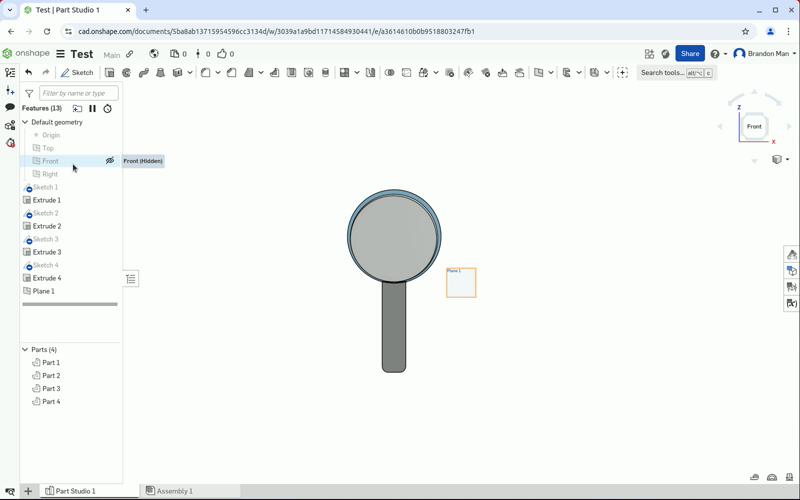
key(shift+s)
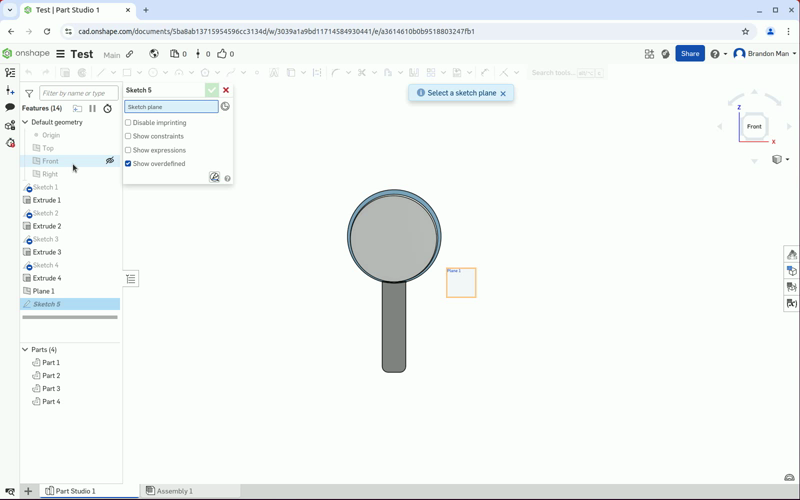
mouse_move(73, 293)
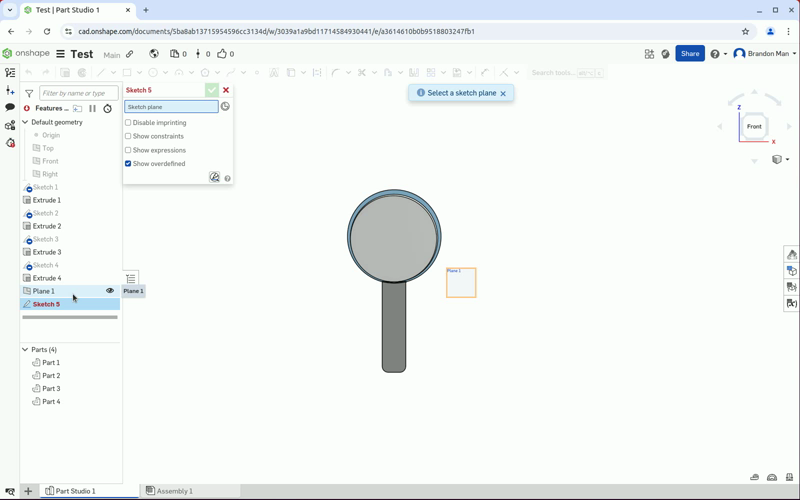
click(73, 293)
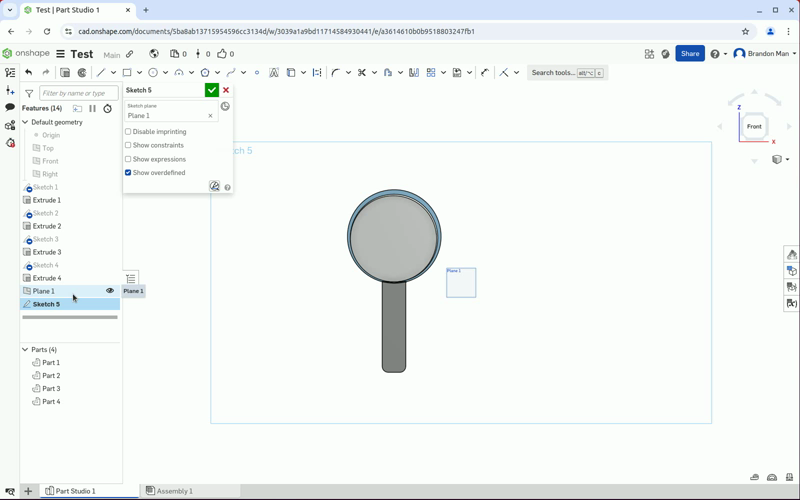
mouse_move(73, 352)
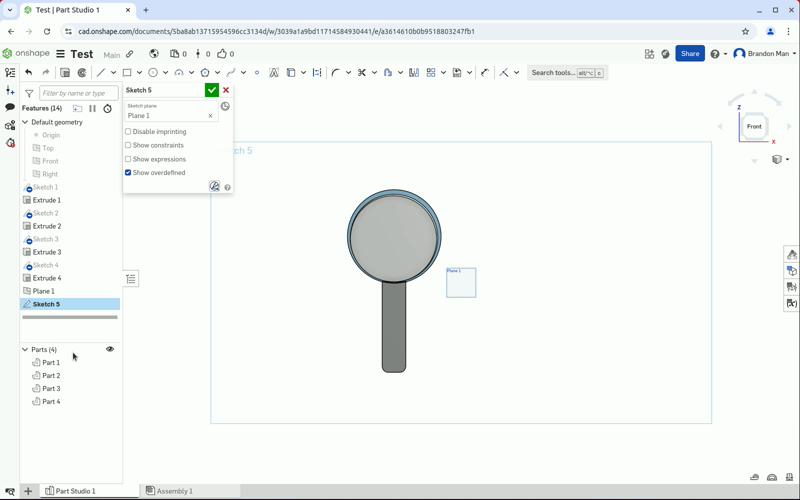
key(y)
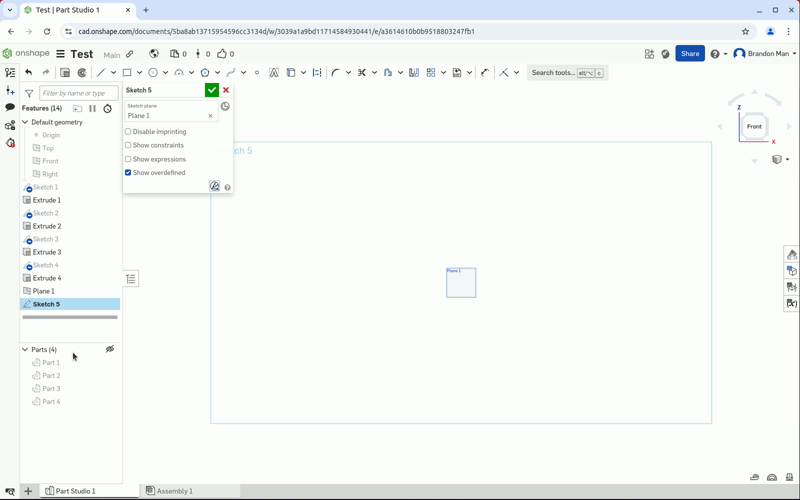
key(c)
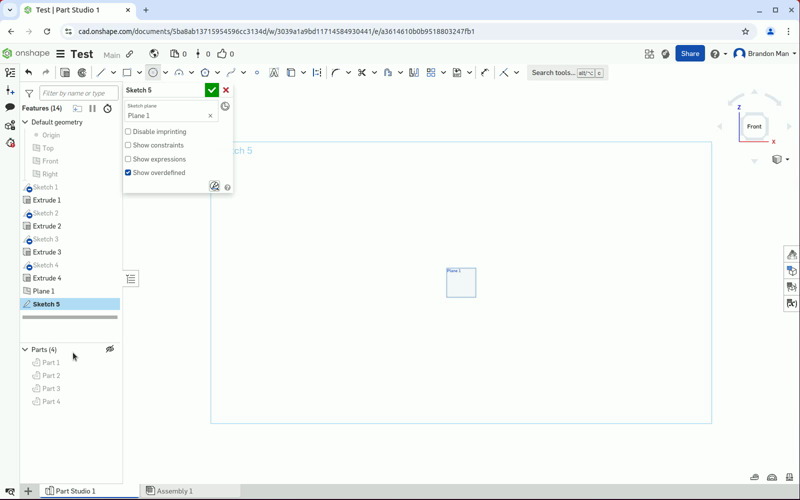
key_down(shift)
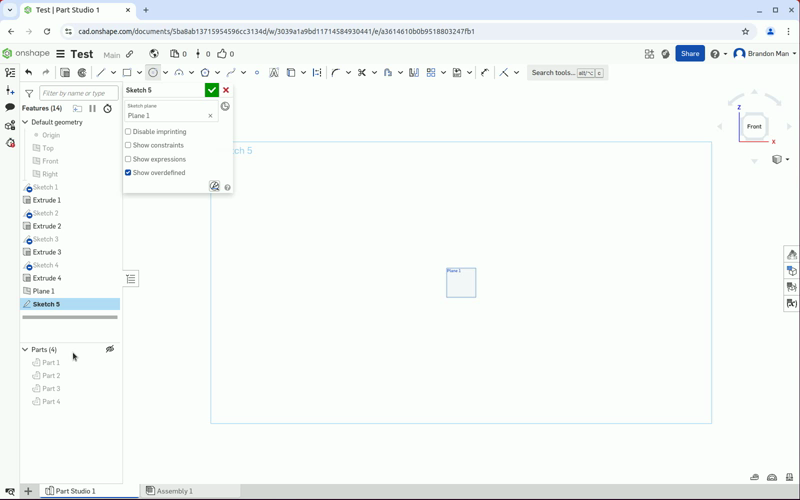
mouse_move(393, 237)
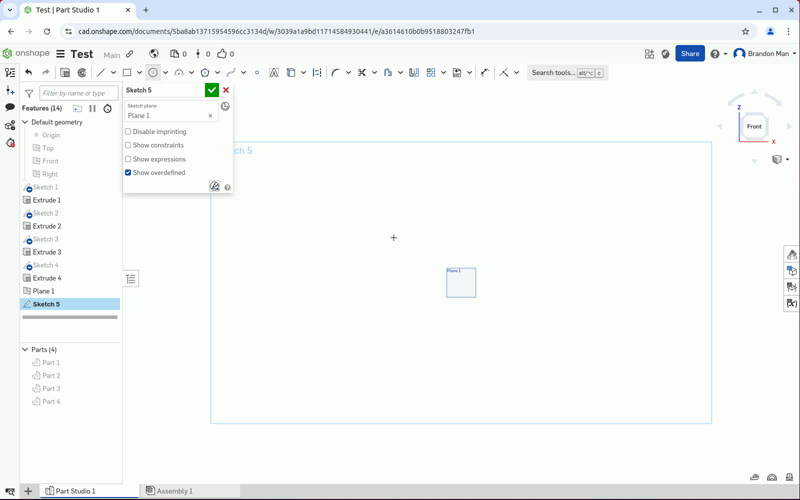
click(393, 237)
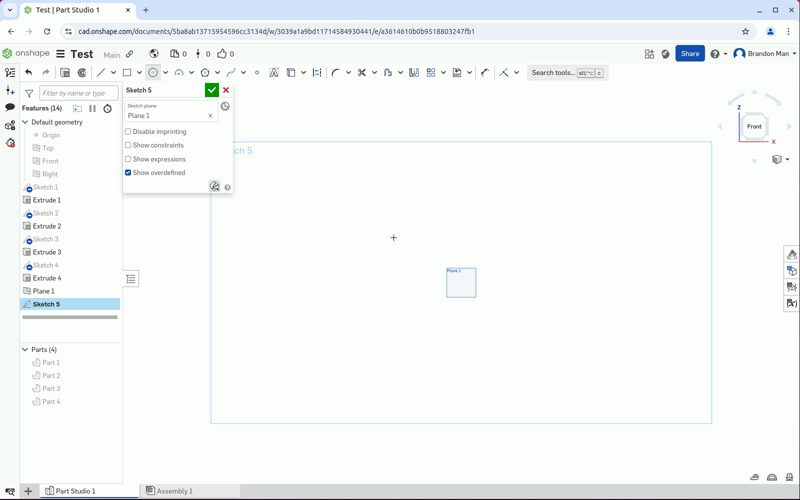
key_up(shift)
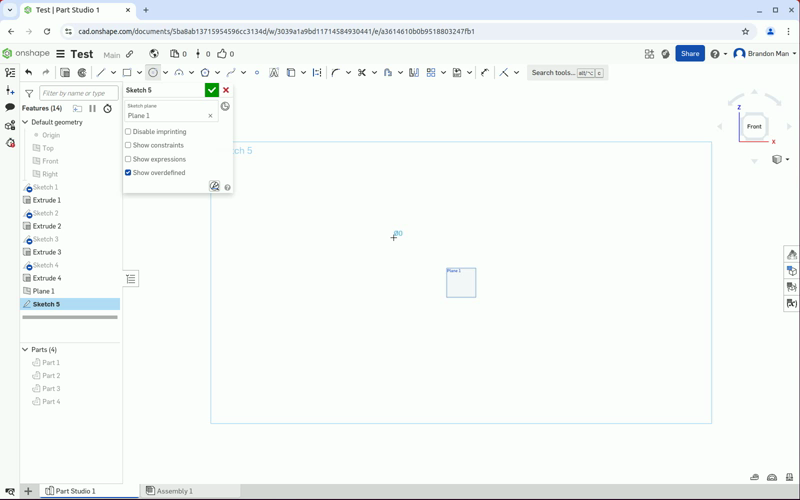
mouse_move(400, 237)
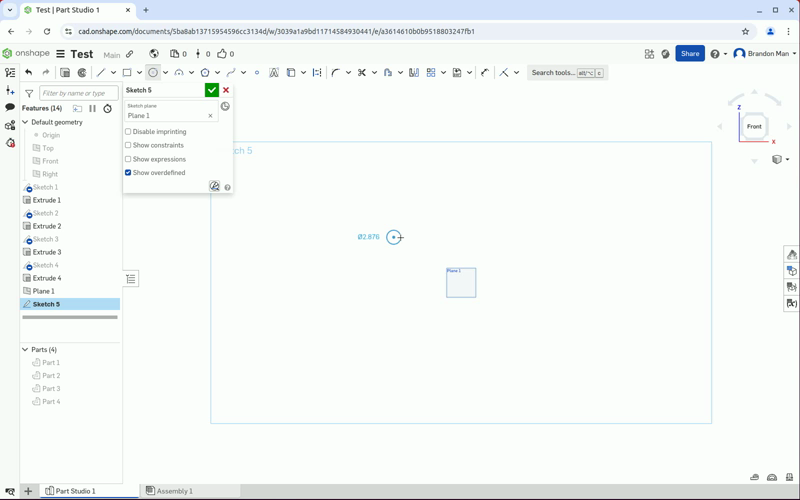
click(400, 237)
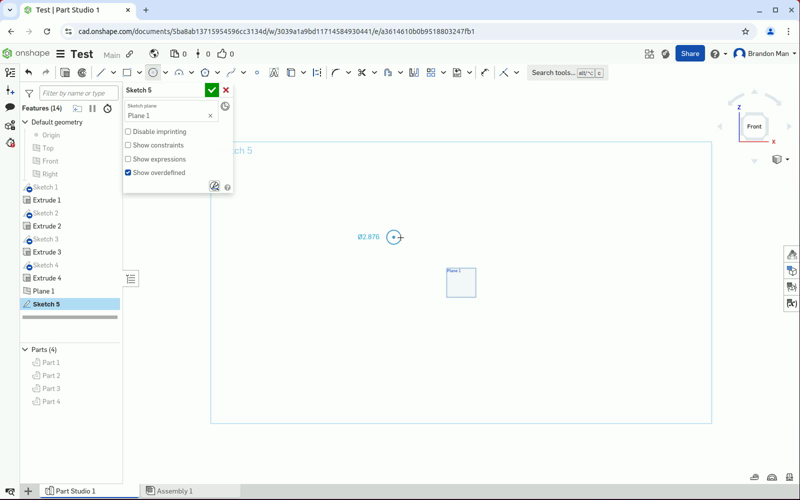
key(esc)
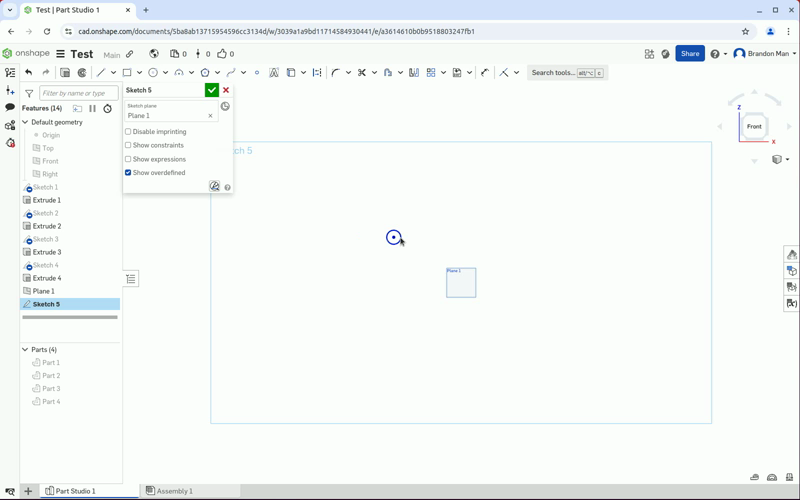
mouse_move(393, 234)
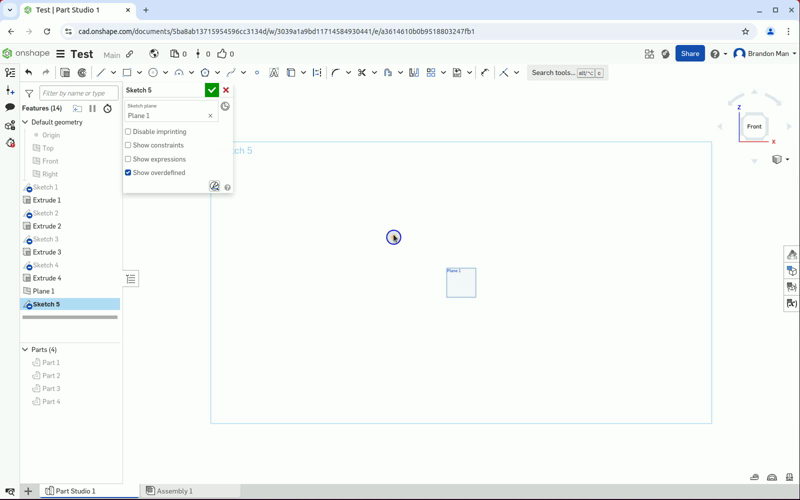
scroll(6)
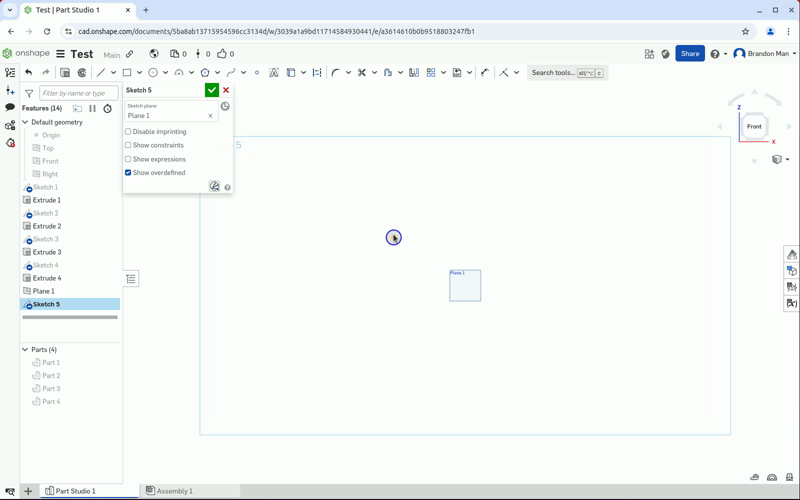
scroll(6)
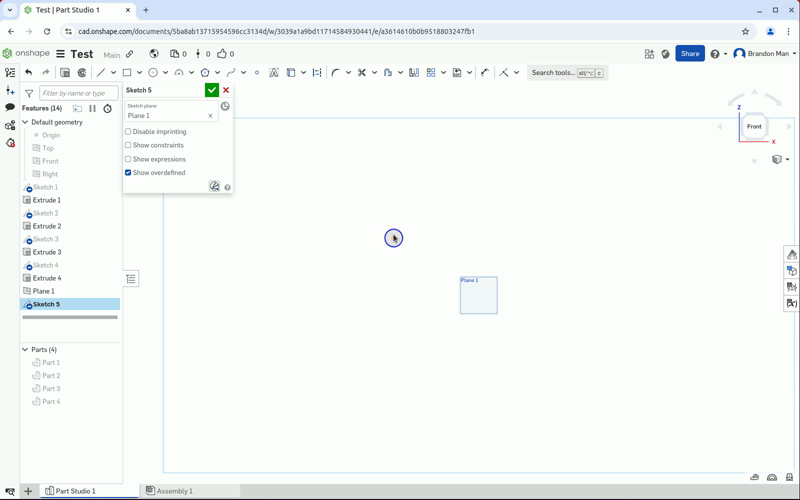
scroll(6)
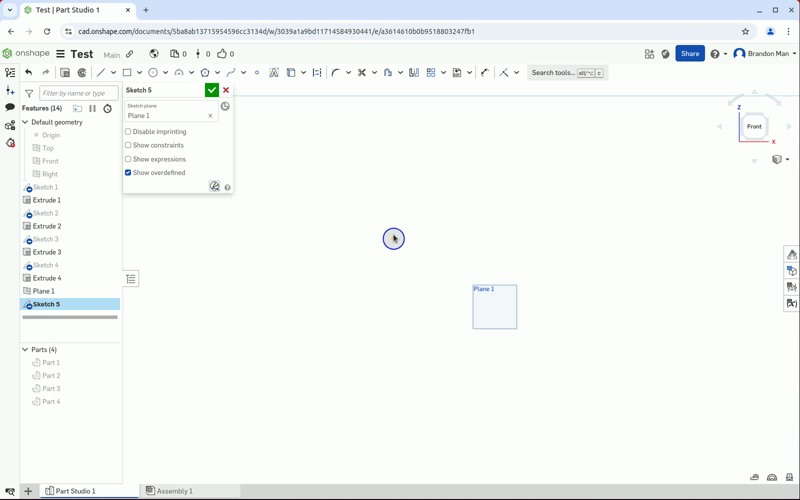
scroll(6)
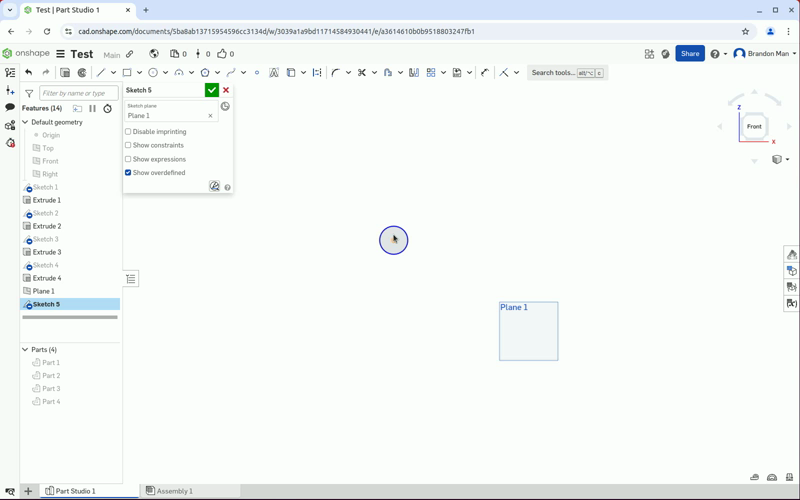
scroll(6)
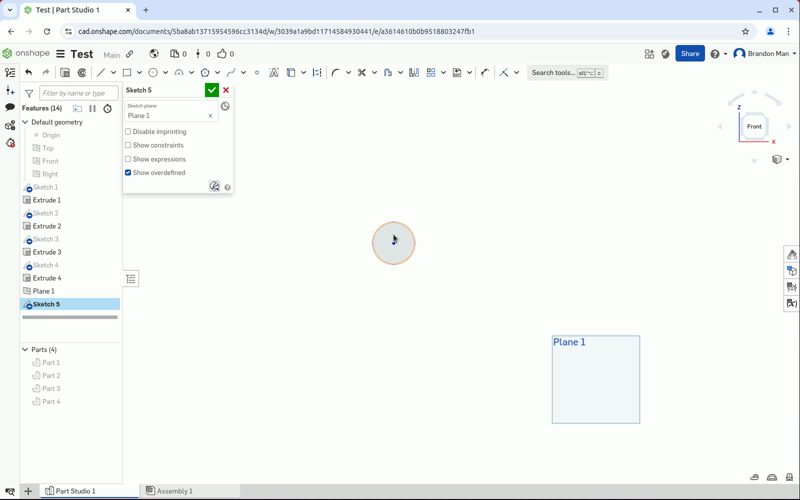
scroll(6)
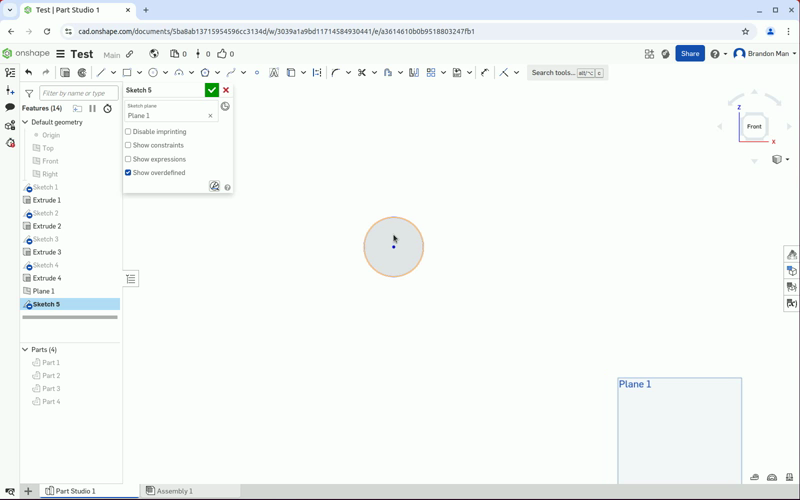
scroll(6)
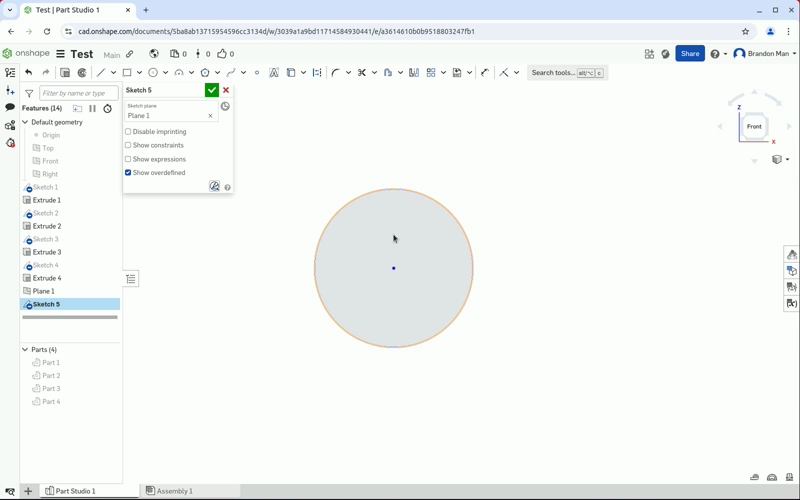
click(393, 234)
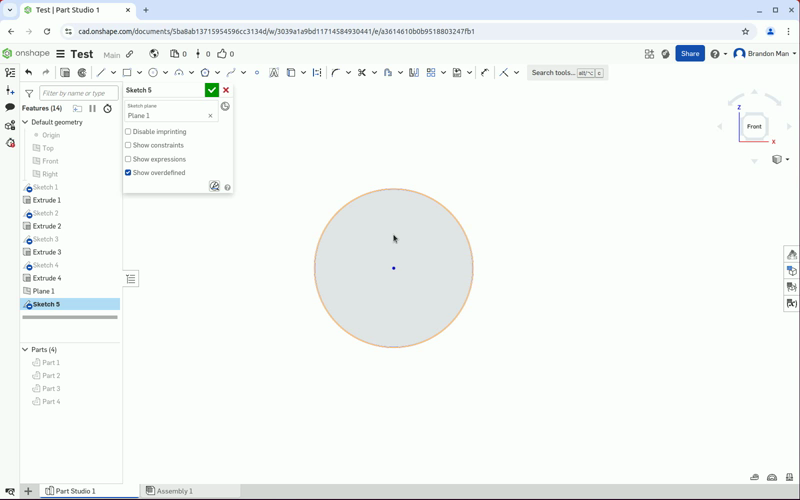
scroll(-6)
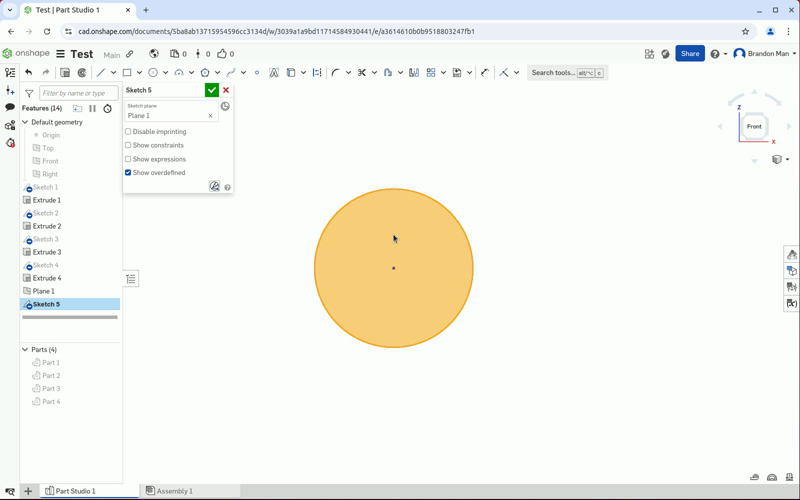
scroll(-6)
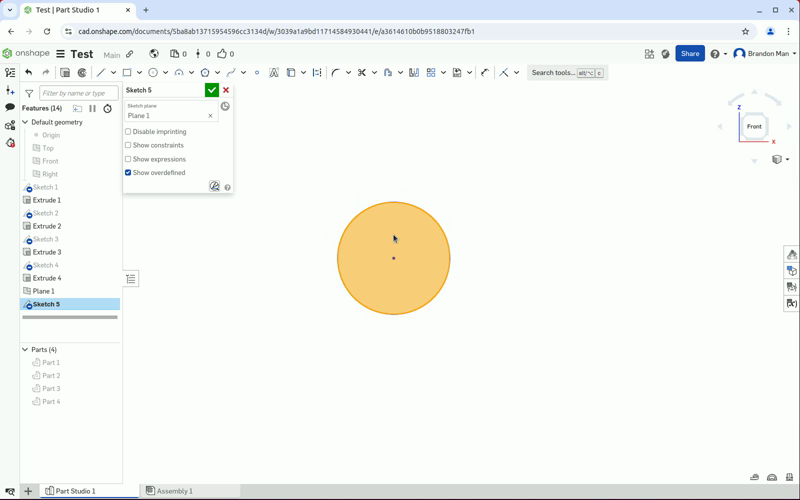
scroll(-6)
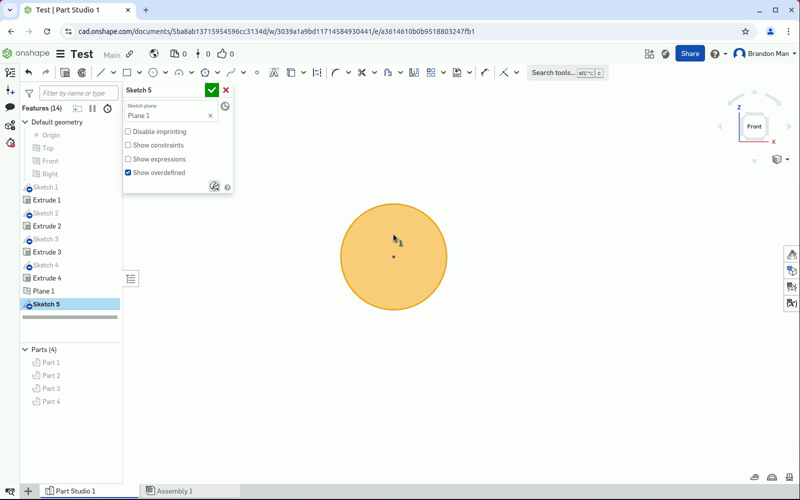
scroll(-6)
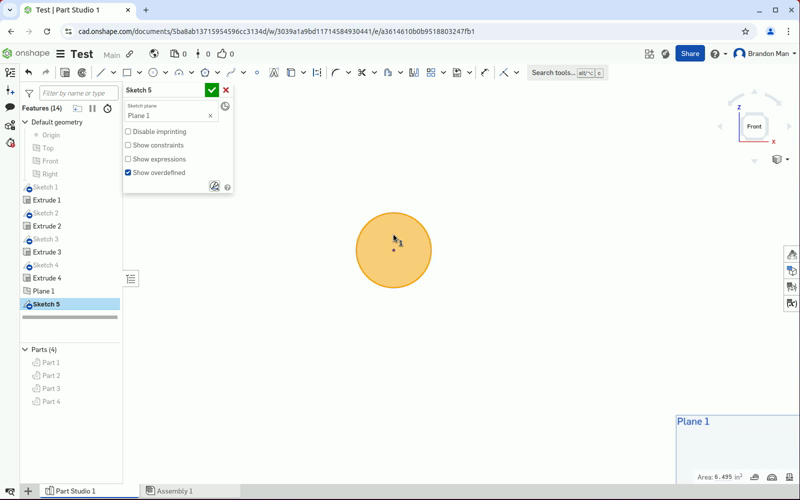
scroll(-6)
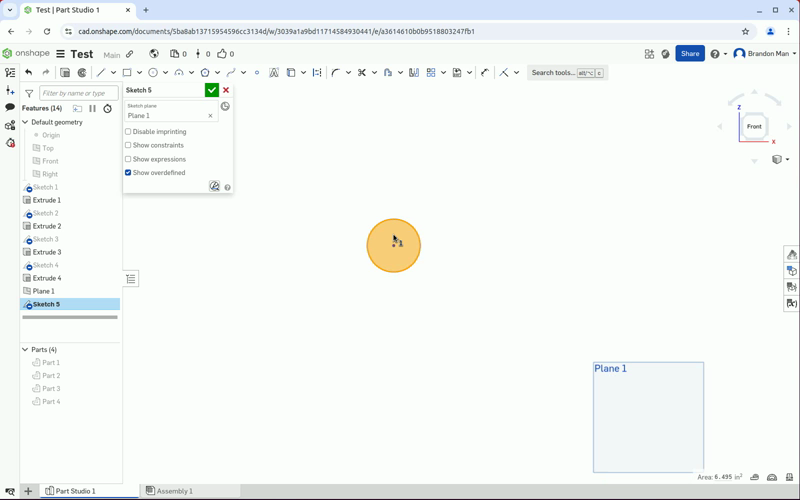
scroll(-6)
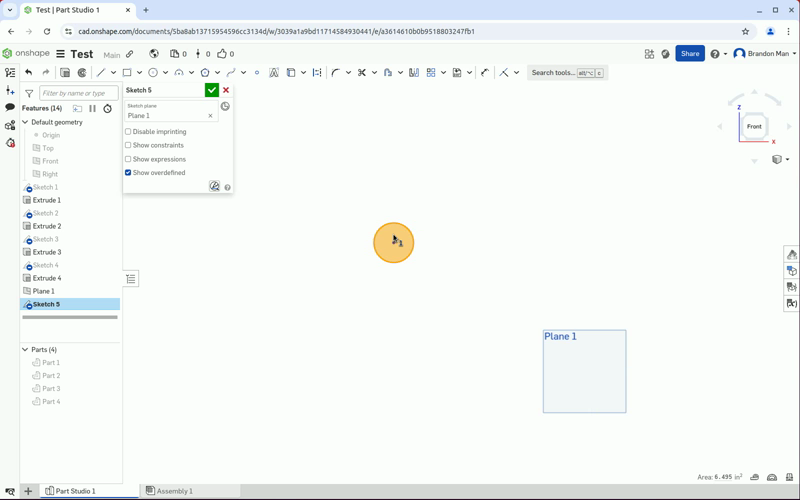
scroll(-6)
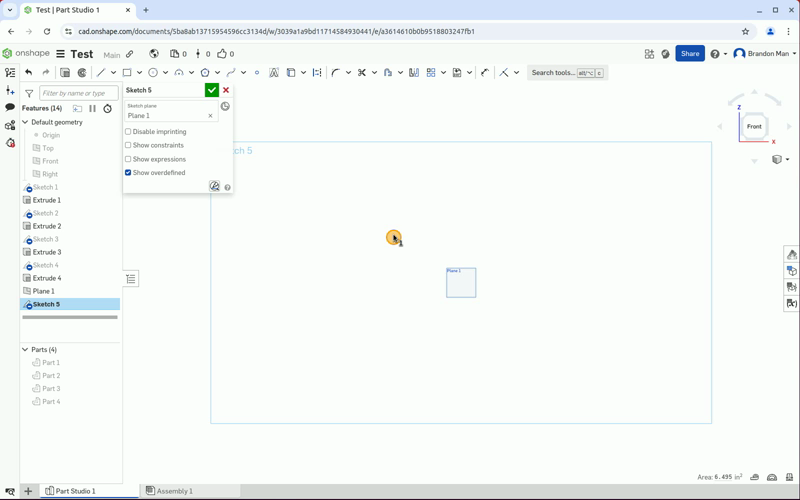
mouse_move(73, 352)
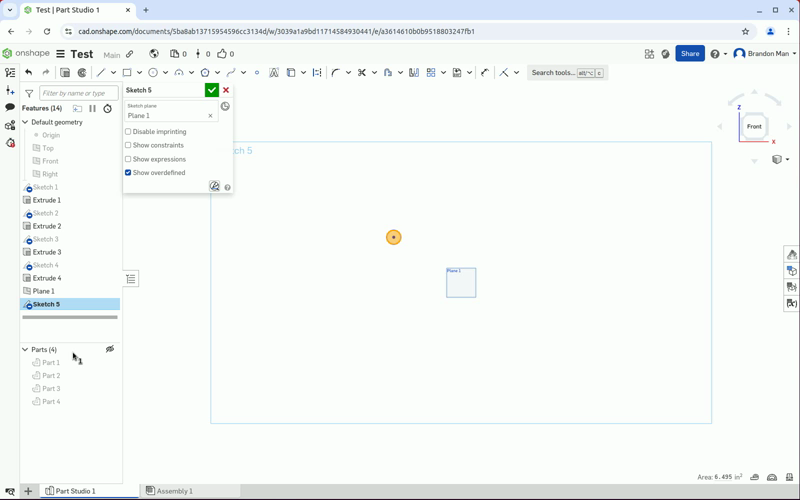
key(shift+y)
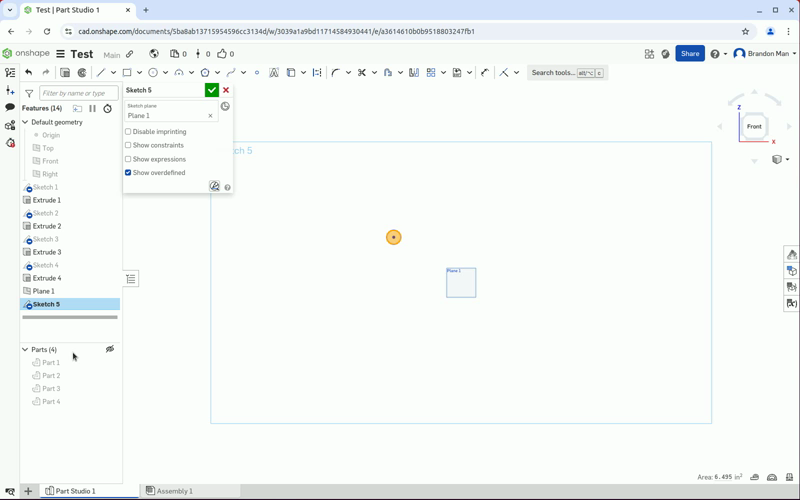
key(shift+e)
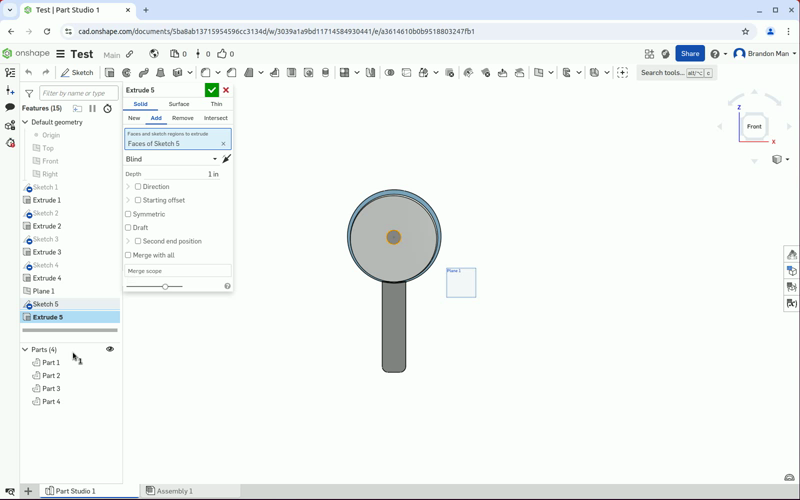
mouse_move(143, 106)
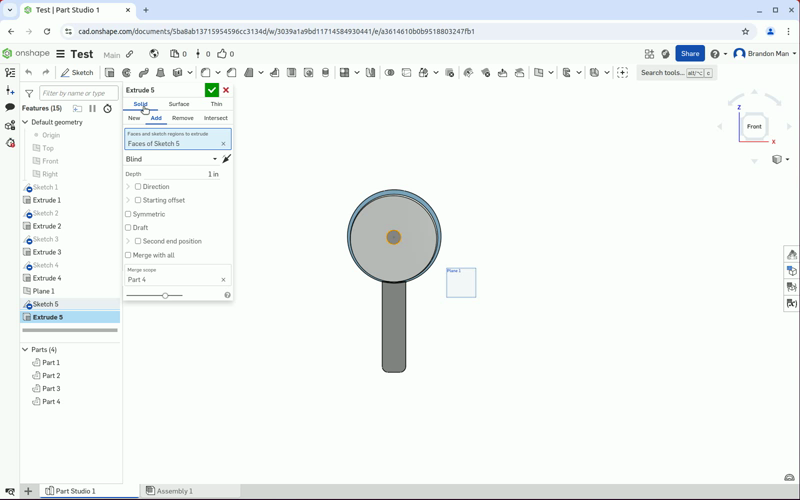
click(143, 106)
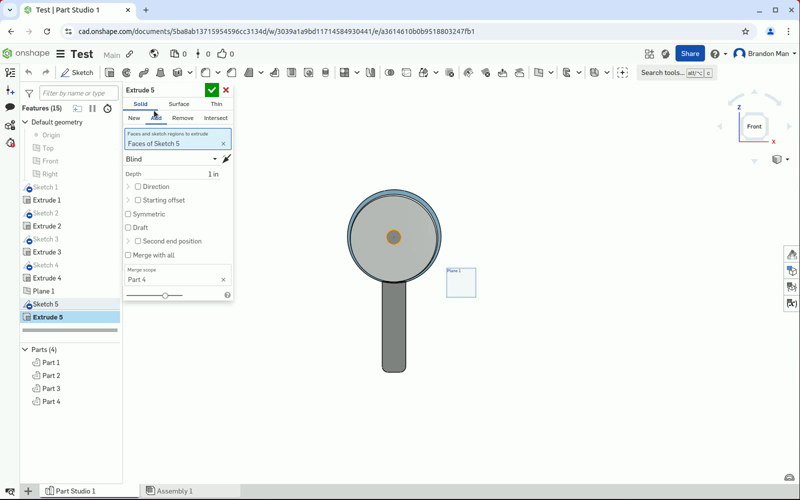
mouse_move(186, 120)
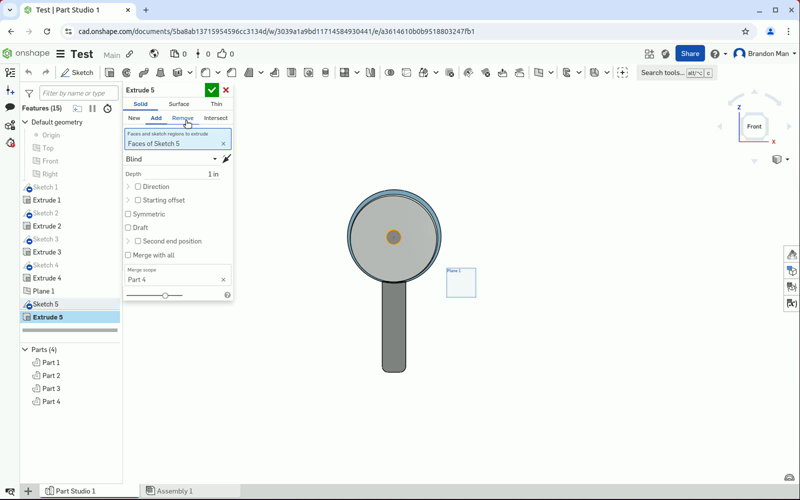
click(186, 120)
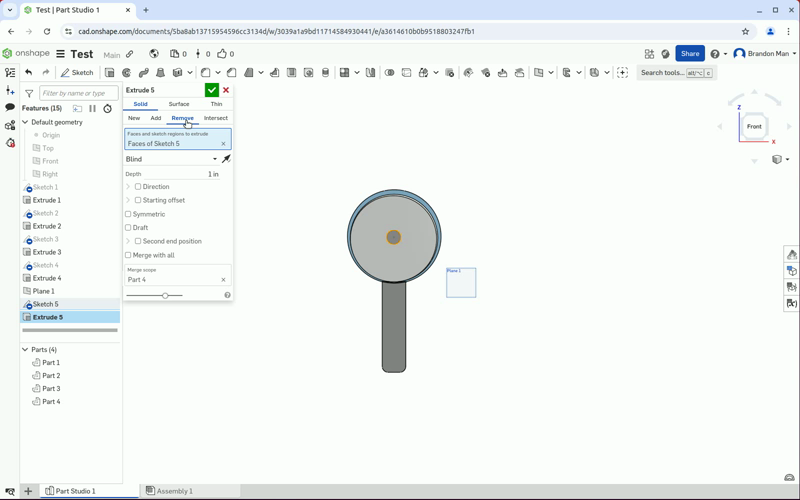
key(tab, 4)
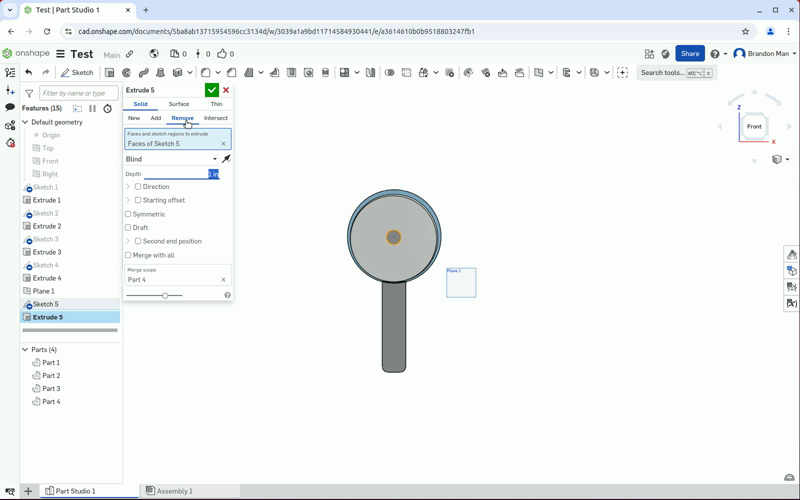
text(26.719)
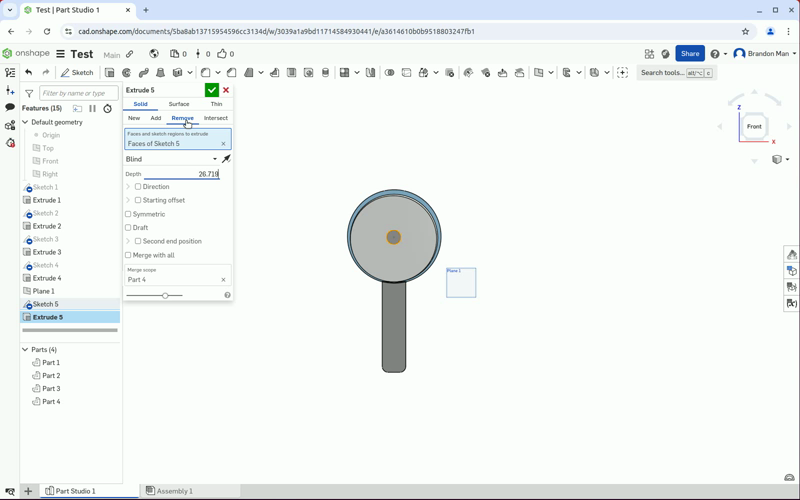
key(tab, 6)
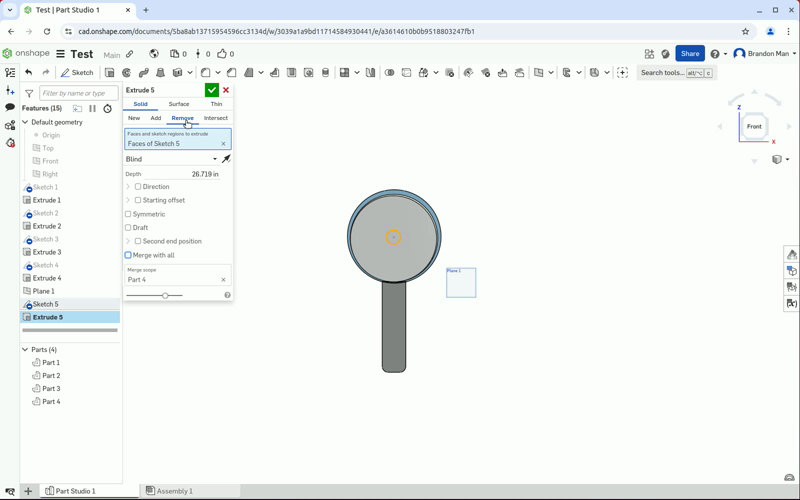
key(space)
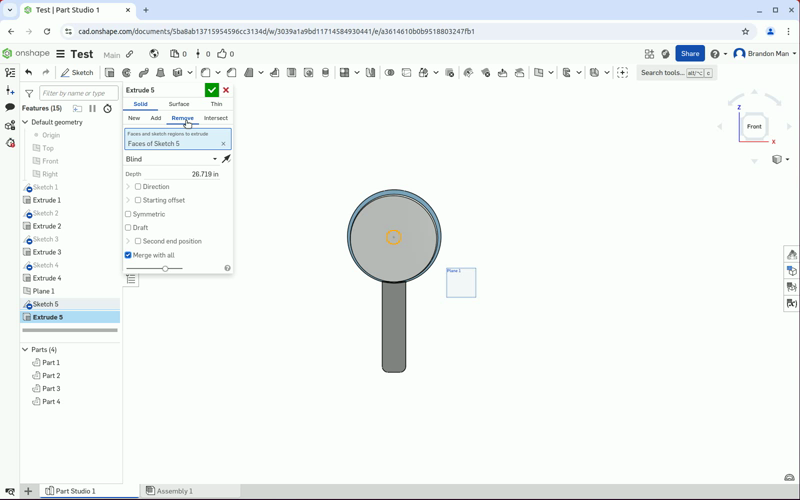
key(enter)
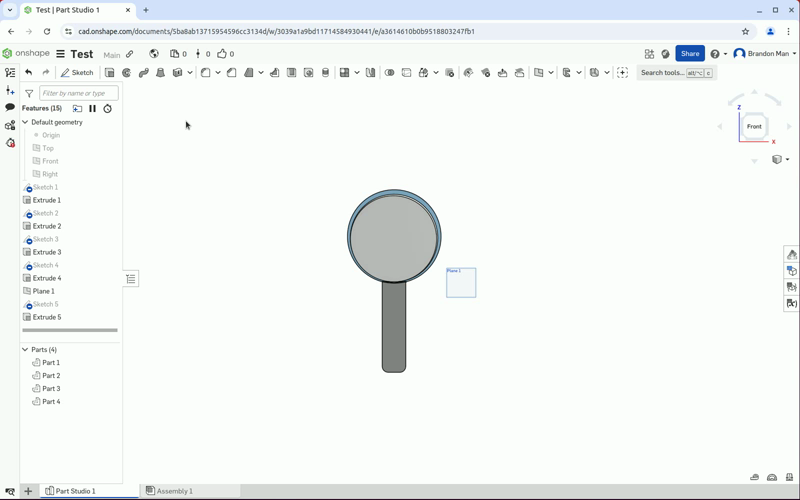
key(shift+h)
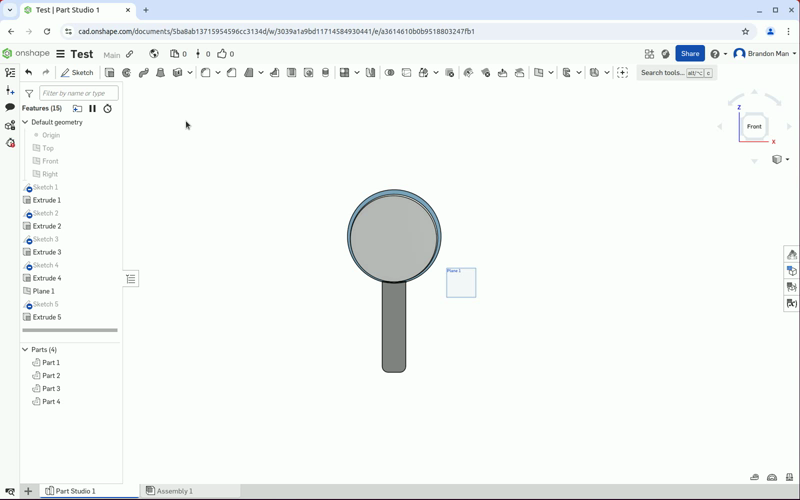
key(shift+h)
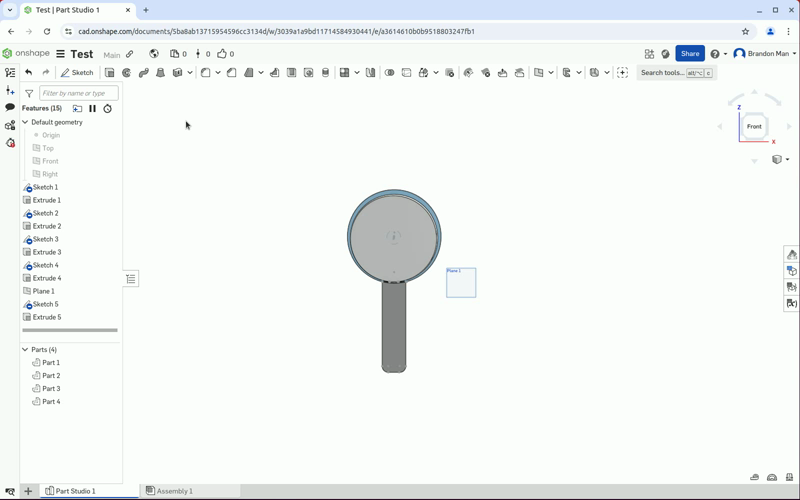
key(shift+7)
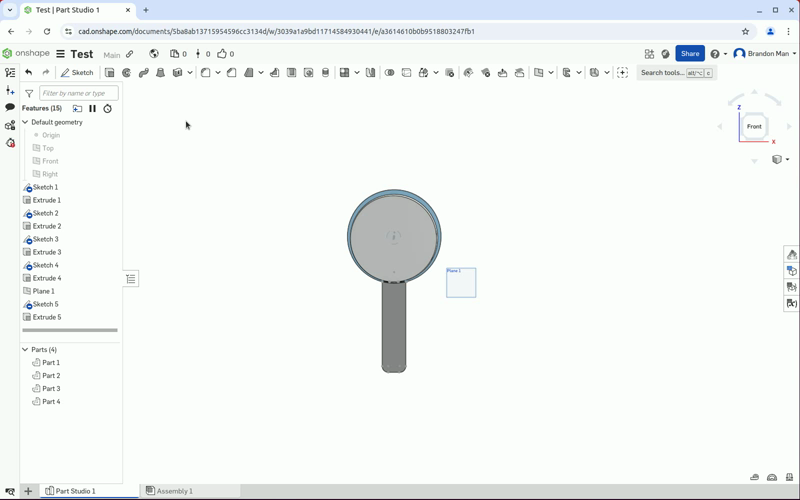
key(left, 2)
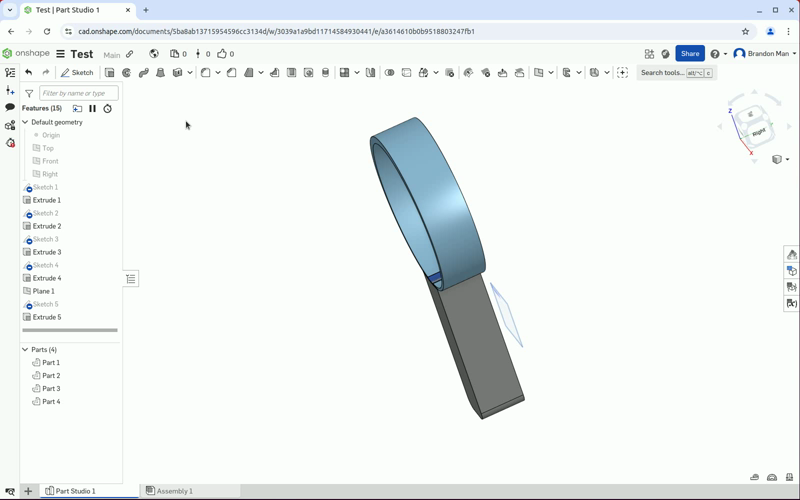
key(down, 2)
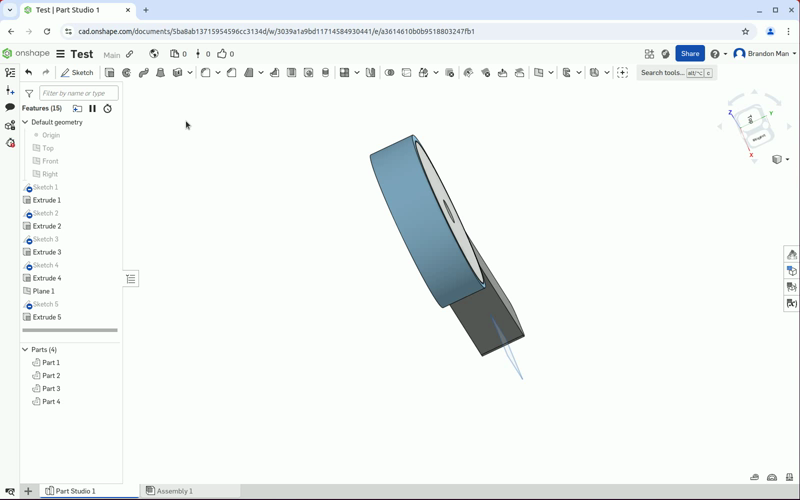
key(up, 2)
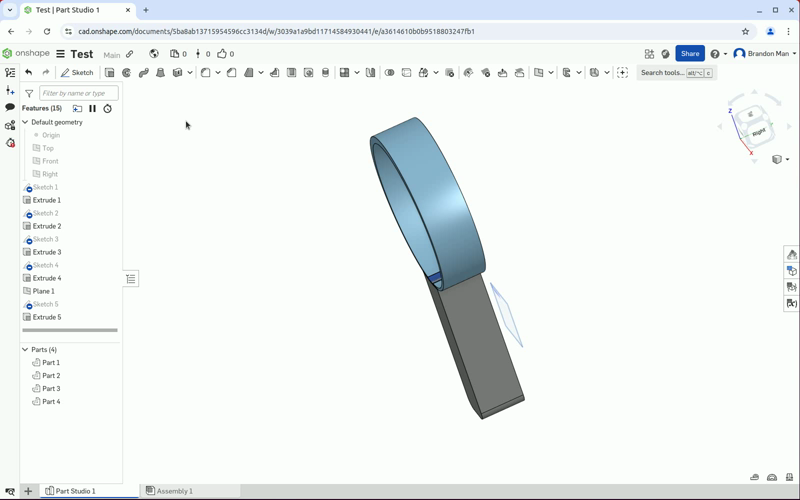
key(right, 2)
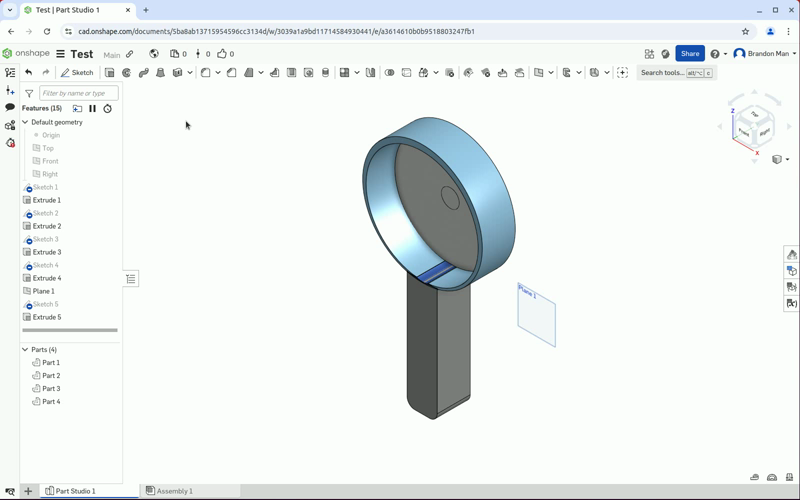
mouse_move(73, 189)
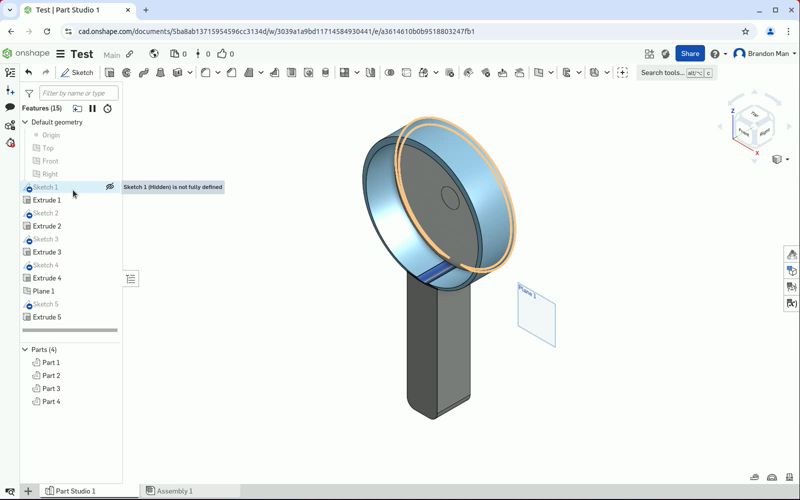
click(73, 189)